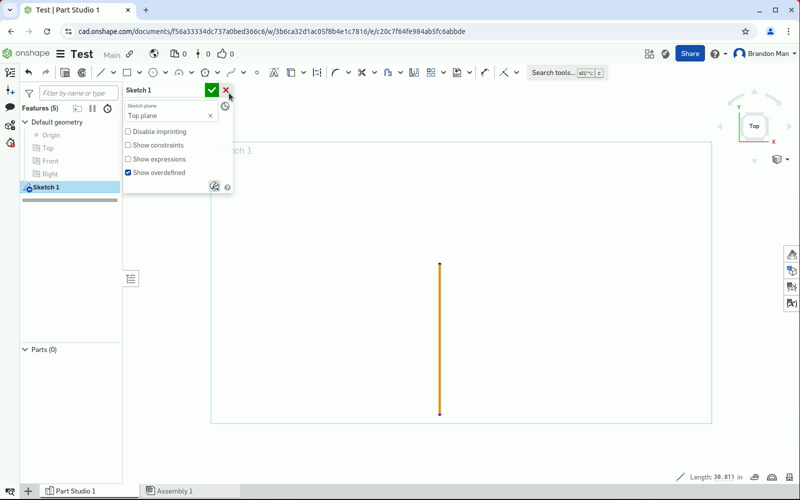
key(shift+h)
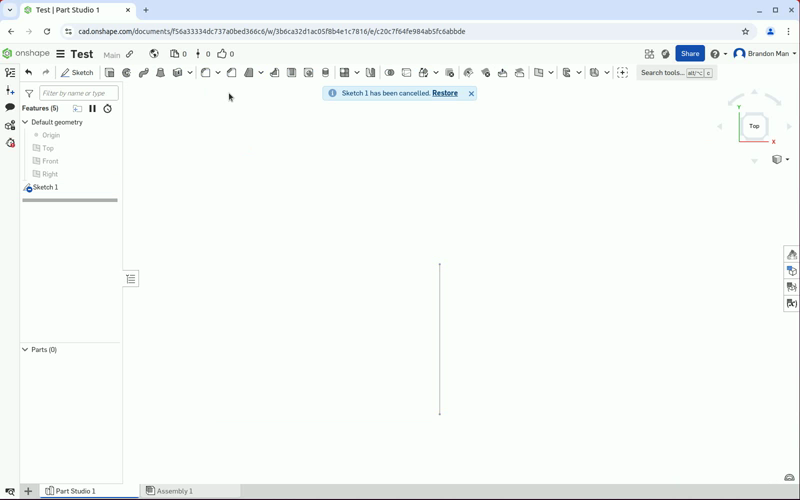
key(shift+s)
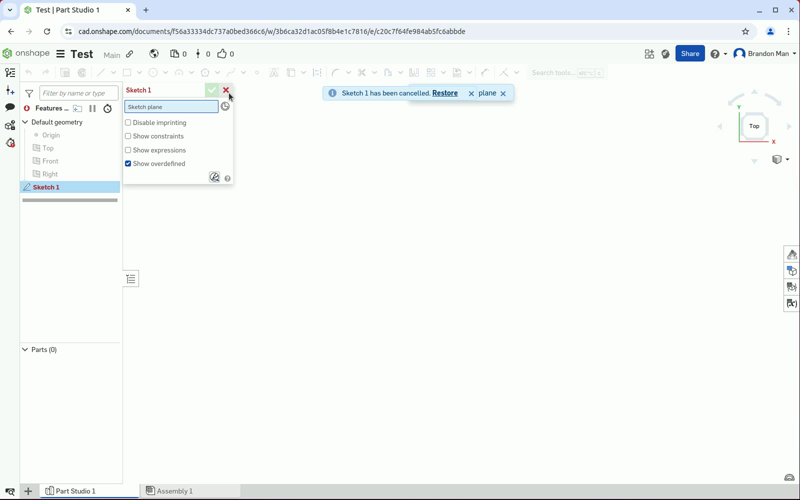
mouse_move(73, 150)
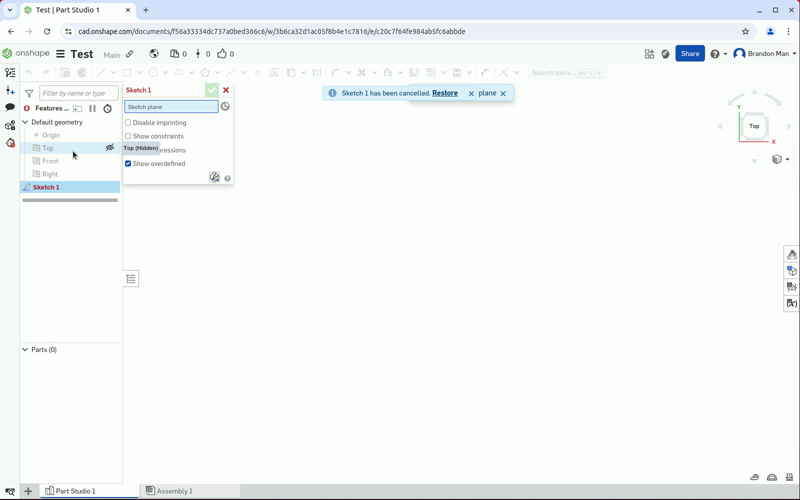
click(73, 150)
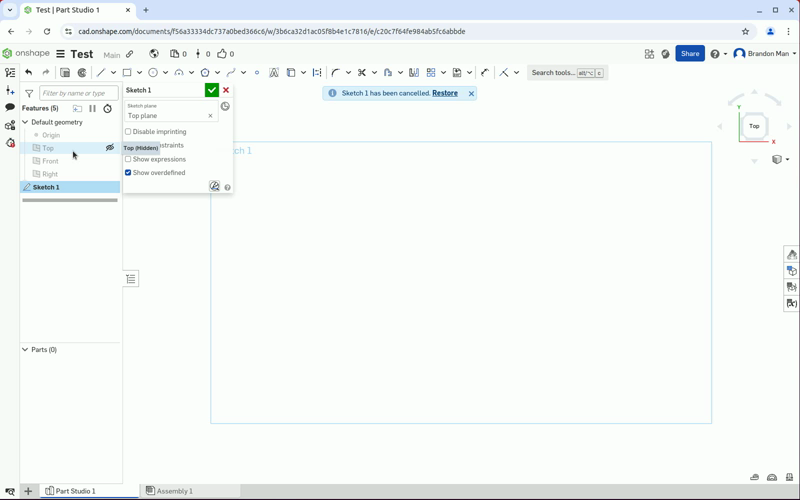
mouse_move(73, 352)
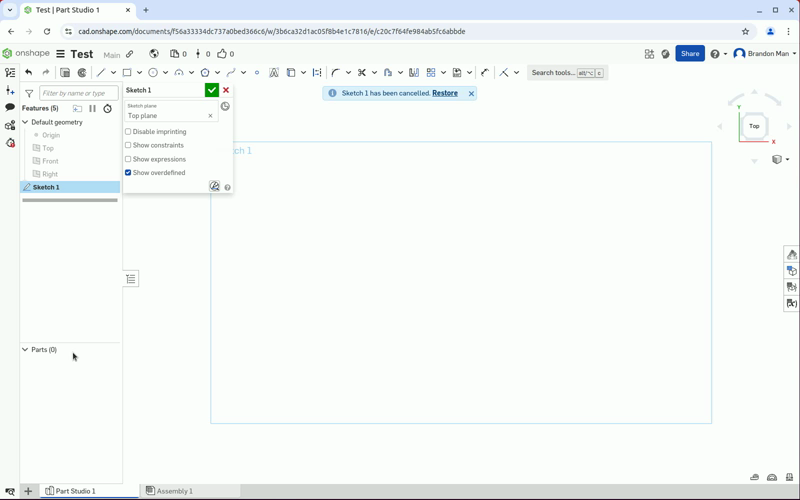
key(y)
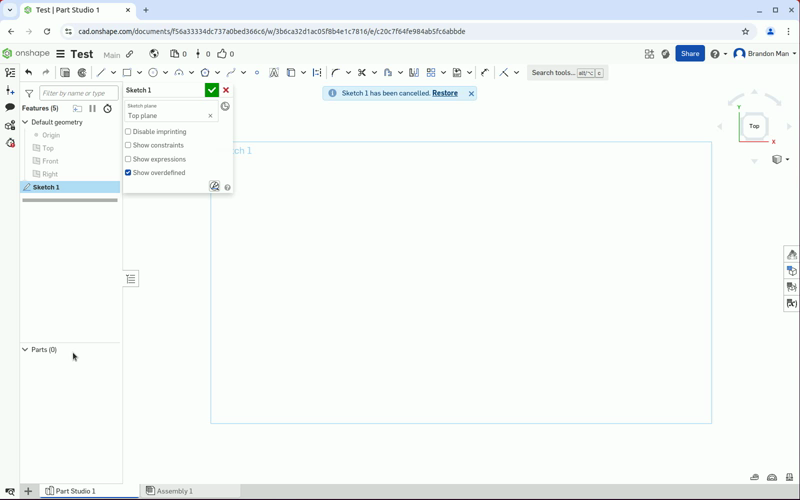
key(l)
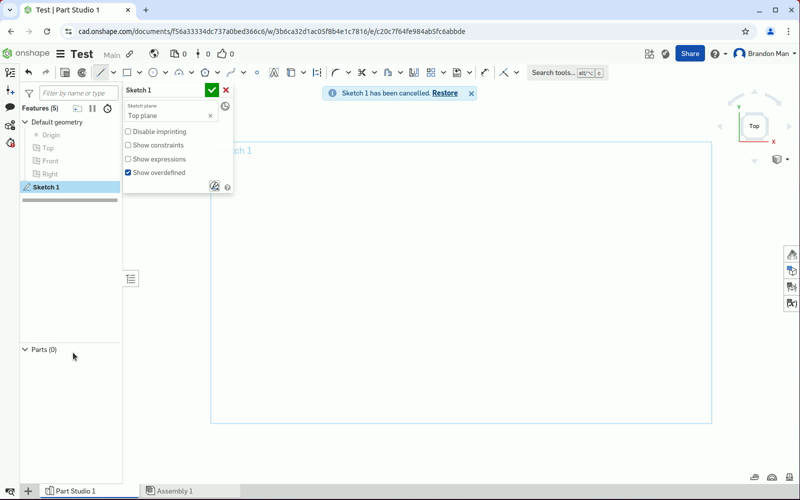
key_down(shift)
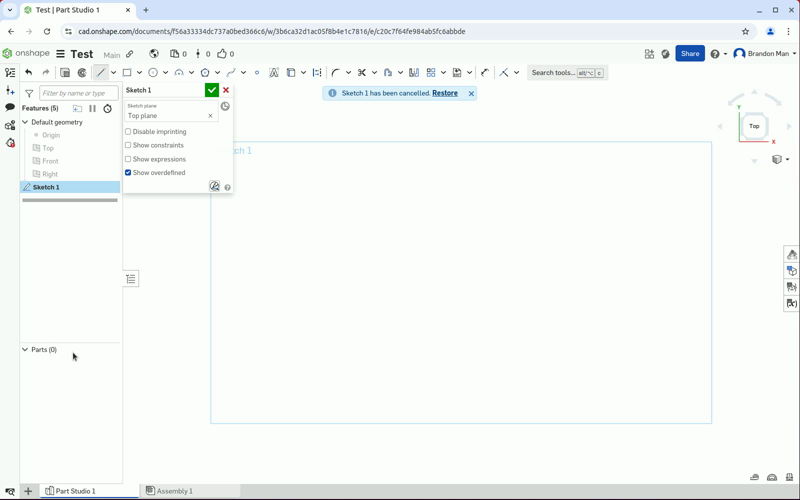
mouse_move(425, 311)
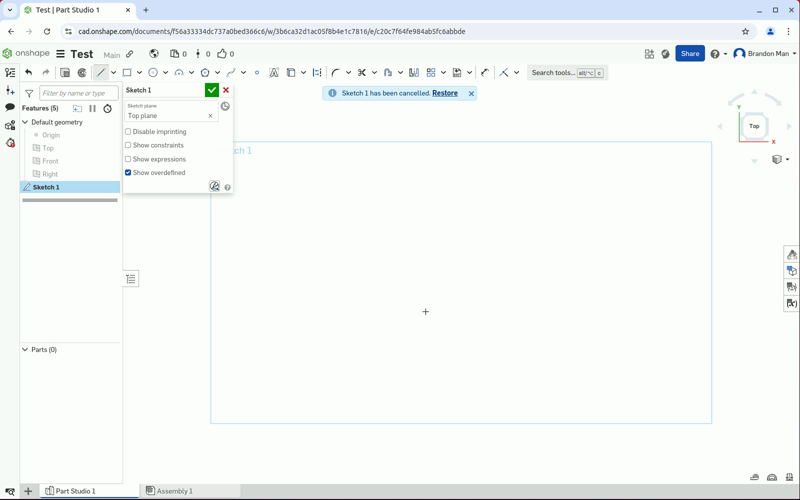
click(425, 311)
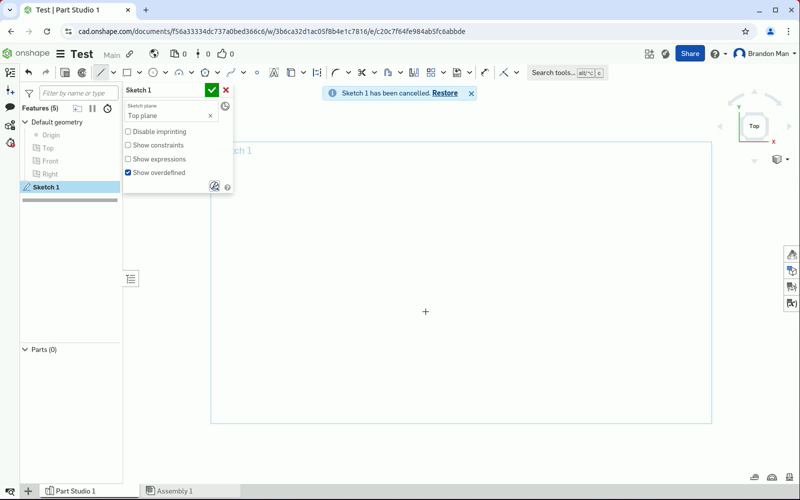
key_up(shift)
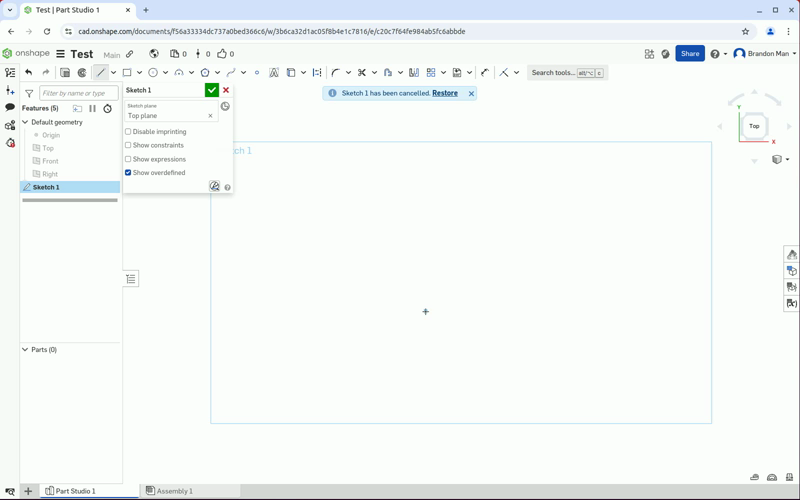
key_down(shift)
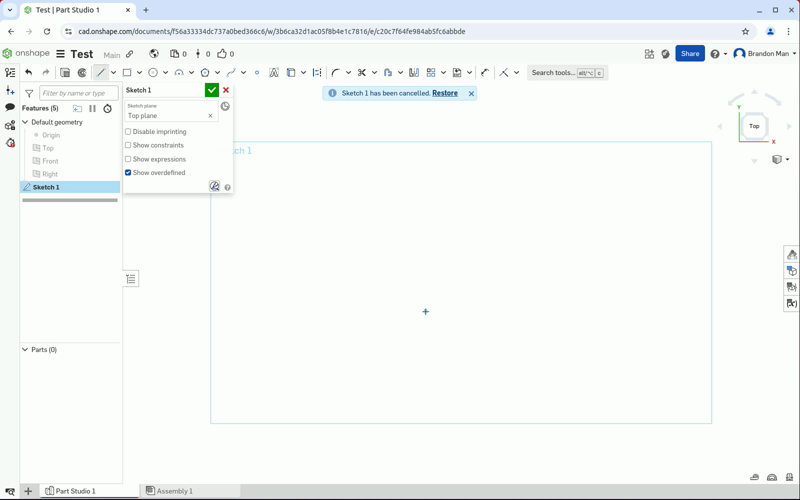
mouse_move(573, 311)
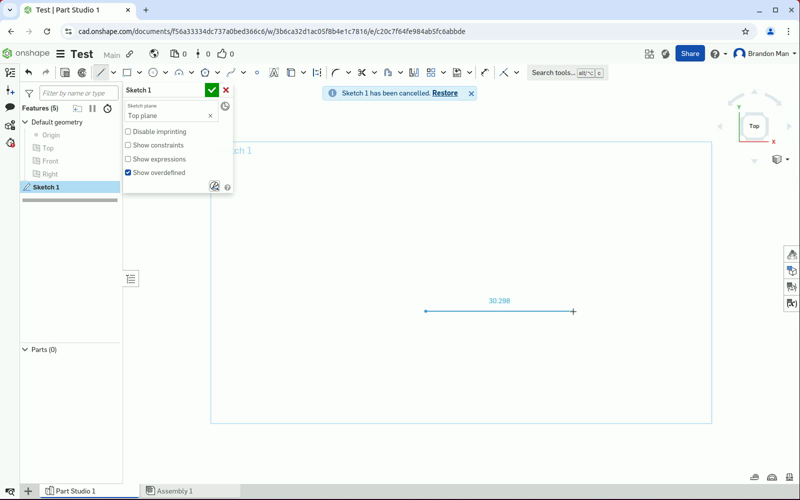
click(573, 311)
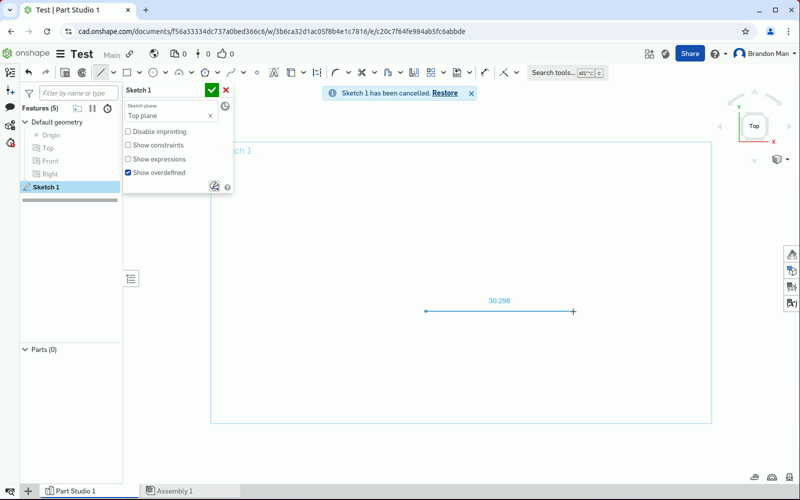
key_up(shift)
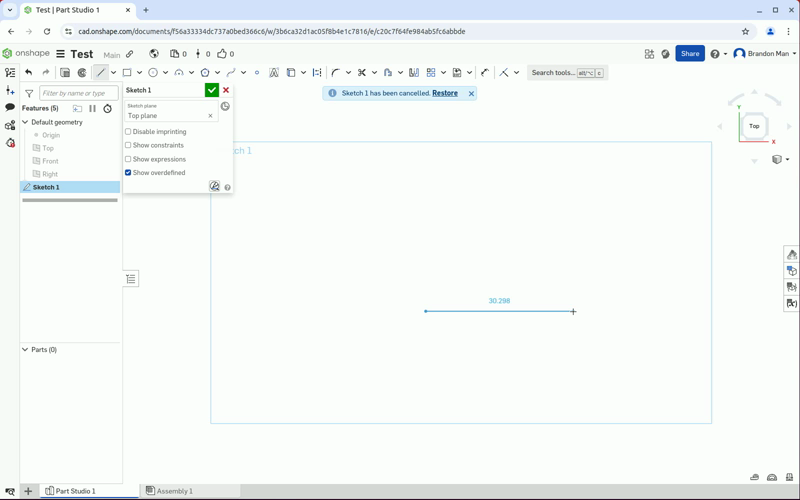
key_down(shift)
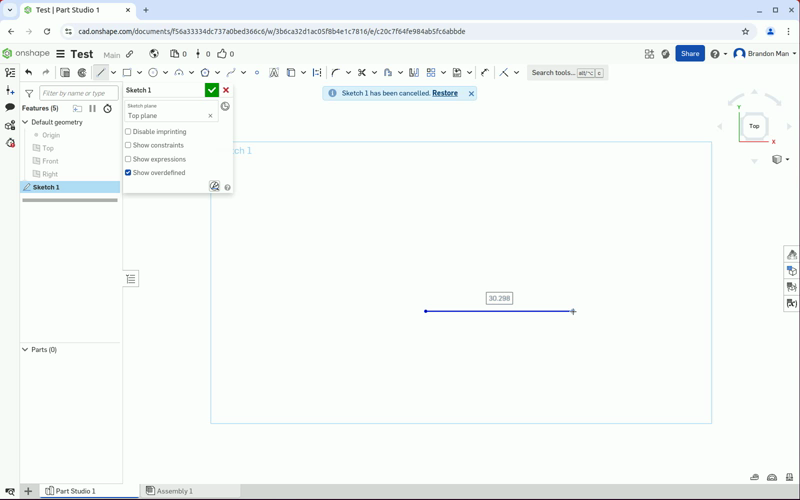
mouse_move(589, 311)
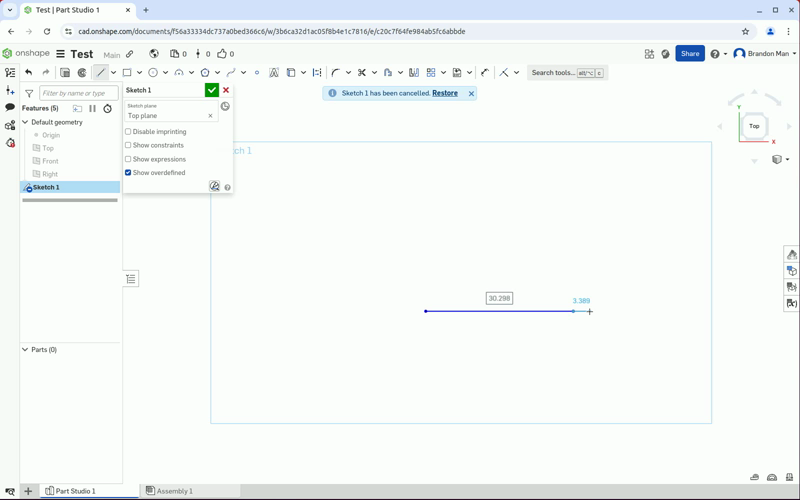
mouse_move(573, 261)
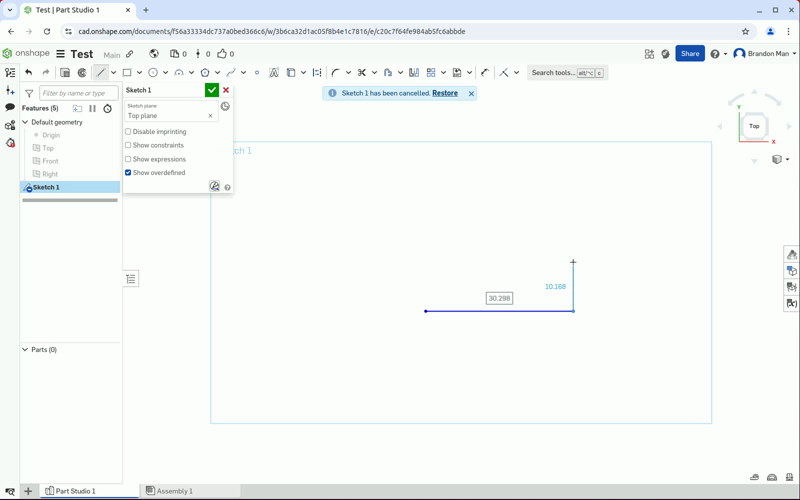
click(573, 261)
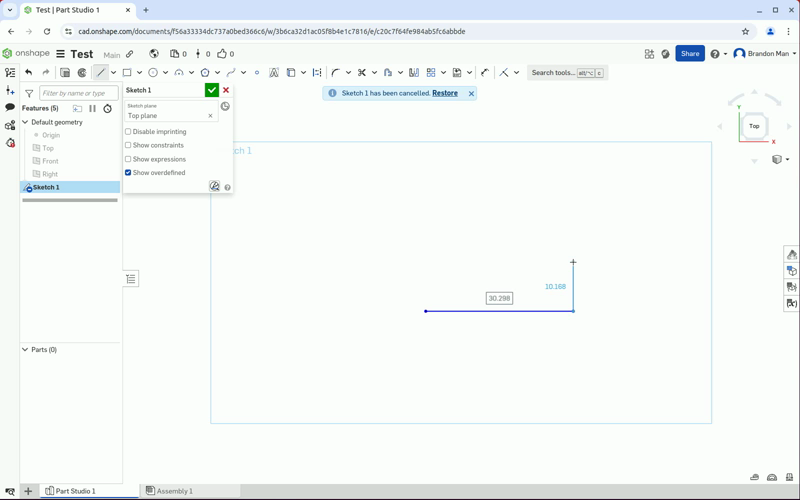
key_up(shift)
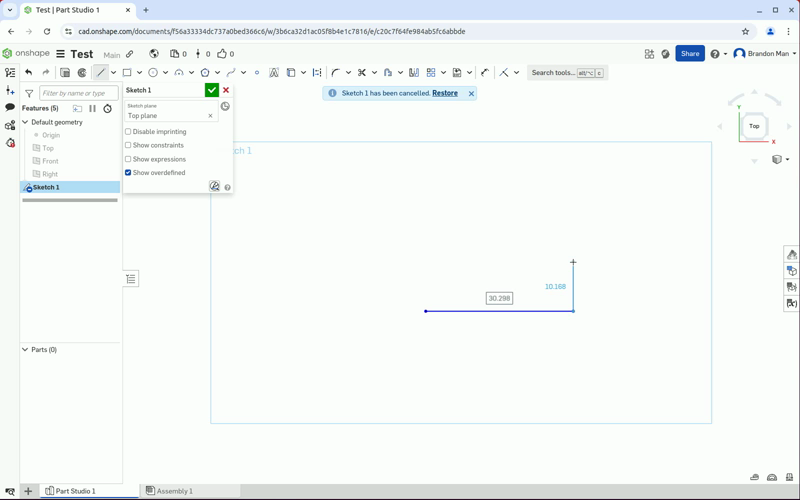
key_down(shift)
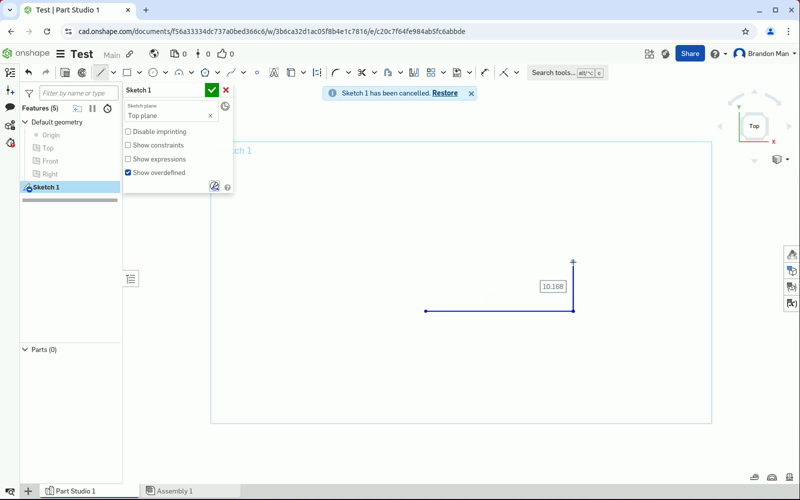
mouse_move(425, 261)
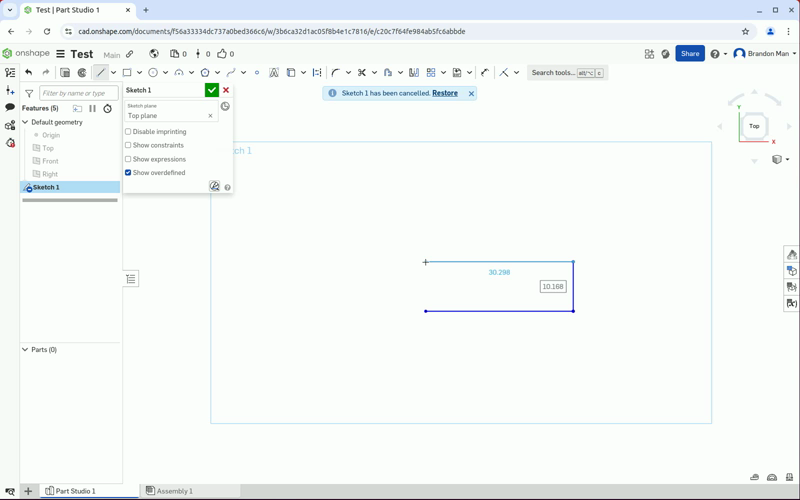
click(425, 261)
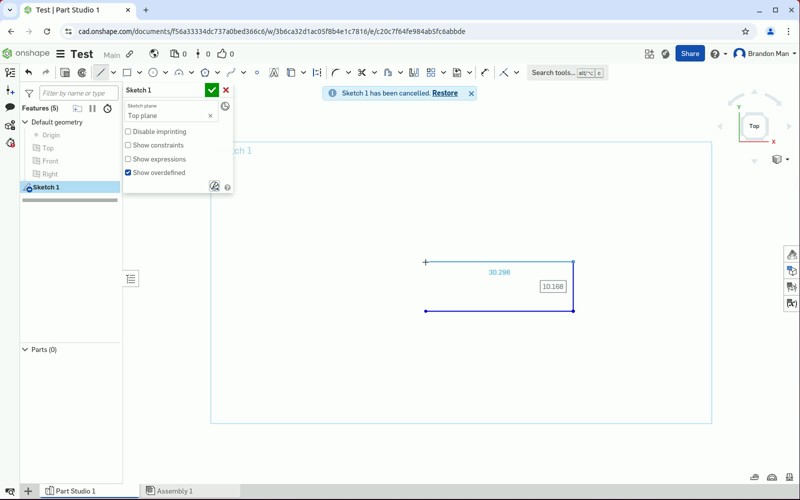
key_up(shift)
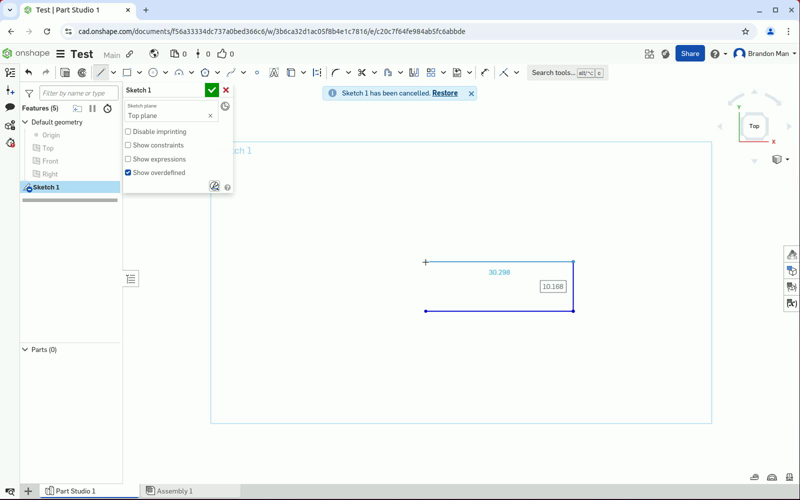
mouse_move(455, 261)
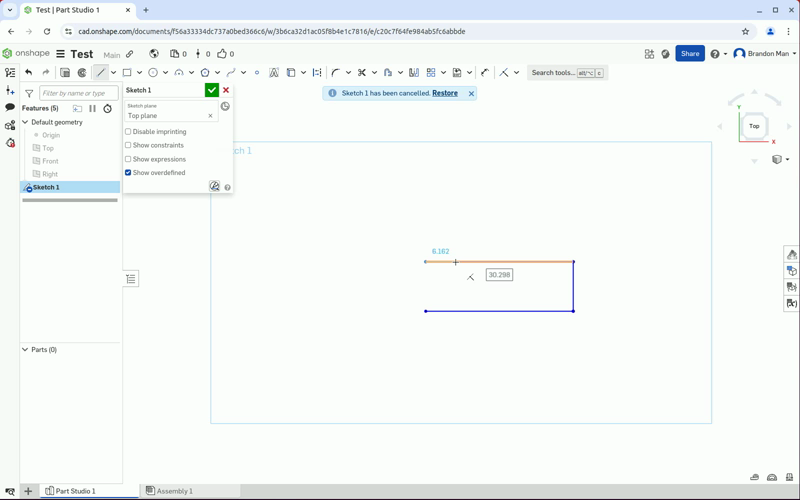
key_down(shift)
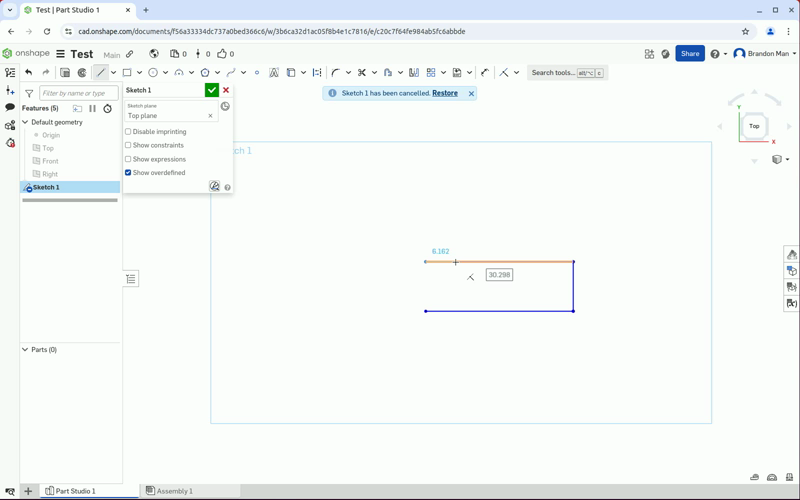
mouse_move(425, 311)
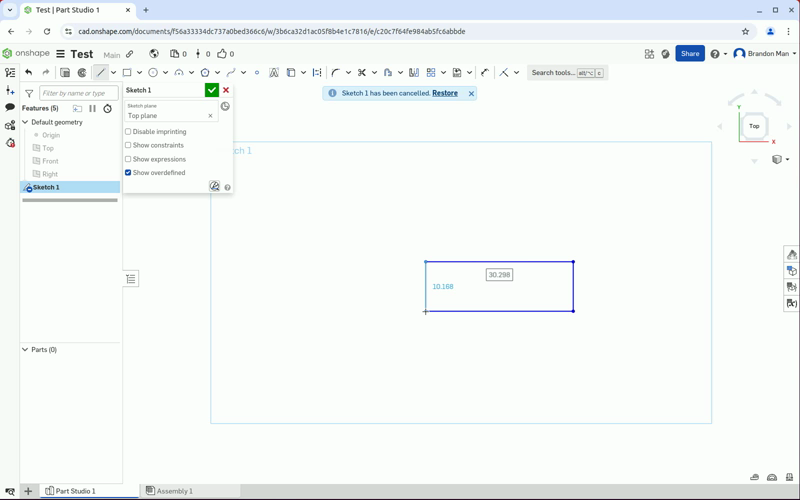
key_up(shift)
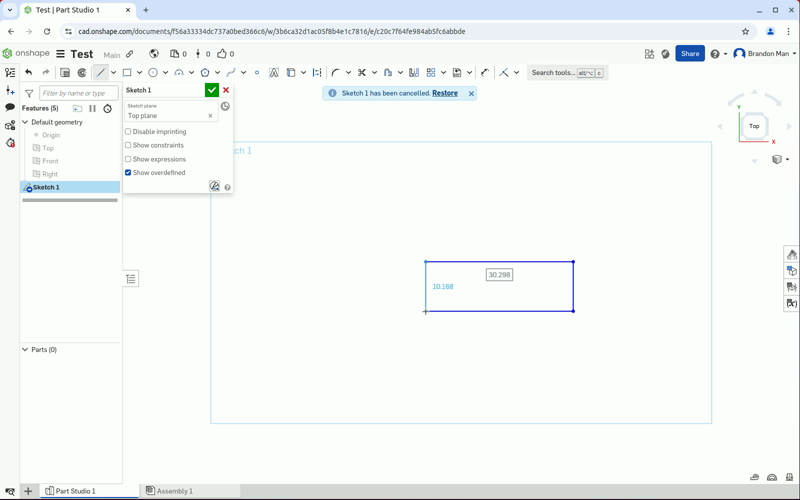
click(425, 311)
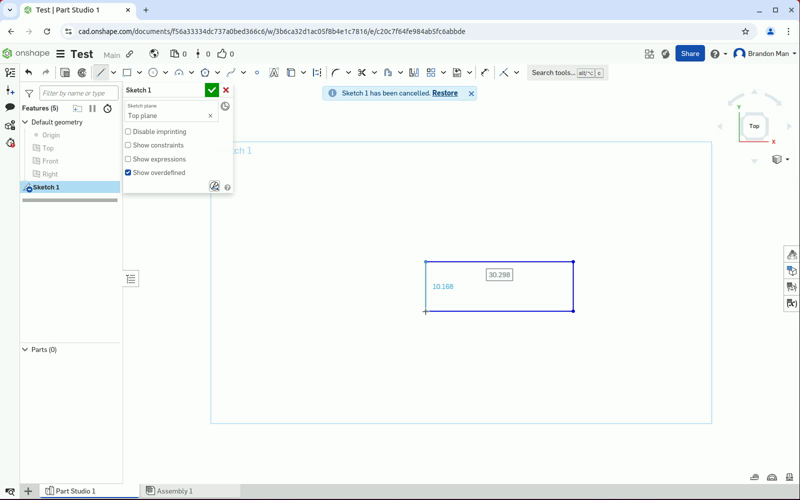
key(esc)
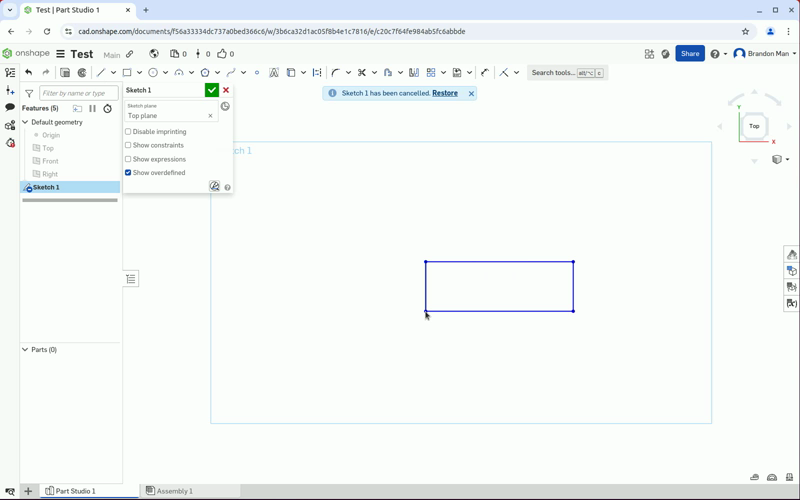
mouse_move(463, 298)
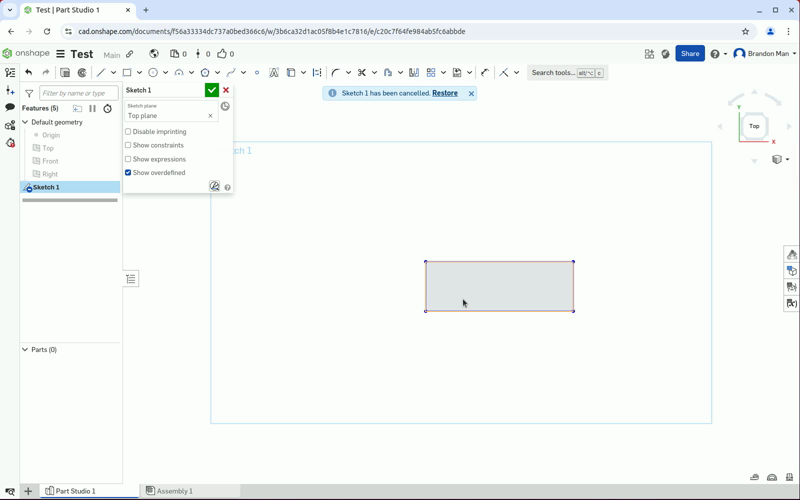
click(463, 298)
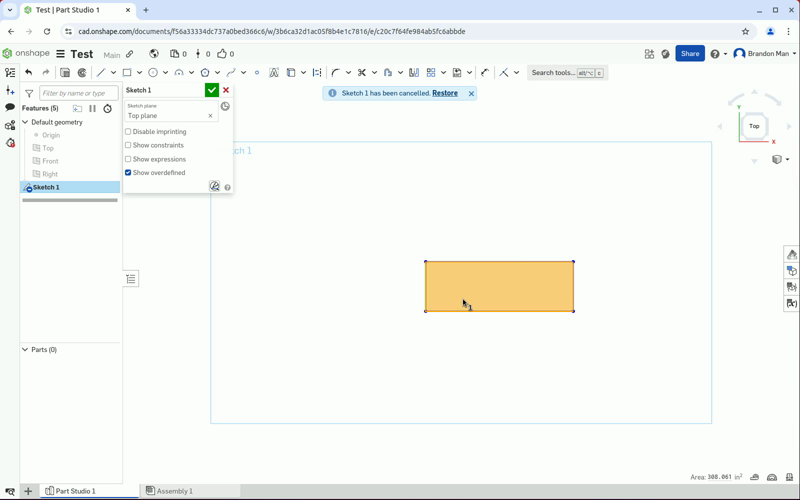
mouse_move(73, 352)
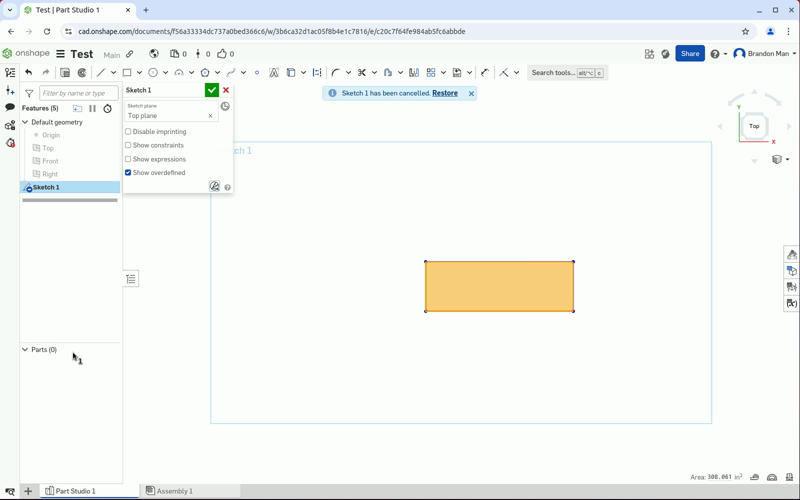
key(shift+y)
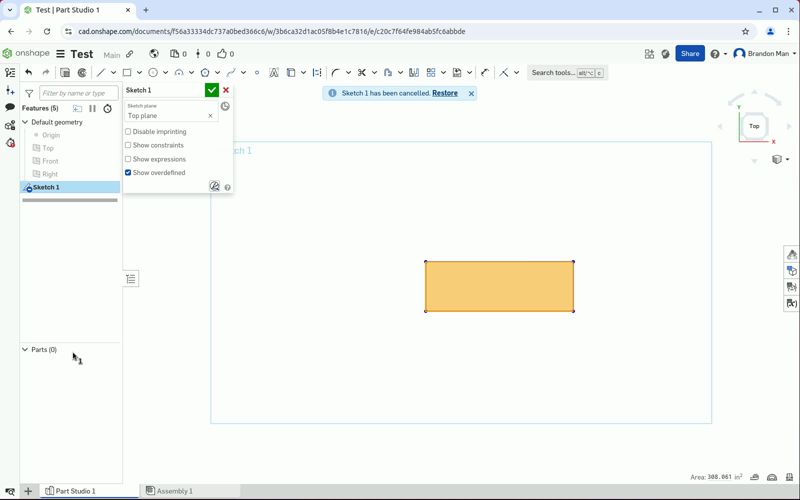
key(shift+e)
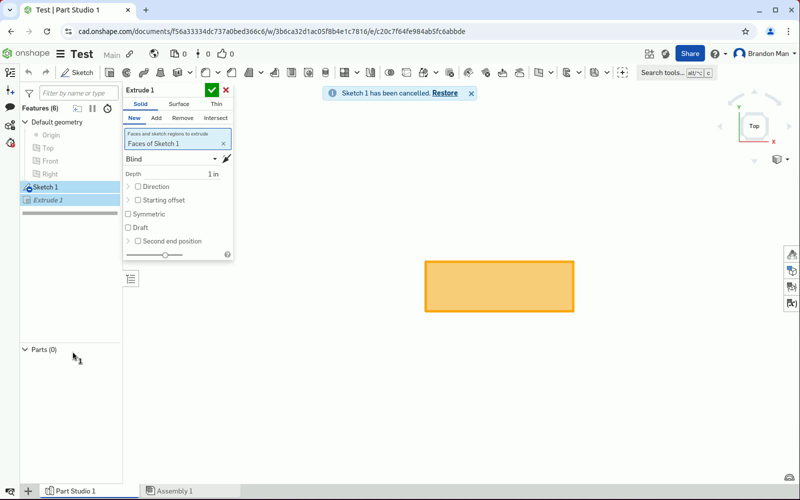
mouse_move(143, 106)
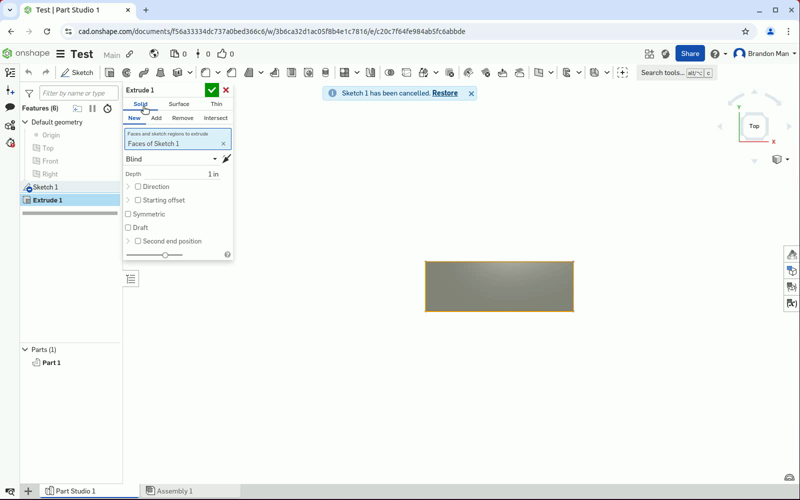
click(143, 106)
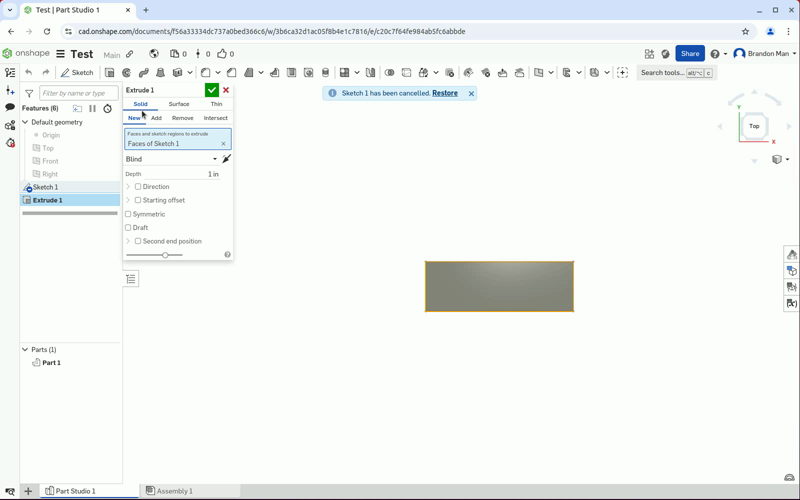
mouse_move(137, 120)
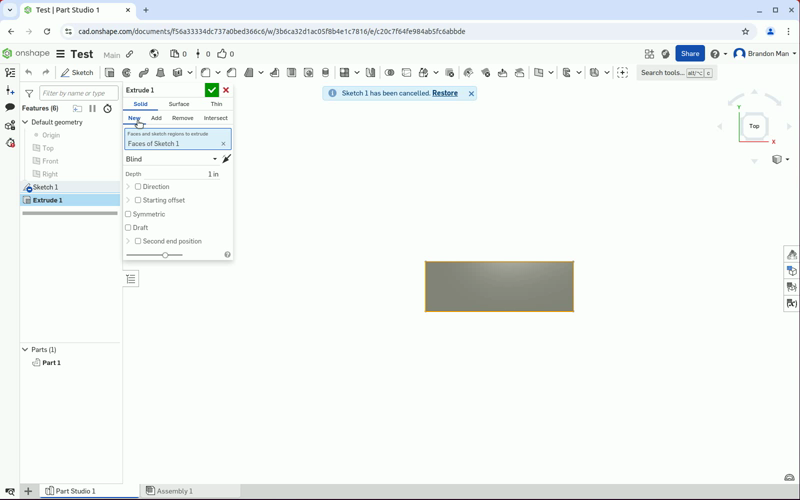
click(137, 120)
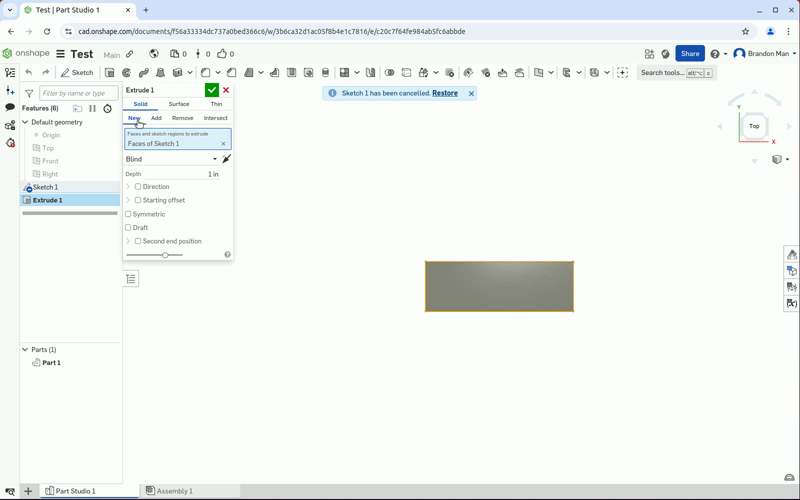
key(tab, 4)
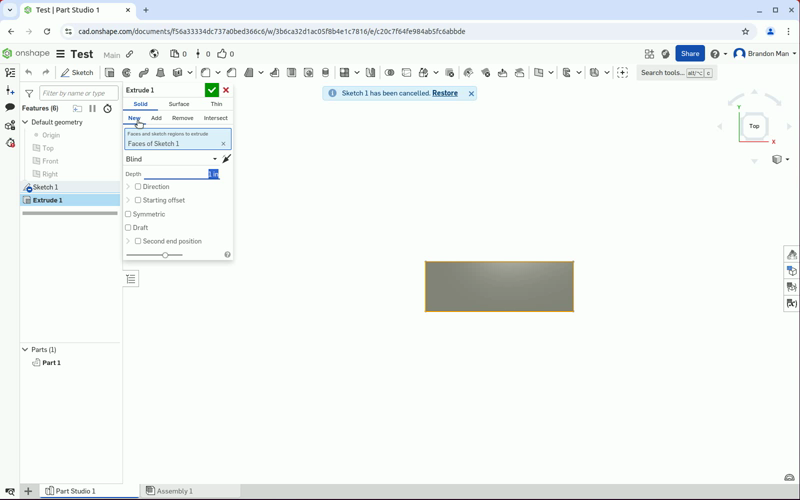
text(0.722)
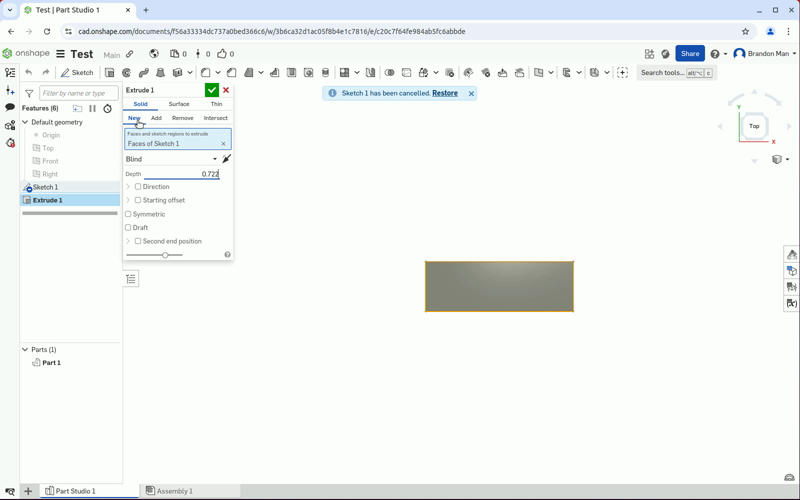
key(enter)
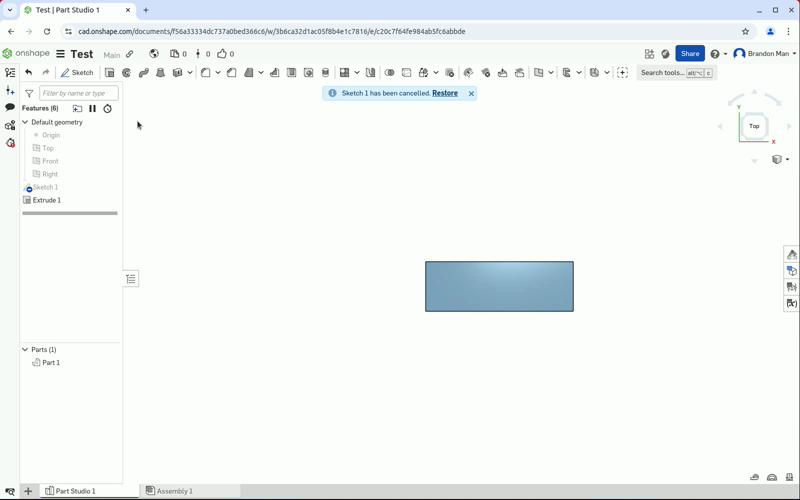
key(shift+h)
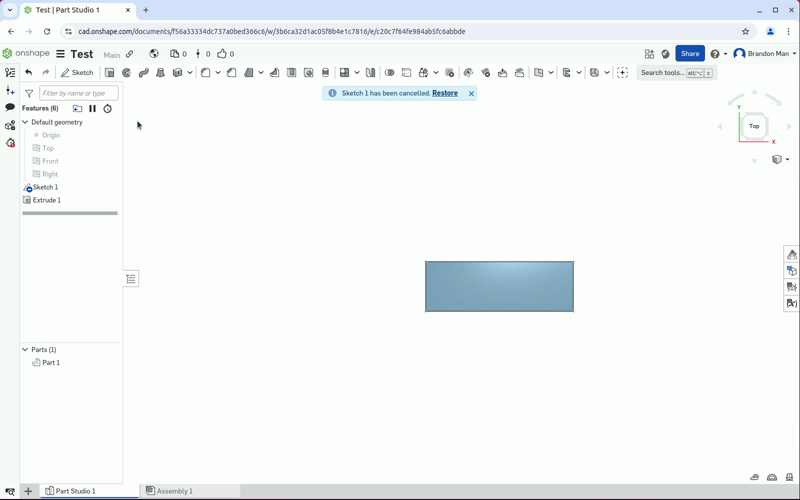
key(shift+h)
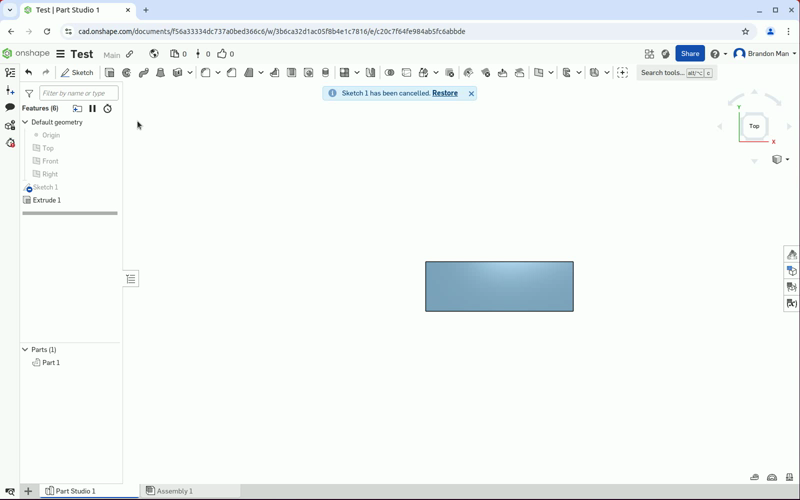
mouse_move(73, 189)
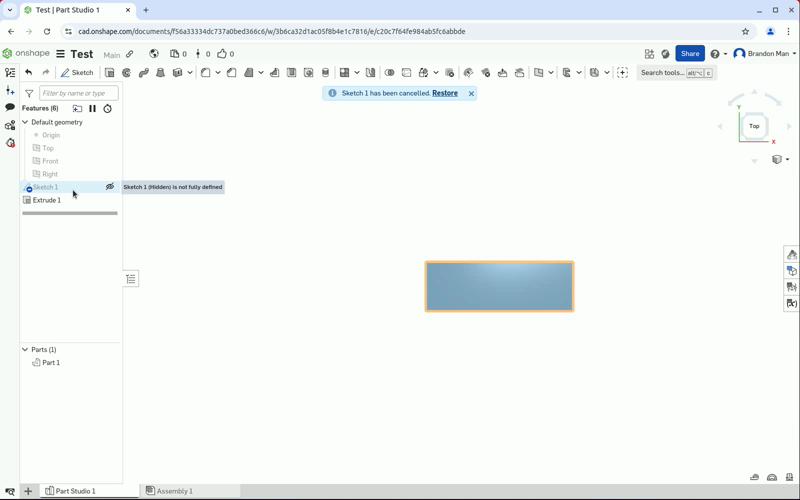
click(73, 189)
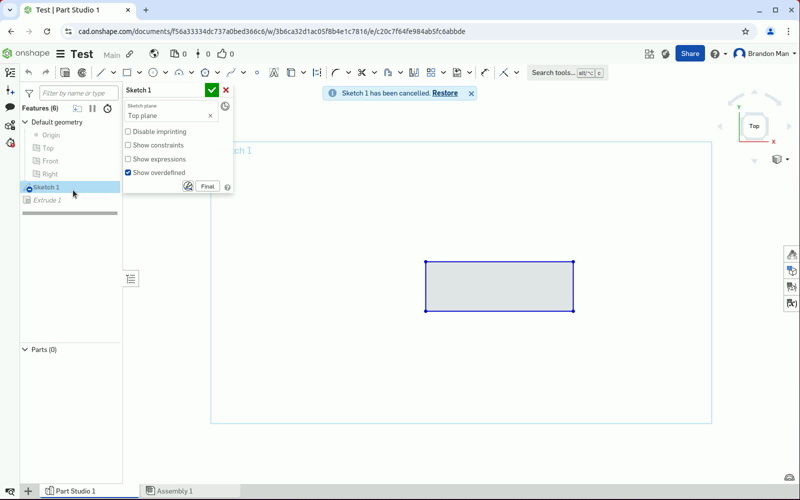
mouse_move(229, 92)
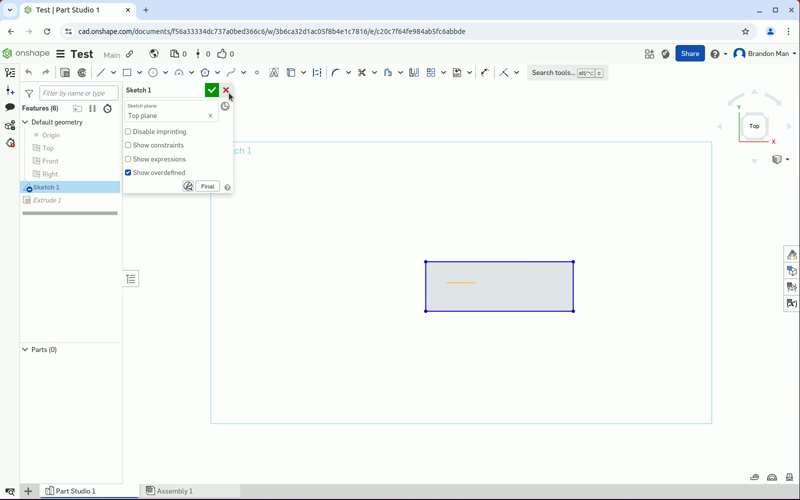
click(229, 92)
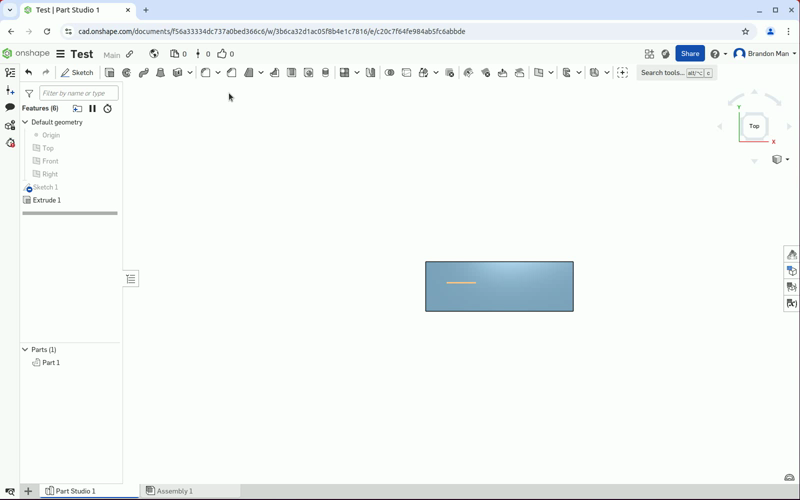
mouse_move(541, 75)
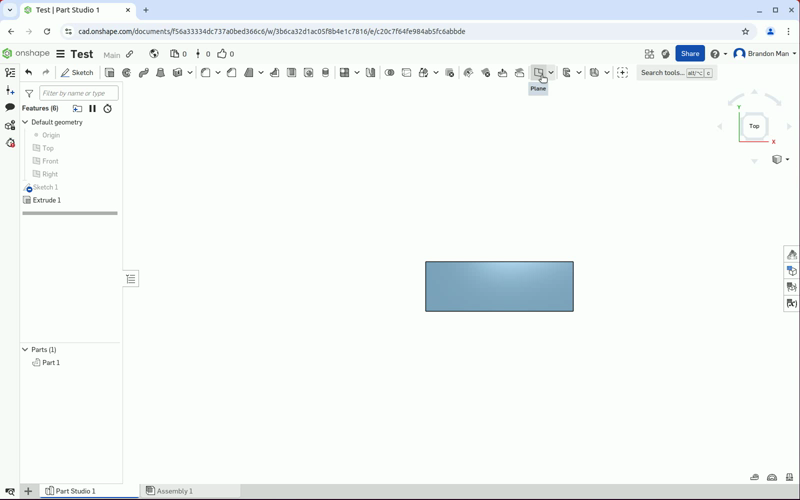
click(541, 75)
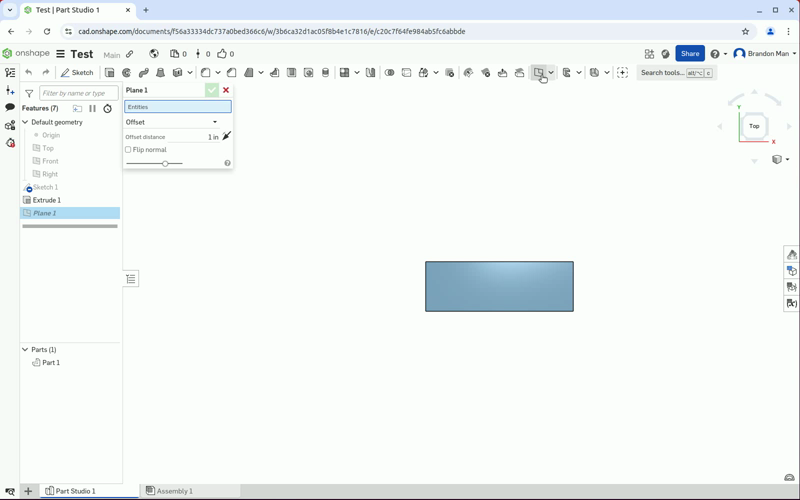
mouse_move(73, 150)
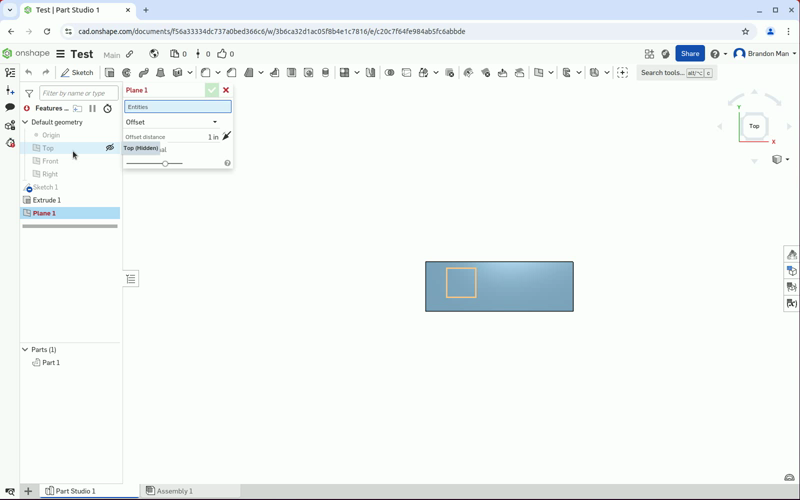
click(73, 150)
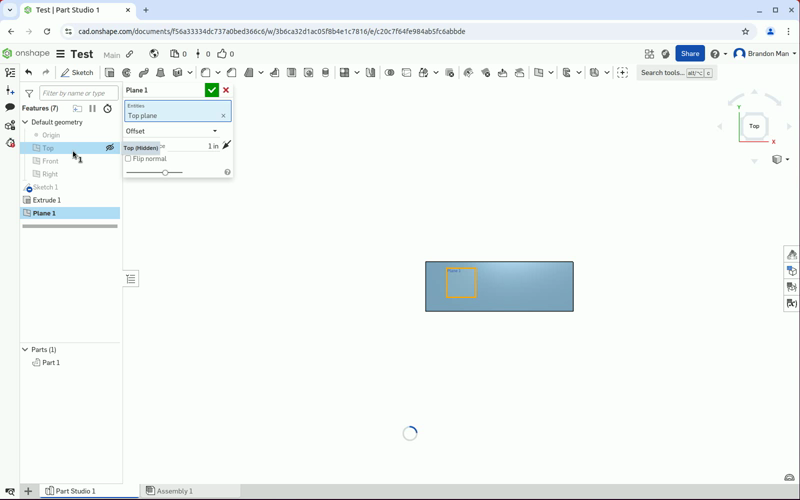
key(tab, 2)
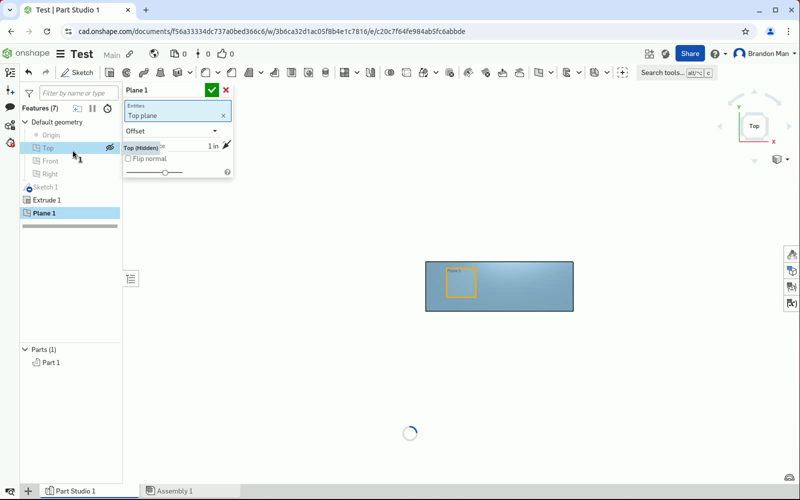
text(0.709)
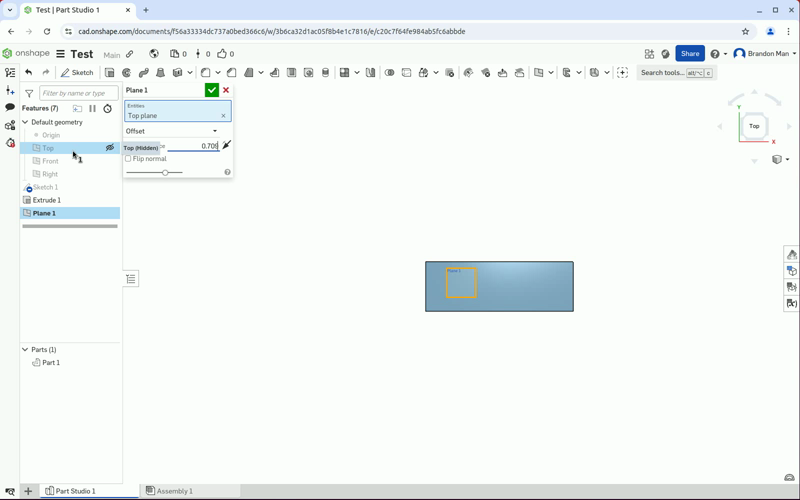
key(enter, 2)
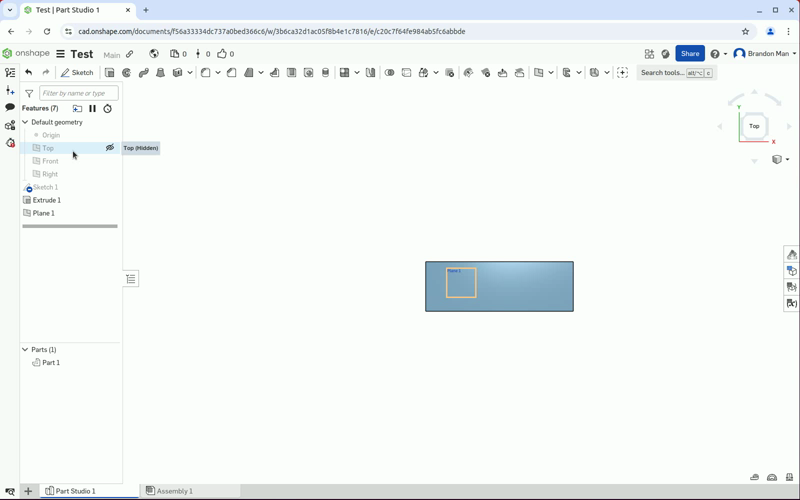
key(shift+s)
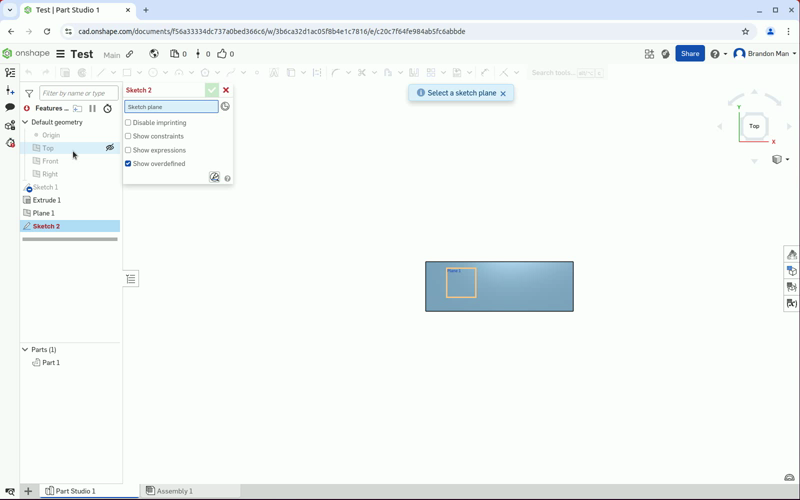
mouse_move(73, 215)
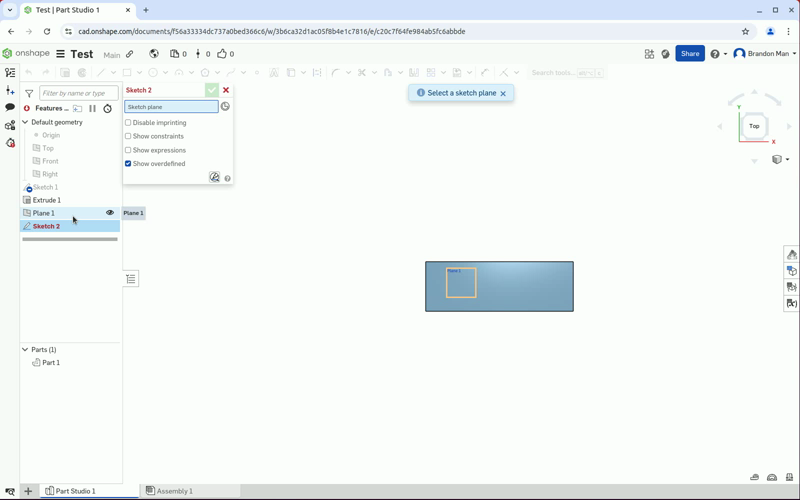
click(73, 215)
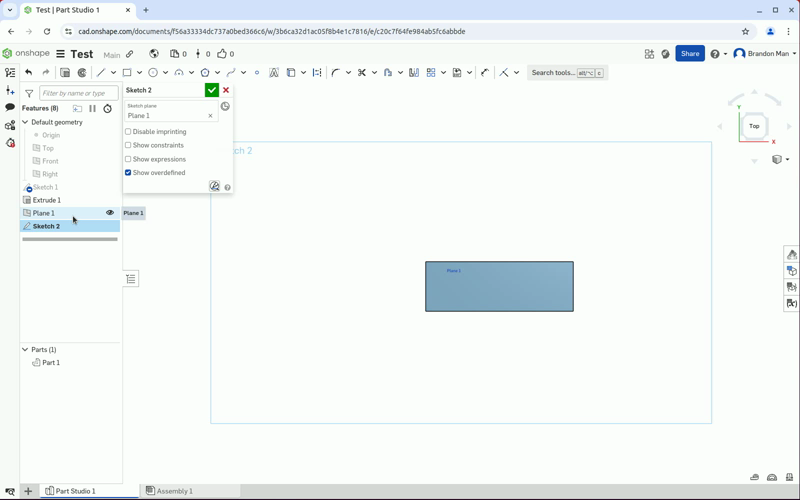
mouse_move(73, 352)
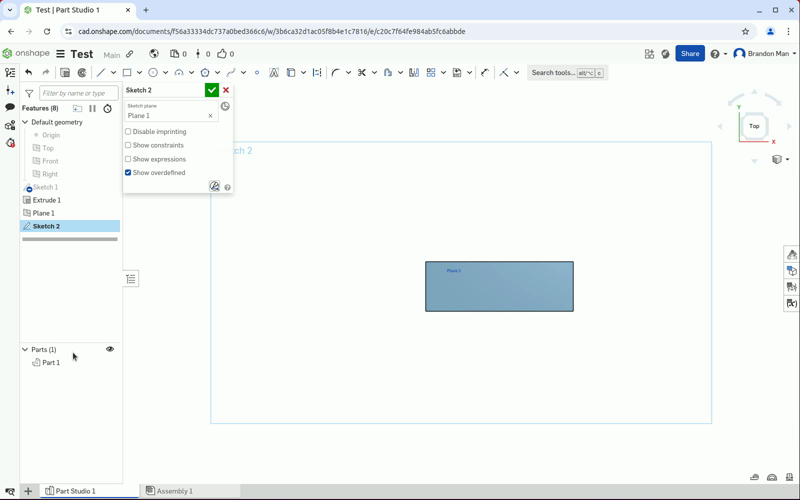
key(y)
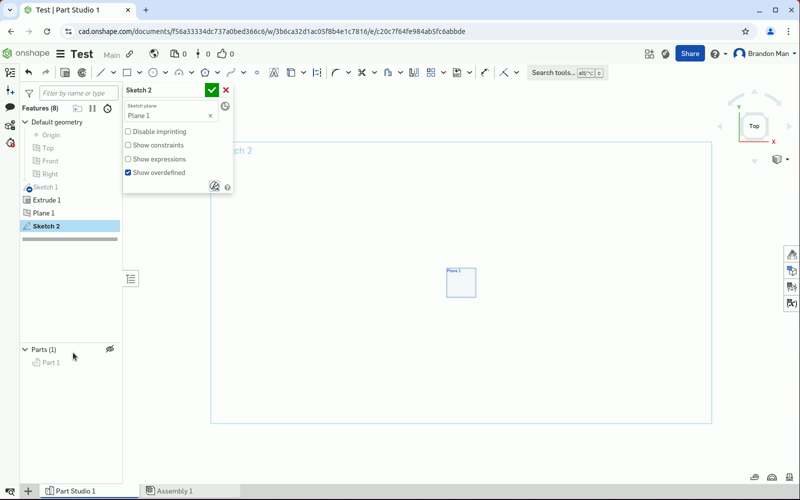
key(c)
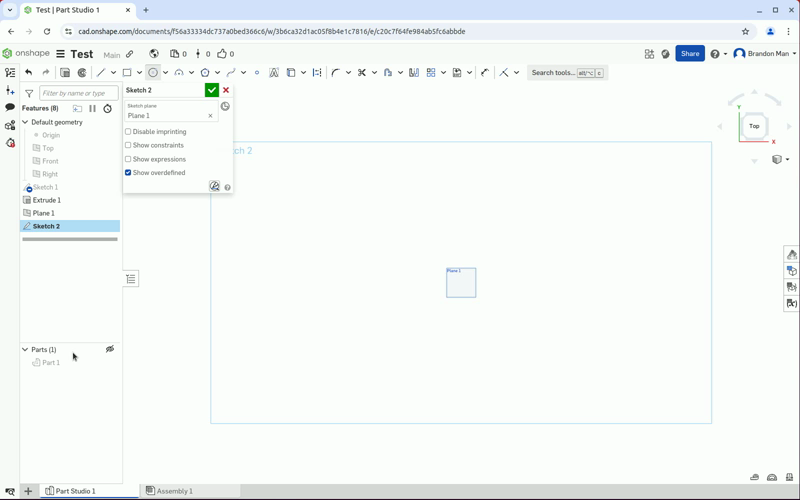
key_down(shift)
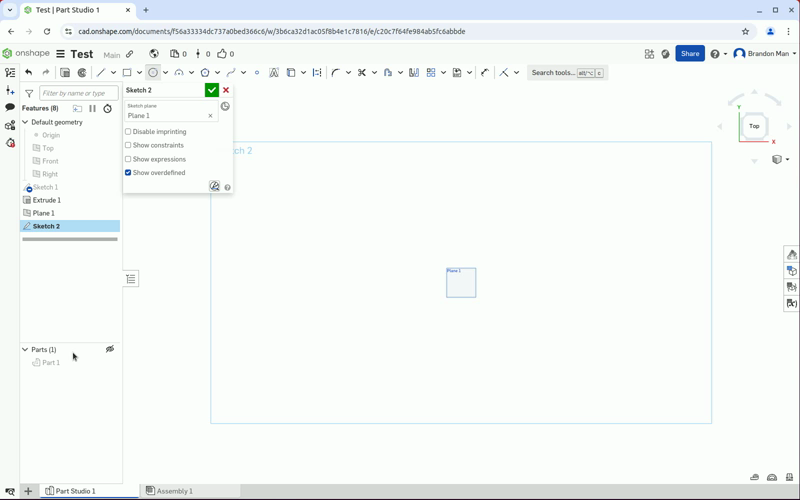
mouse_move(438, 286)
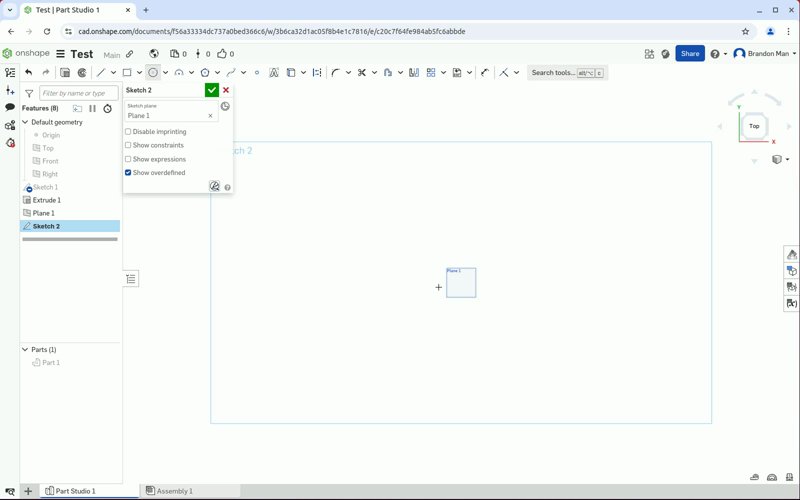
click(438, 286)
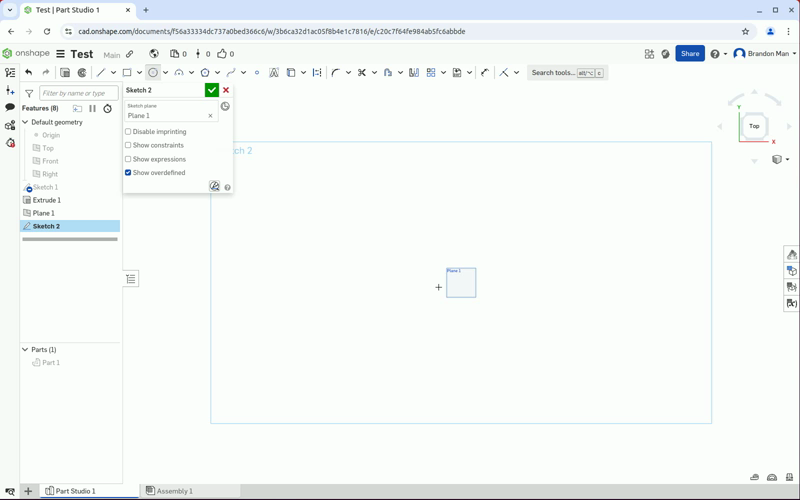
key_up(shift)
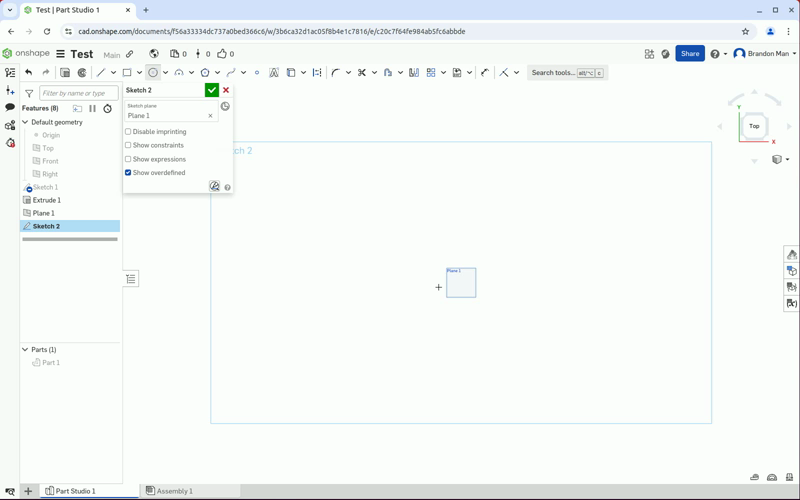
mouse_move(440, 286)
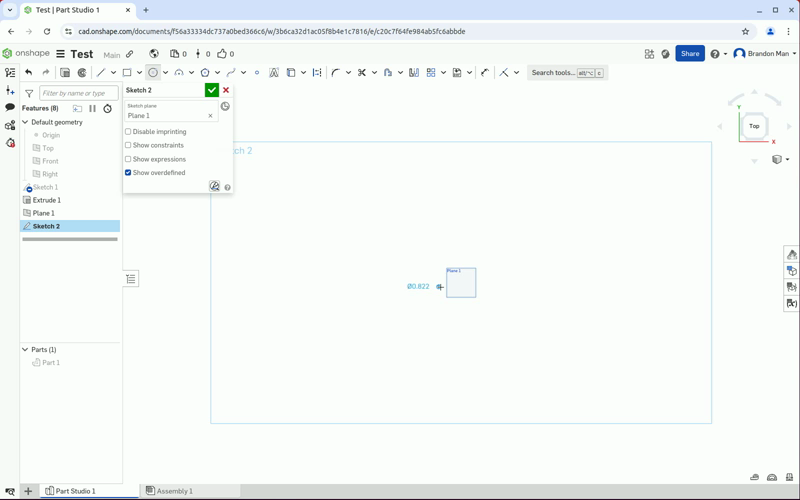
scroll(6)
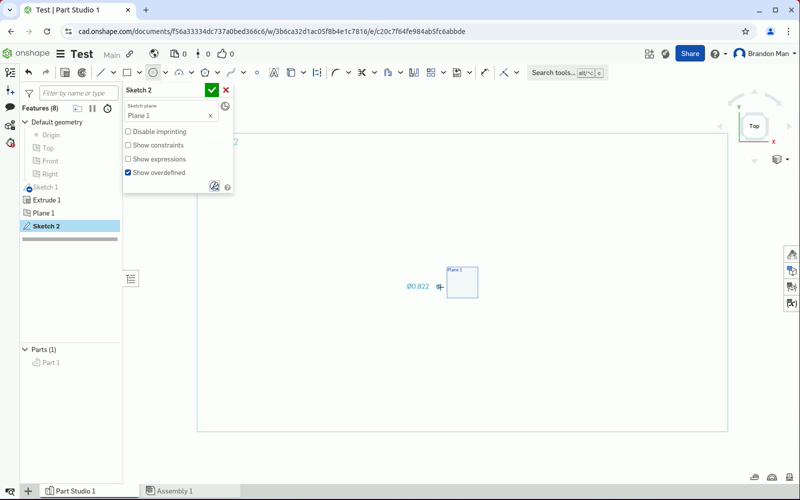
scroll(6)
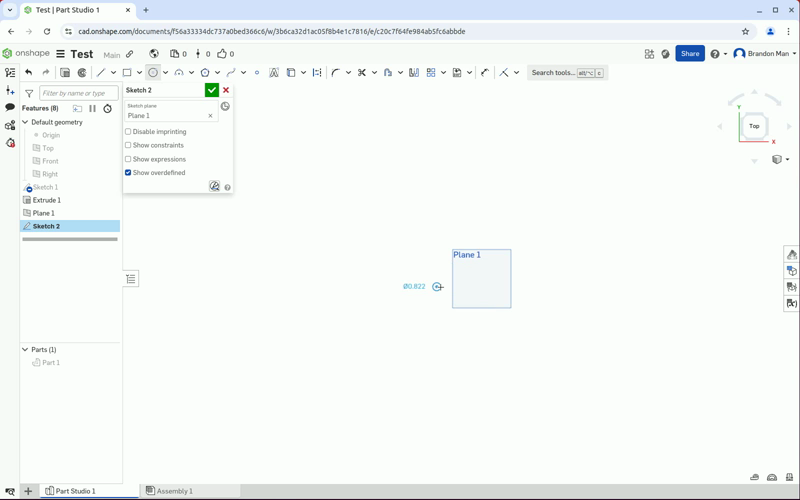
scroll(6)
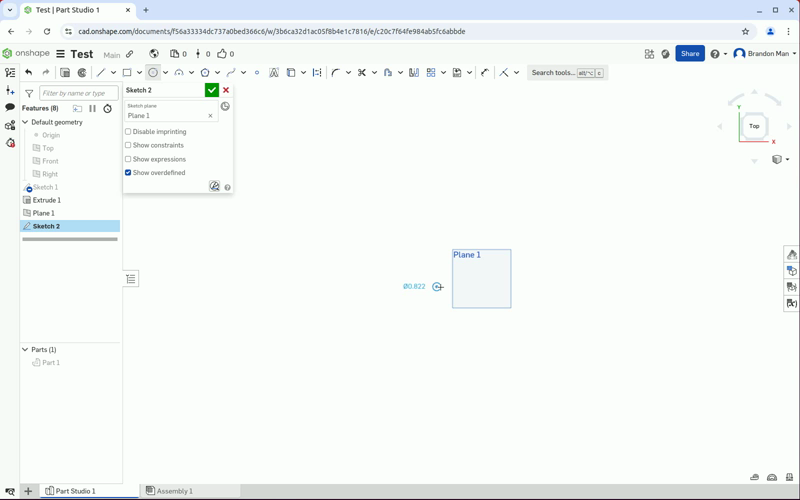
scroll(6)
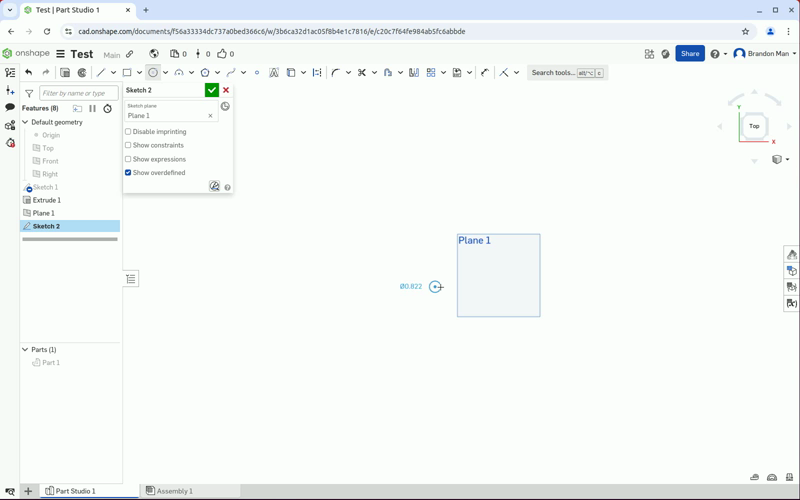
scroll(6)
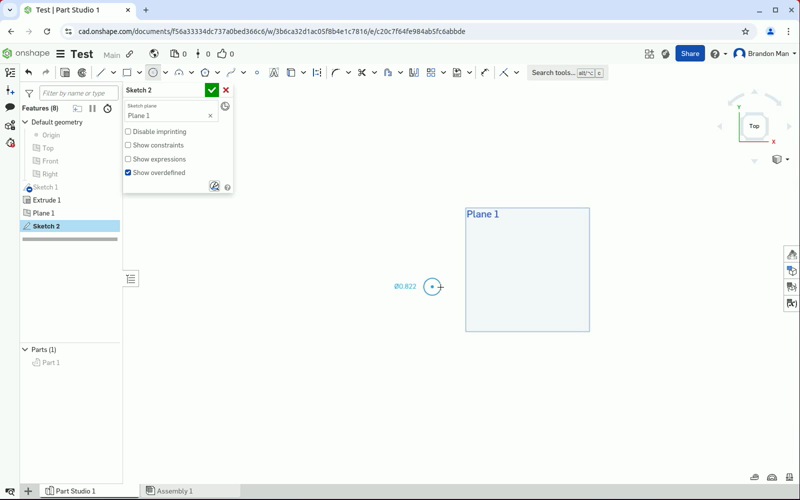
scroll(6)
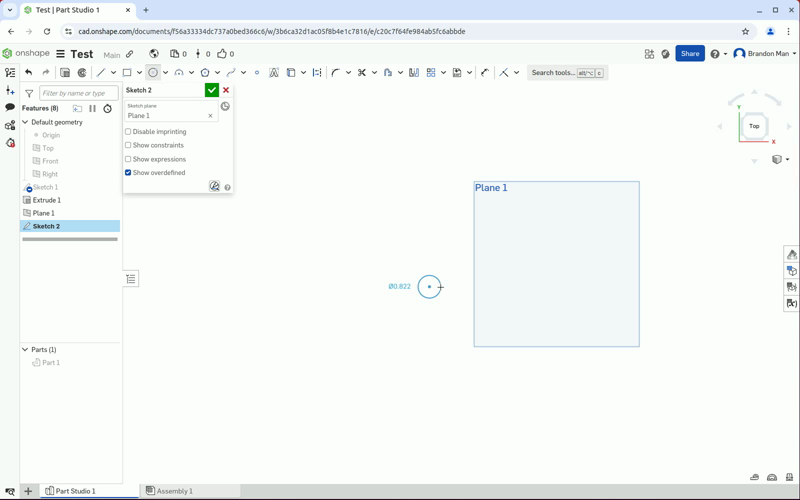
scroll(6)
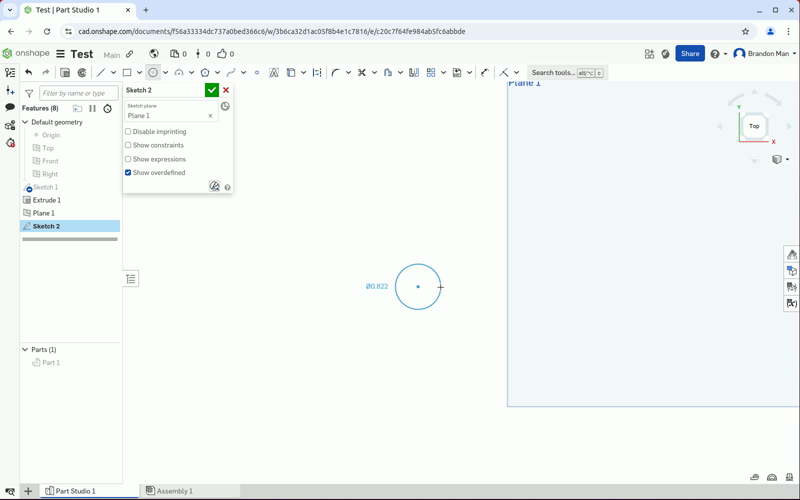
click(440, 286)
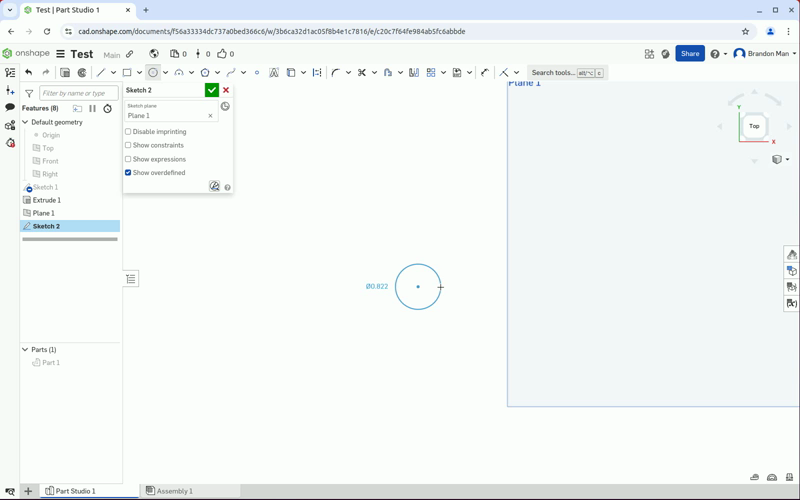
scroll(-6)
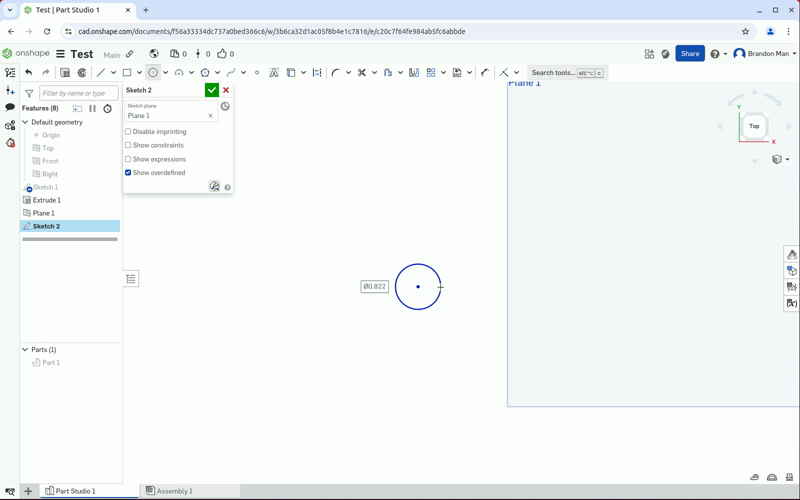
scroll(-6)
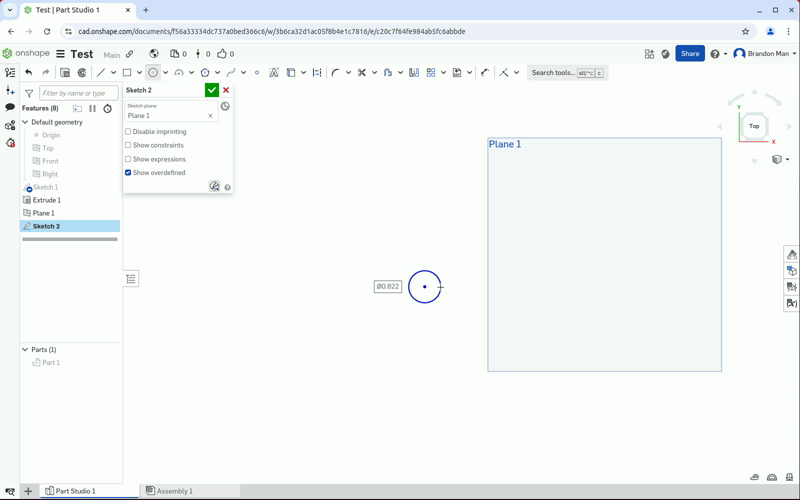
scroll(-6)
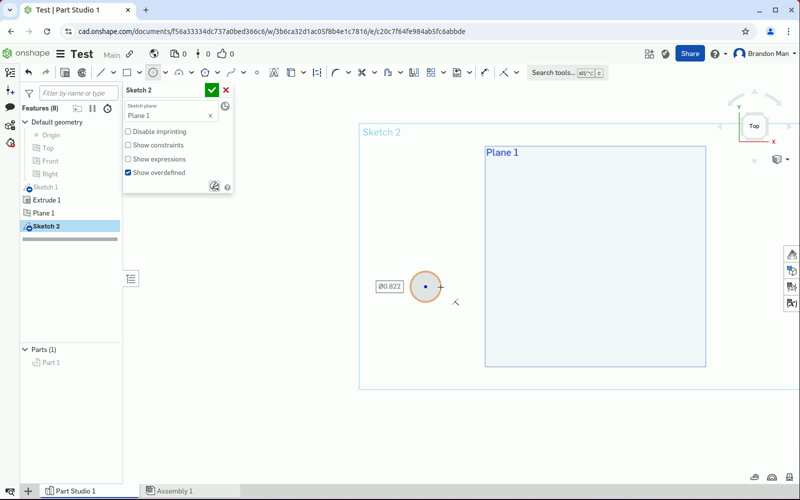
scroll(-6)
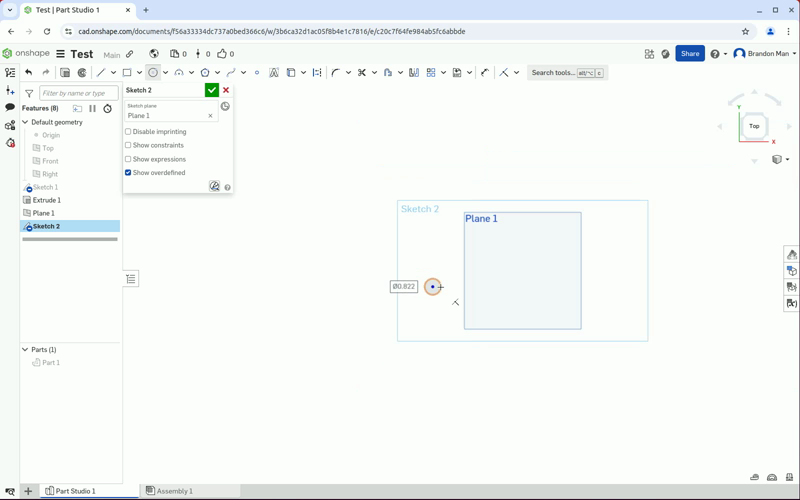
scroll(-6)
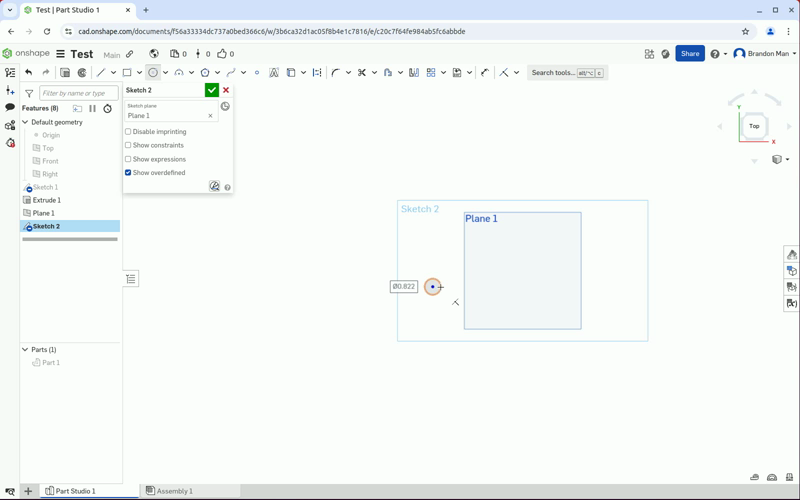
scroll(-6)
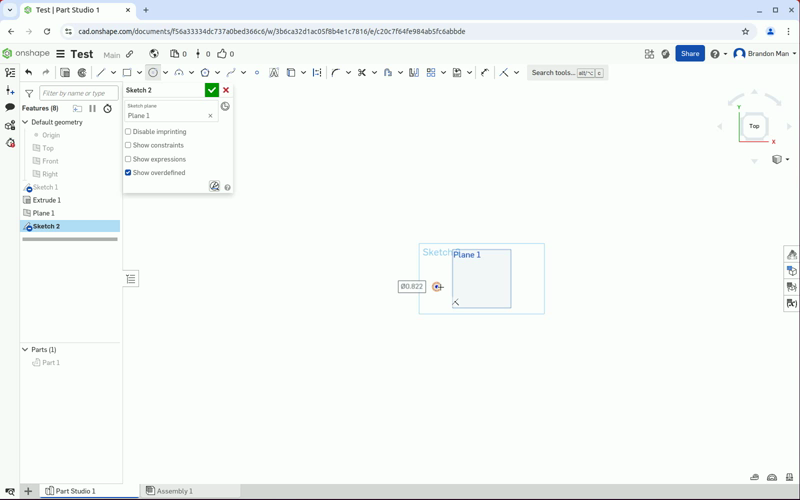
scroll(-6)
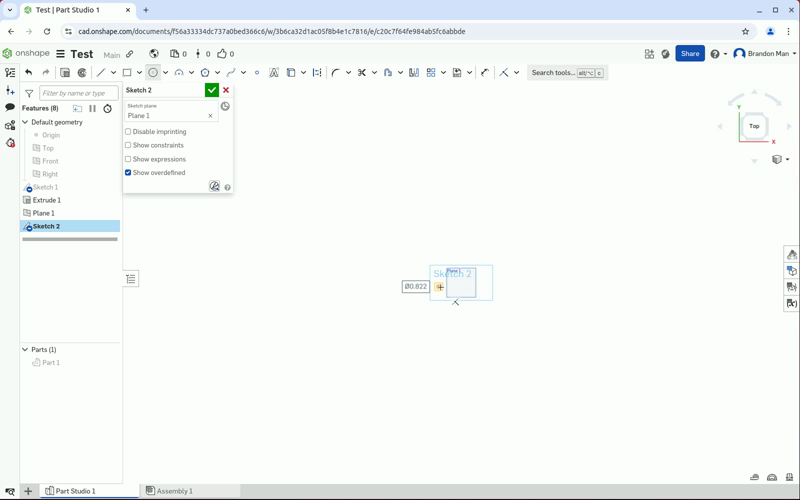
key(esc)
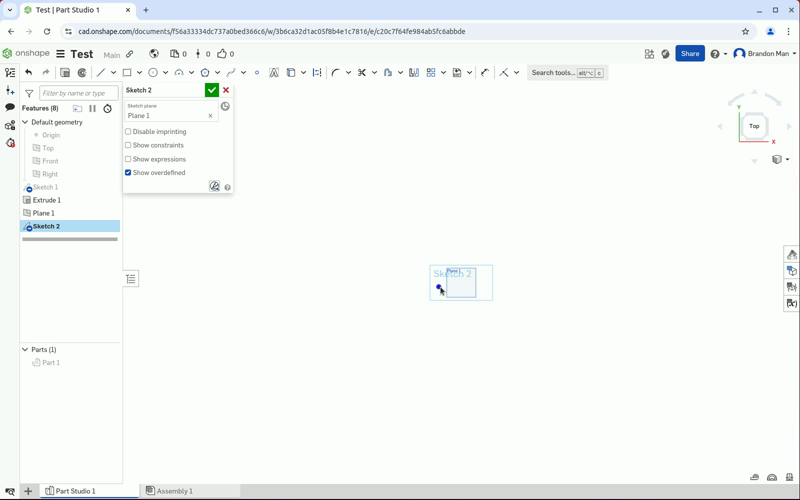
mouse_move(438, 288)
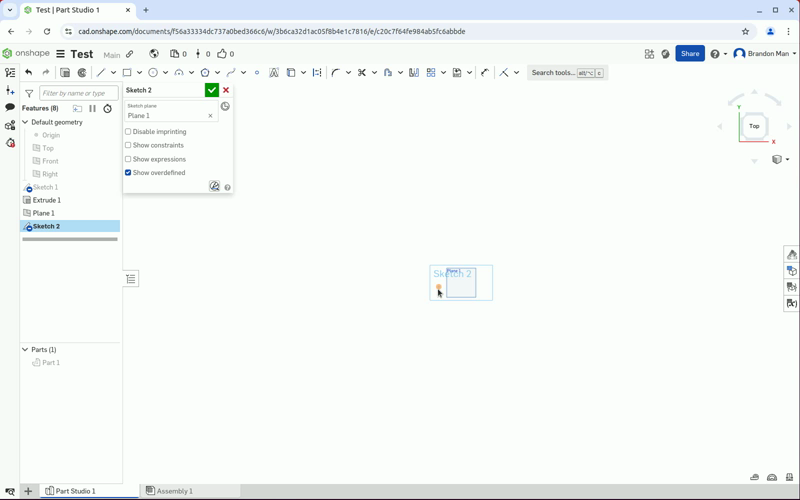
scroll(6)
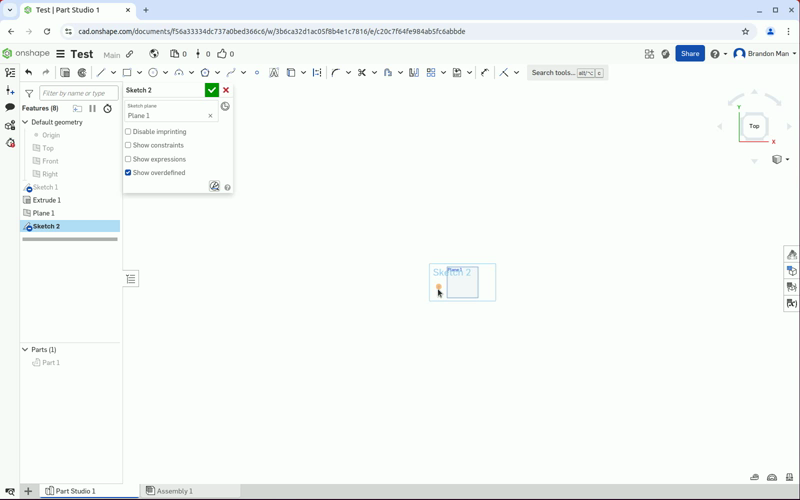
scroll(6)
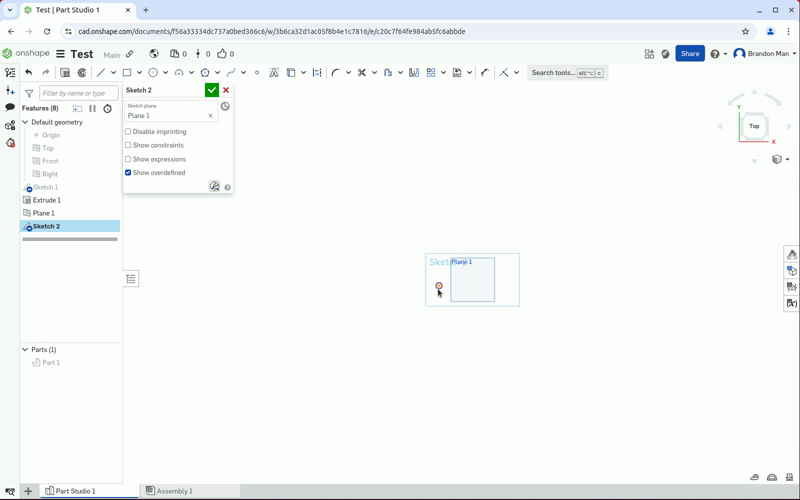
scroll(6)
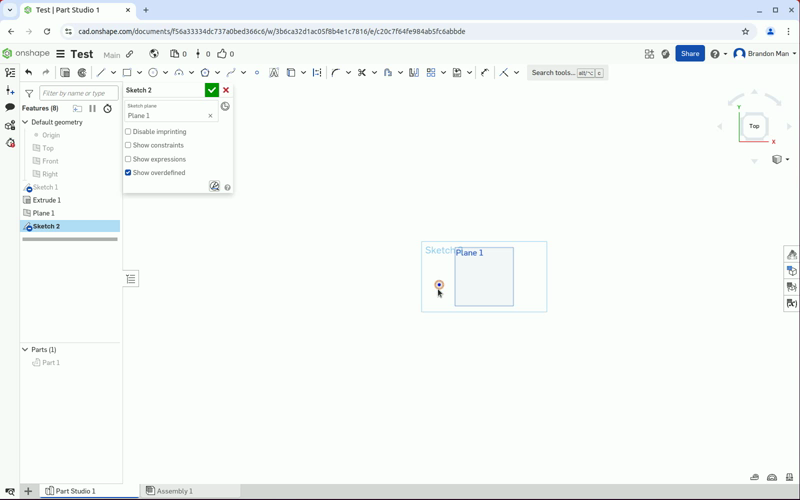
scroll(6)
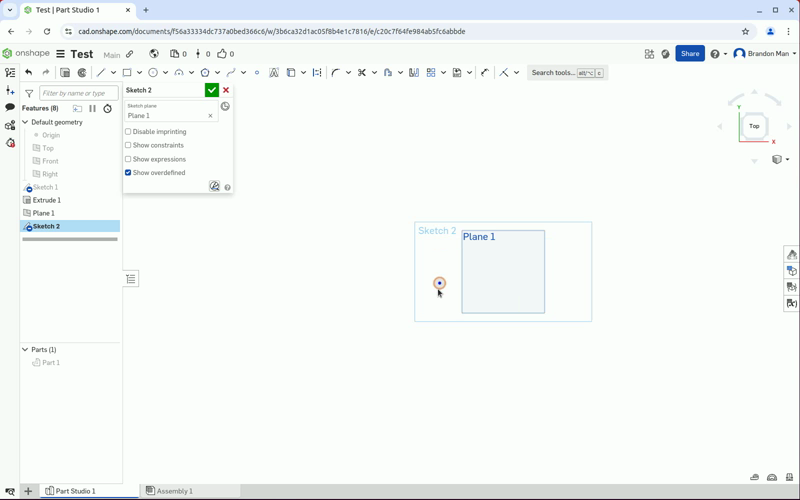
scroll(6)
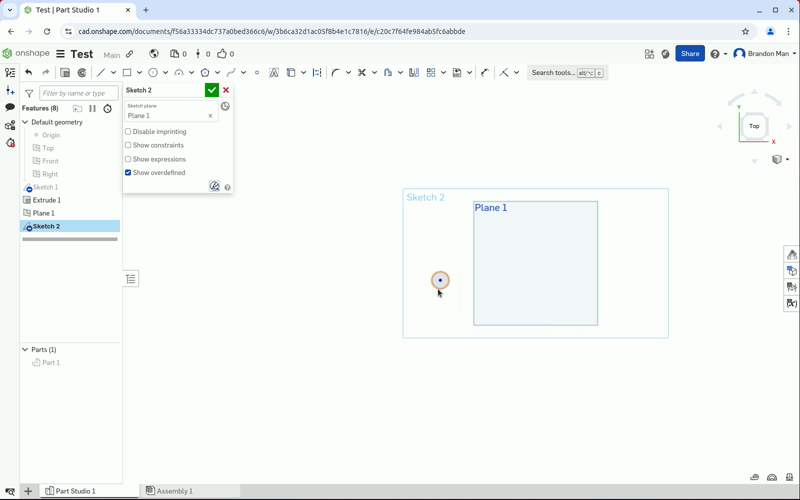
scroll(6)
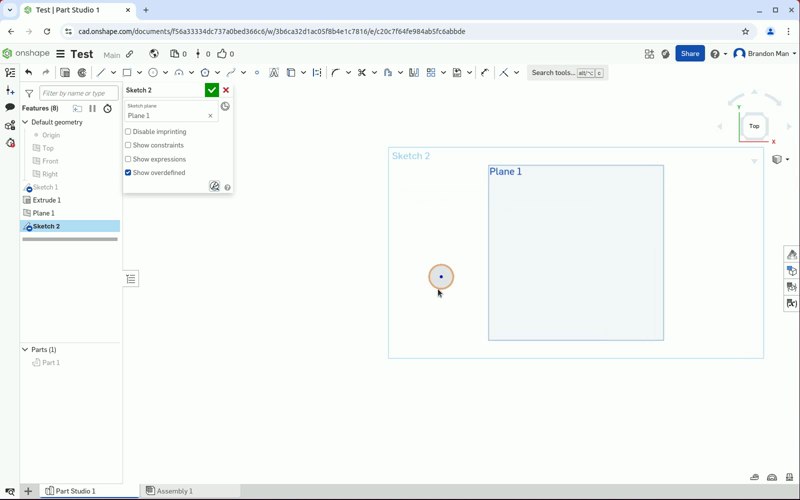
scroll(6)
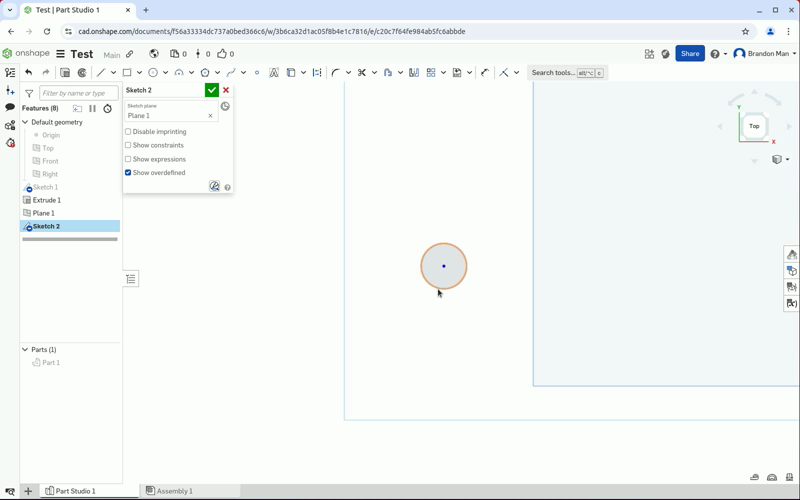
click(438, 288)
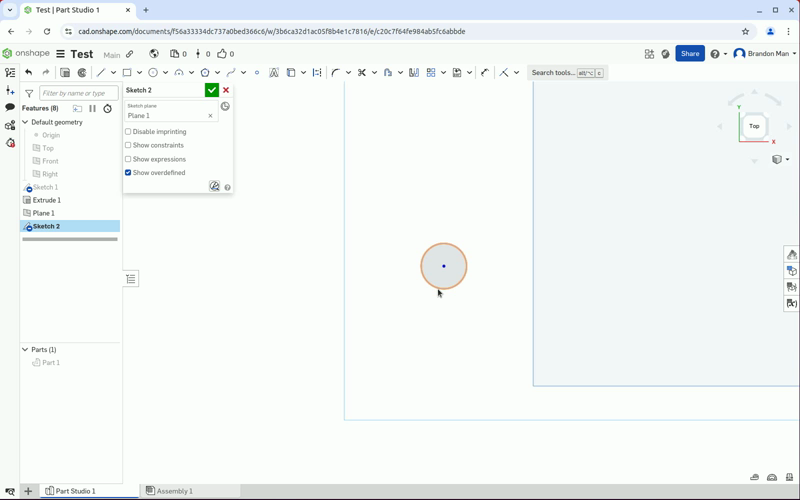
scroll(-6)
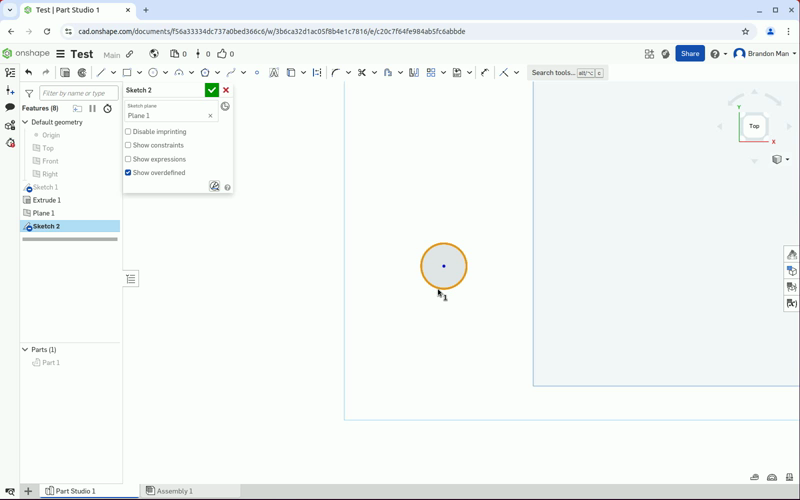
scroll(-6)
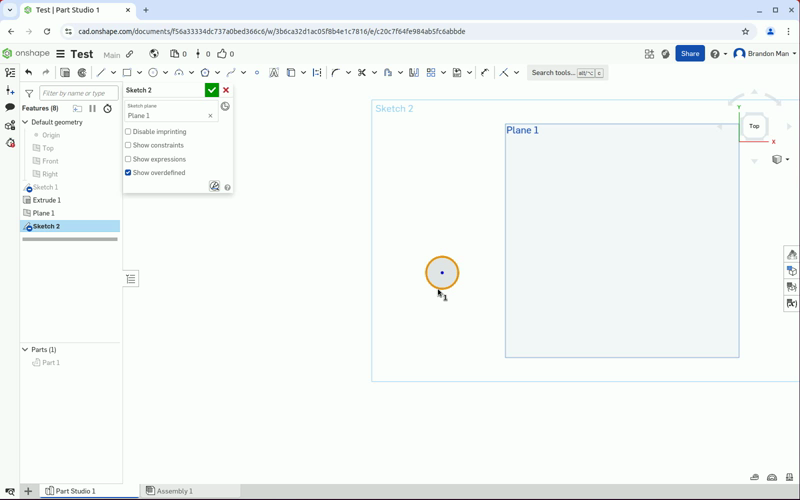
scroll(-6)
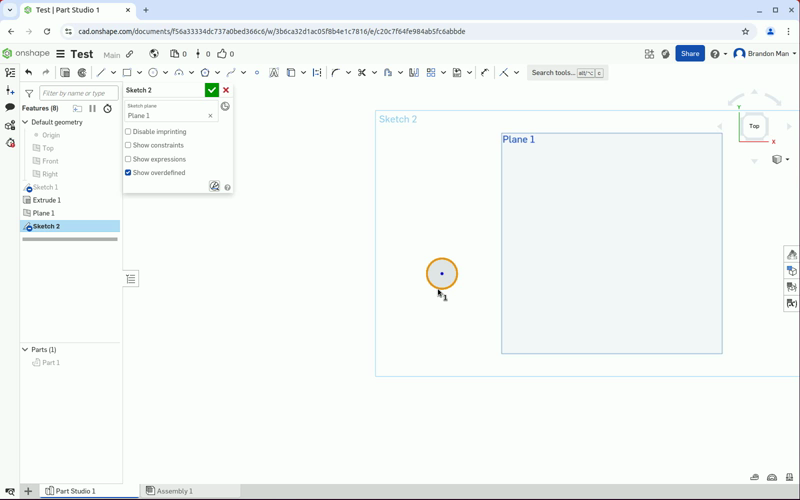
scroll(-6)
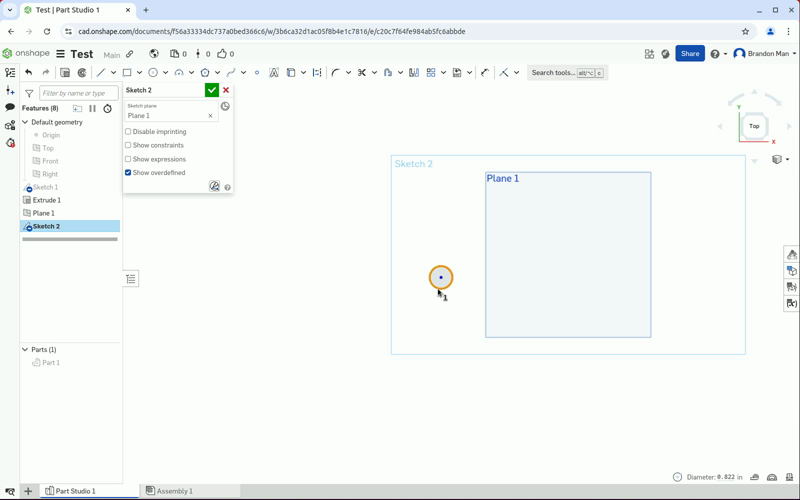
scroll(-6)
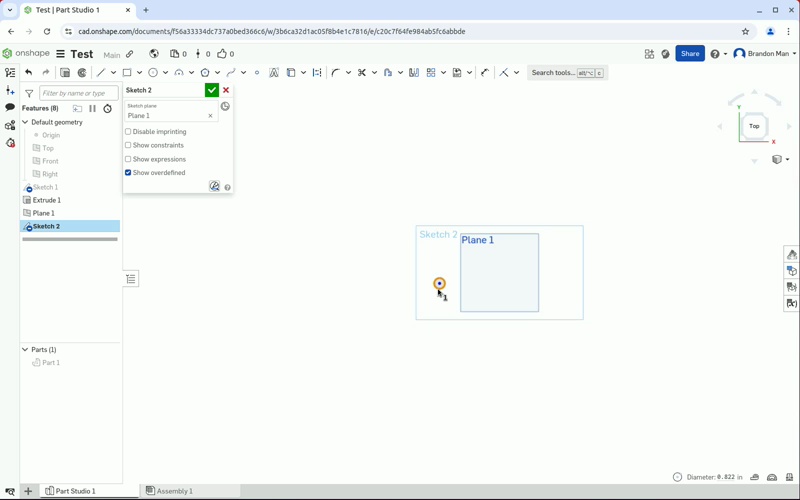
scroll(-6)
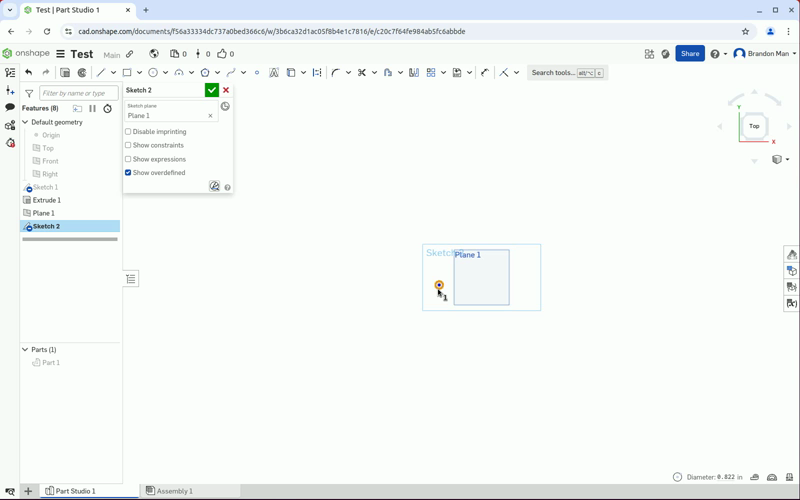
scroll(-6)
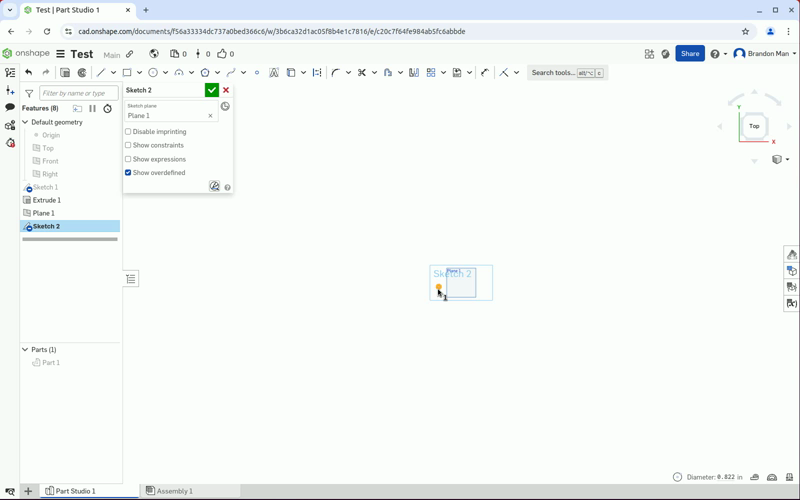
mouse_move(73, 352)
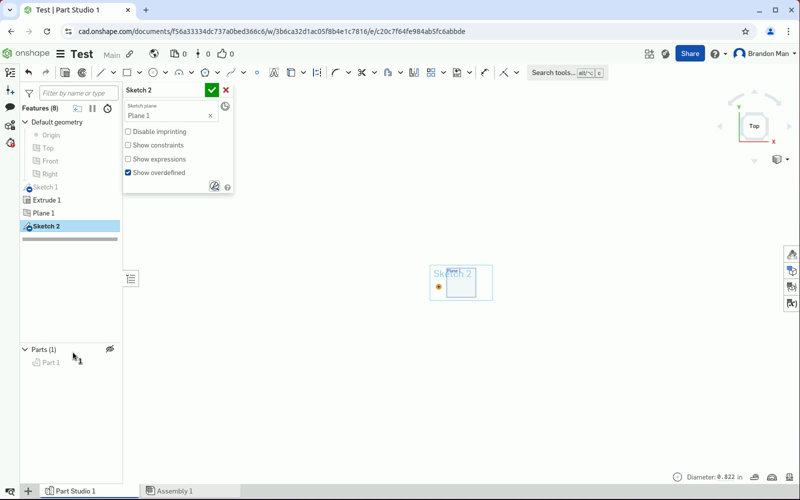
key(shift+y)
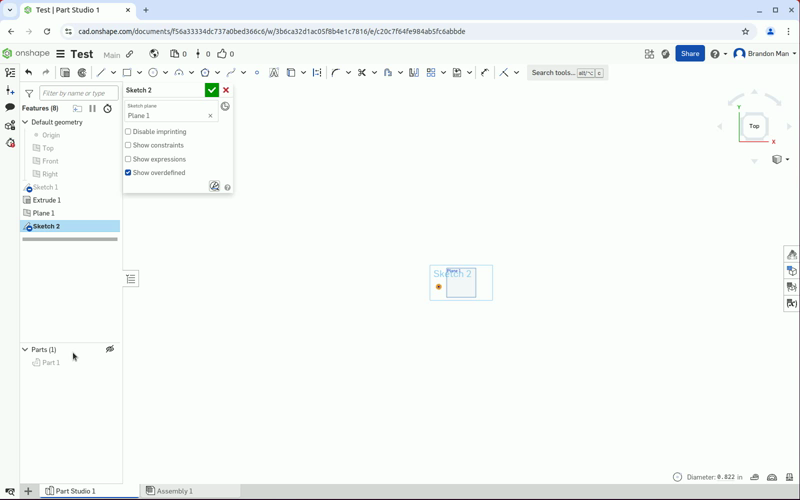
key(shift+e)
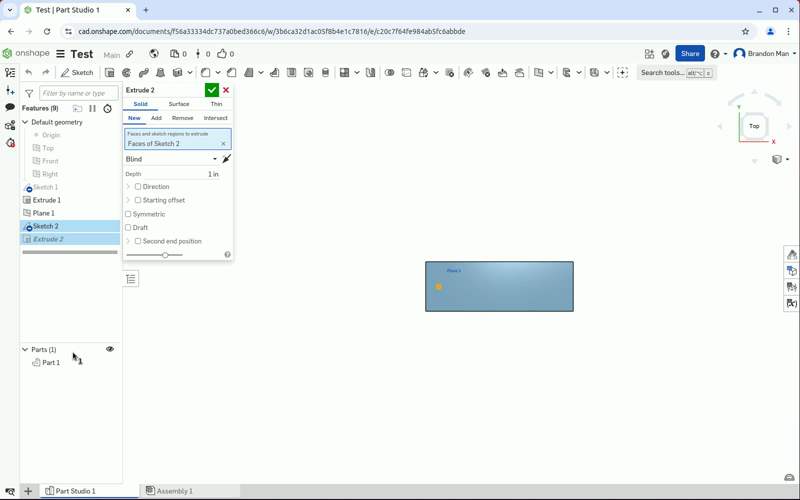
mouse_move(143, 106)
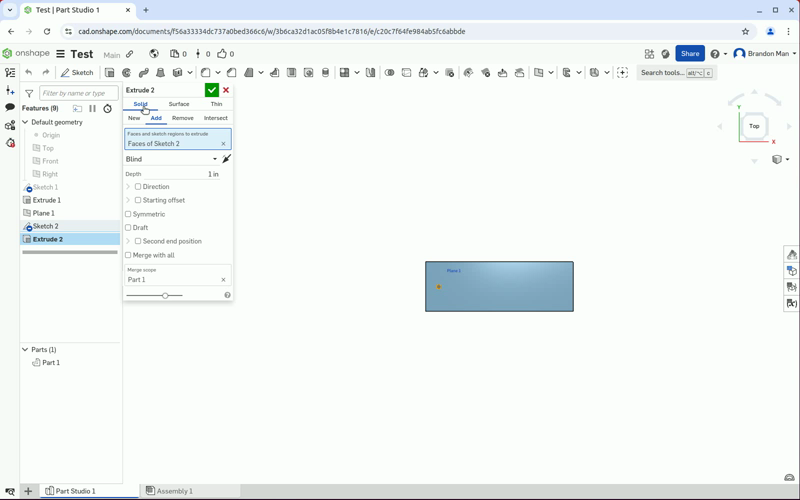
click(143, 106)
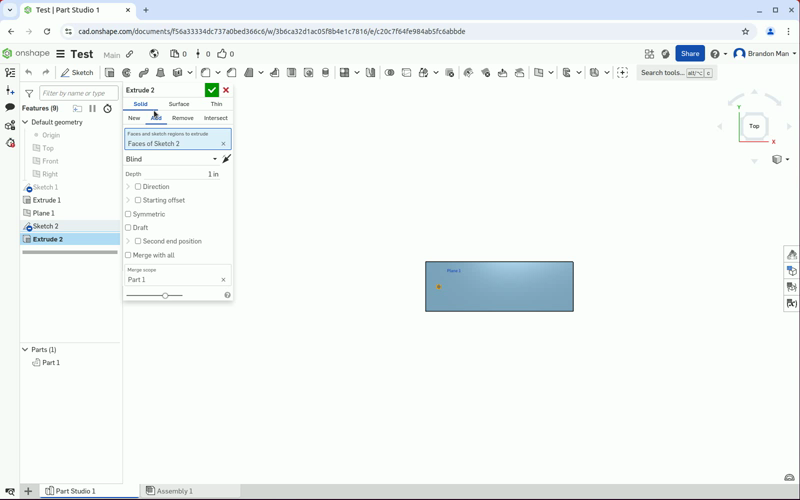
mouse_move(186, 120)
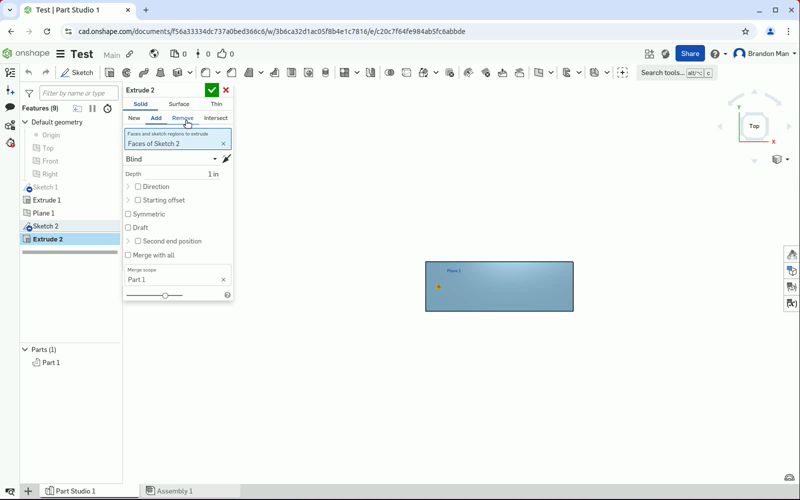
click(186, 120)
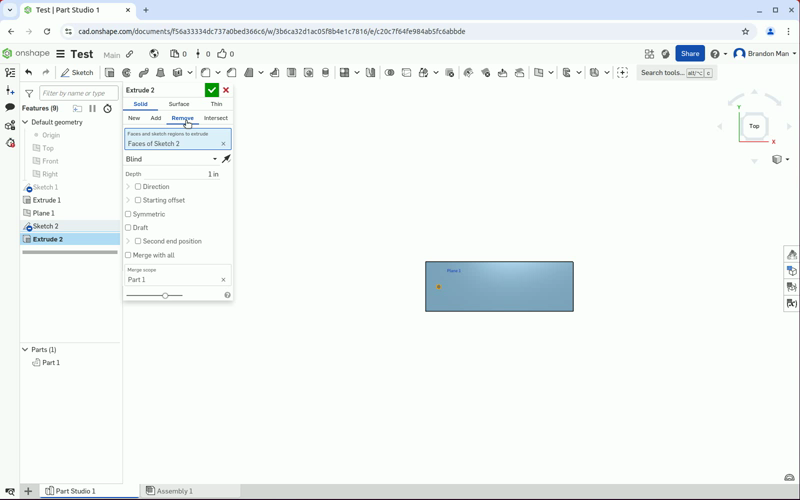
key(tab, 4)
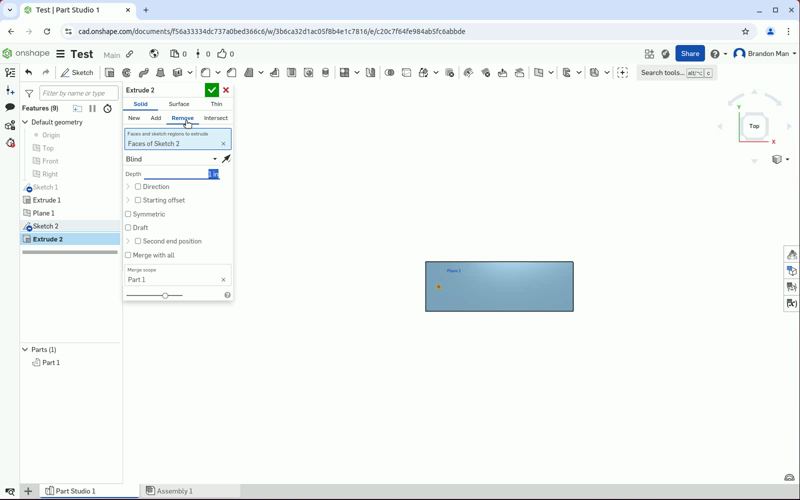
text(0.722)
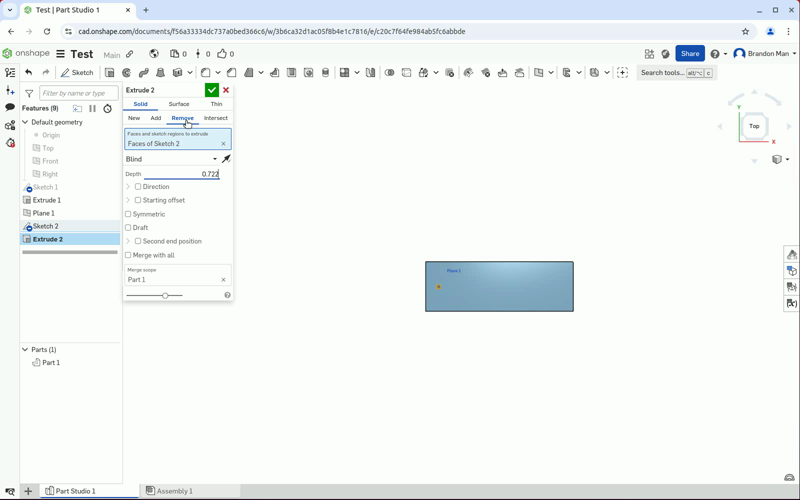
key(tab, 6)
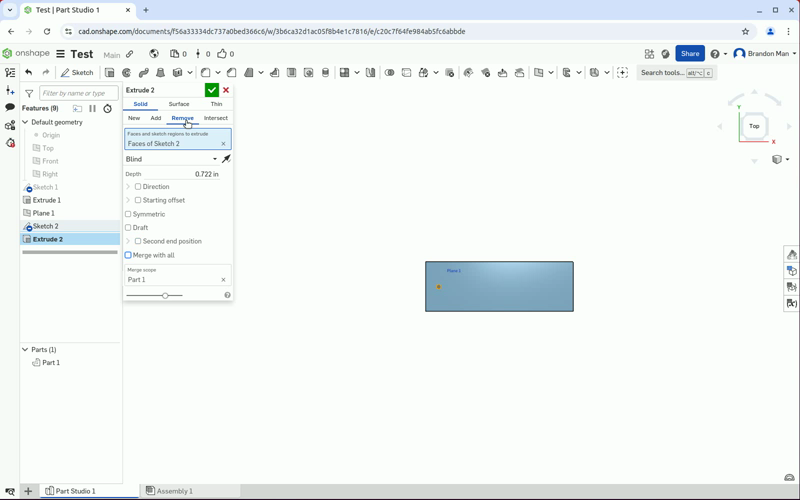
key(space)
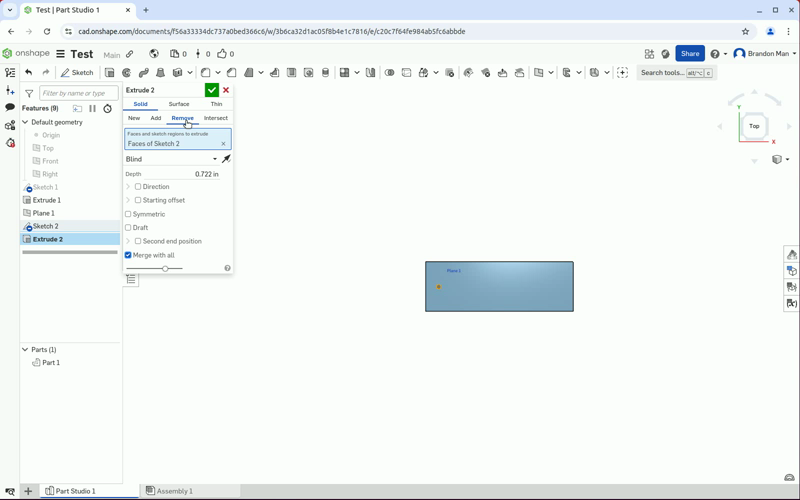
key(enter)
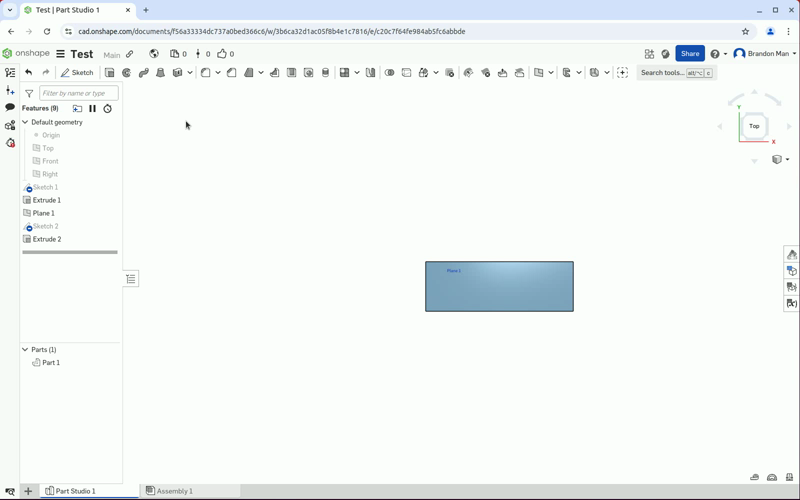
key(shift+h)
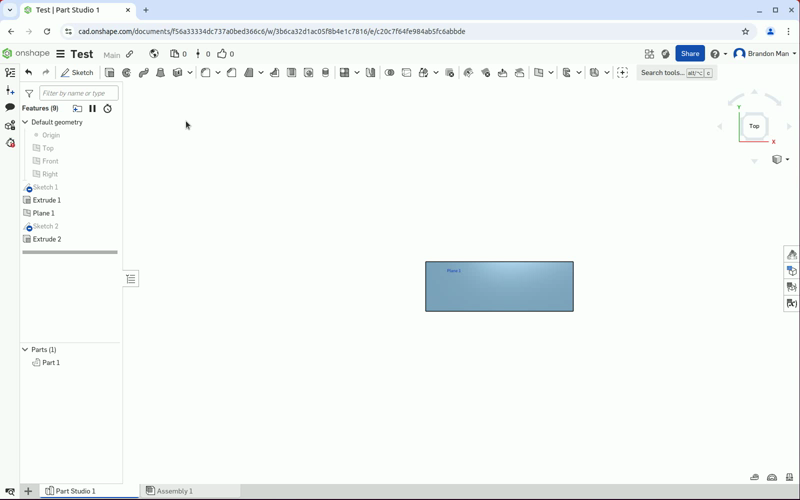
key(shift+h)
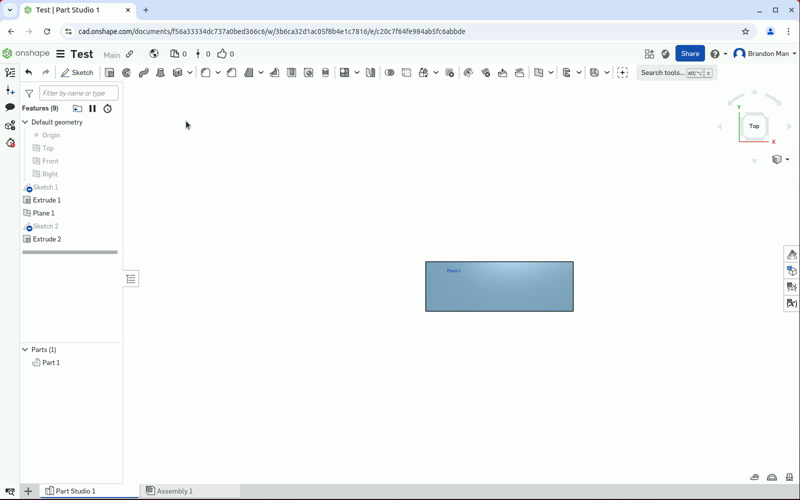
mouse_move(73, 189)
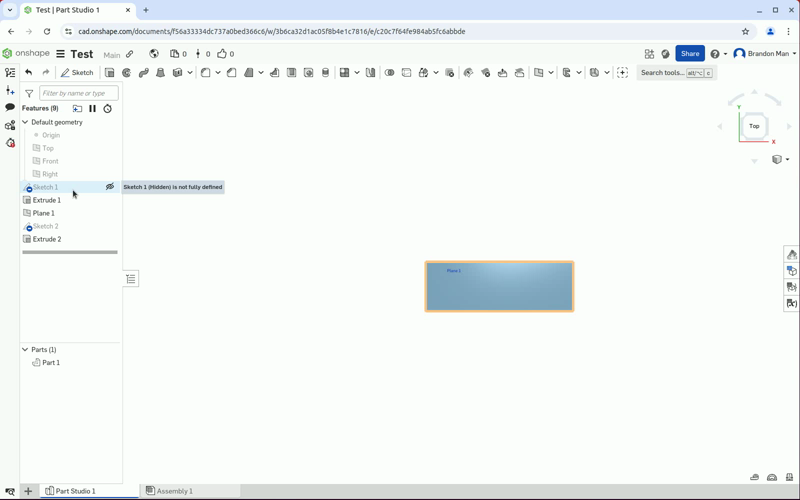
click(73, 189)
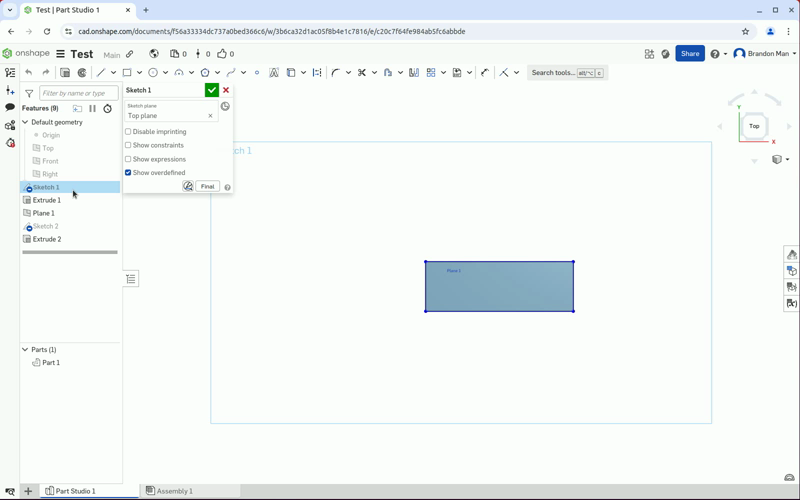
mouse_move(229, 92)
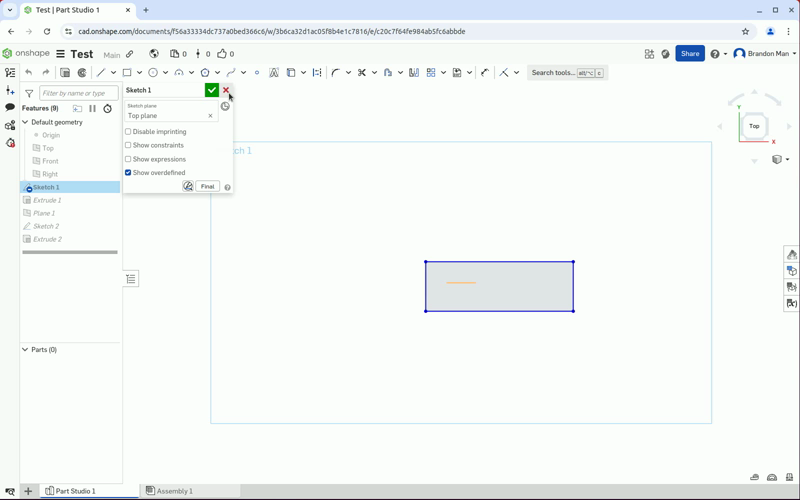
click(229, 92)
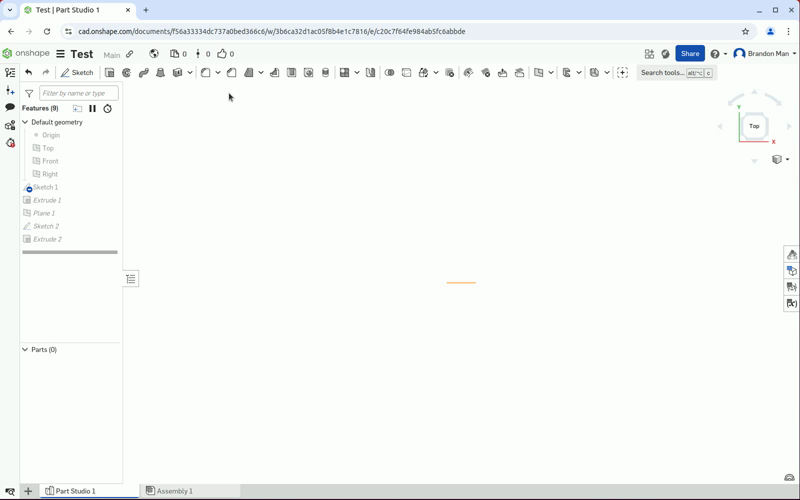
key(shift+s)
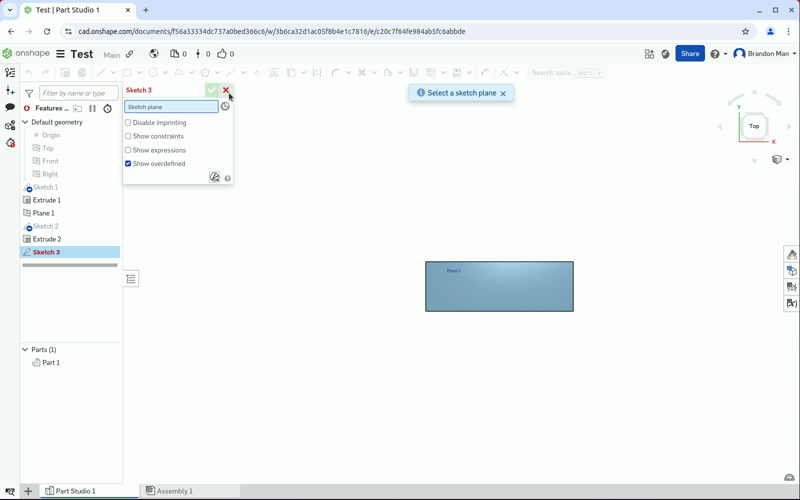
mouse_move(73, 215)
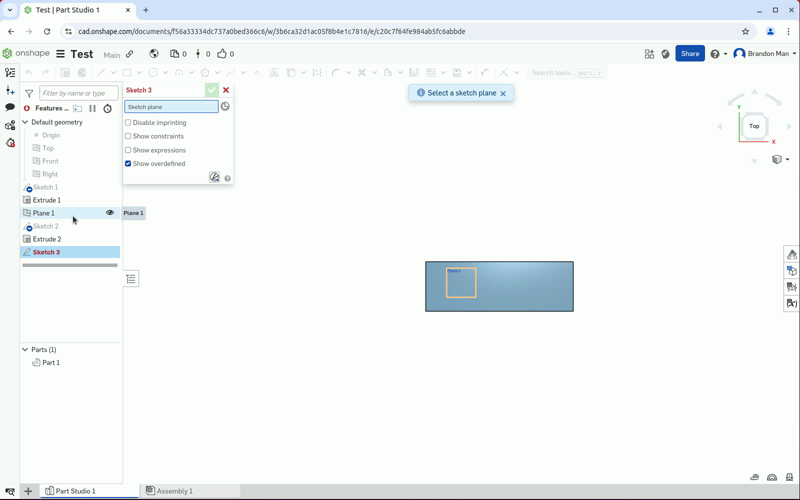
click(73, 215)
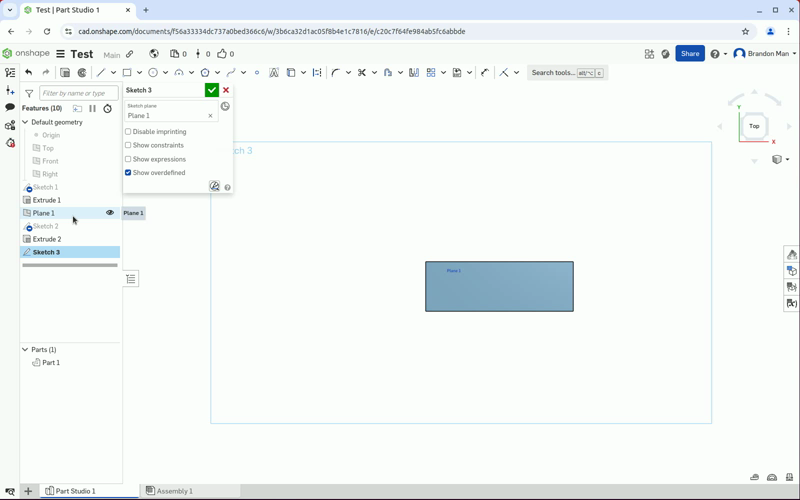
mouse_move(73, 352)
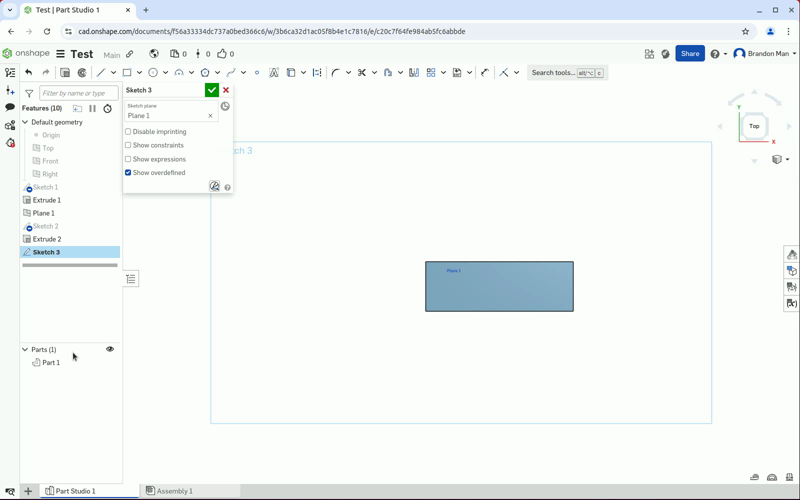
key(y)
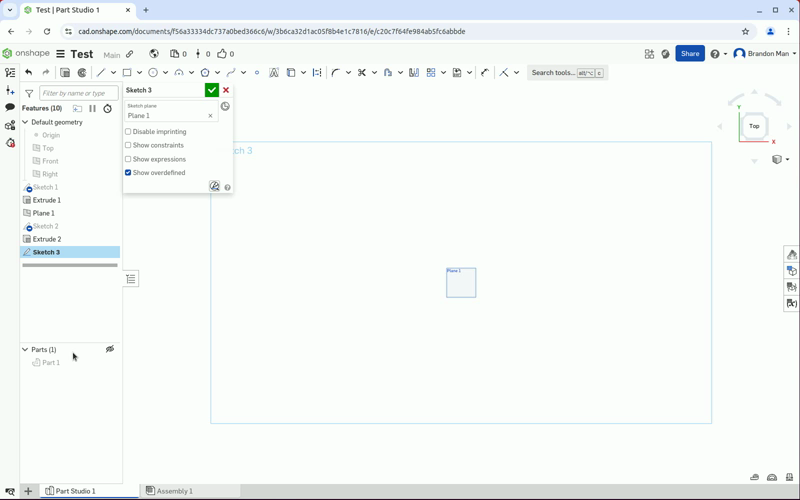
key(c)
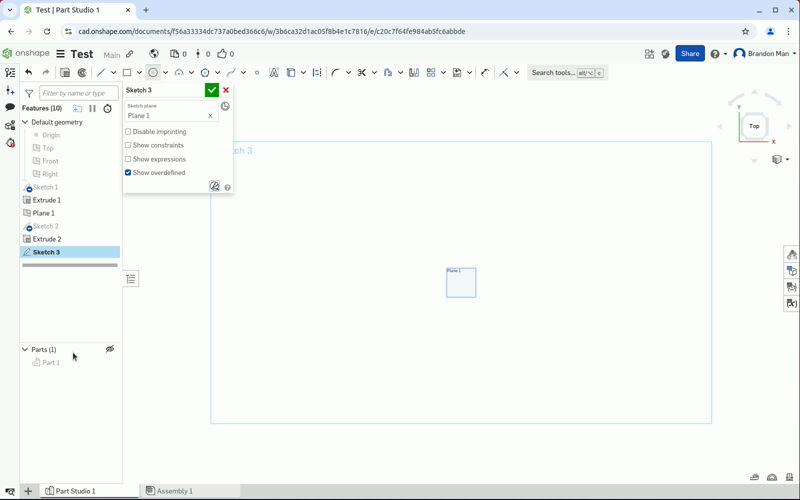
key_down(shift)
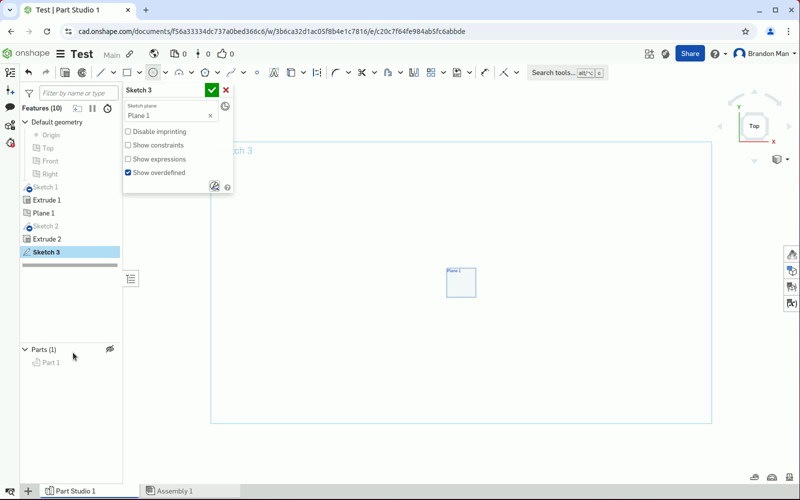
mouse_move(555, 286)
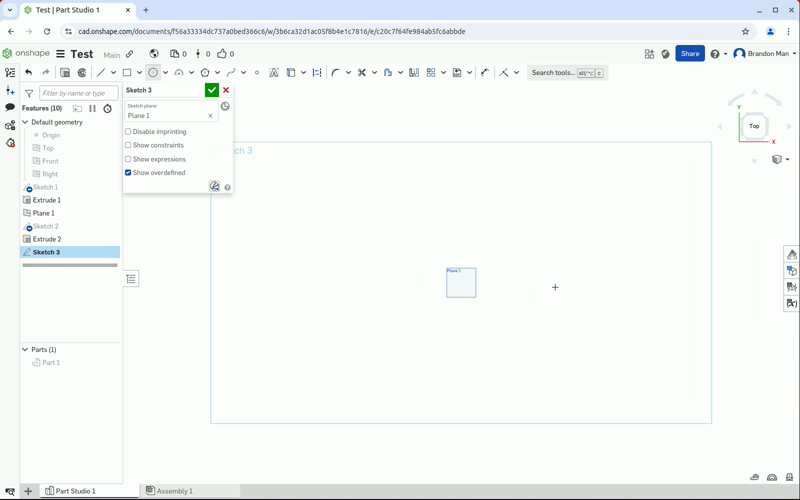
click(555, 286)
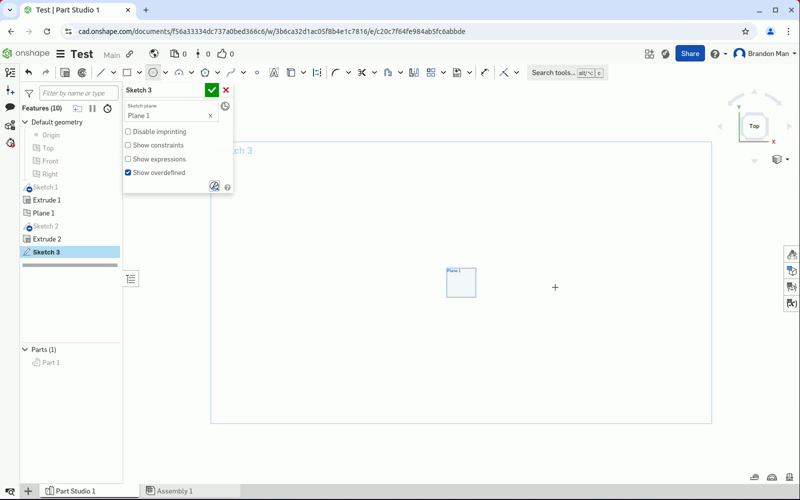
key_up(shift)
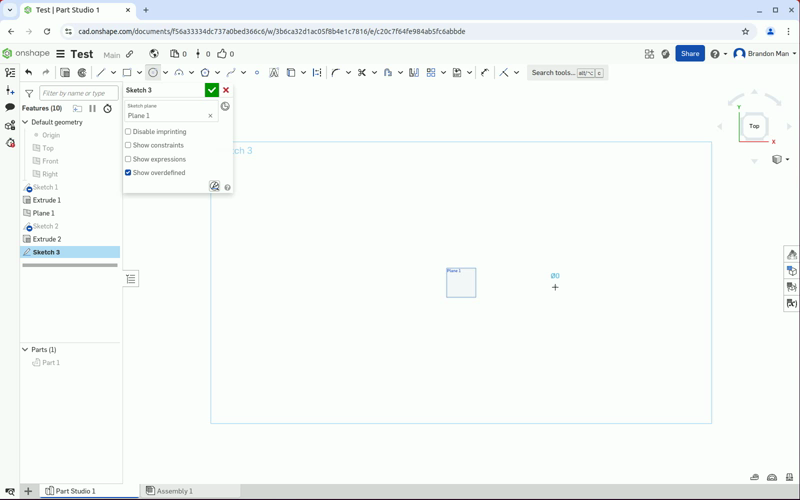
mouse_move(562, 286)
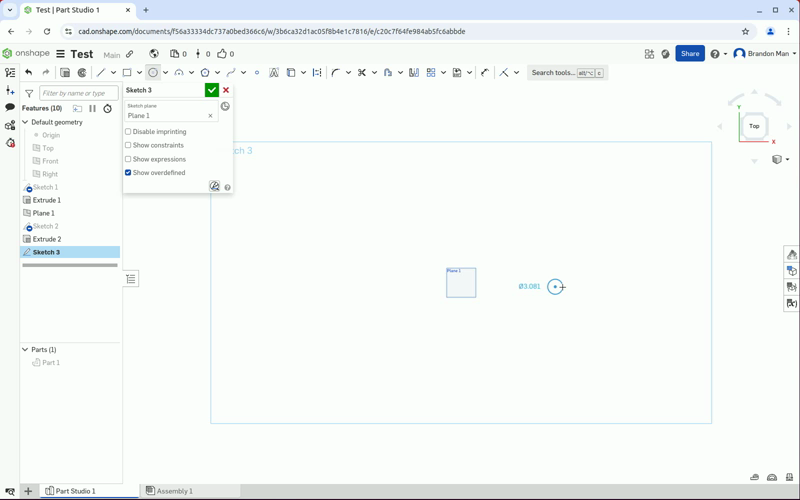
click(562, 286)
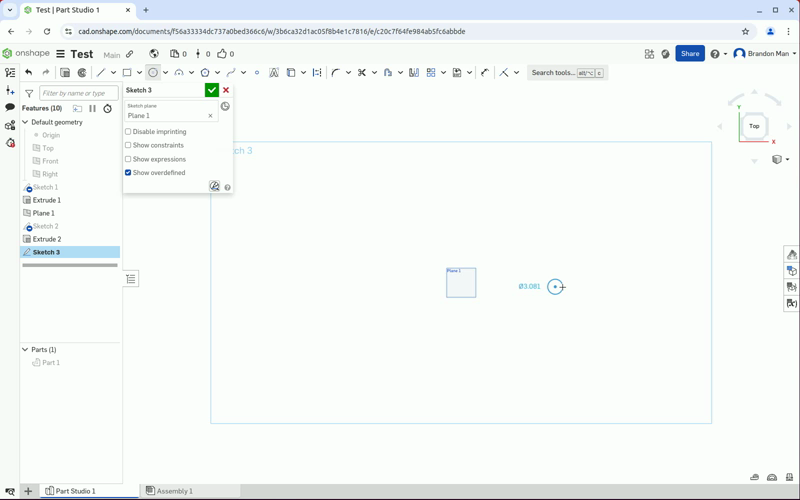
key(esc)
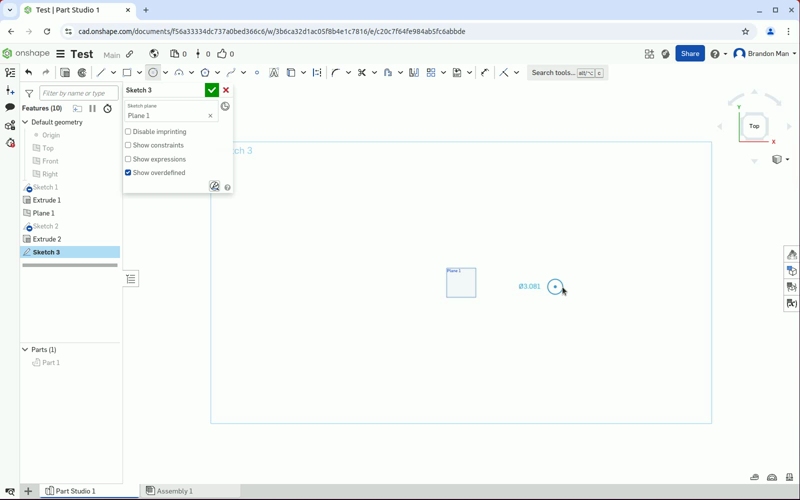
mouse_move(558, 283)
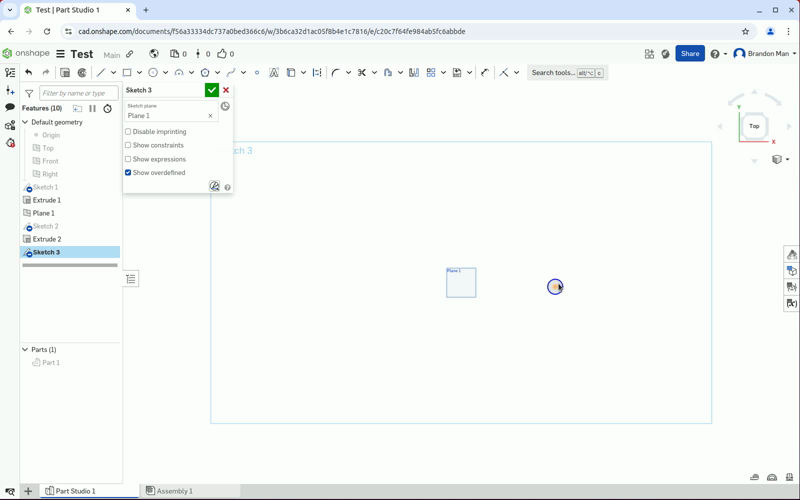
scroll(6)
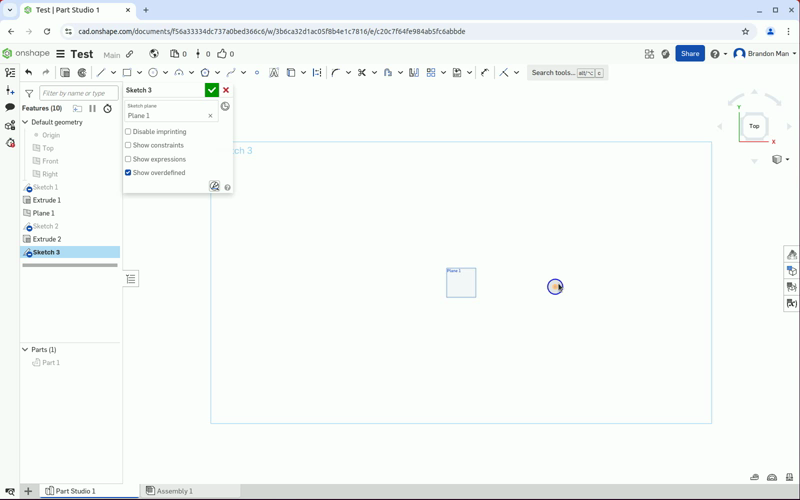
scroll(6)
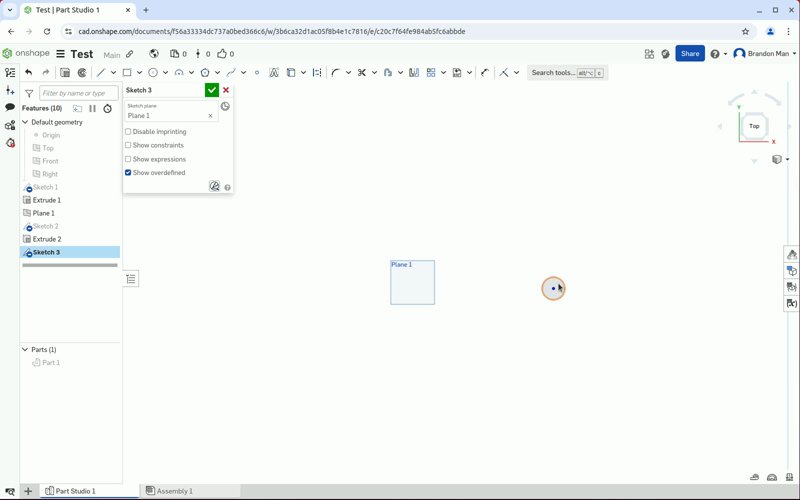
scroll(6)
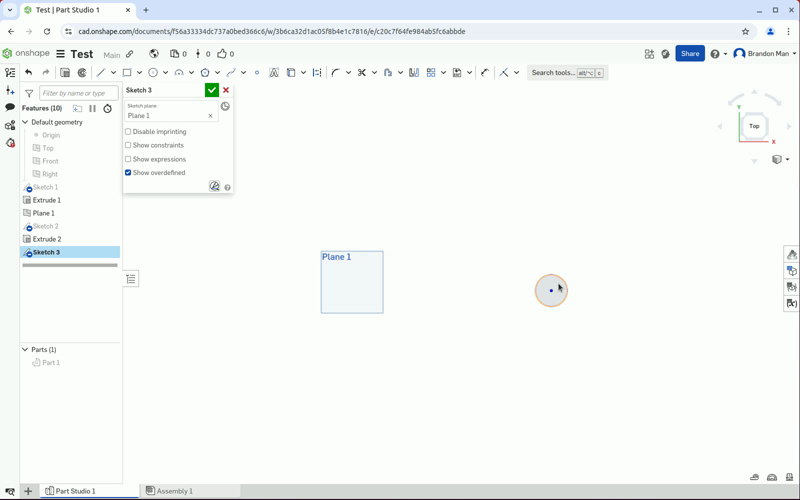
scroll(6)
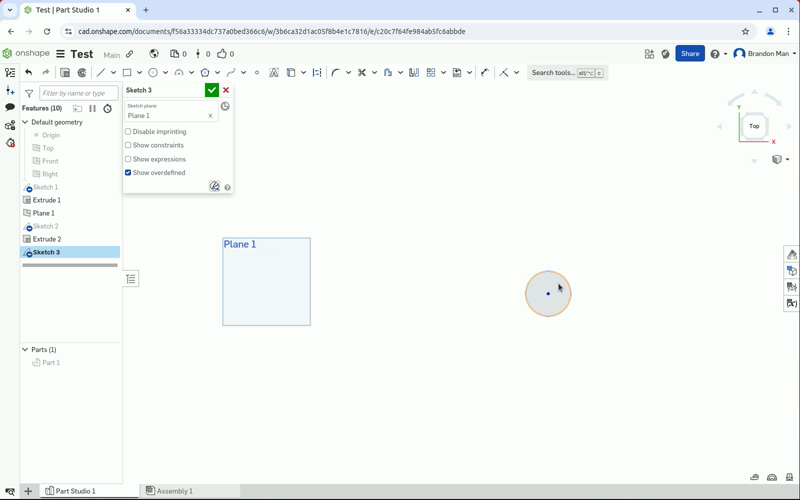
scroll(6)
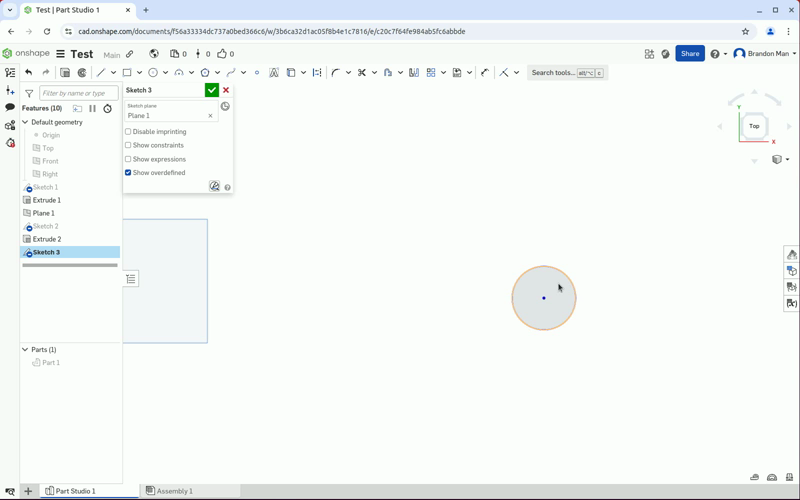
scroll(6)
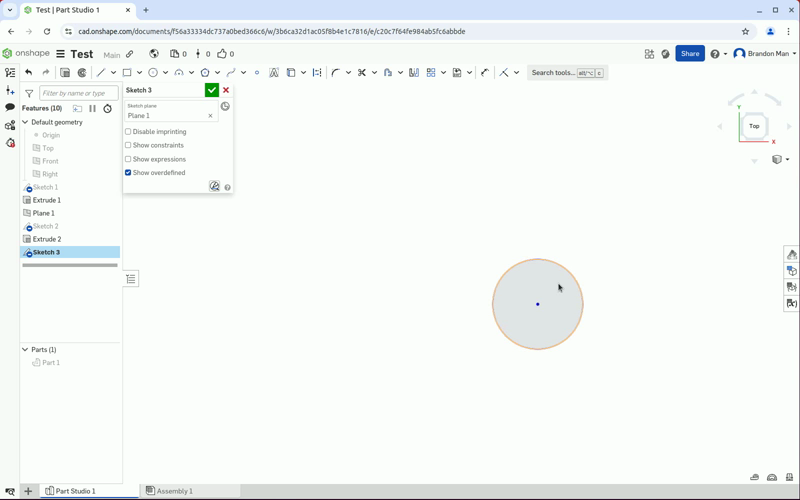
scroll(6)
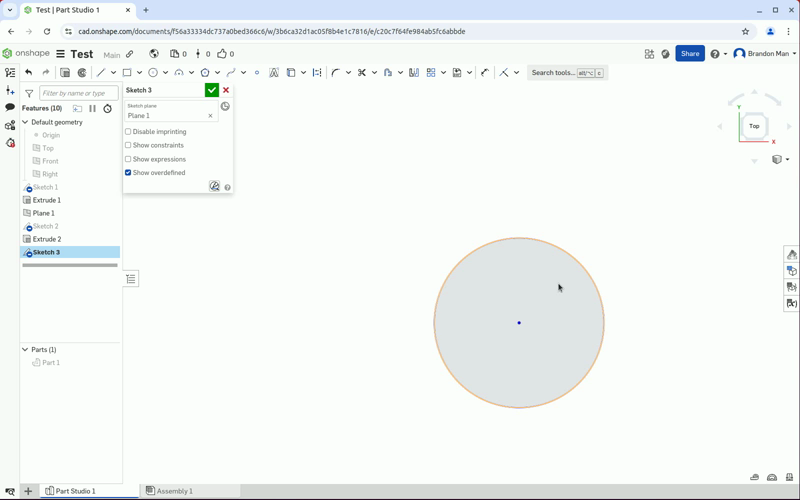
click(558, 283)
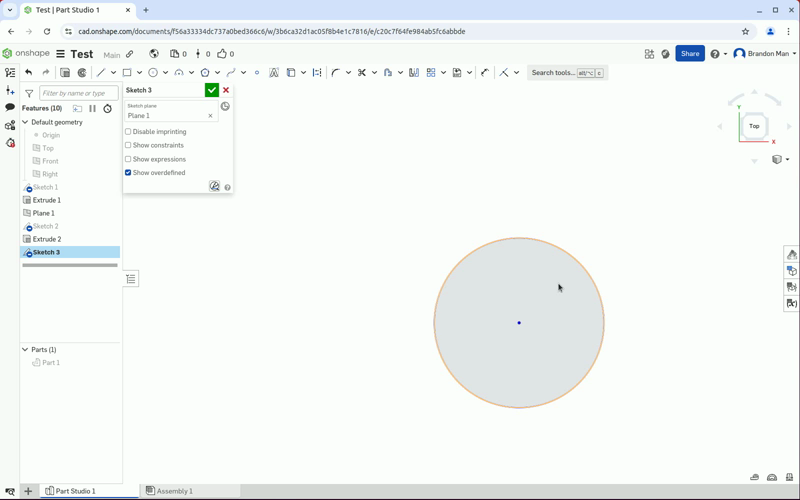
scroll(-6)
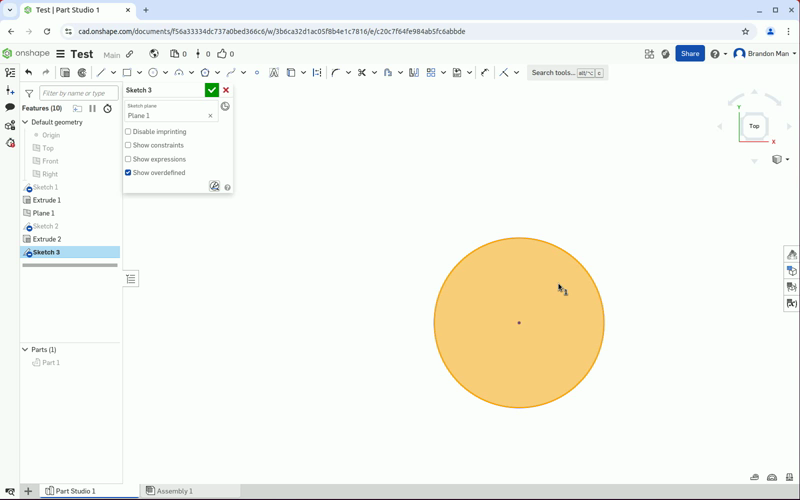
scroll(-6)
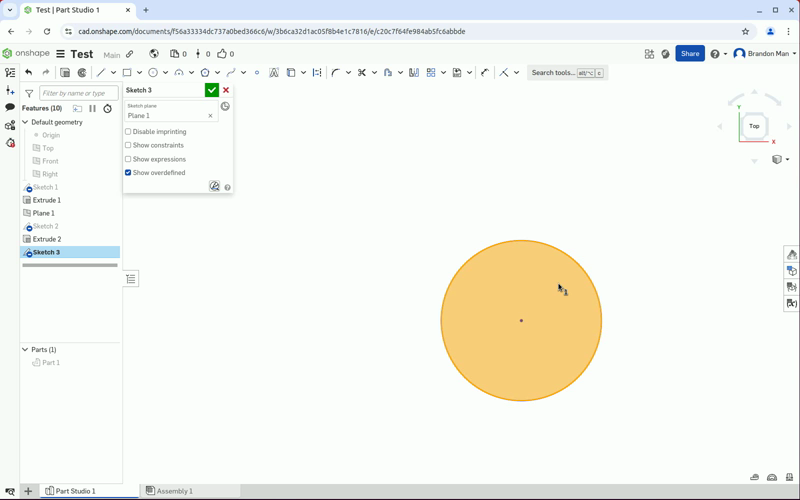
scroll(-6)
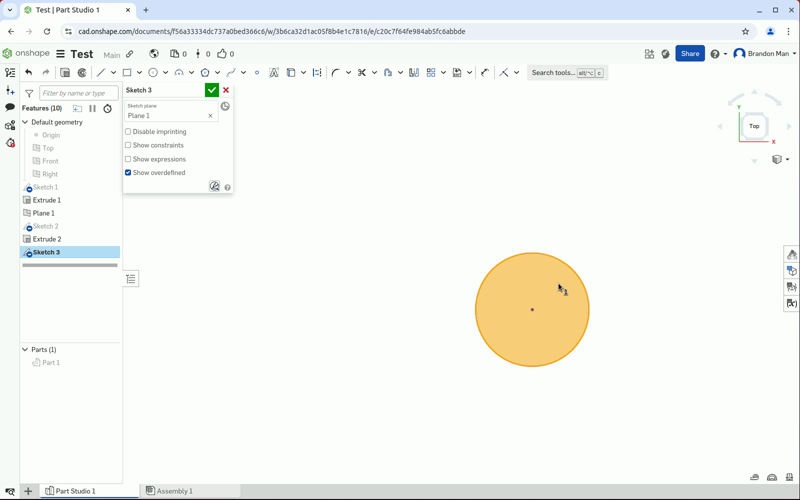
scroll(-6)
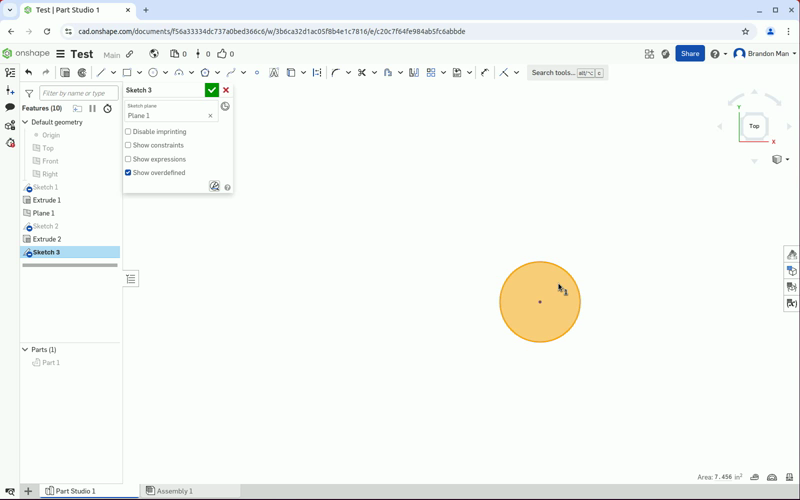
scroll(-6)
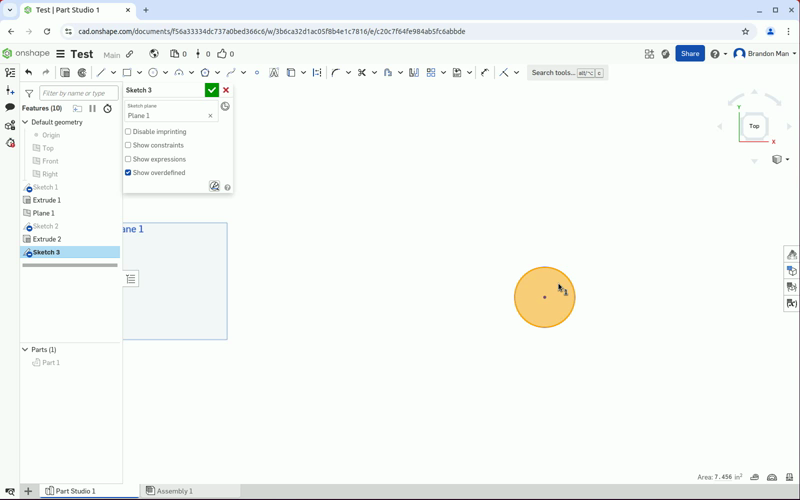
scroll(-6)
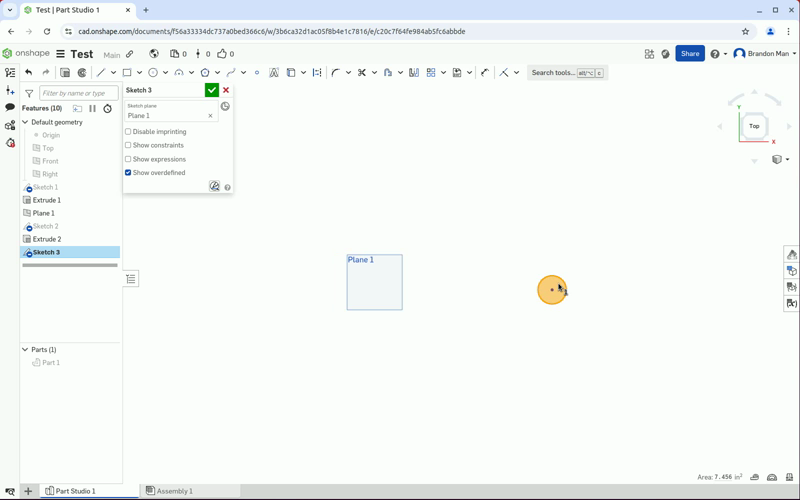
scroll(-6)
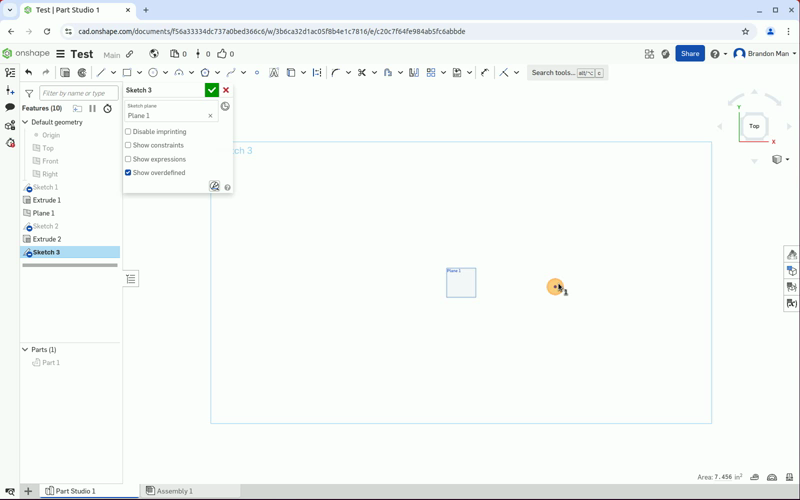
mouse_move(73, 352)
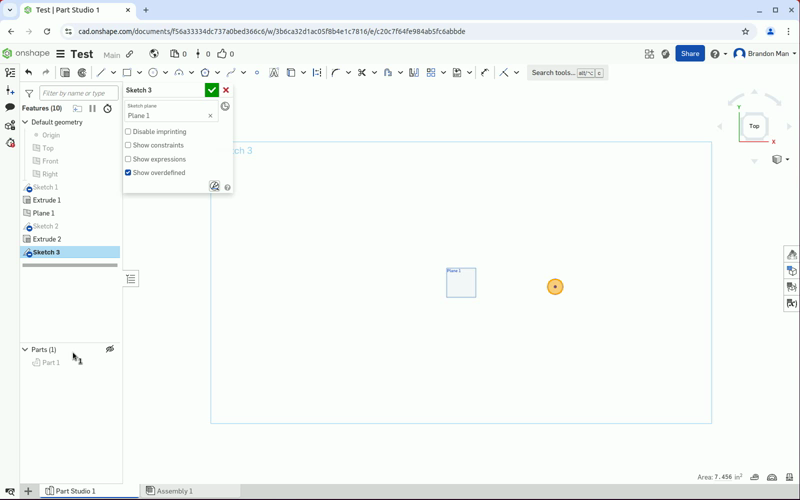
key(shift+y)
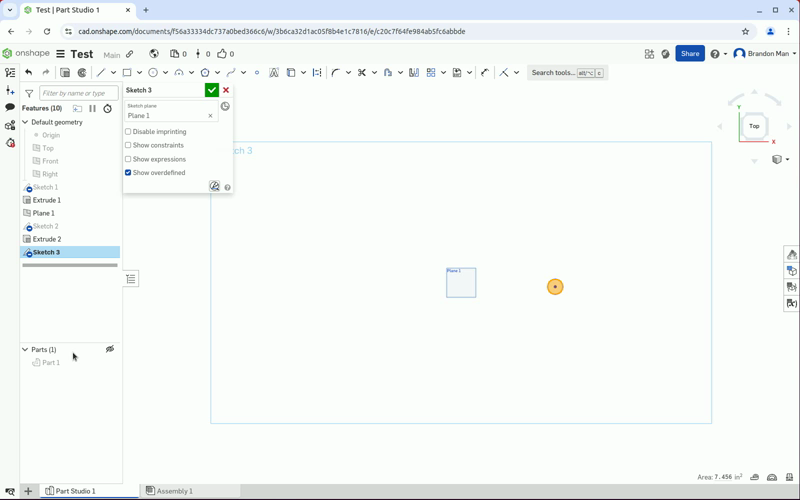
key(shift+e)
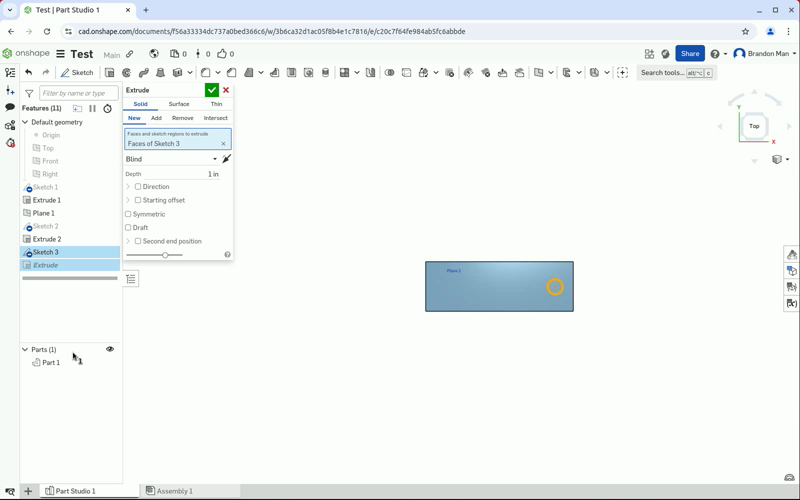
mouse_move(143, 106)
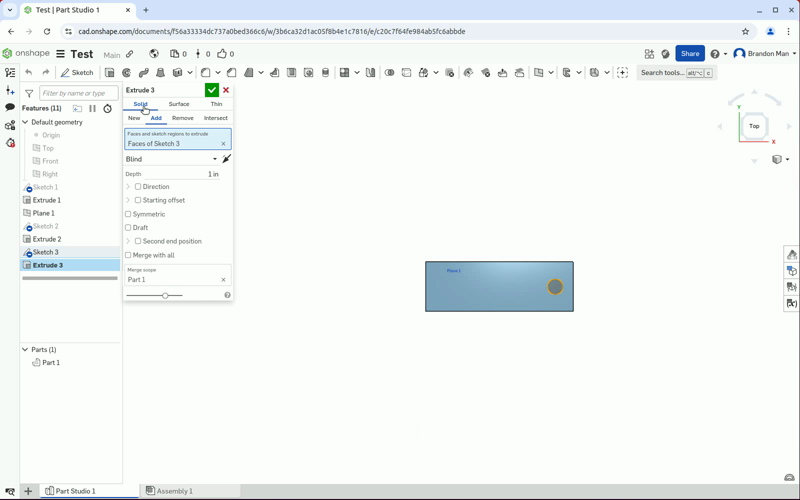
click(143, 106)
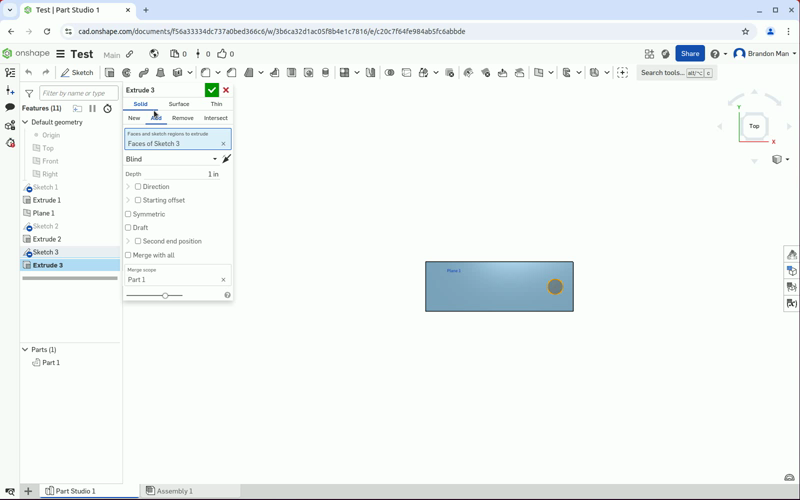
mouse_move(186, 120)
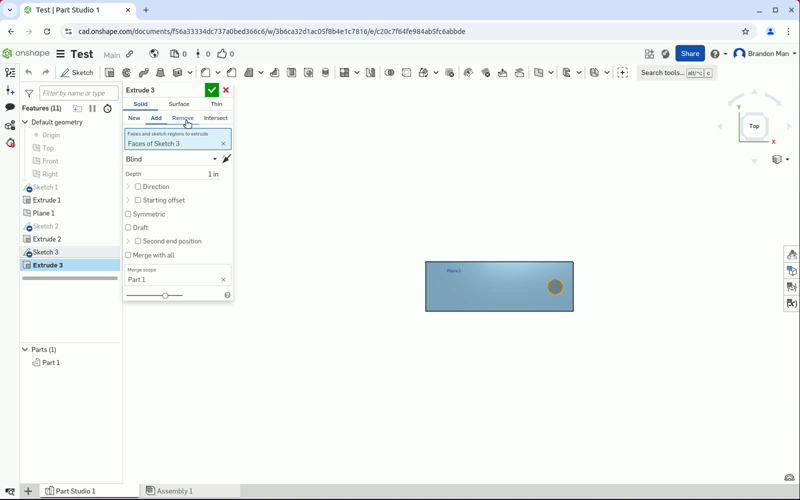
click(186, 120)
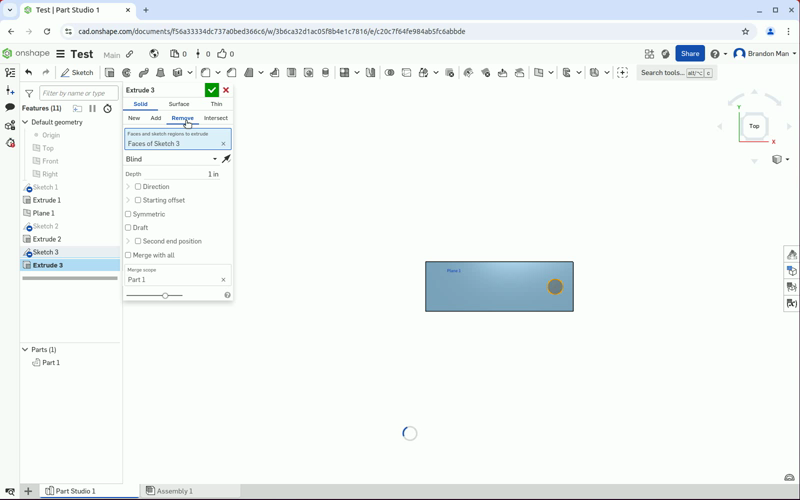
key(tab, 4)
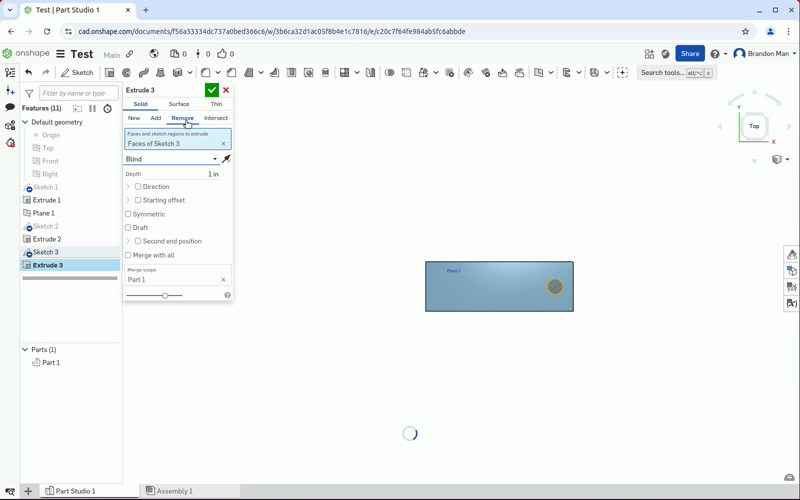
text(0.722)
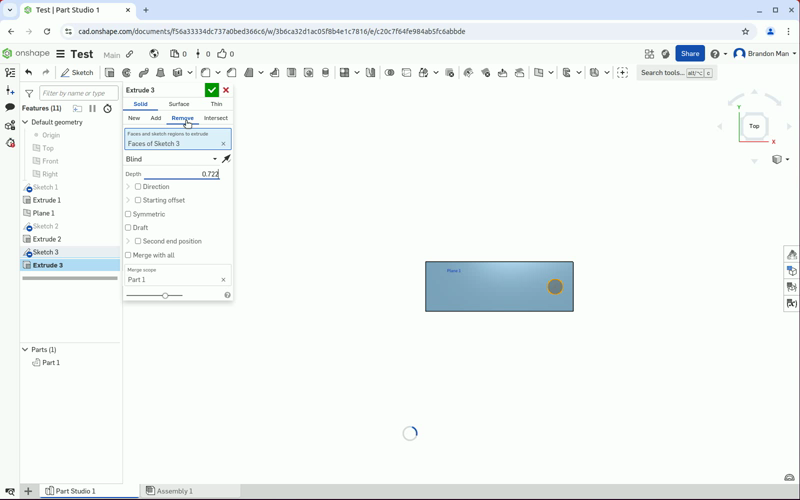
key(tab, 6)
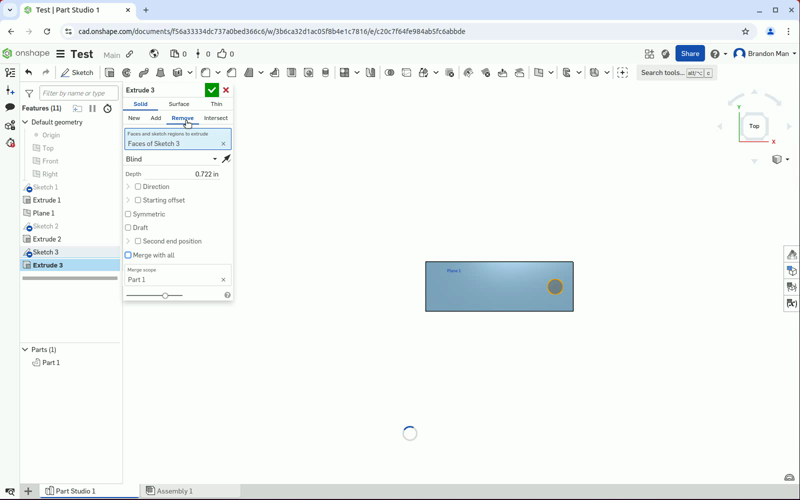
key(space)
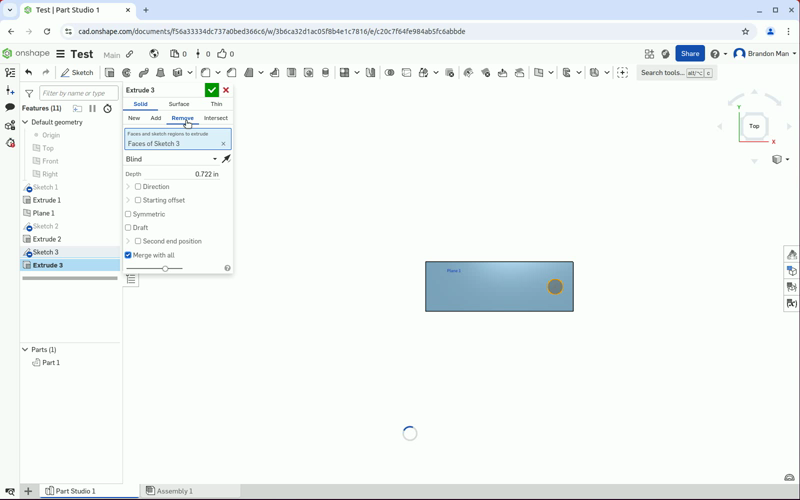
key(enter)
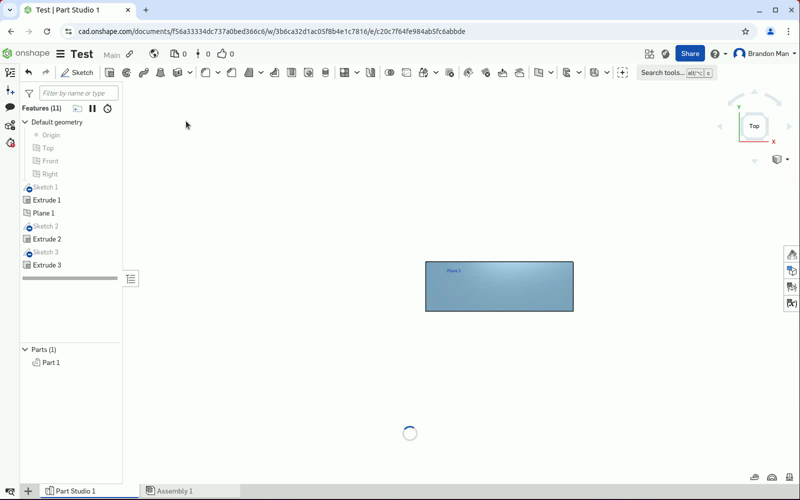
key(shift+h)
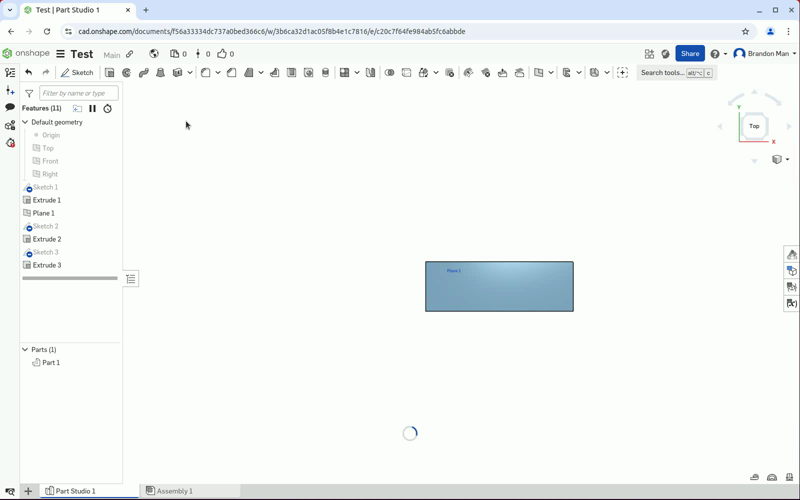
key(shift+h)
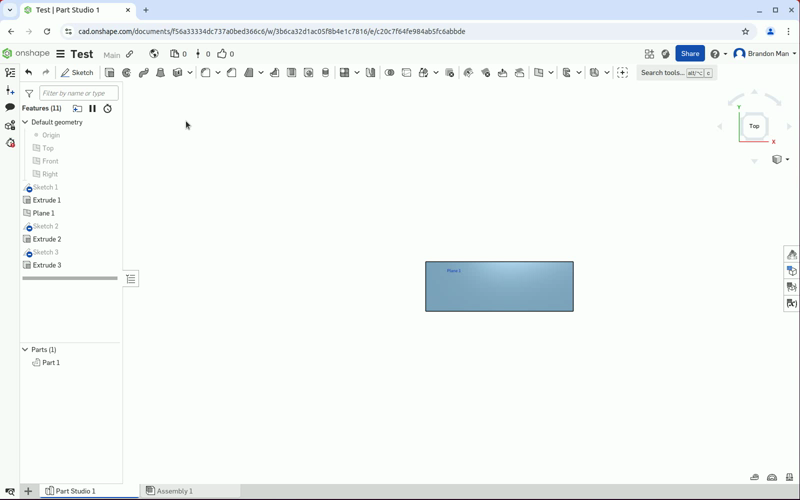
mouse_move(73, 189)
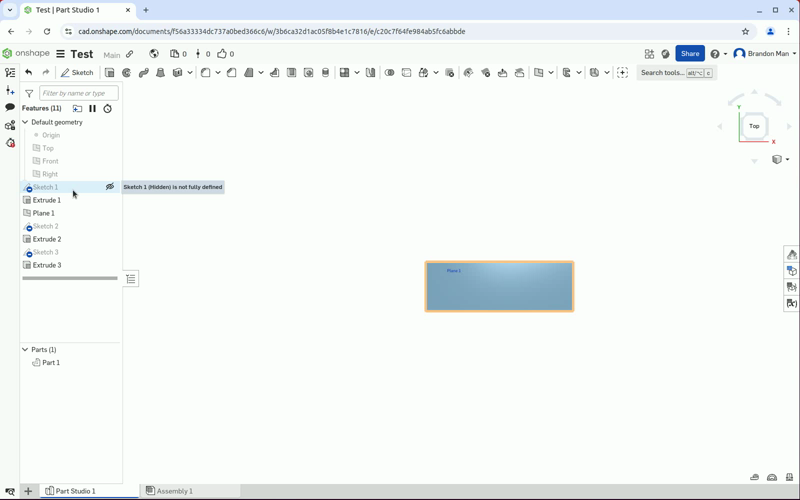
click(73, 189)
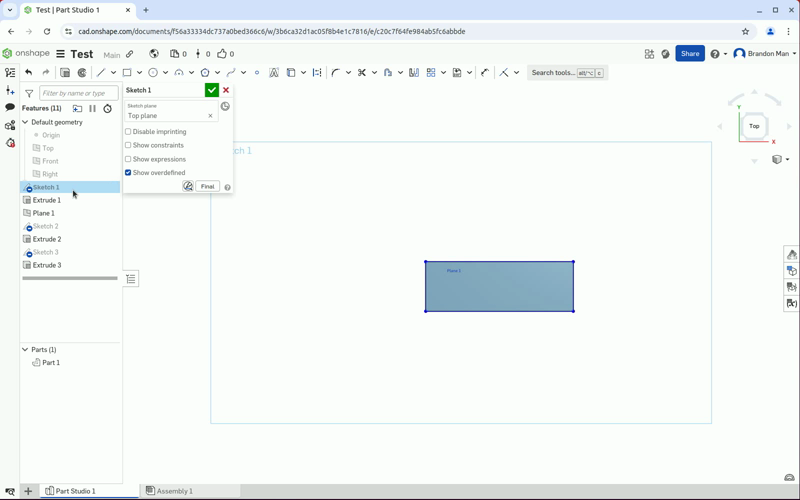
mouse_move(229, 92)
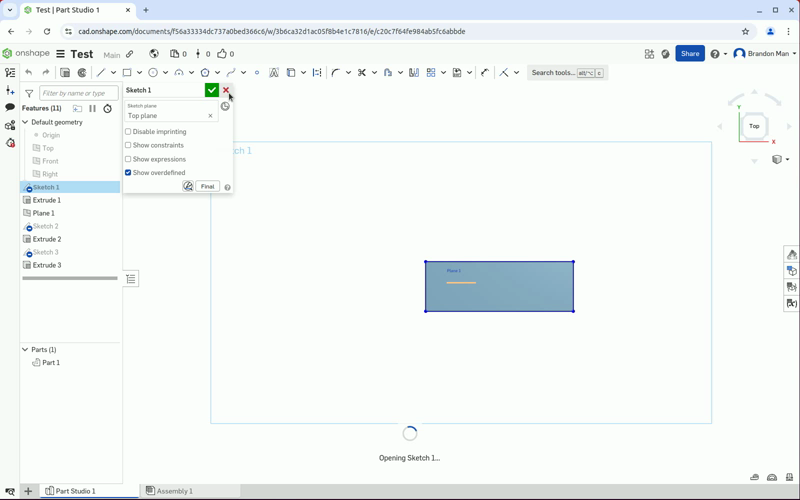
click(229, 92)
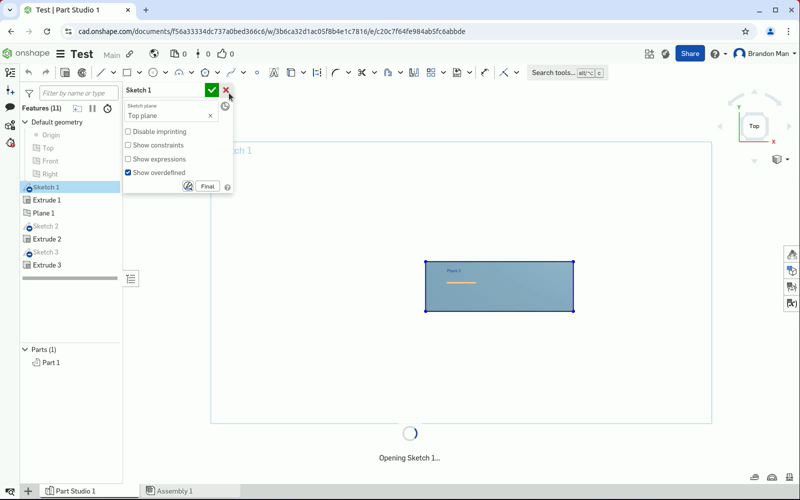
key(shift+s)
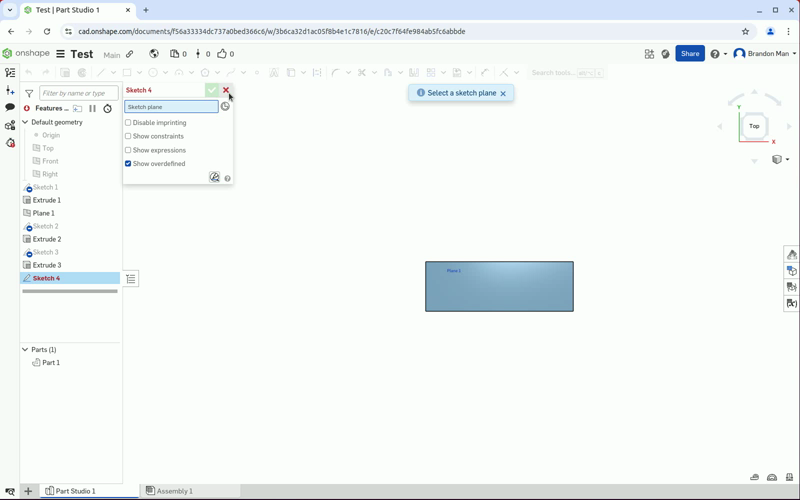
mouse_move(73, 215)
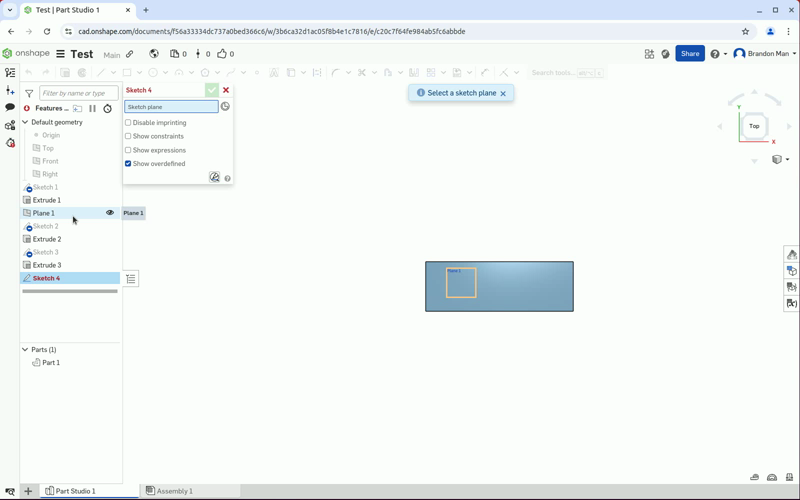
click(73, 215)
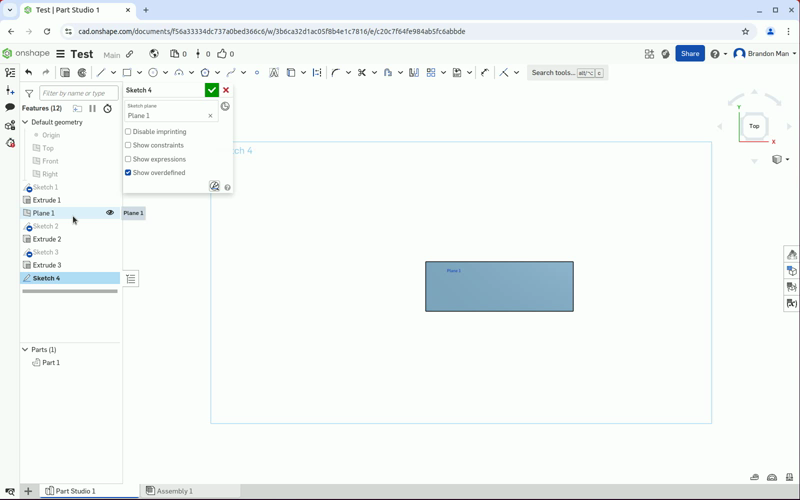
mouse_move(73, 352)
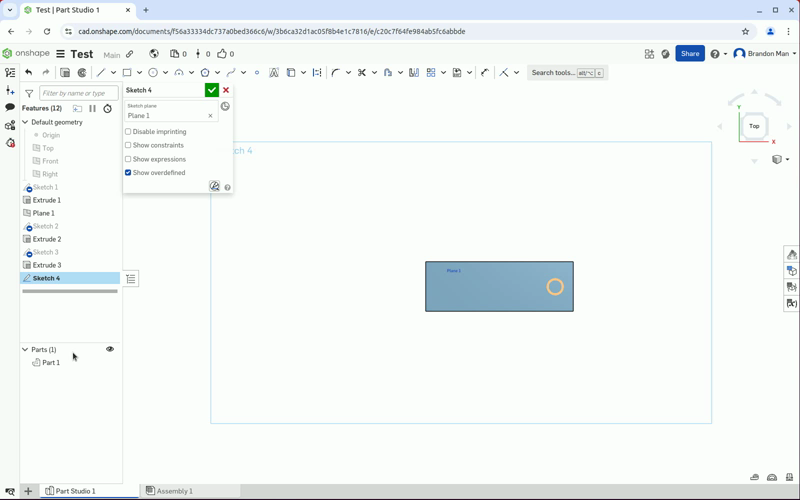
key(y)
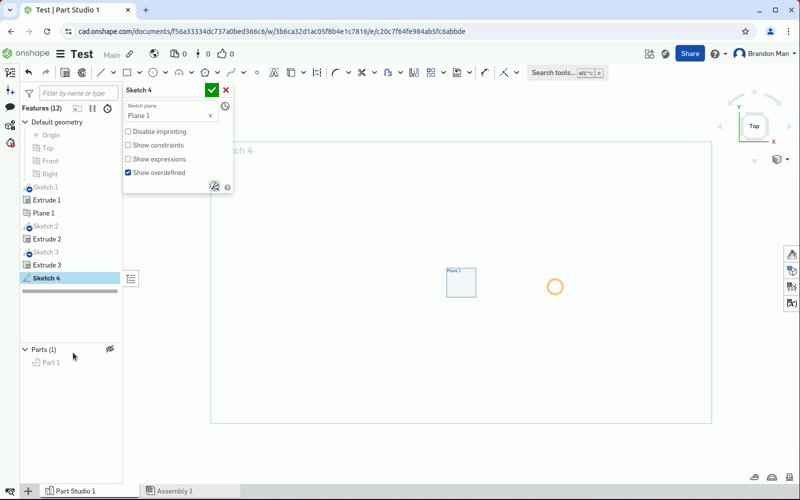
key(c)
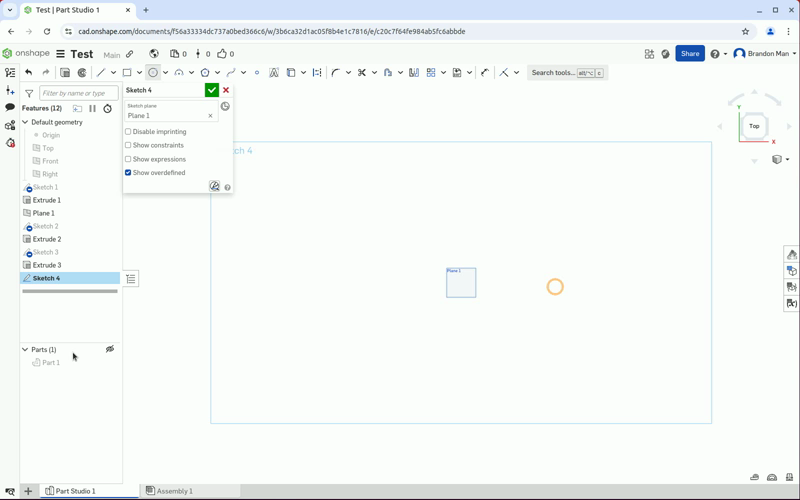
key_down(shift)
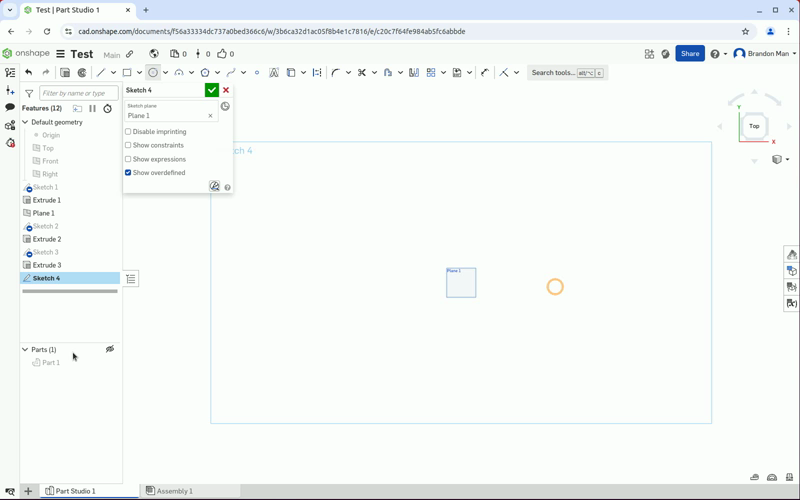
mouse_move(488, 286)
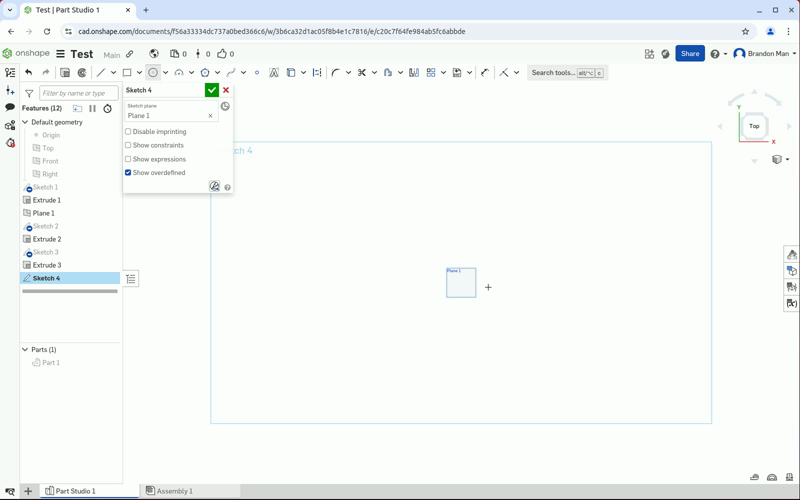
click(488, 286)
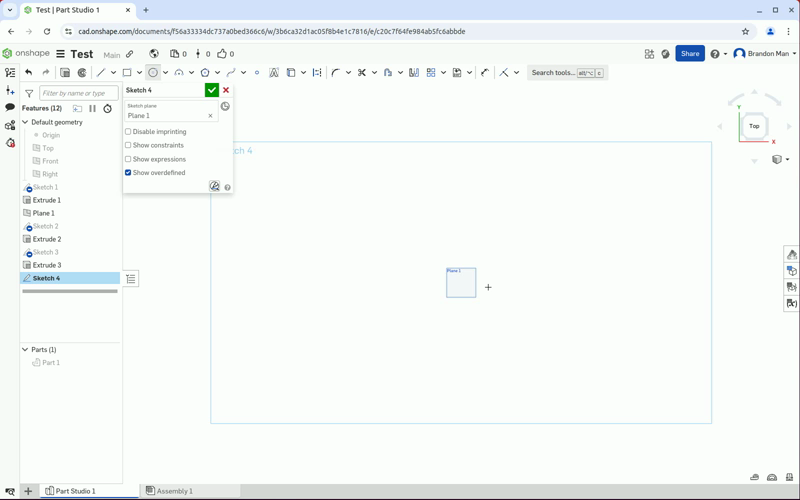
key_up(shift)
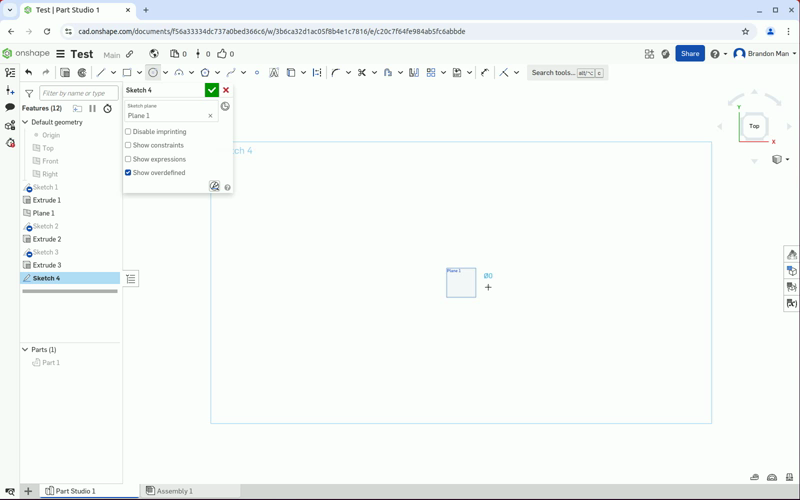
mouse_move(495, 286)
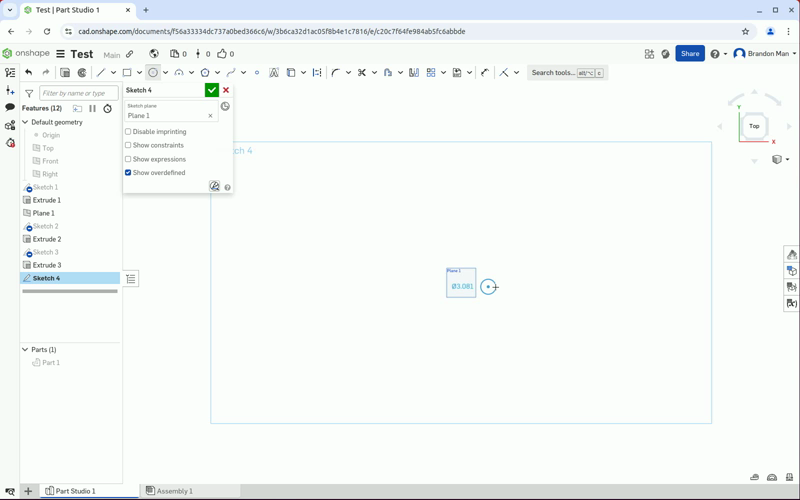
click(495, 286)
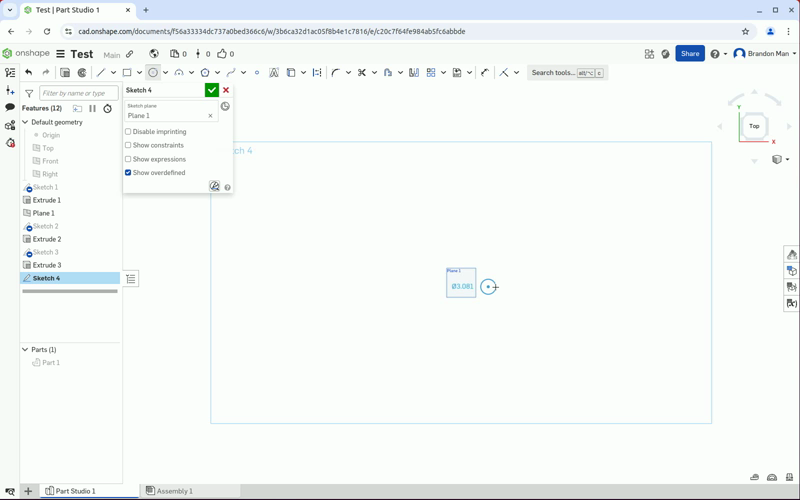
key(esc)
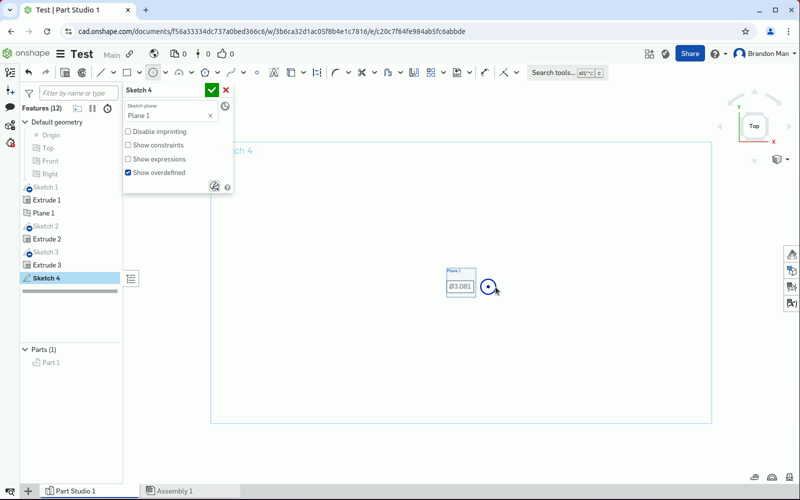
mouse_move(493, 285)
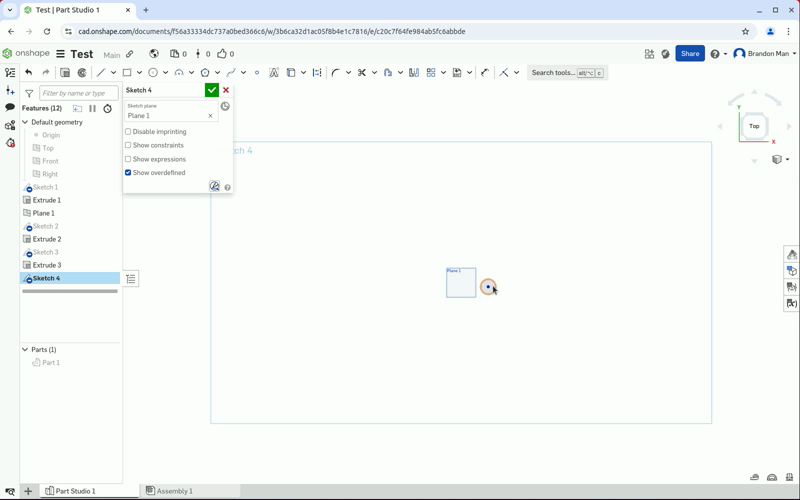
scroll(6)
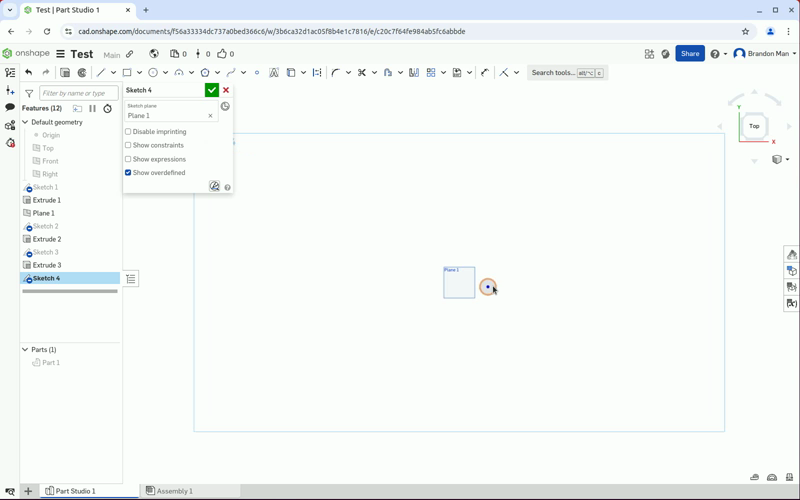
scroll(6)
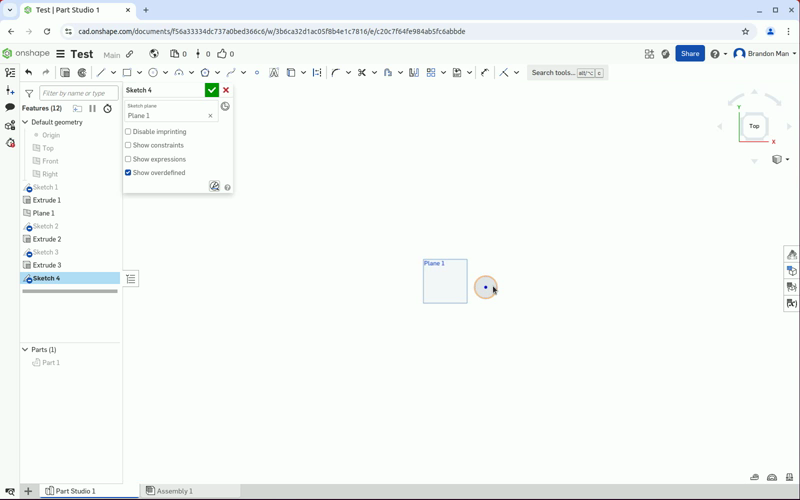
scroll(6)
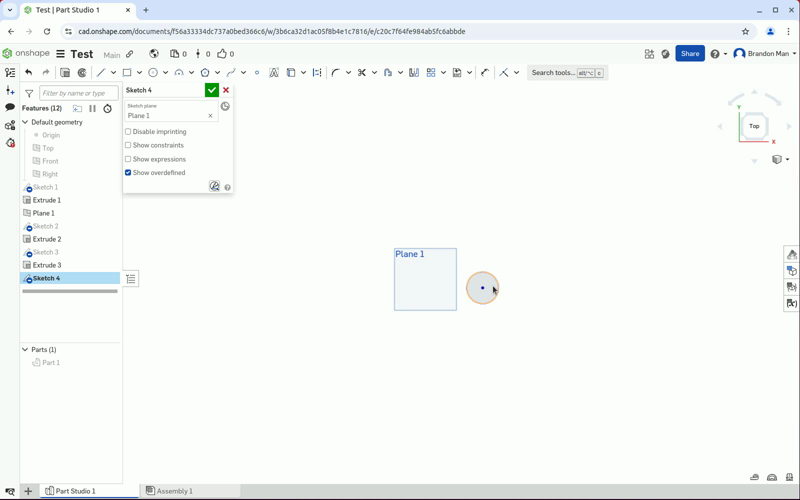
scroll(6)
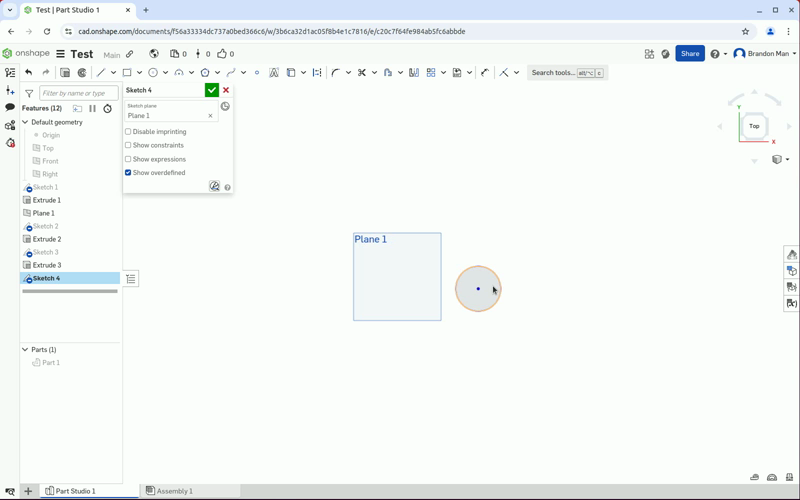
scroll(6)
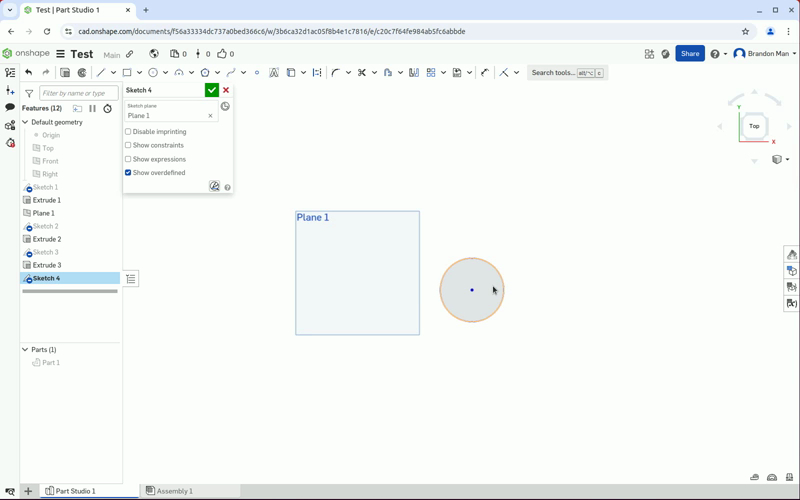
scroll(6)
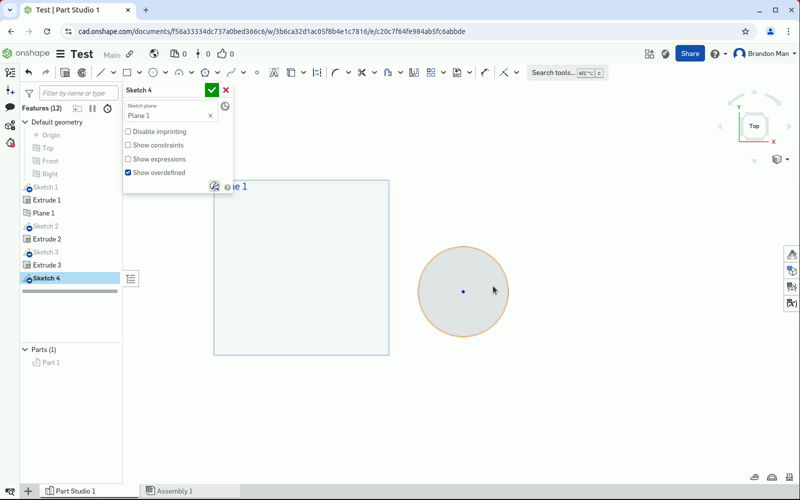
scroll(6)
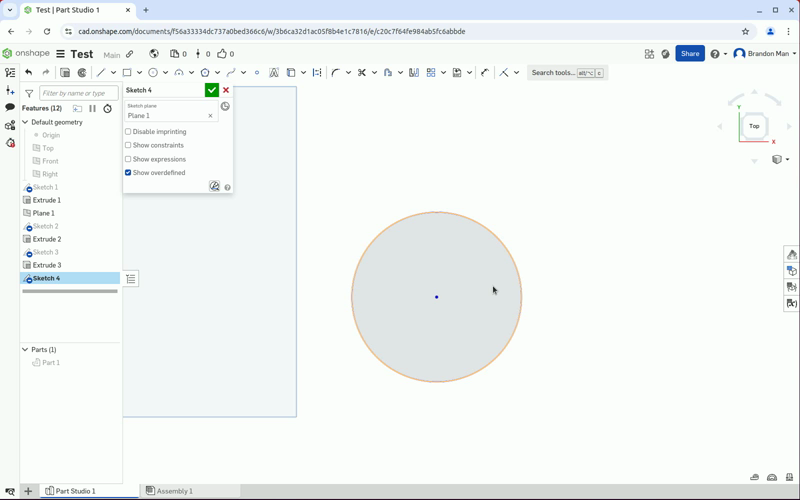
click(493, 285)
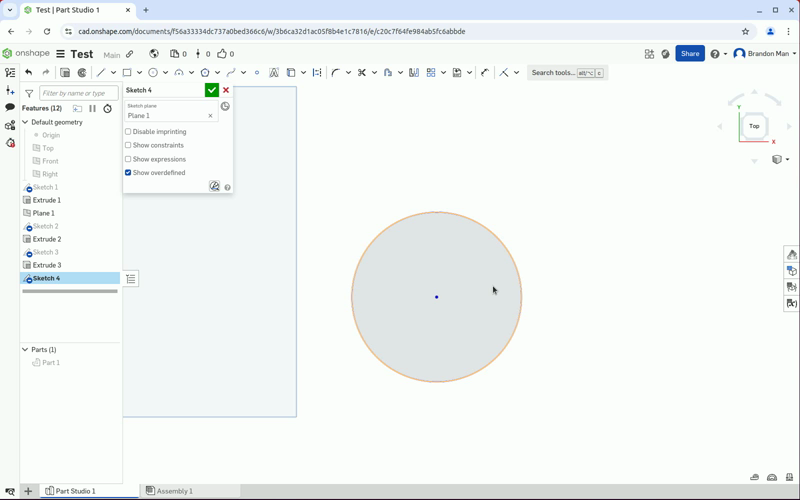
scroll(-6)
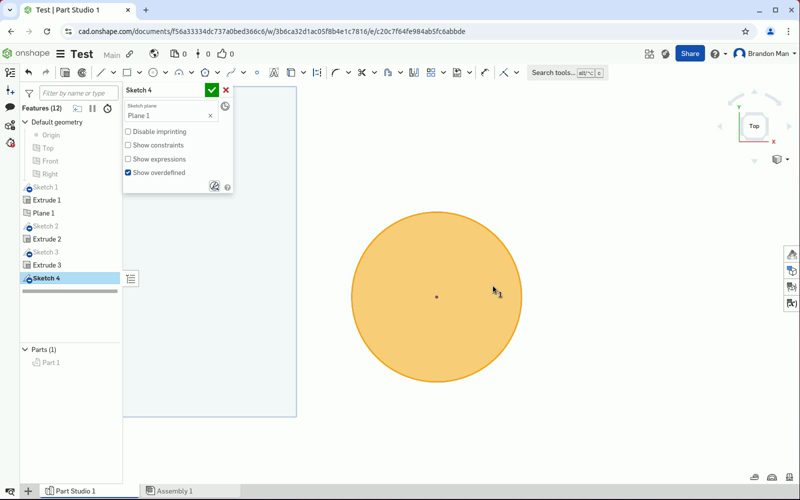
scroll(-6)
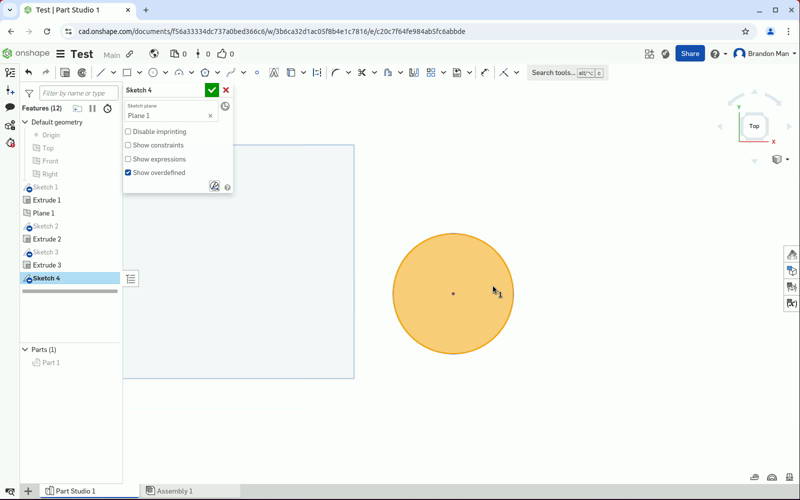
scroll(-6)
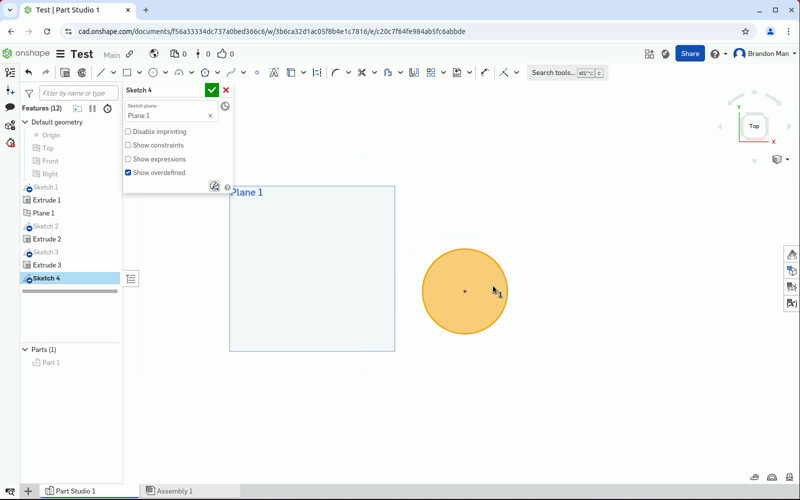
scroll(-6)
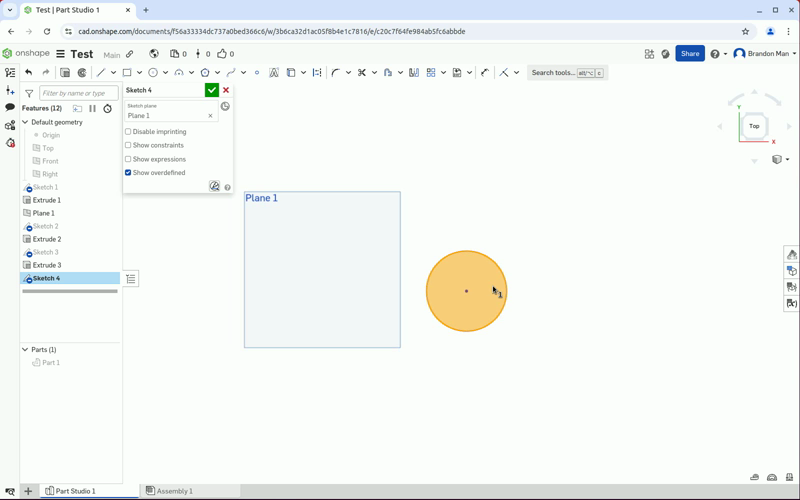
scroll(-6)
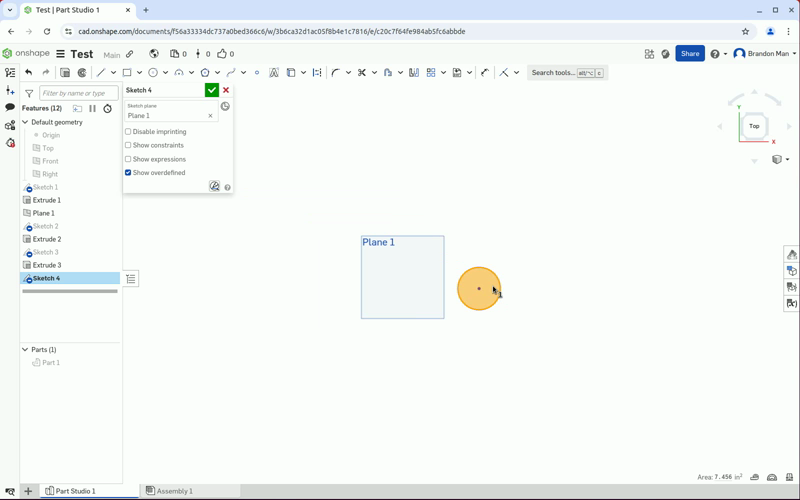
scroll(-6)
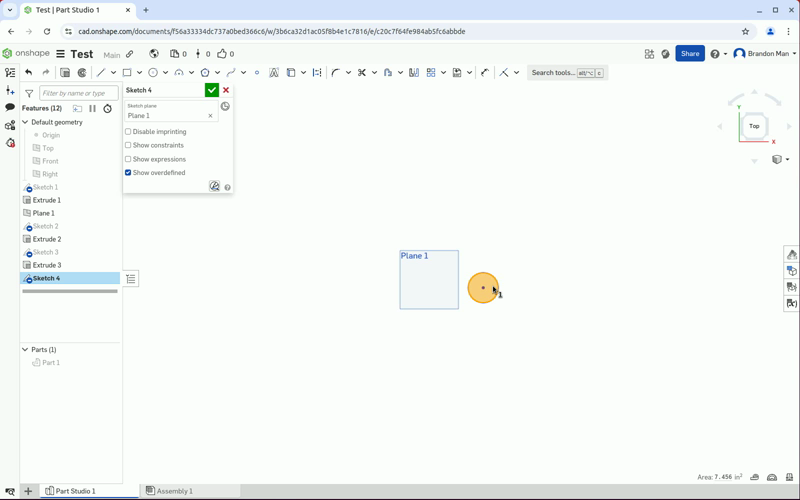
scroll(-6)
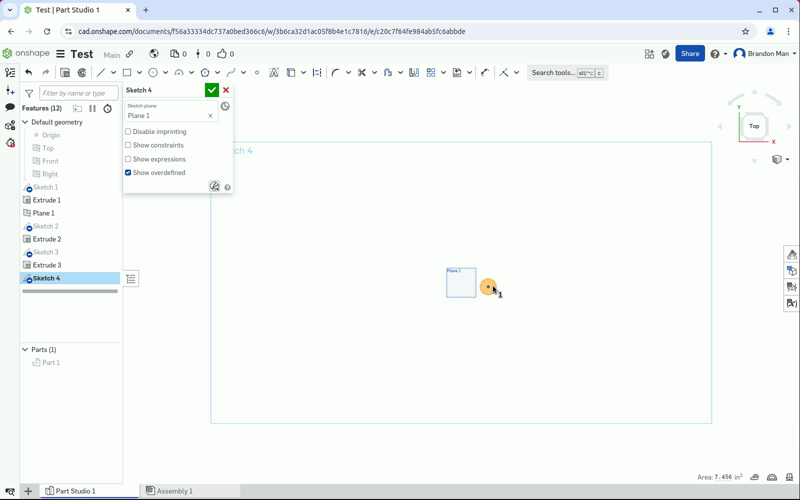
mouse_move(73, 352)
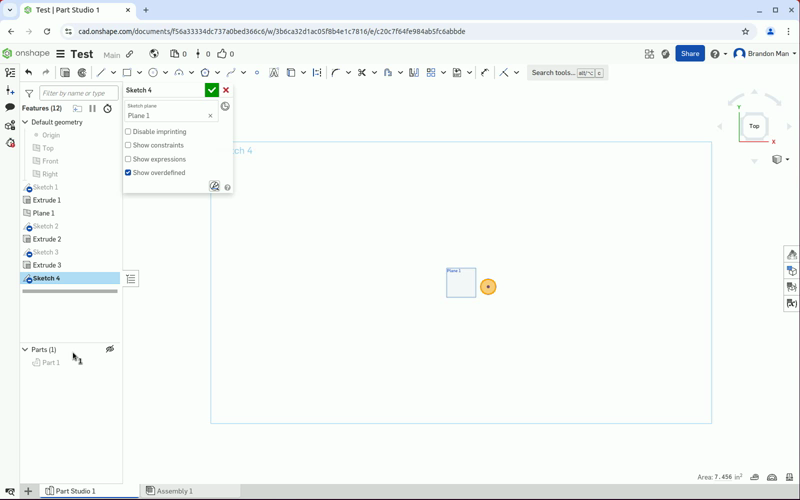
key(shift+y)
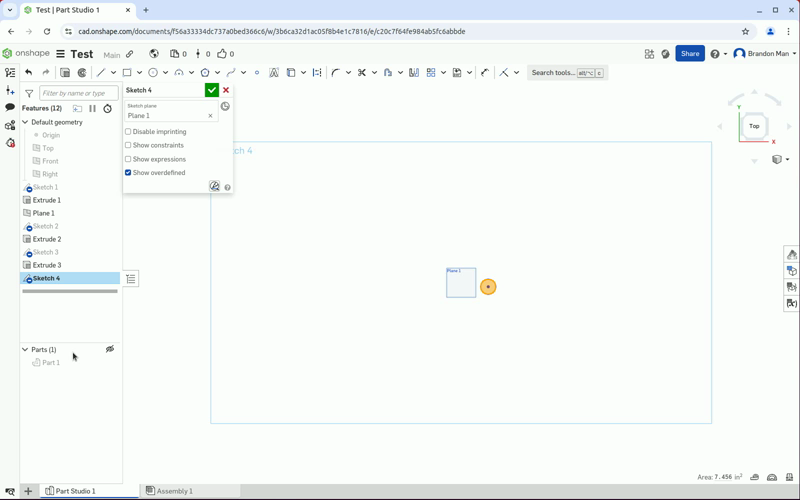
key(shift+e)
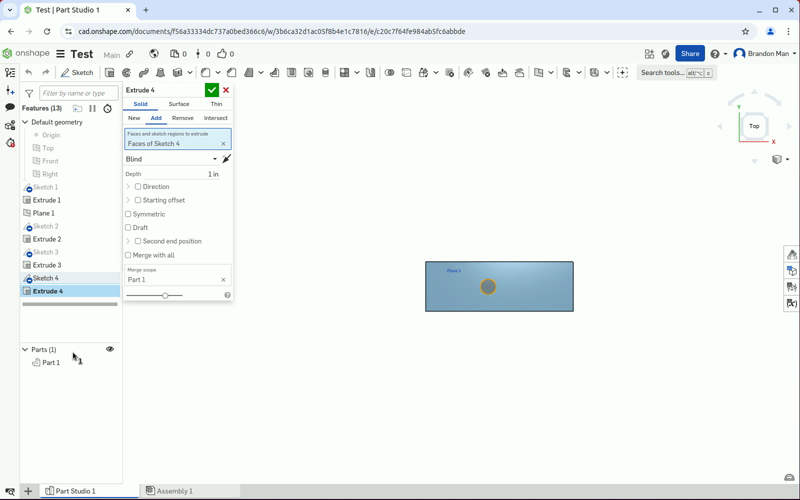
mouse_move(143, 106)
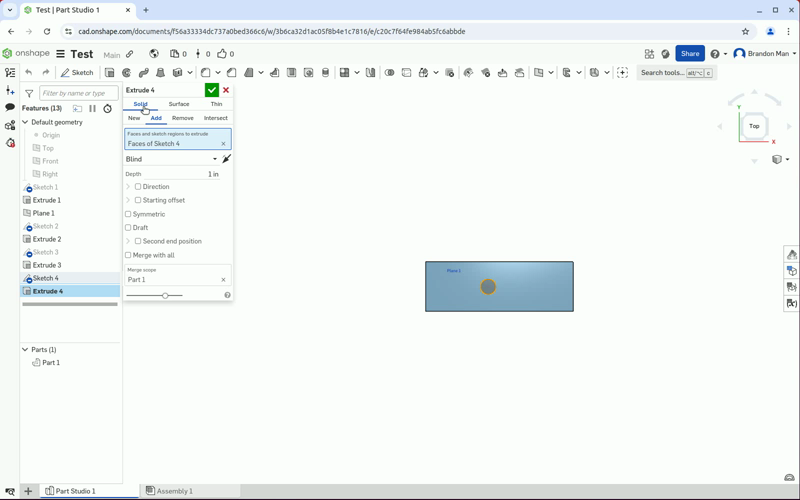
click(143, 106)
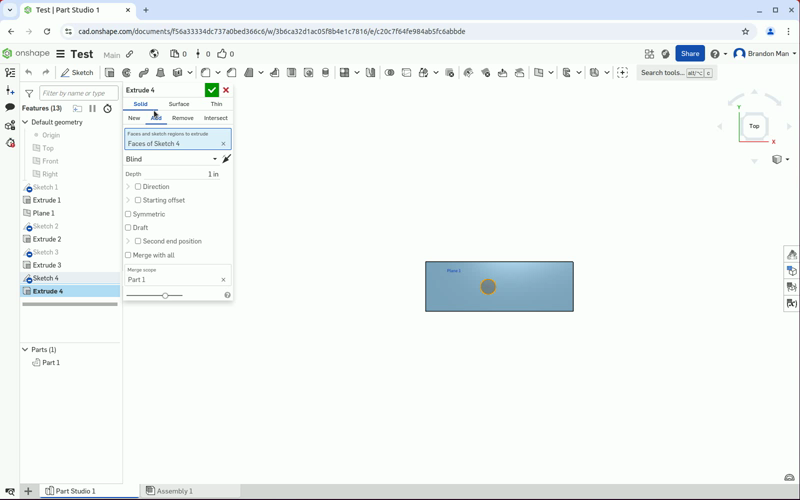
mouse_move(186, 120)
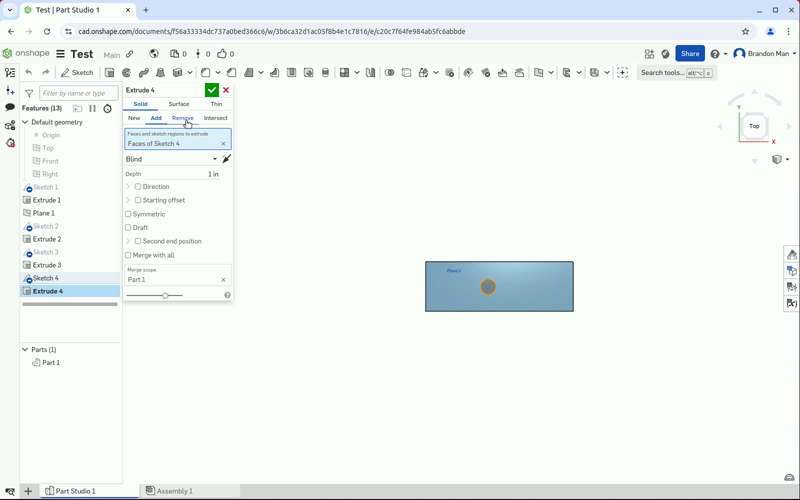
click(186, 120)
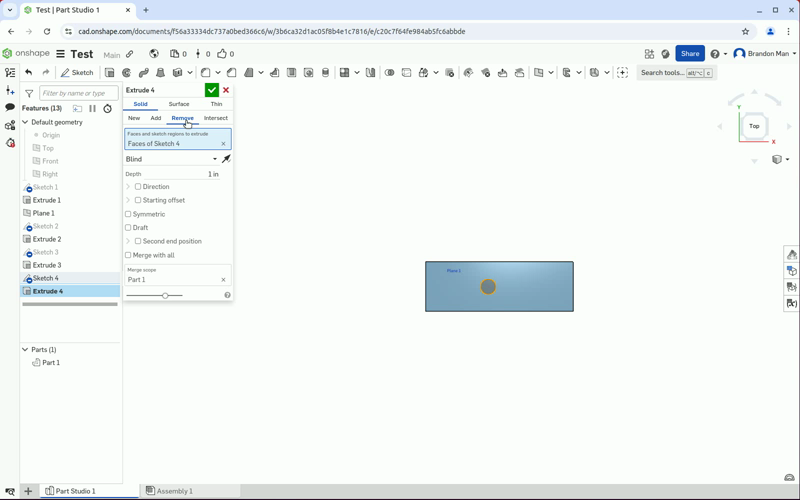
key(tab, 4)
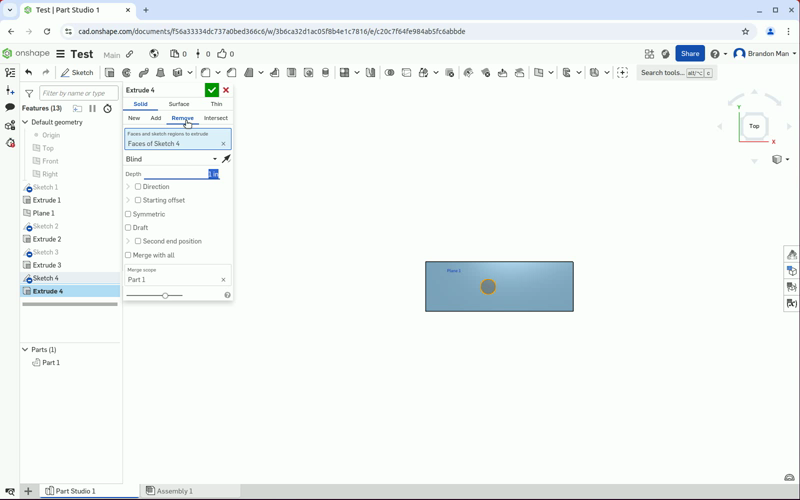
text(0.722)
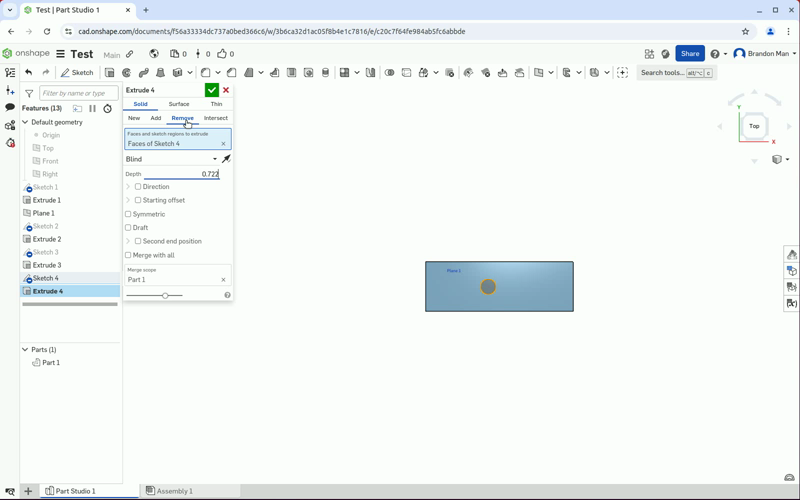
key(tab, 6)
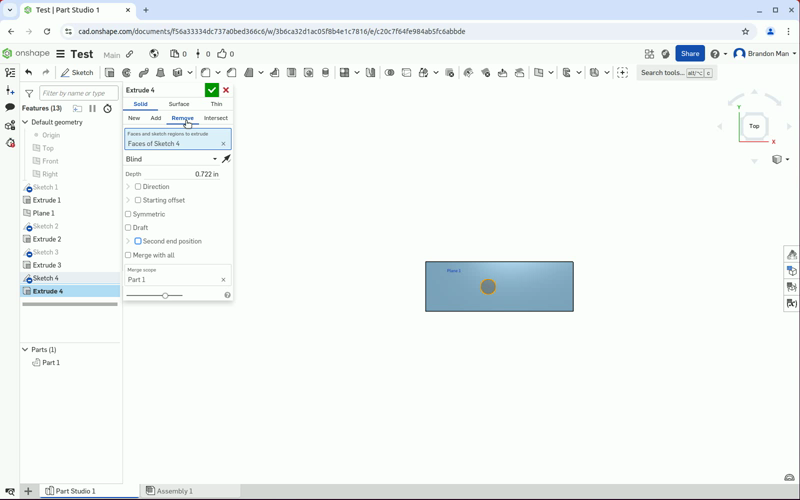
key(space)
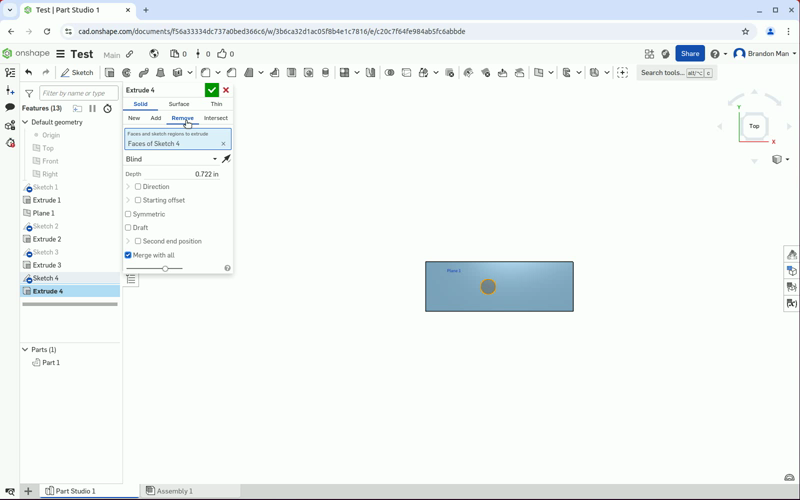
key(enter)
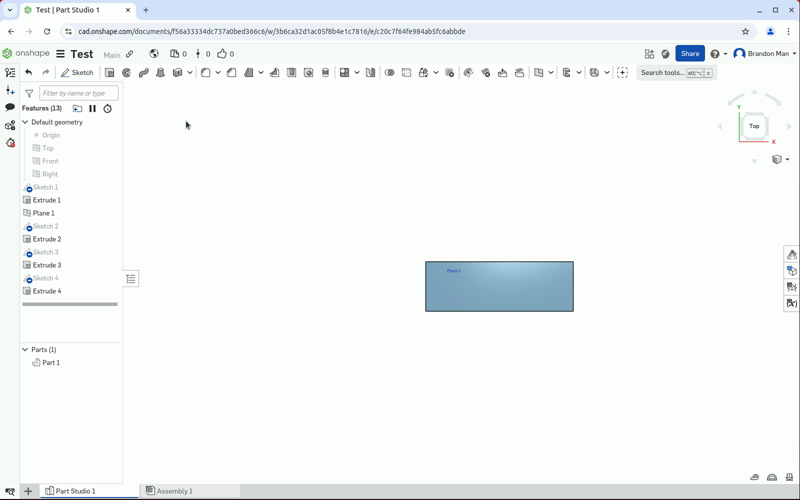
key(shift+h)
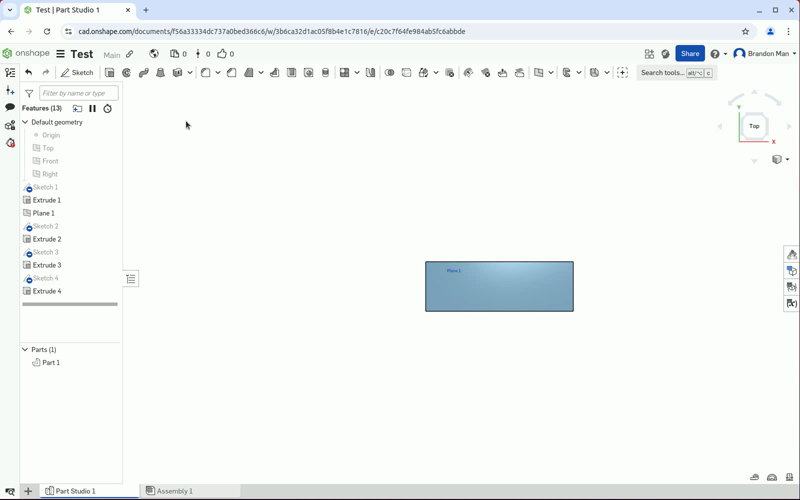
key(shift+h)
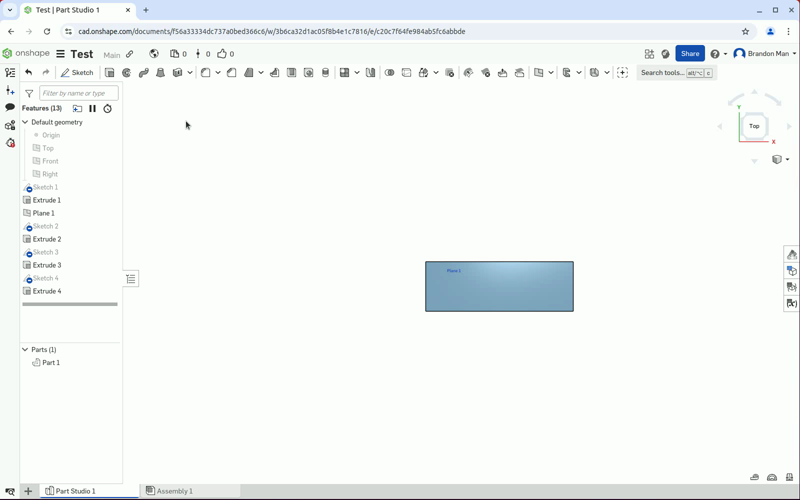
mouse_move(73, 189)
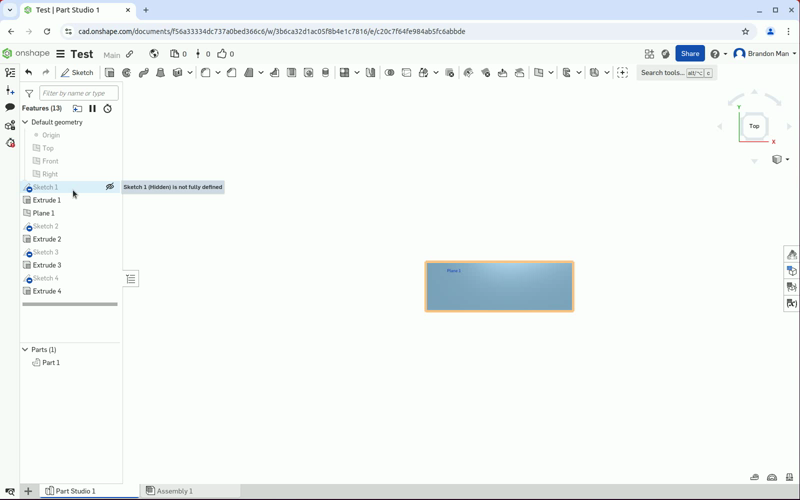
click(73, 189)
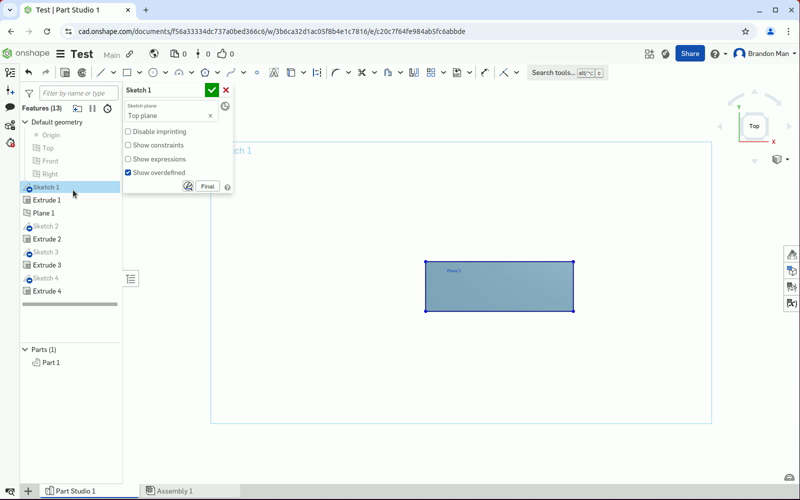
mouse_move(229, 92)
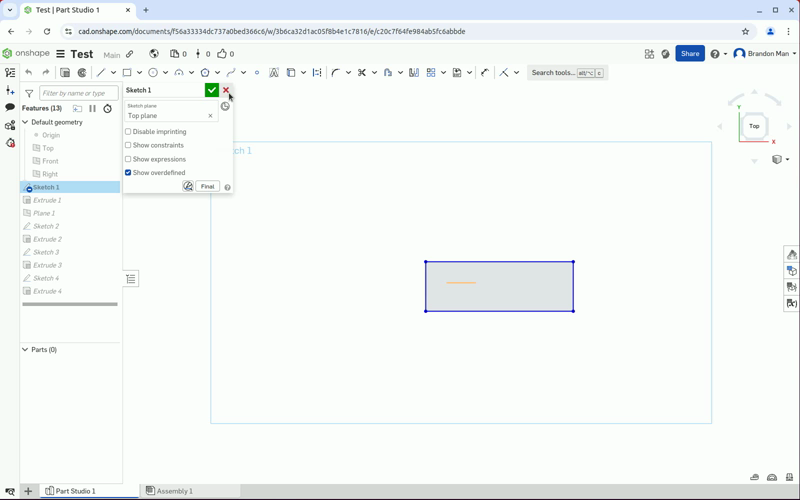
click(229, 92)
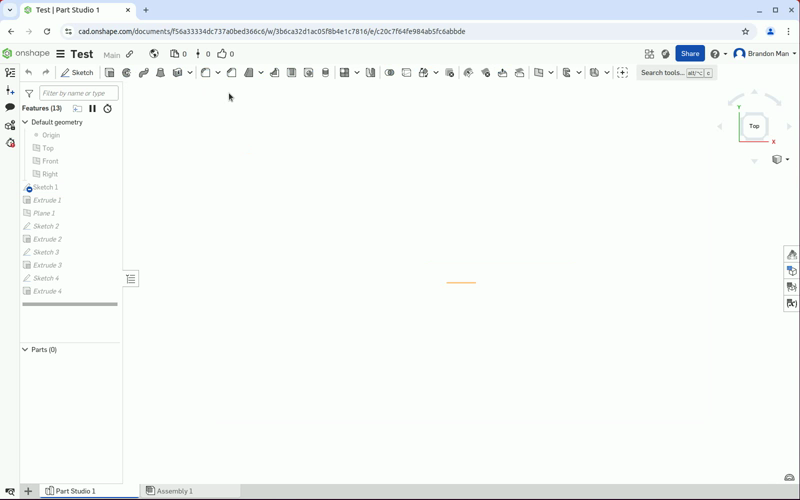
key(shift+s)
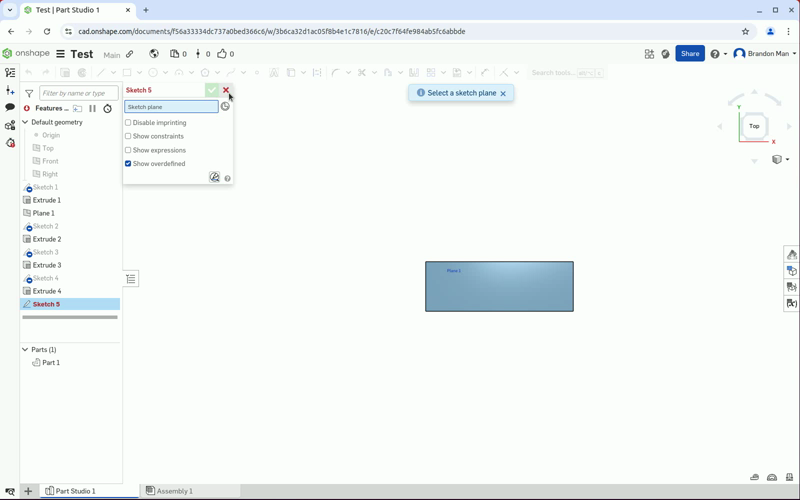
mouse_move(73, 215)
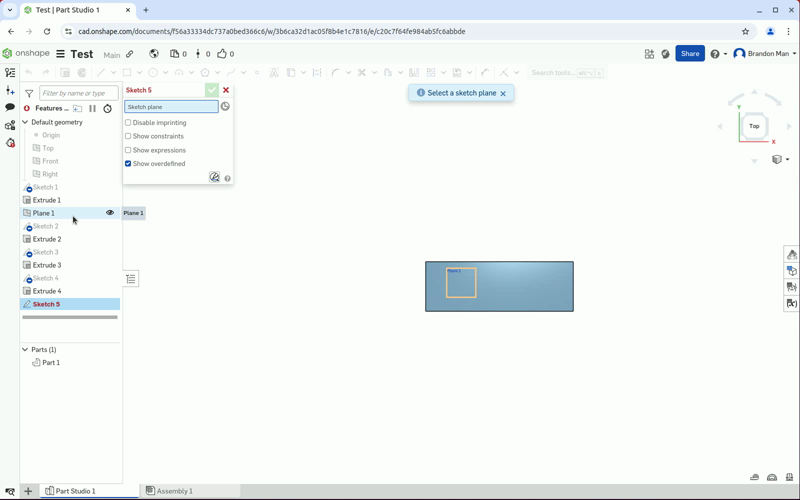
click(73, 215)
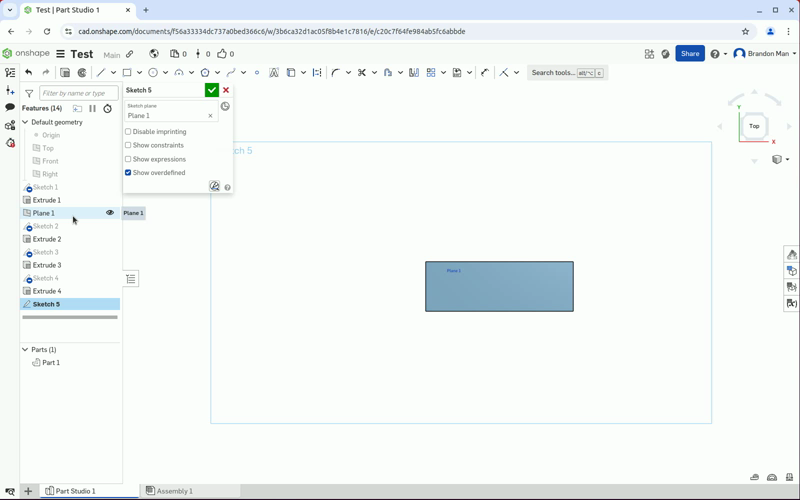
mouse_move(73, 352)
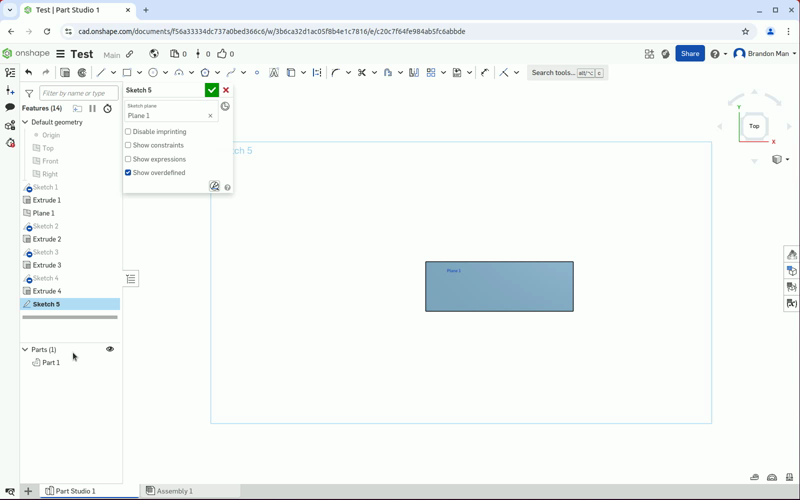
key(y)
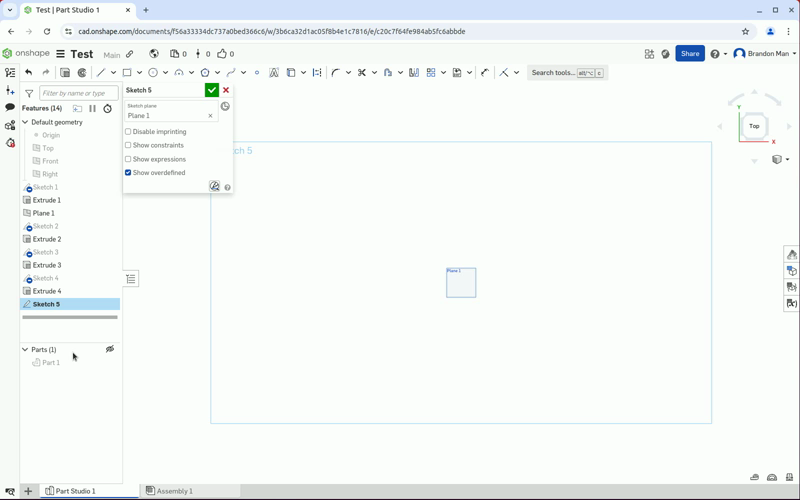
key(c)
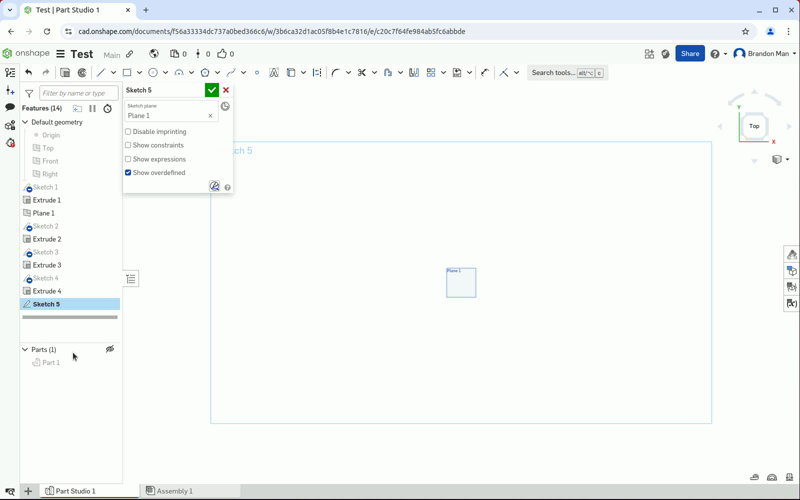
key_down(shift)
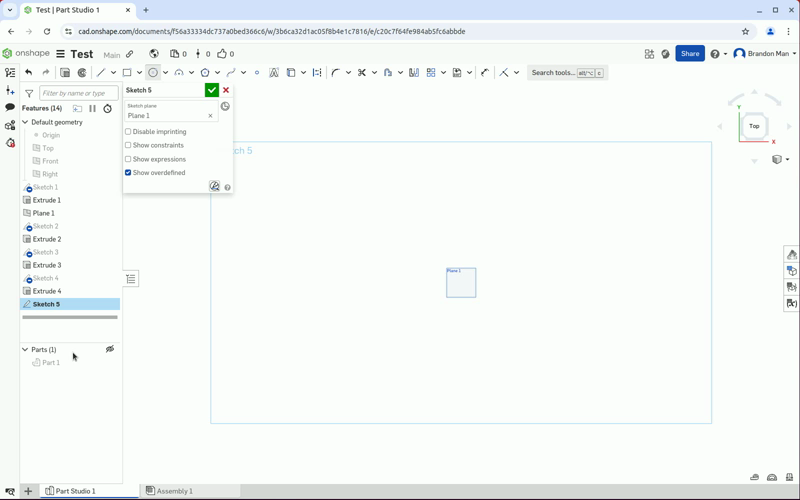
mouse_move(478, 295)
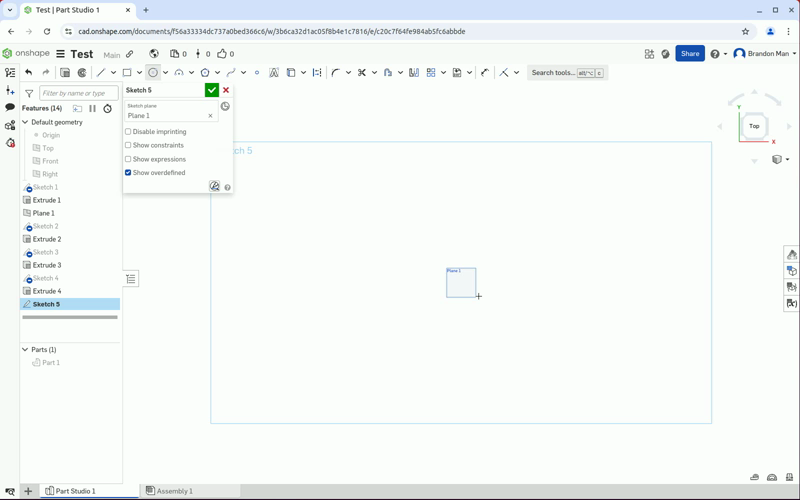
click(478, 295)
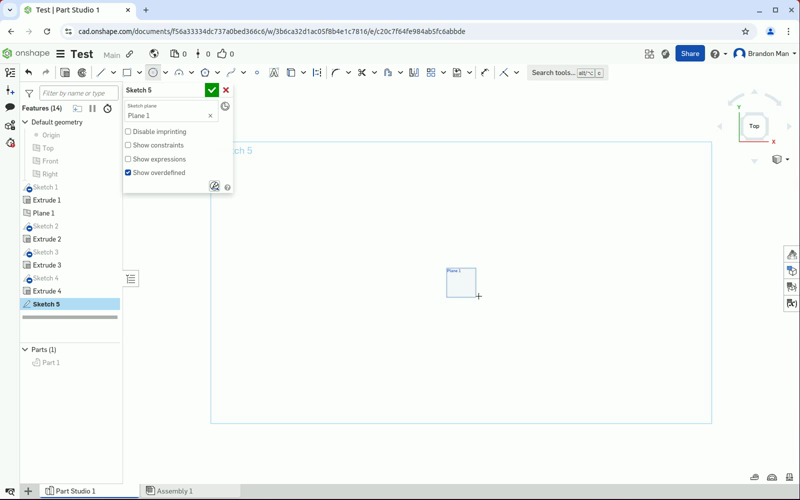
key_up(shift)
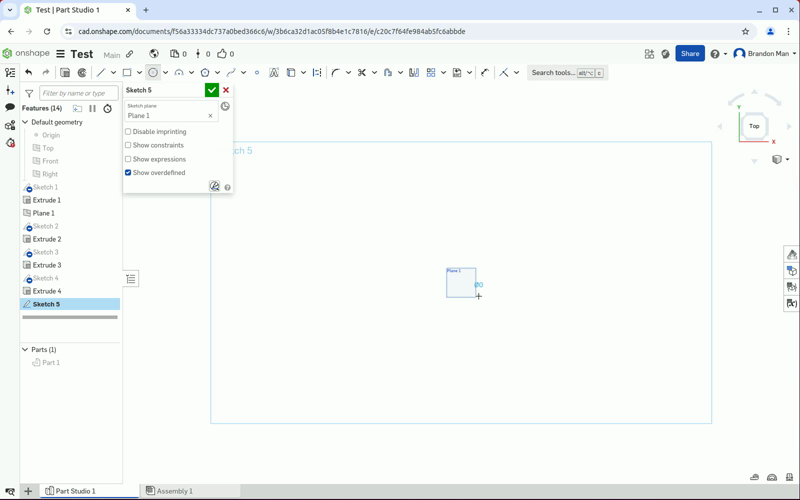
mouse_move(480, 295)
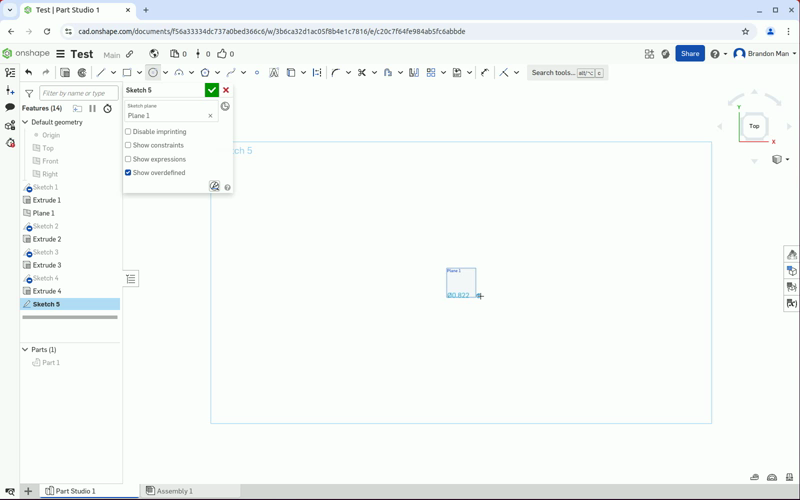
scroll(6)
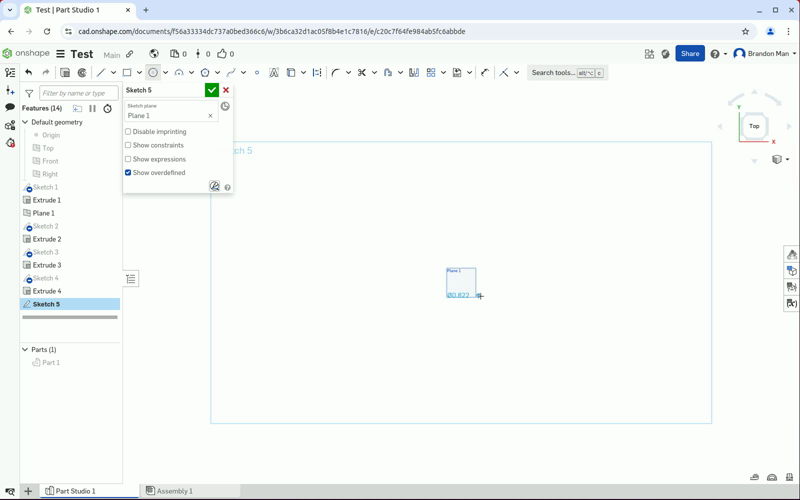
scroll(6)
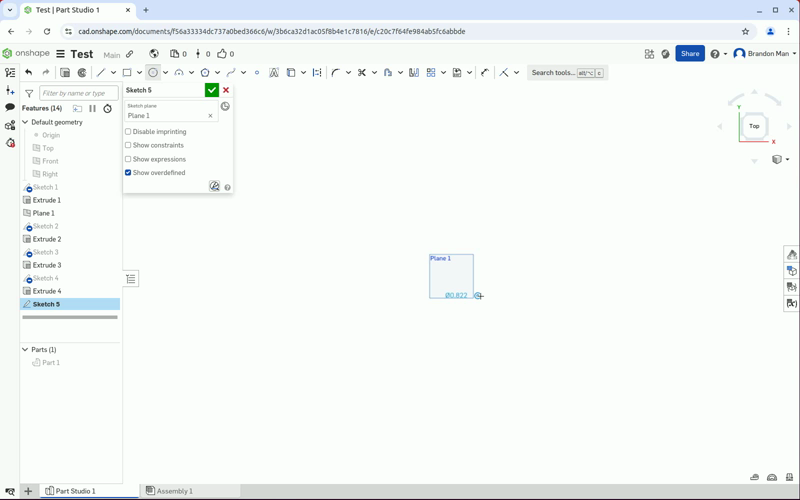
scroll(6)
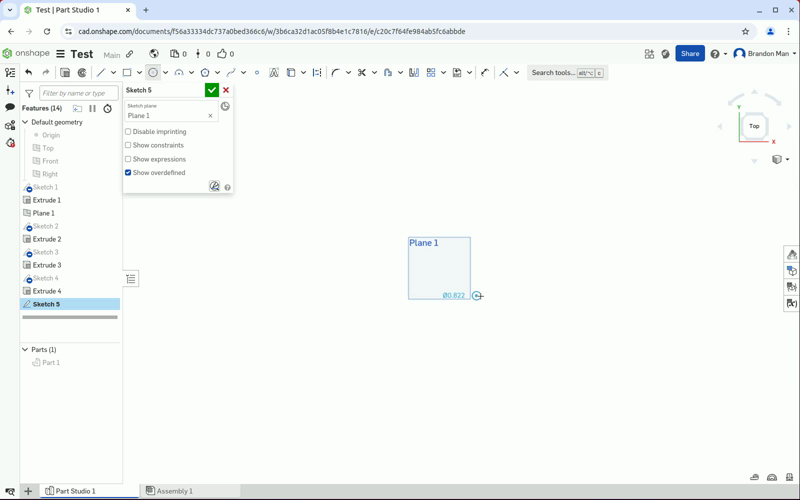
scroll(6)
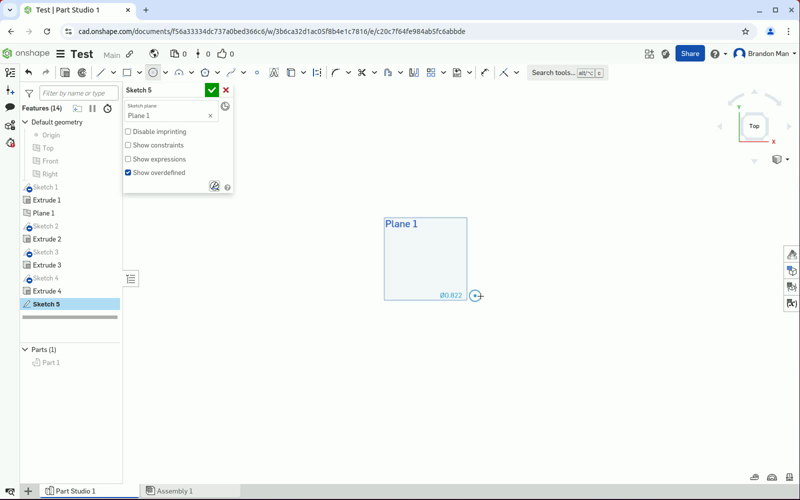
scroll(6)
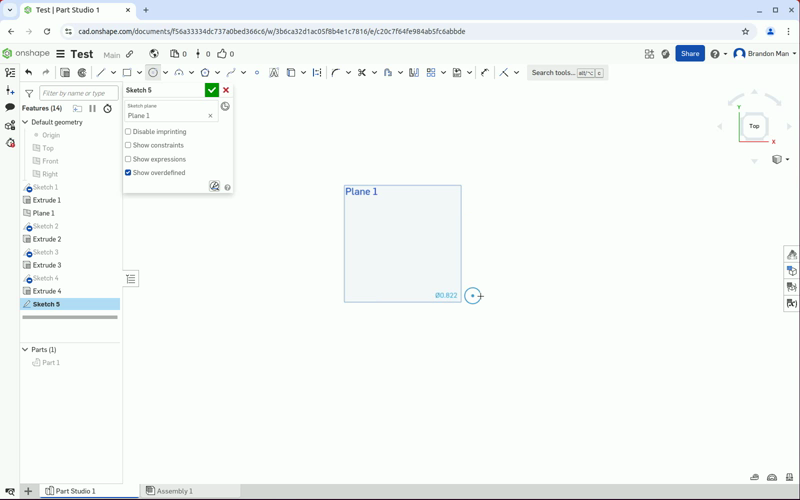
scroll(6)
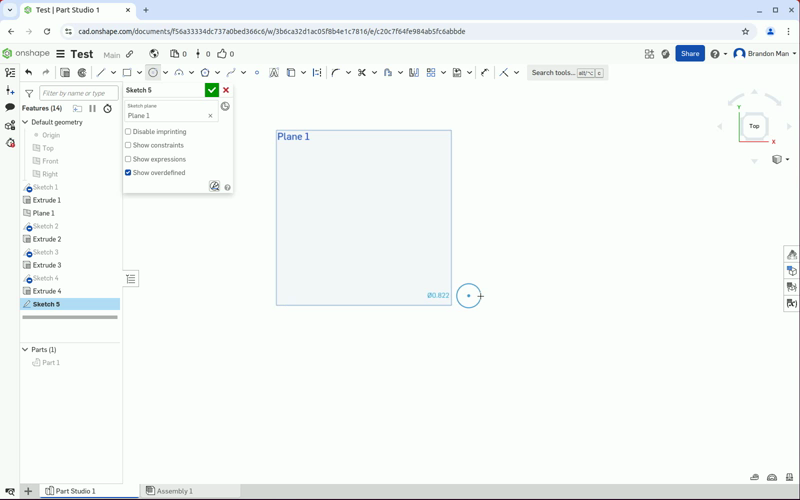
scroll(6)
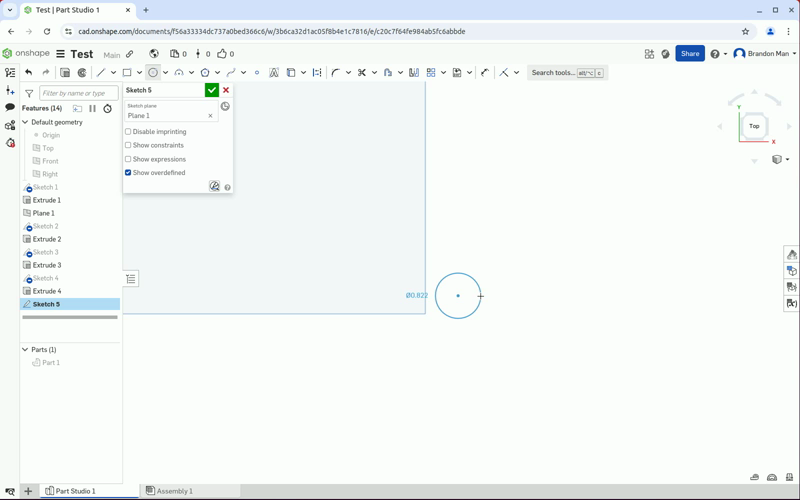
click(480, 295)
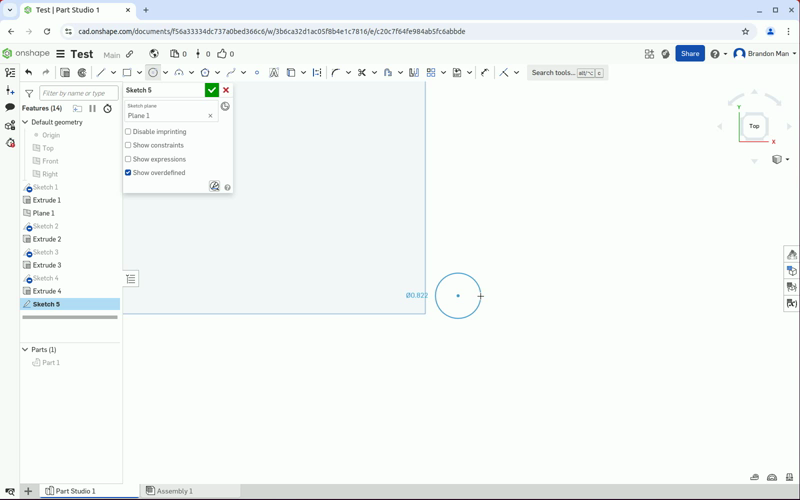
scroll(-6)
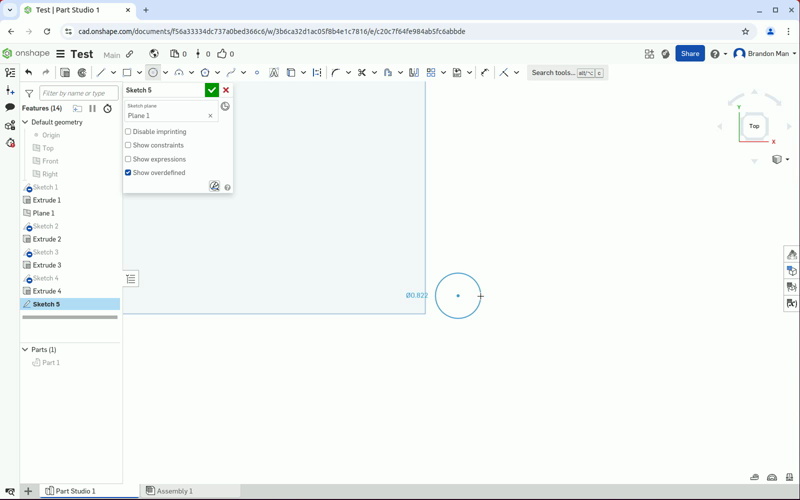
scroll(-6)
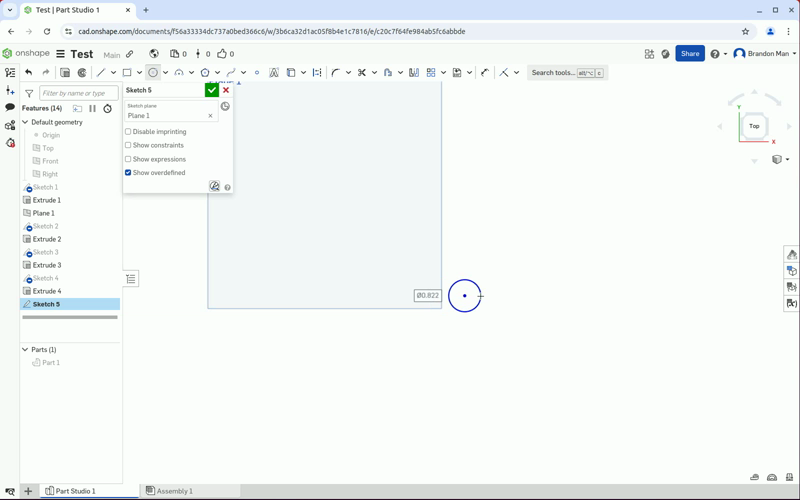
scroll(-6)
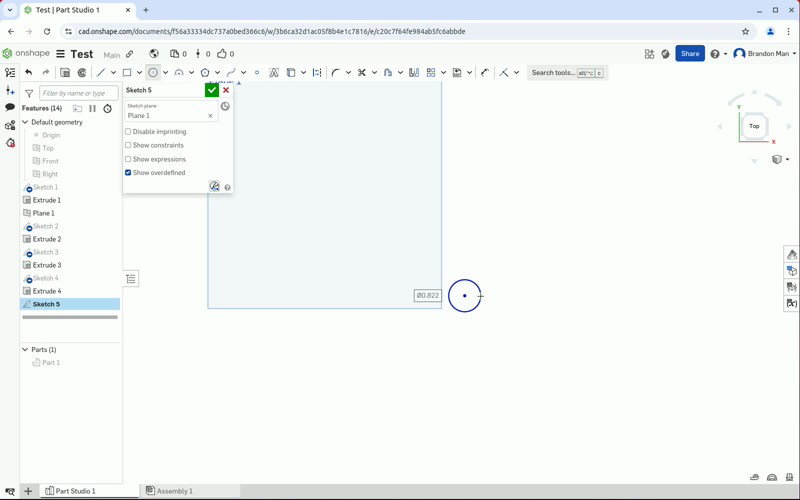
scroll(-6)
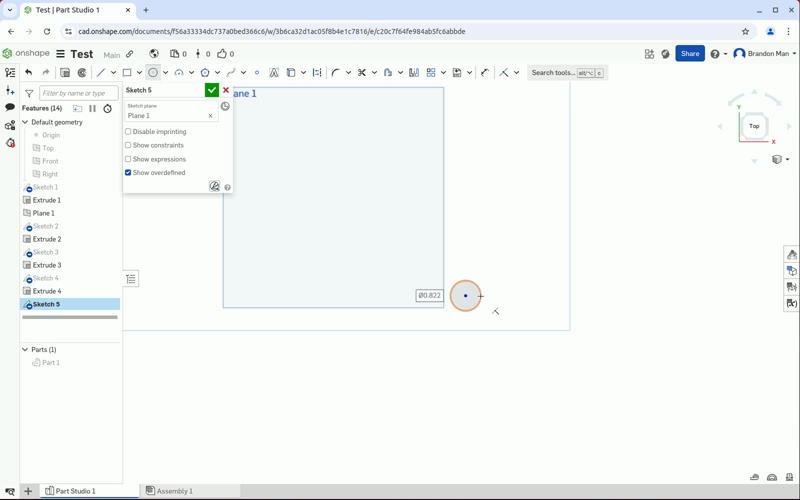
scroll(-6)
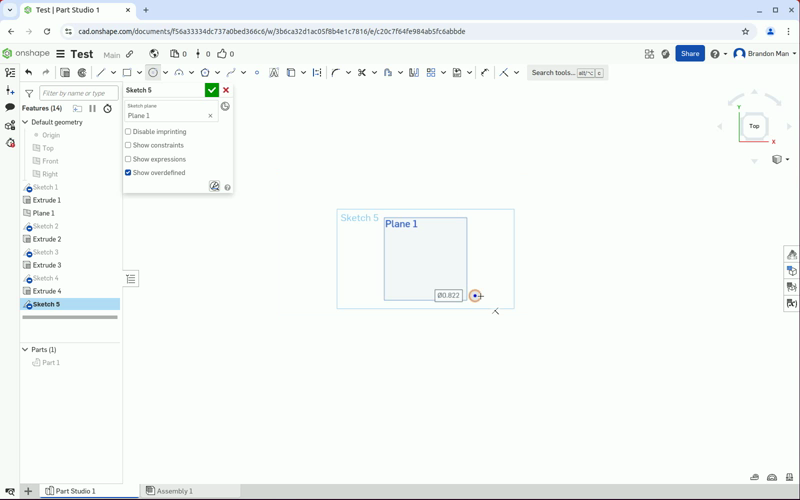
scroll(-6)
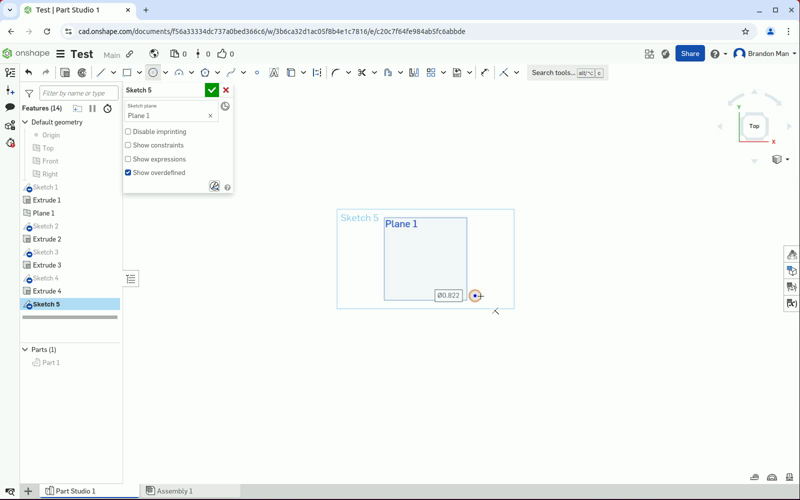
scroll(-6)
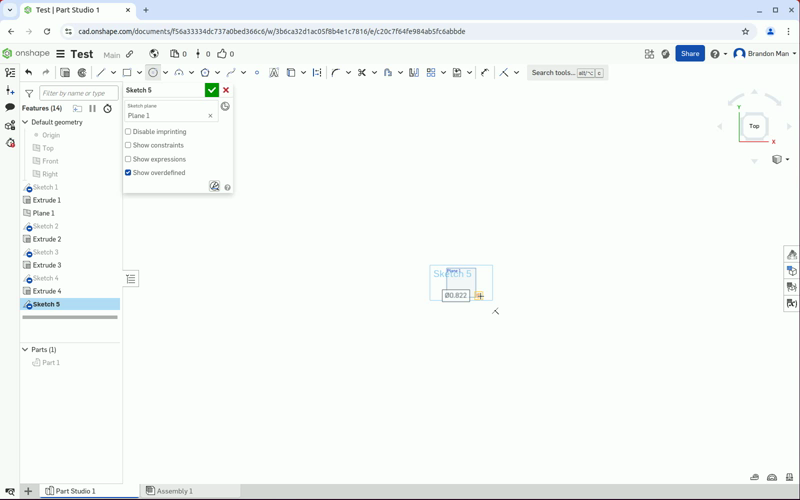
key(esc)
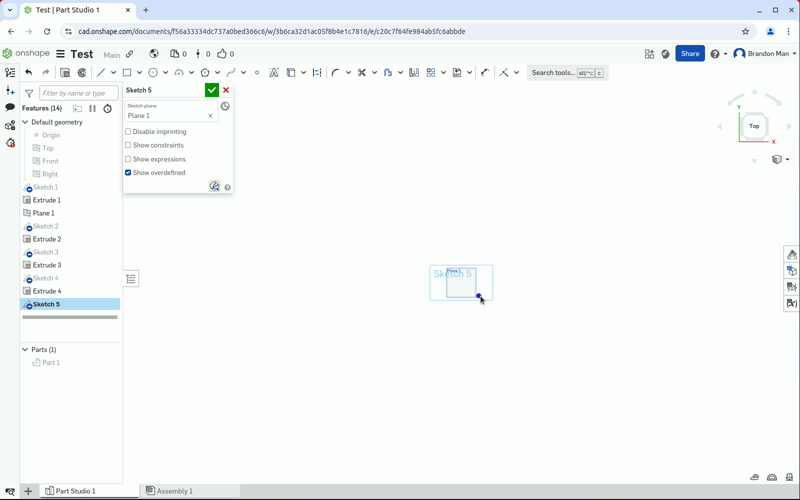
mouse_move(479, 296)
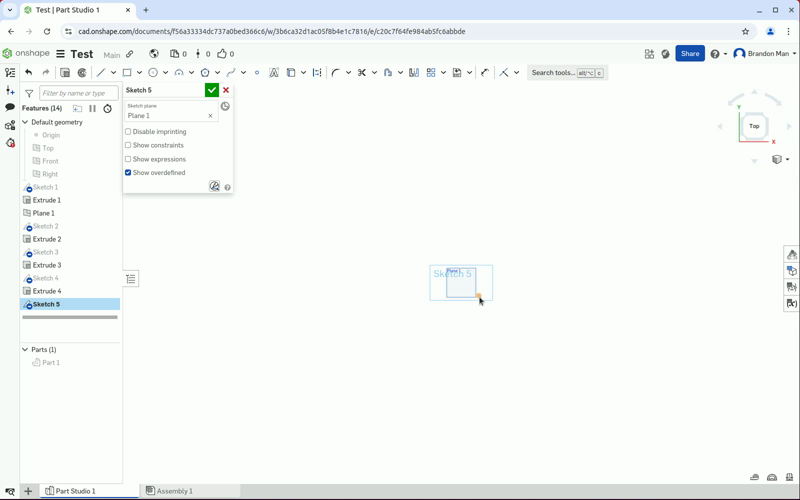
scroll(6)
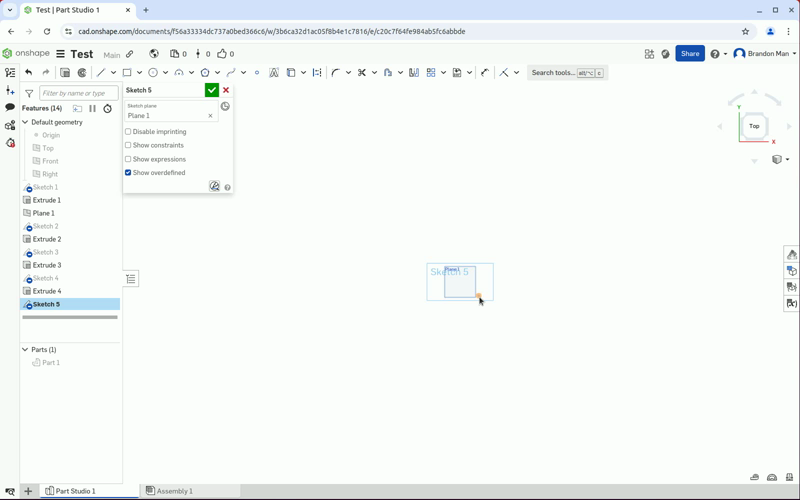
scroll(6)
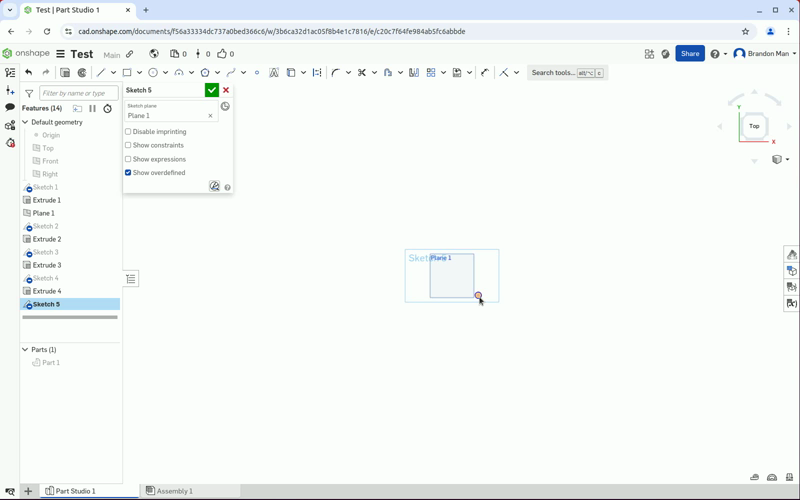
scroll(6)
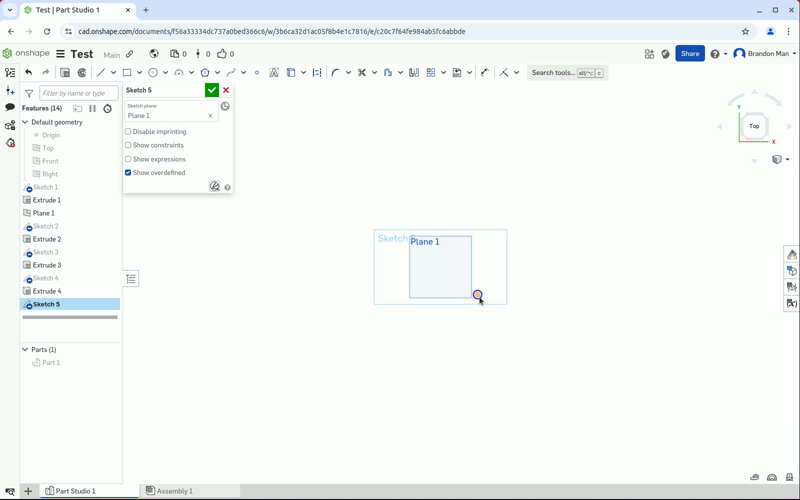
scroll(6)
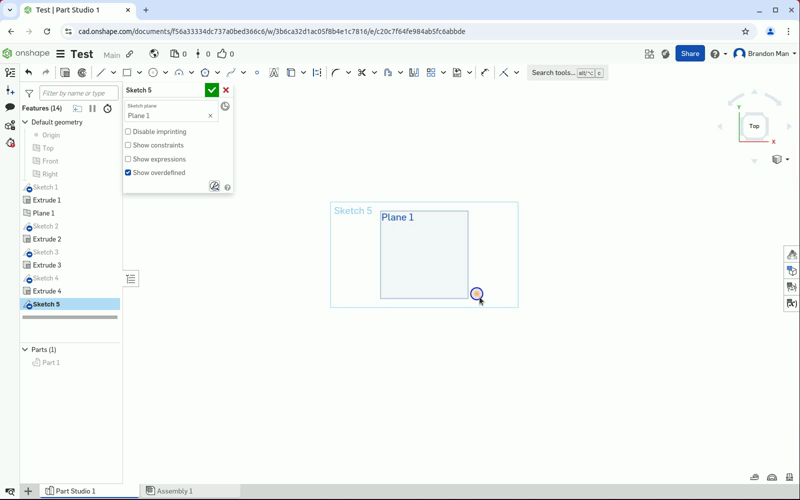
scroll(6)
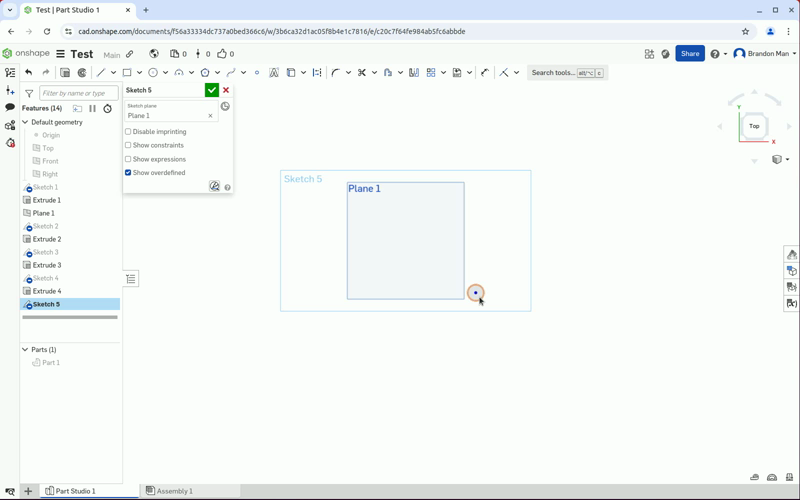
scroll(6)
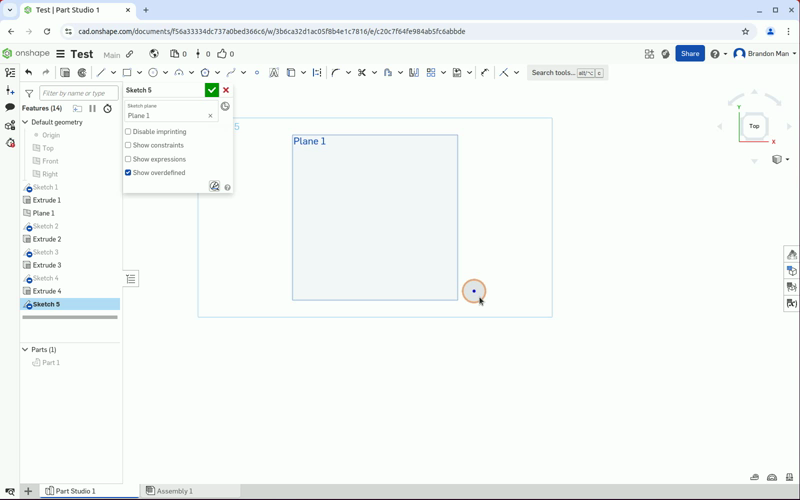
scroll(6)
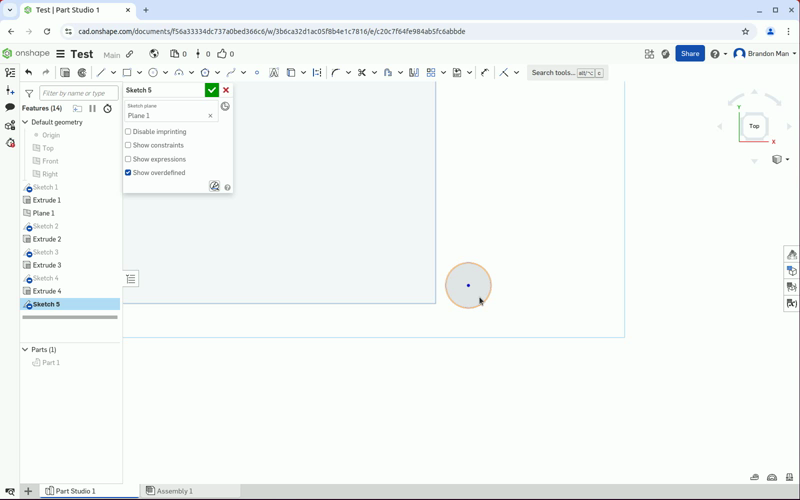
click(479, 296)
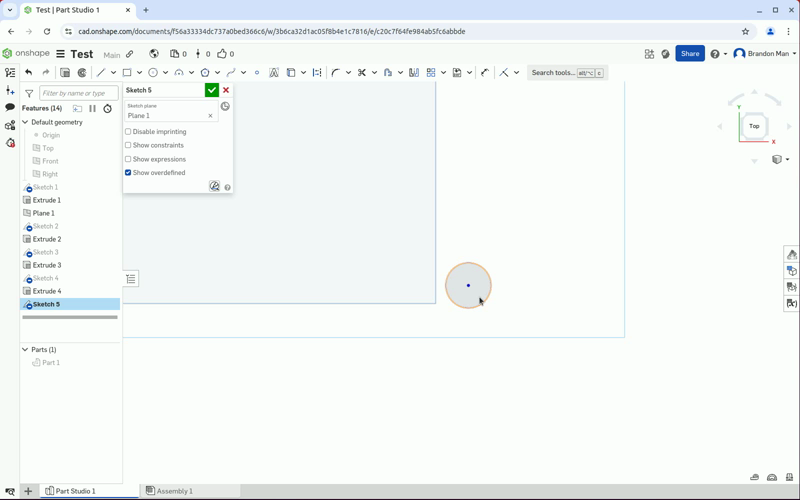
scroll(-6)
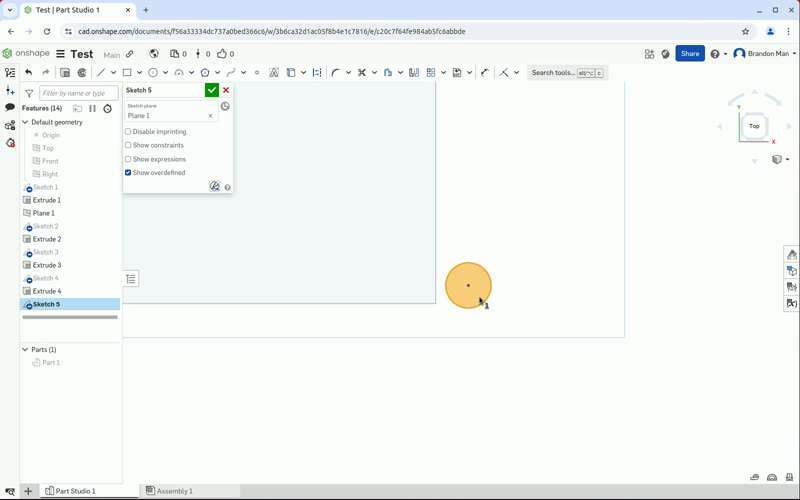
scroll(-6)
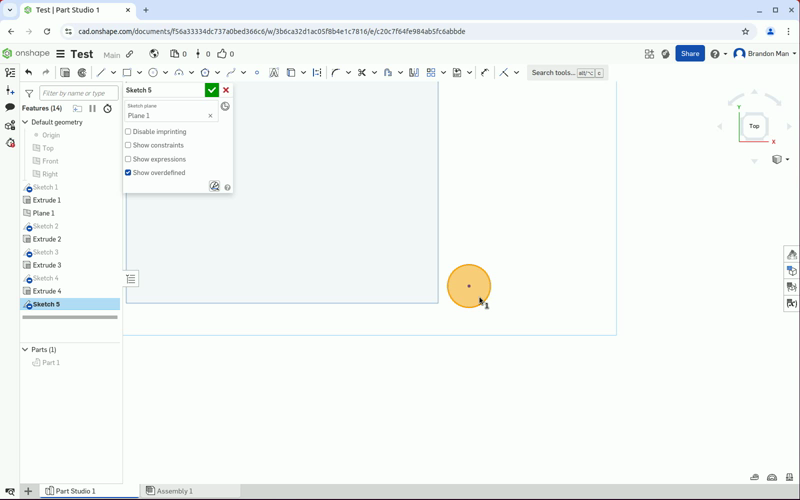
scroll(-6)
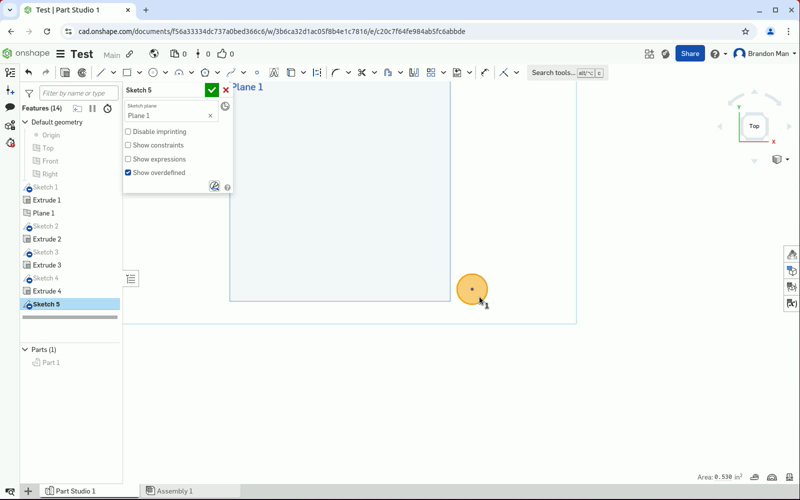
scroll(-6)
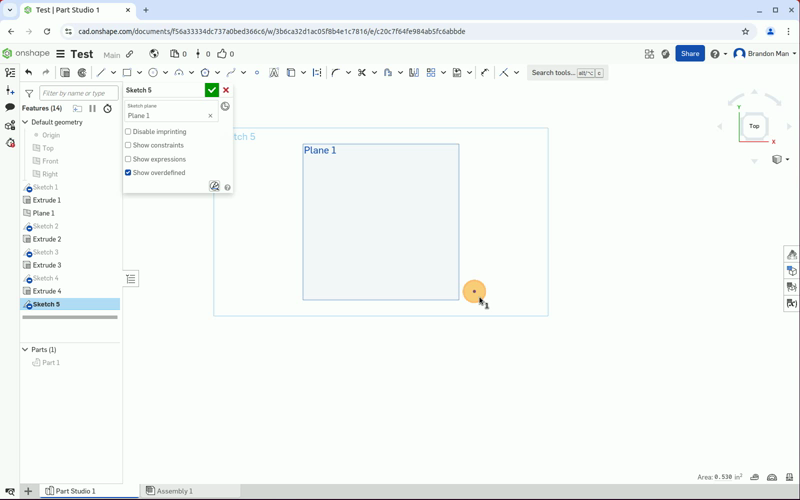
scroll(-6)
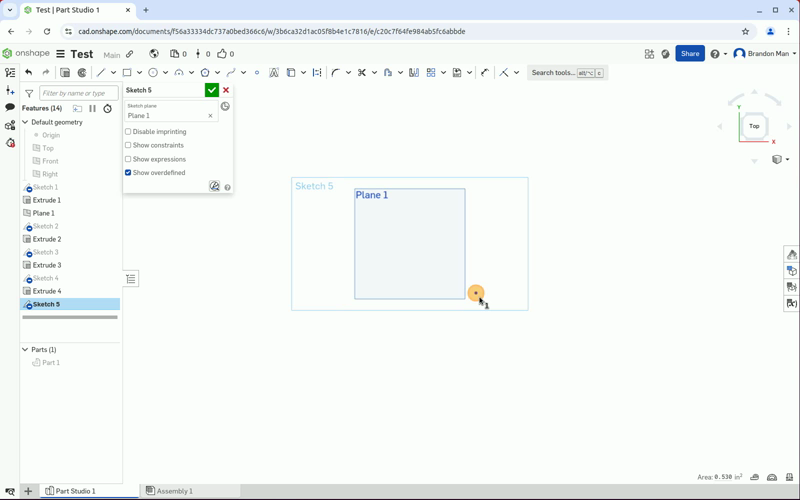
scroll(-6)
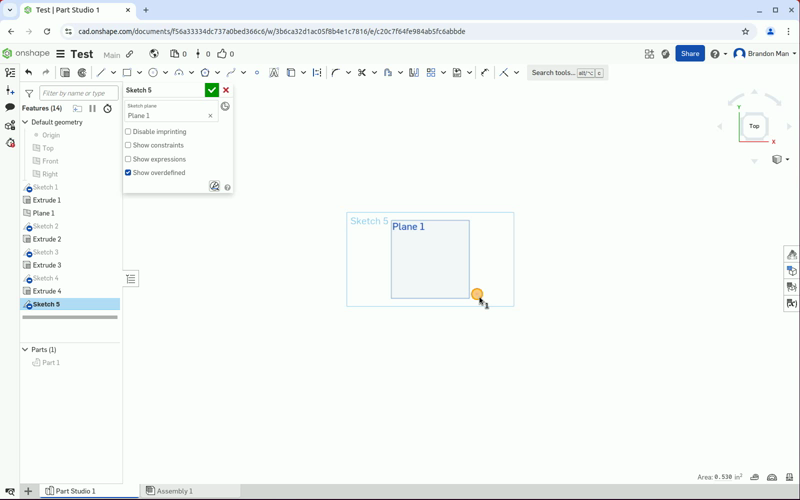
scroll(-6)
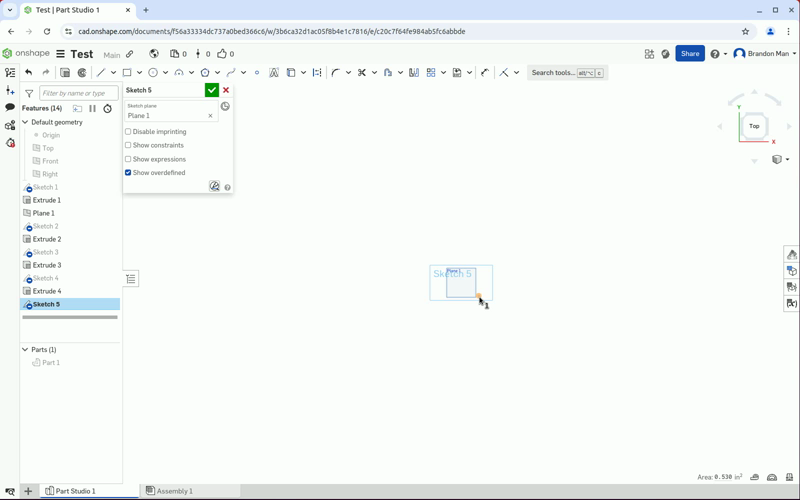
mouse_move(73, 352)
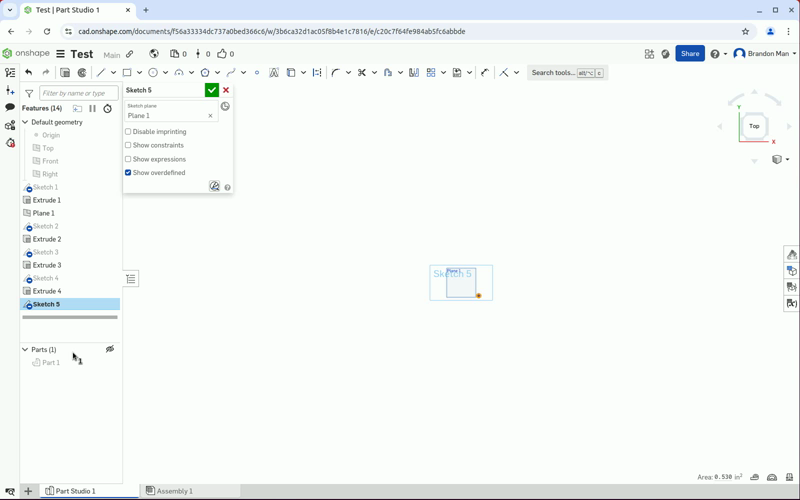
key(shift+y)
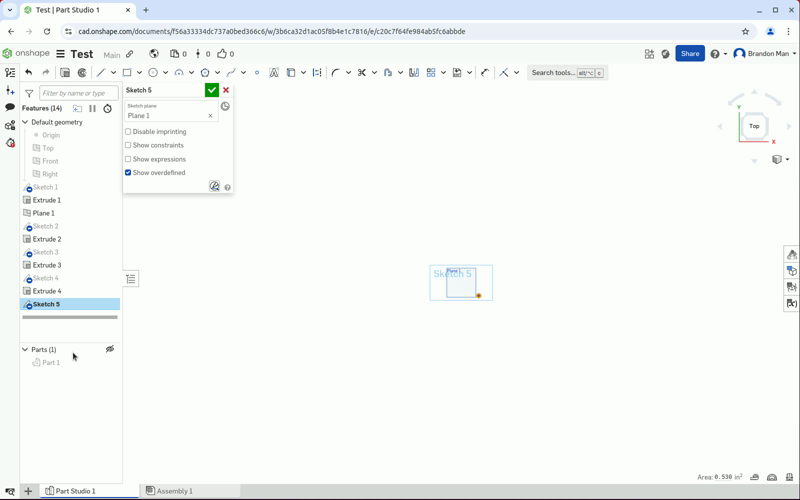
key(shift+e)
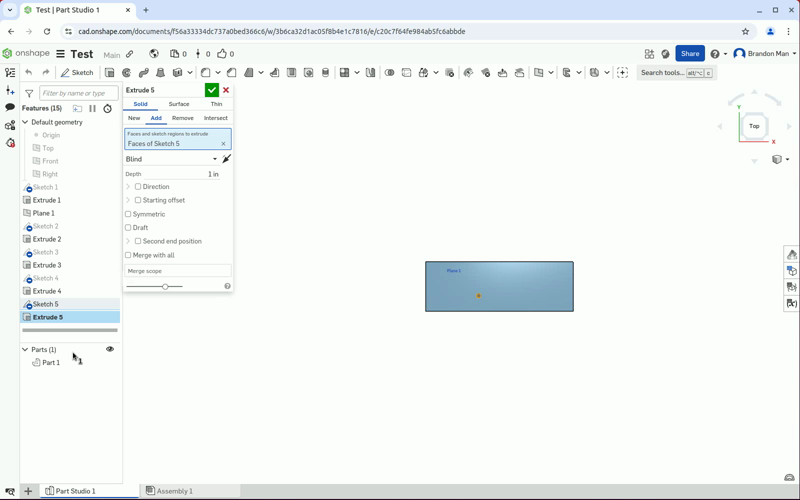
mouse_move(143, 106)
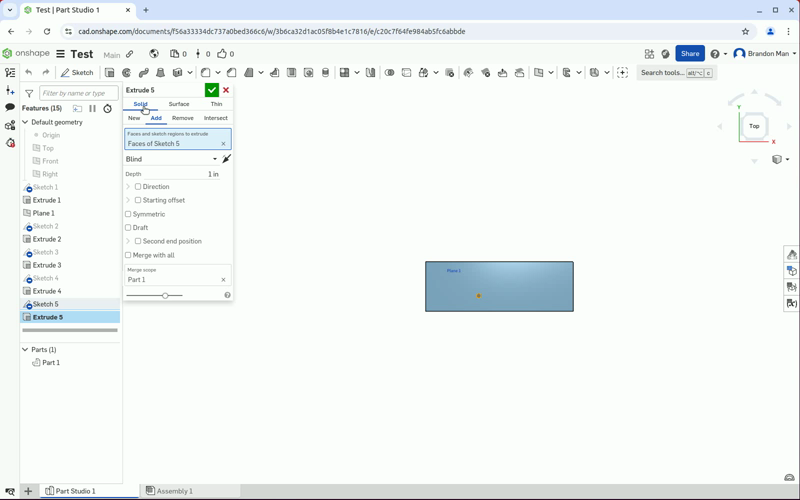
click(143, 106)
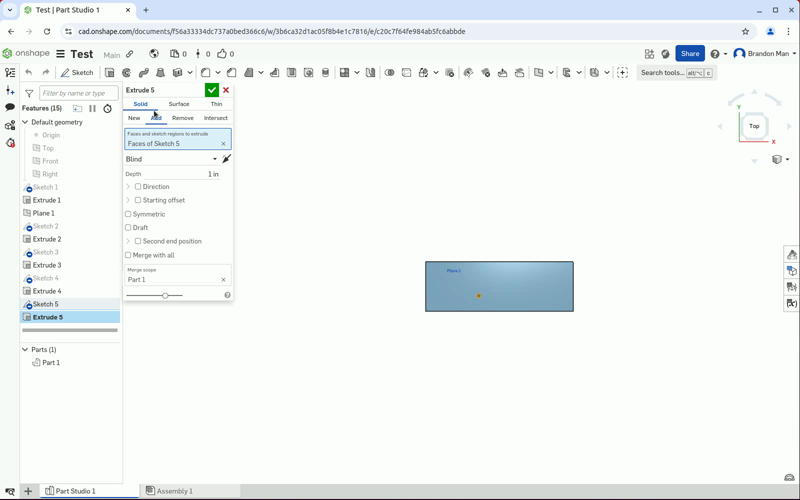
mouse_move(186, 120)
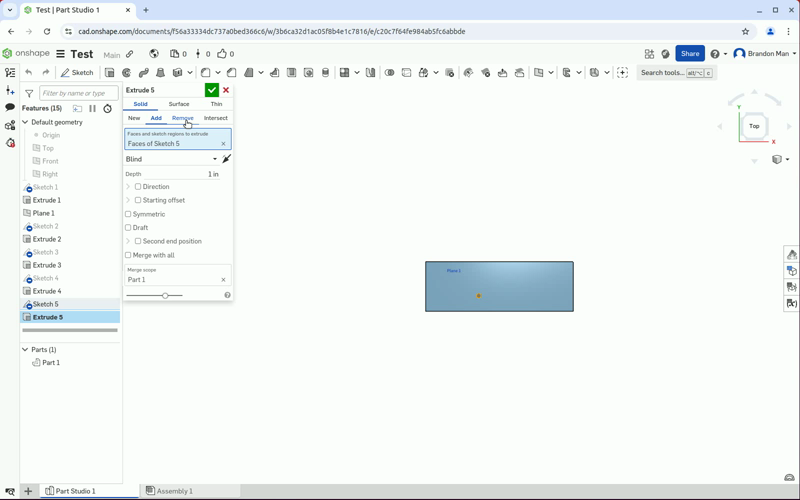
click(186, 120)
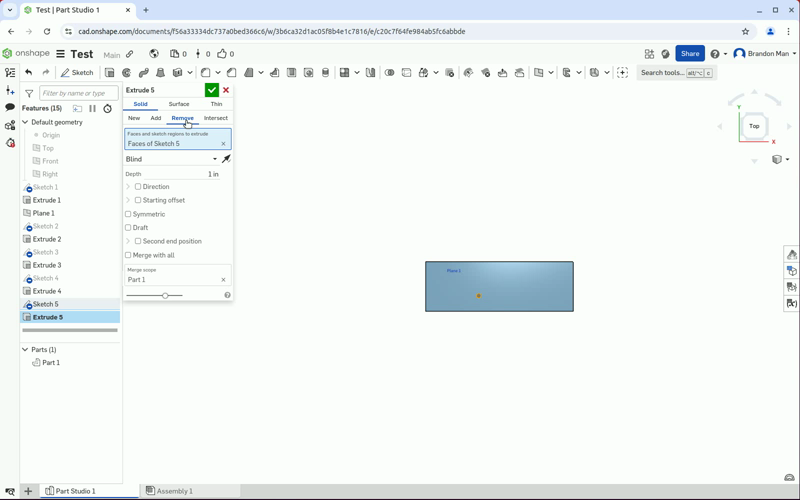
key(tab, 4)
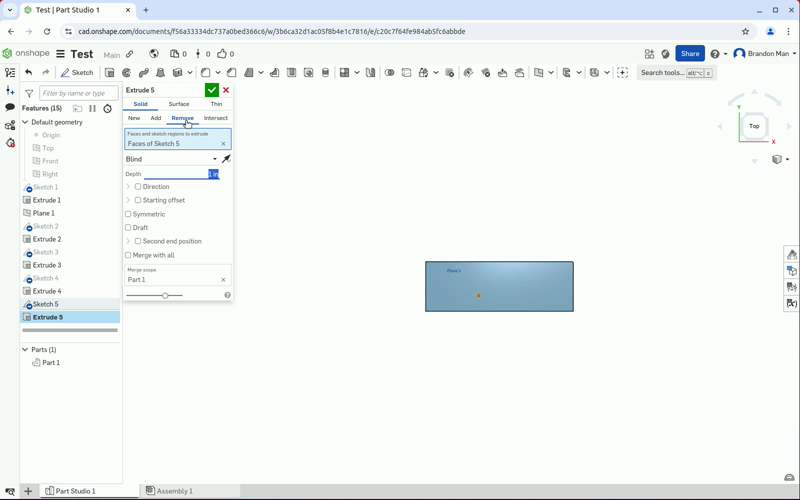
text(0.722)
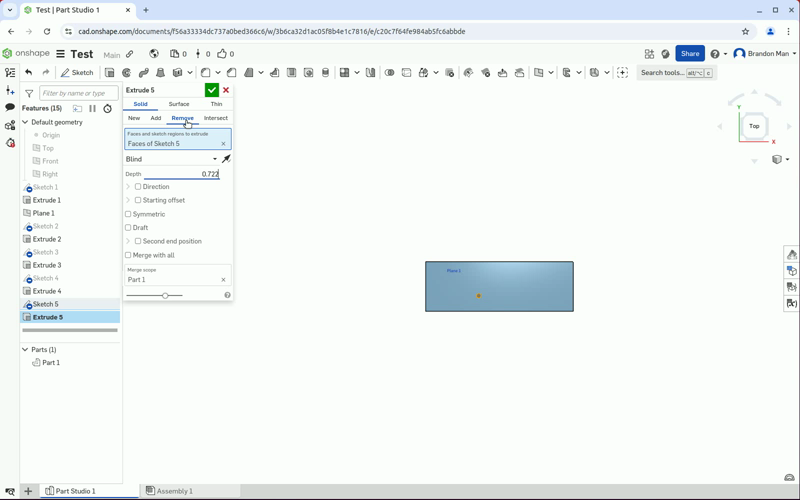
key(tab, 6)
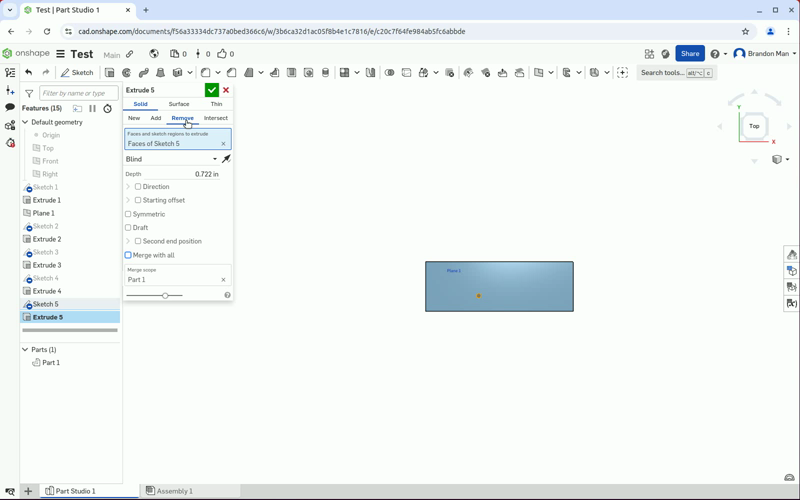
key(space)
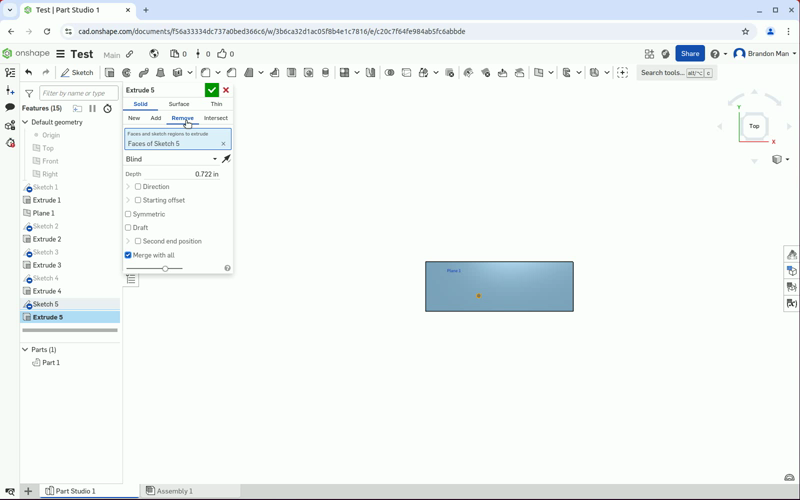
key(enter)
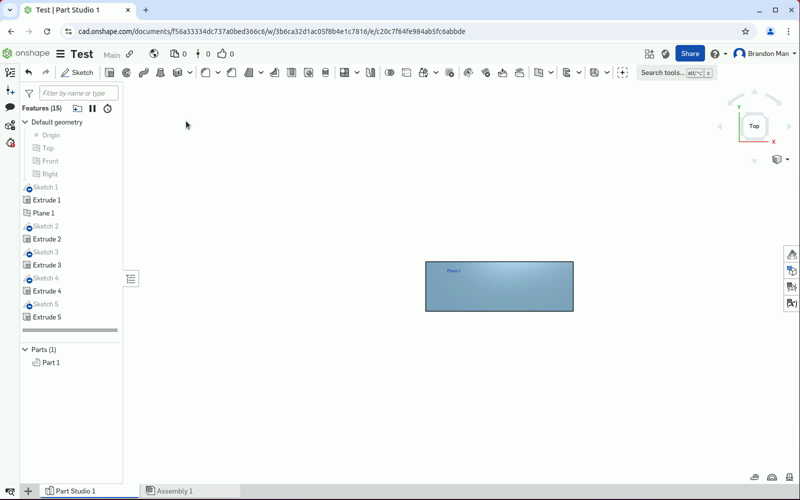
key(shift+h)
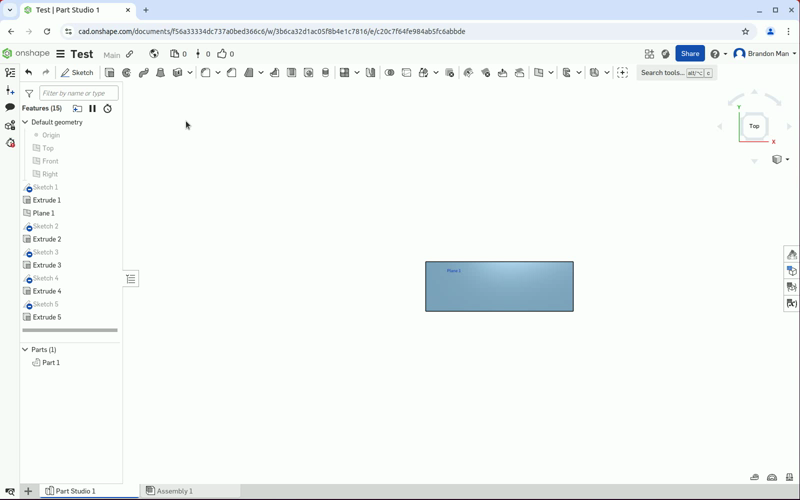
key(shift+h)
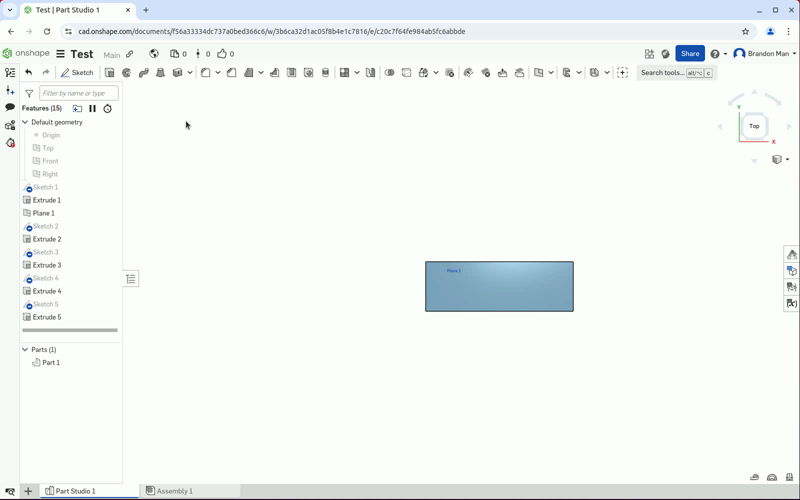
mouse_move(73, 189)
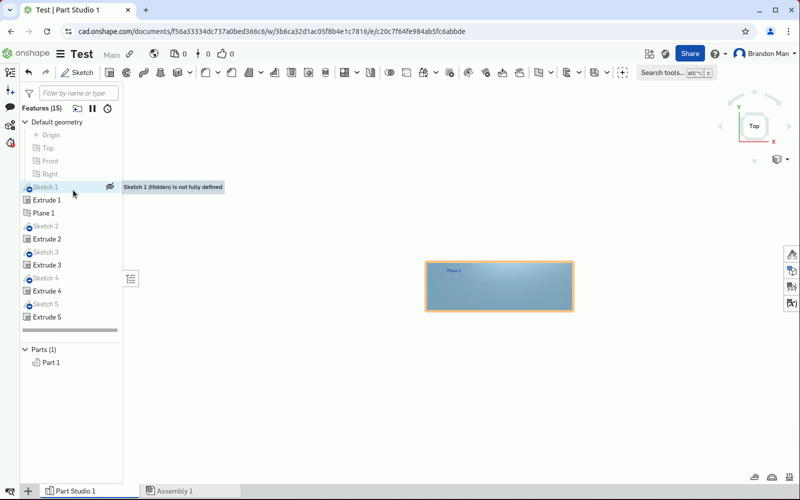
click(73, 189)
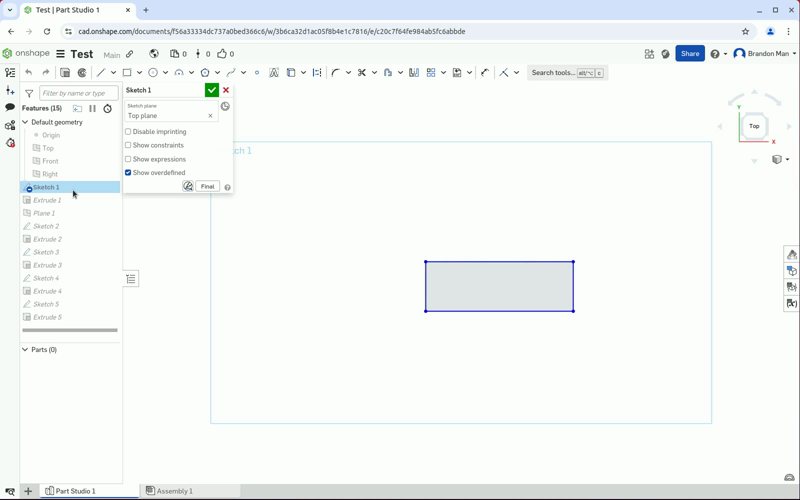
mouse_move(229, 92)
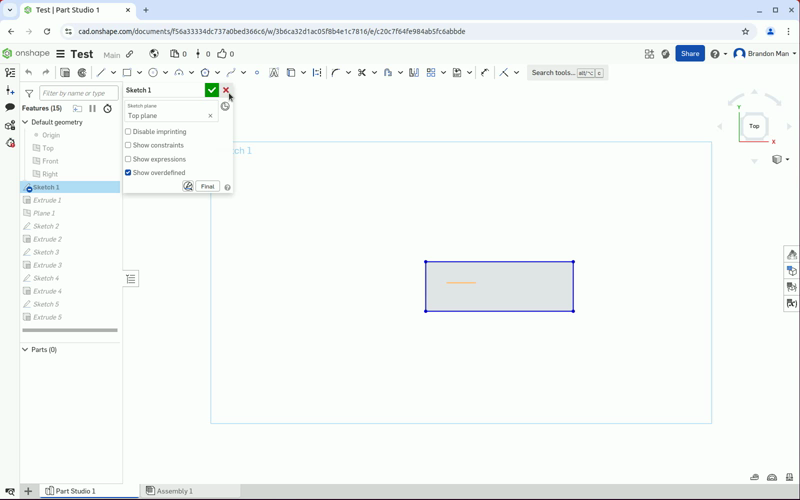
click(229, 92)
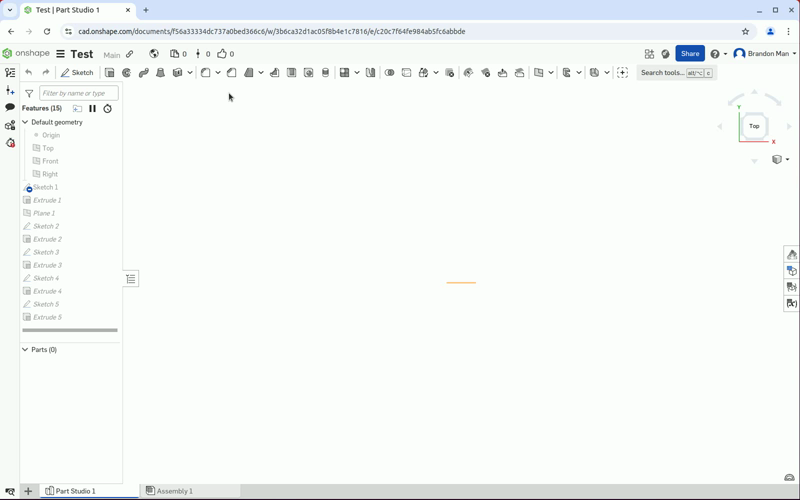
key(shift+s)
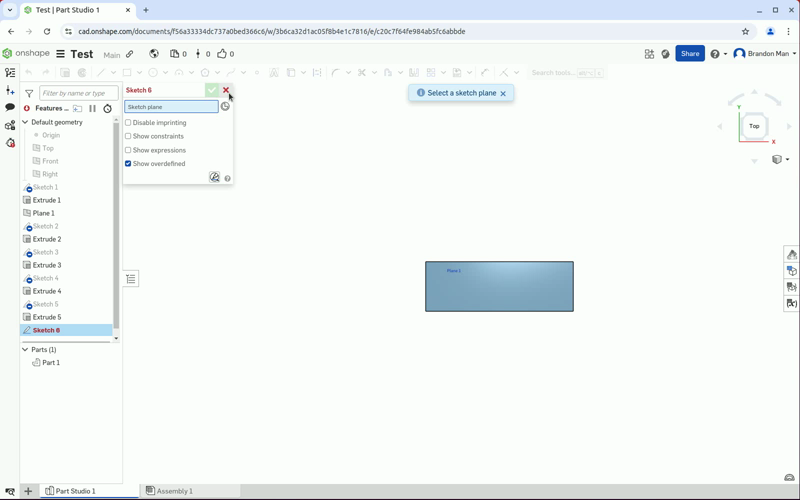
mouse_move(69, 215)
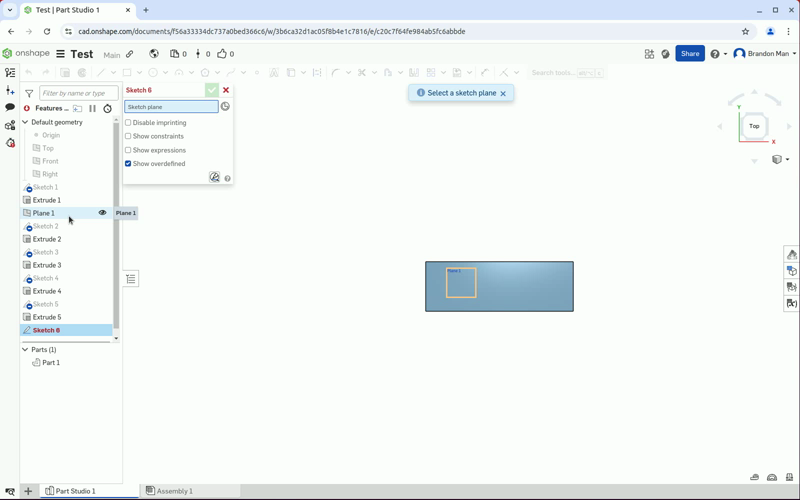
click(69, 215)
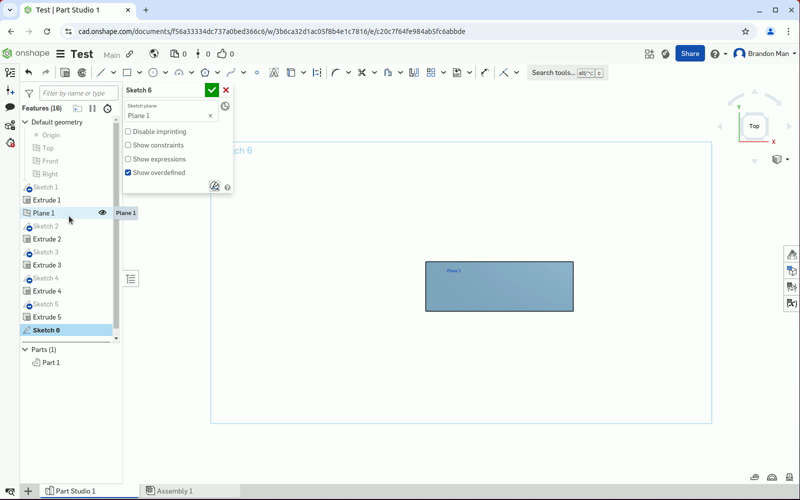
mouse_move(73, 352)
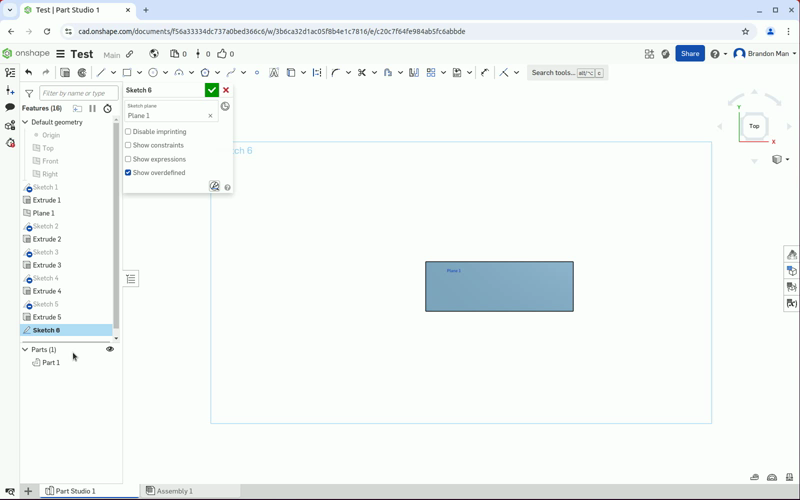
key(y)
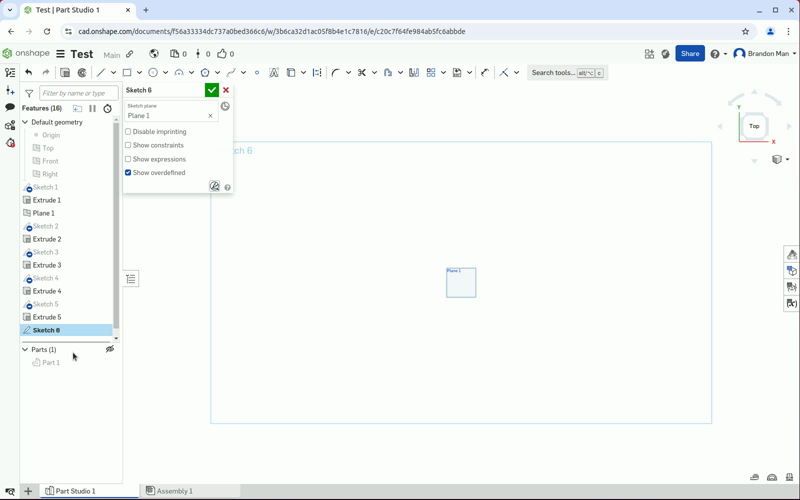
key(c)
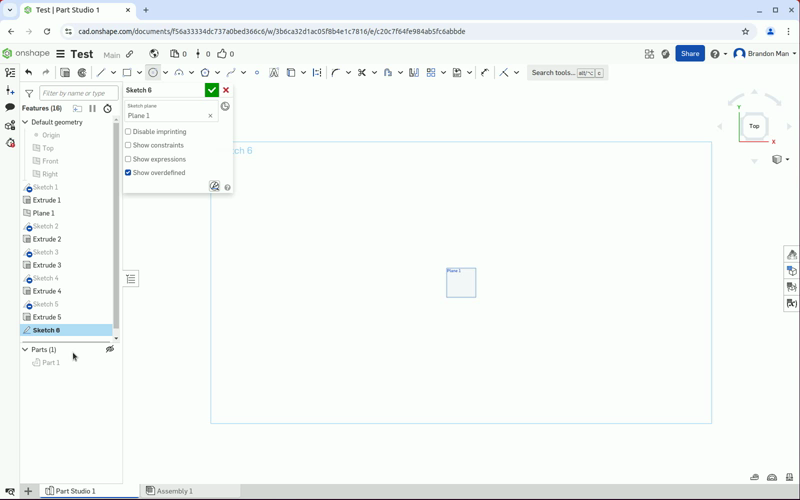
key_down(shift)
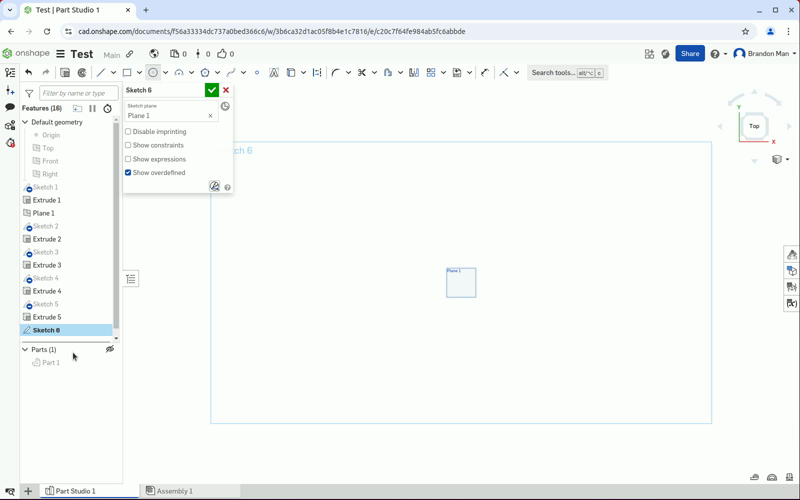
mouse_move(496, 278)
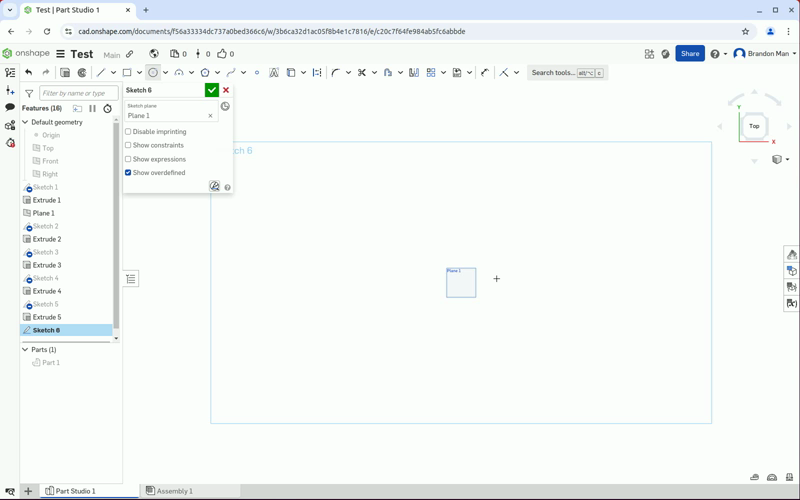
click(496, 278)
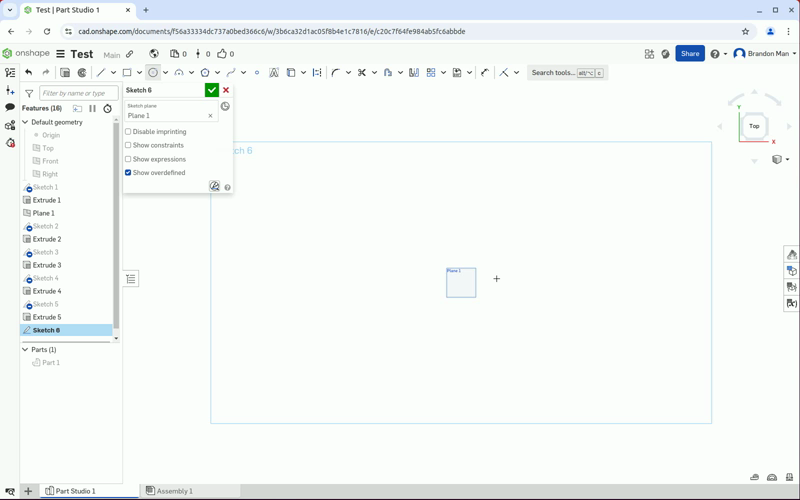
key_up(shift)
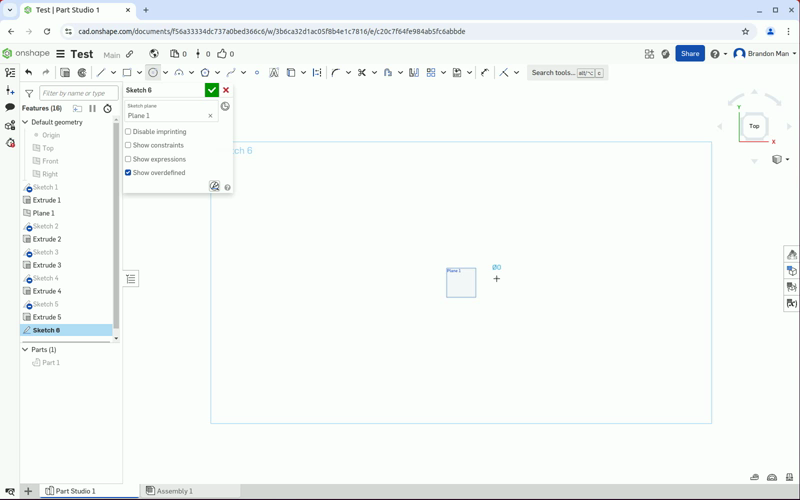
mouse_move(498, 278)
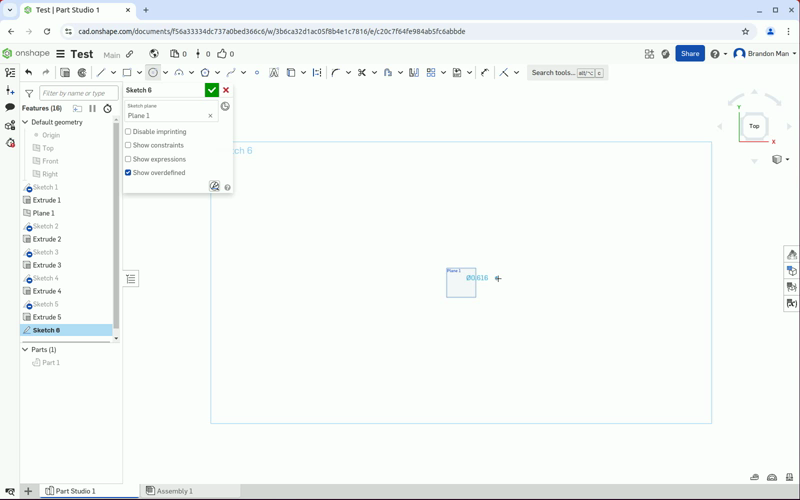
scroll(6)
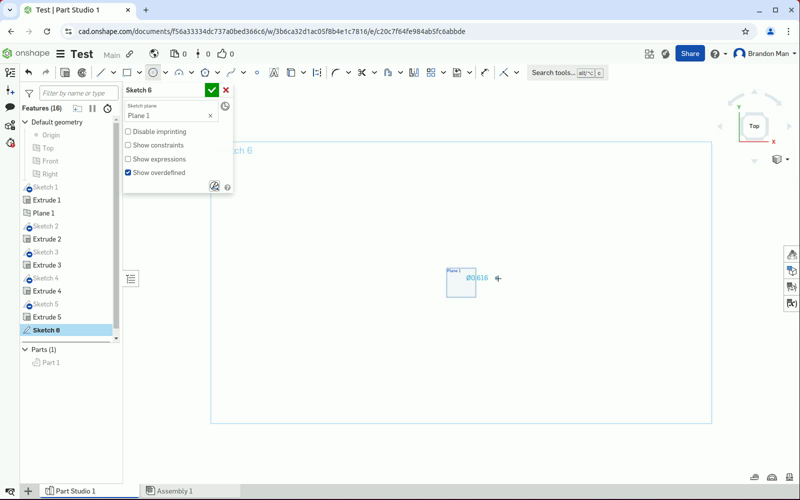
scroll(6)
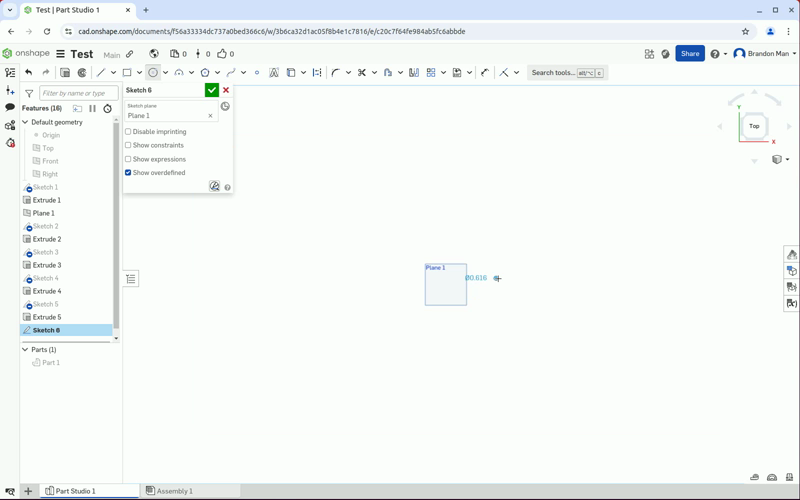
scroll(6)
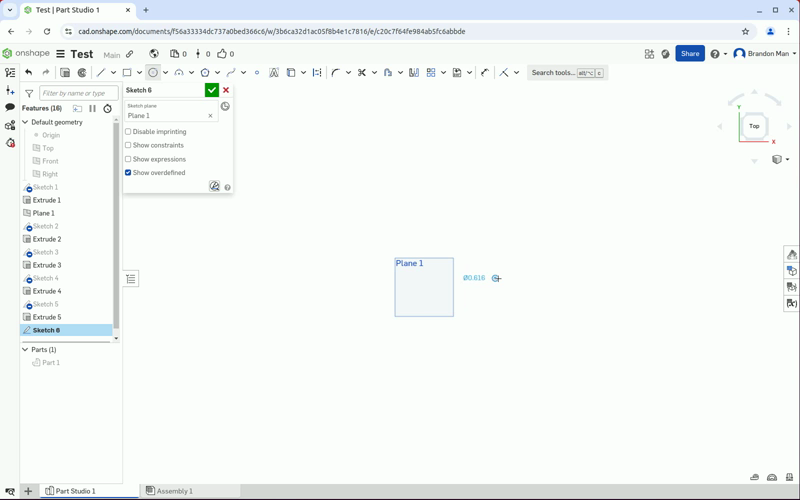
scroll(6)
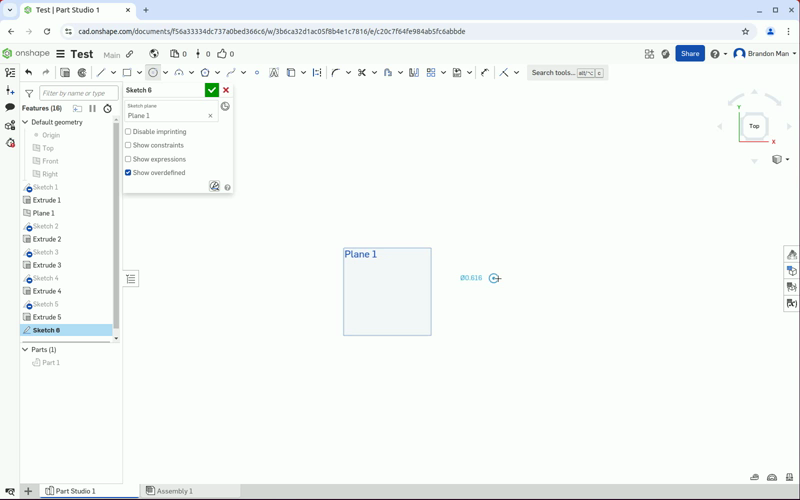
scroll(6)
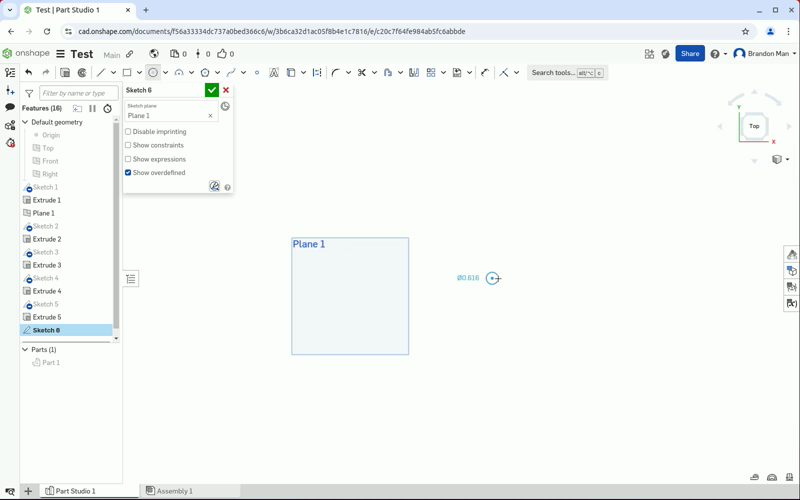
scroll(6)
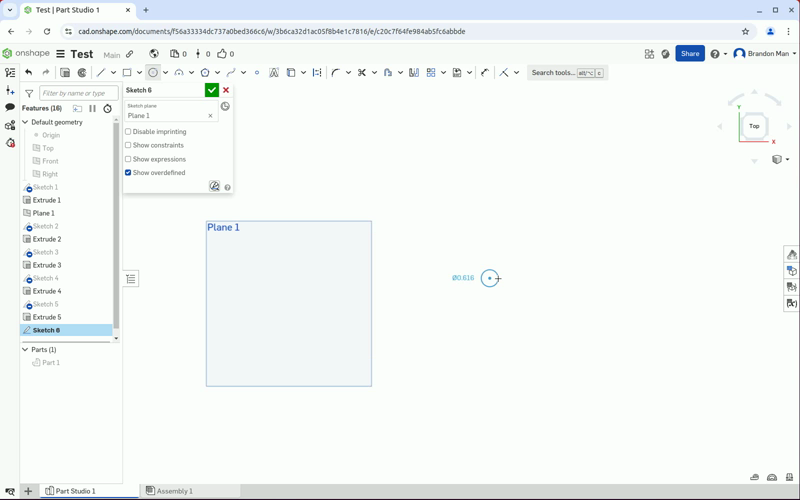
scroll(6)
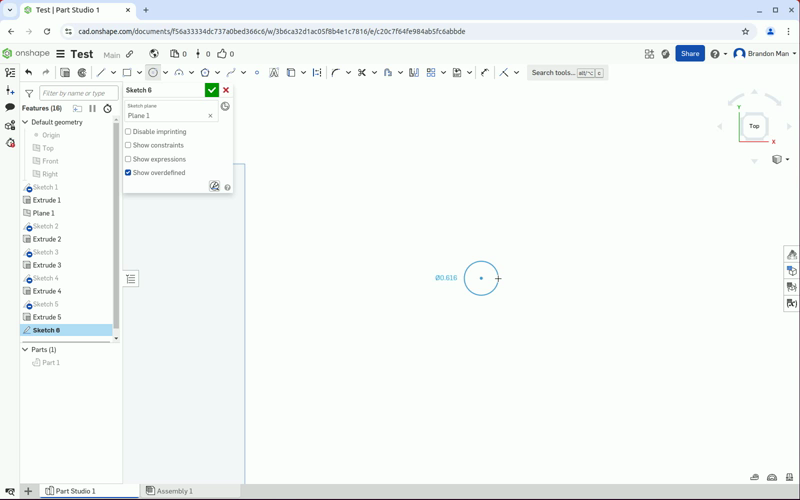
click(498, 278)
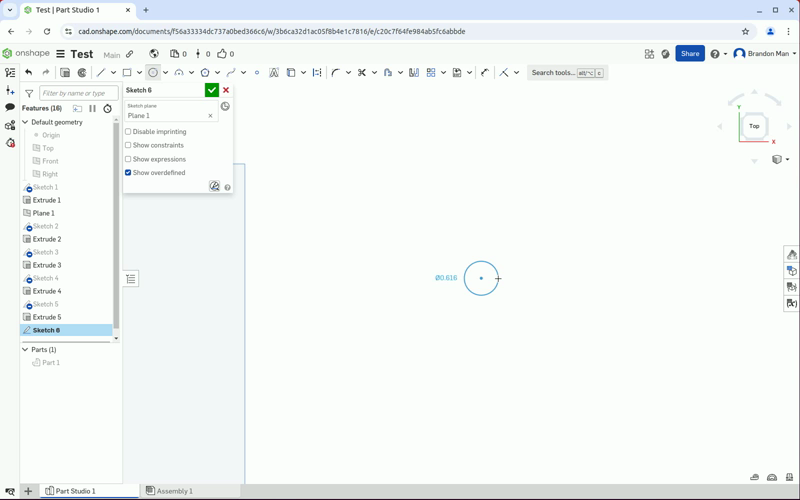
scroll(-6)
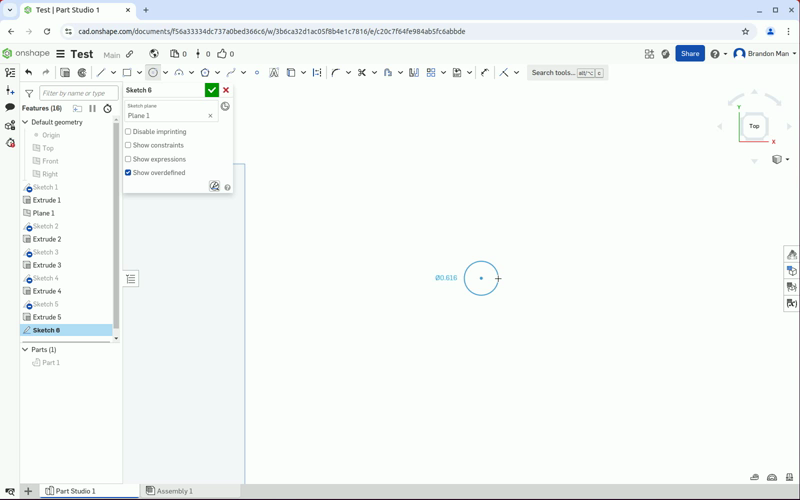
scroll(-6)
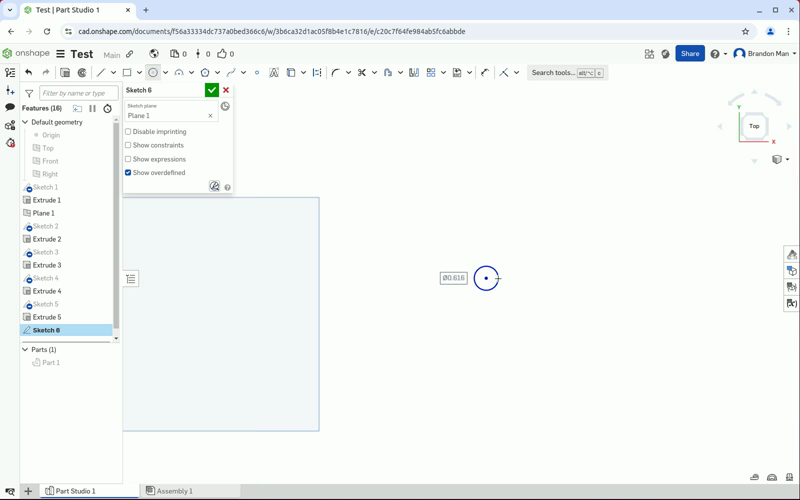
scroll(-6)
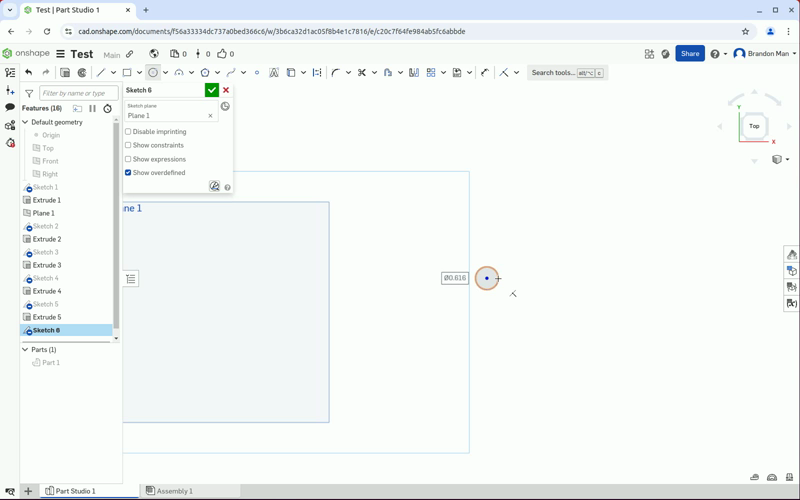
scroll(-6)
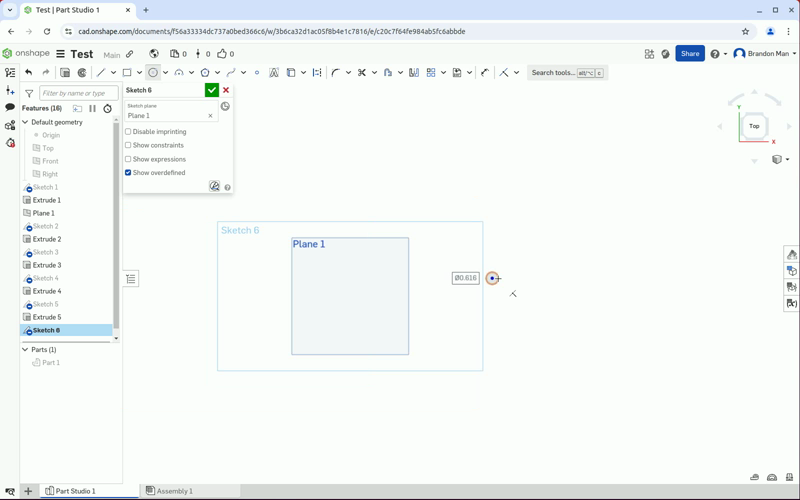
scroll(-6)
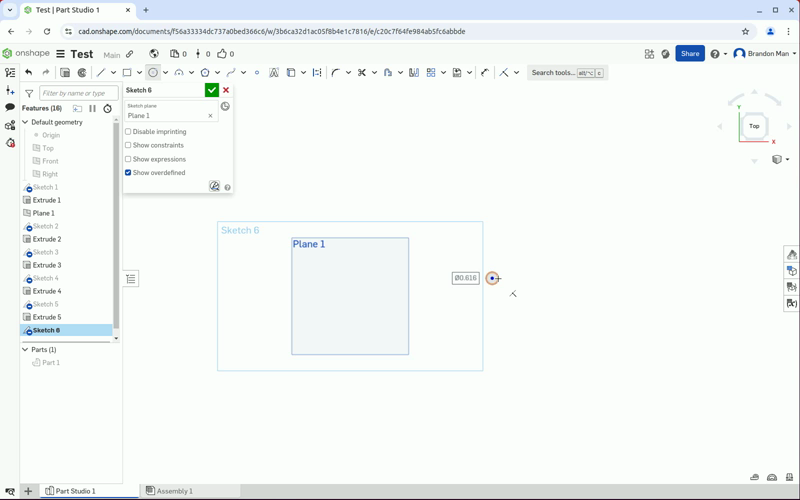
scroll(-6)
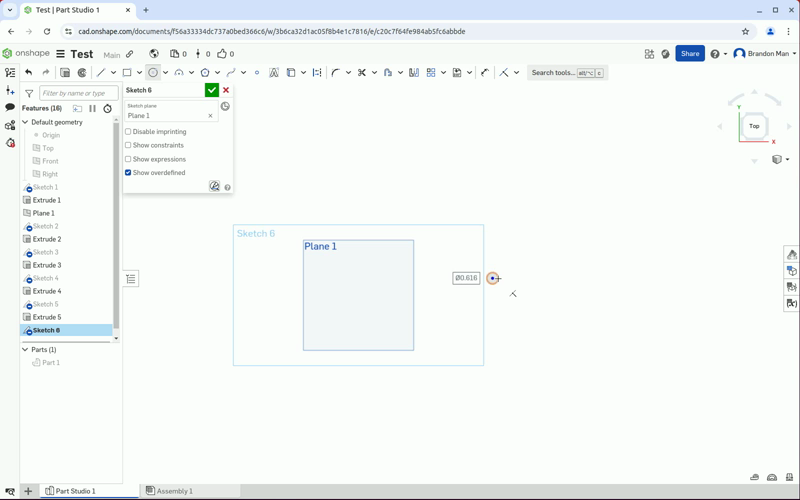
scroll(-6)
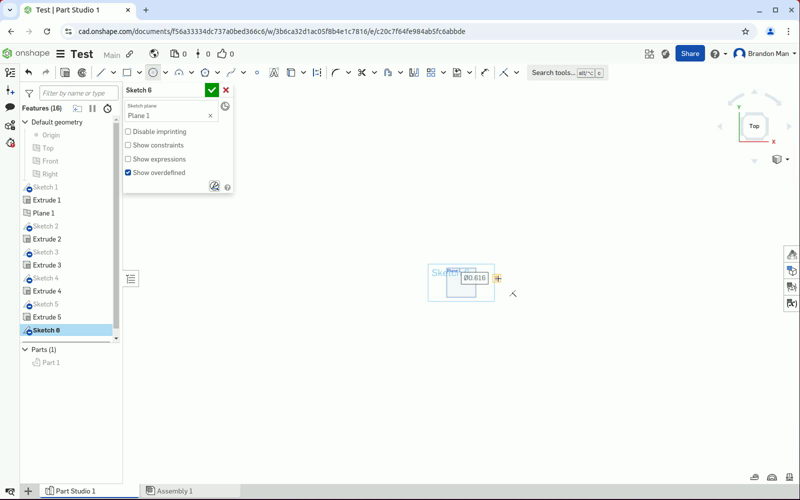
key(esc)
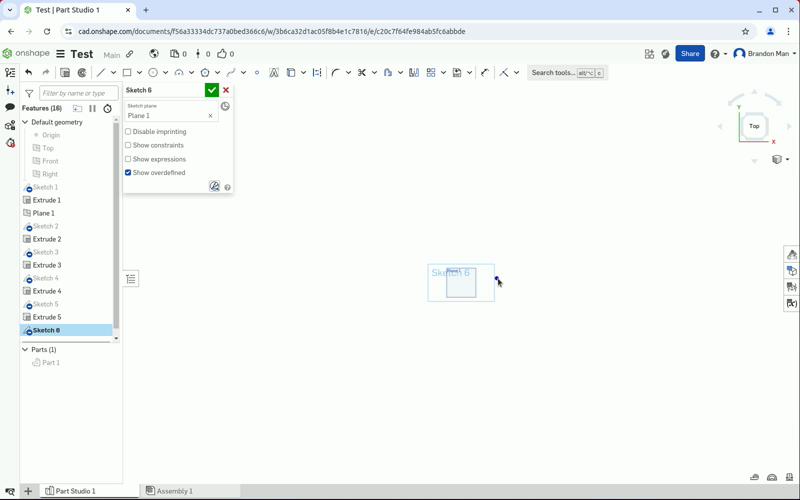
mouse_move(497, 278)
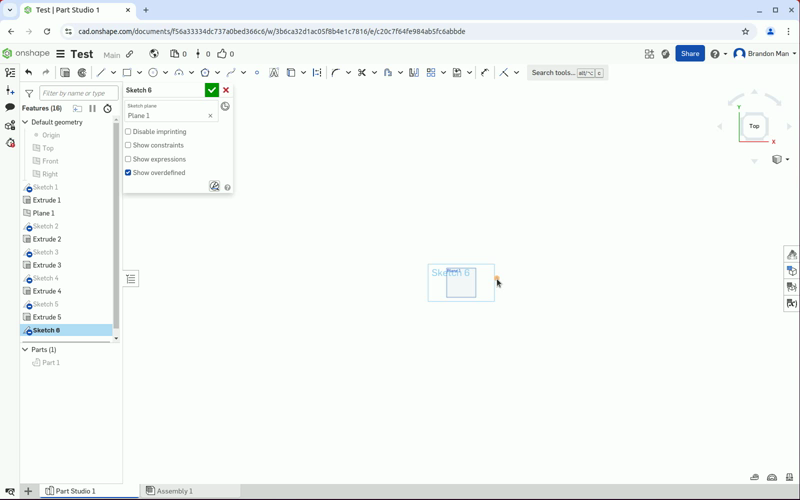
scroll(6)
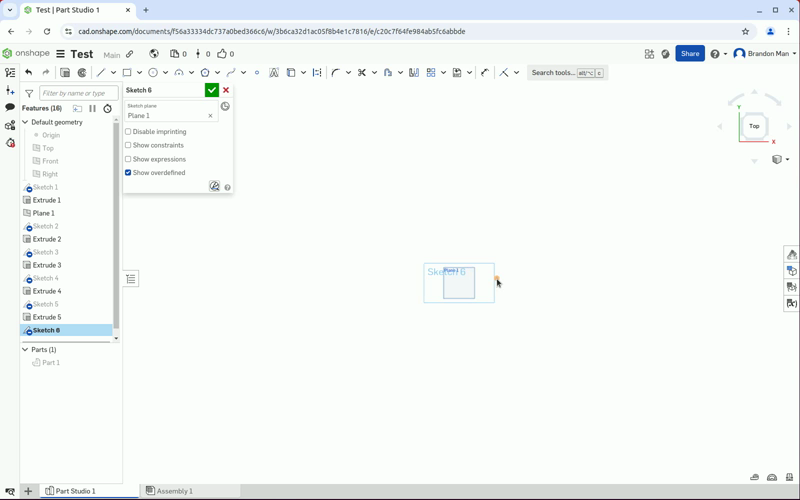
scroll(6)
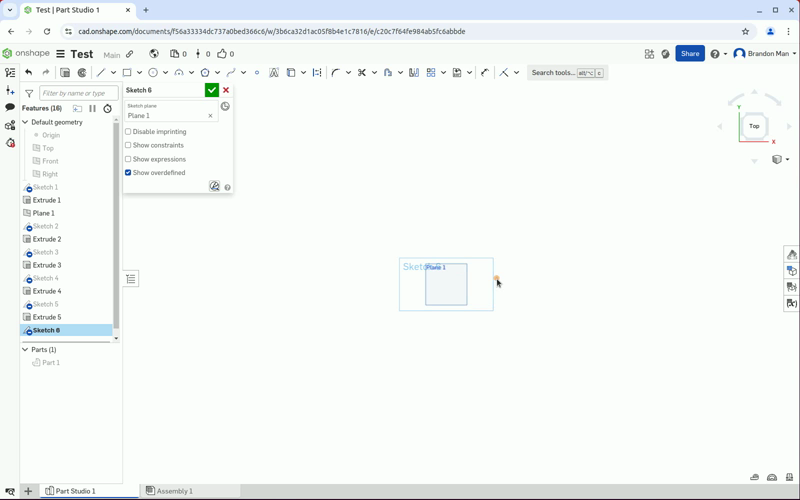
scroll(6)
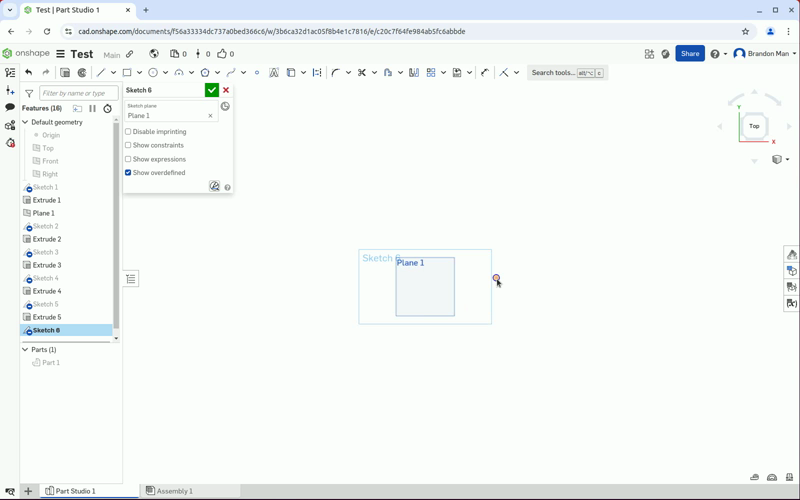
scroll(6)
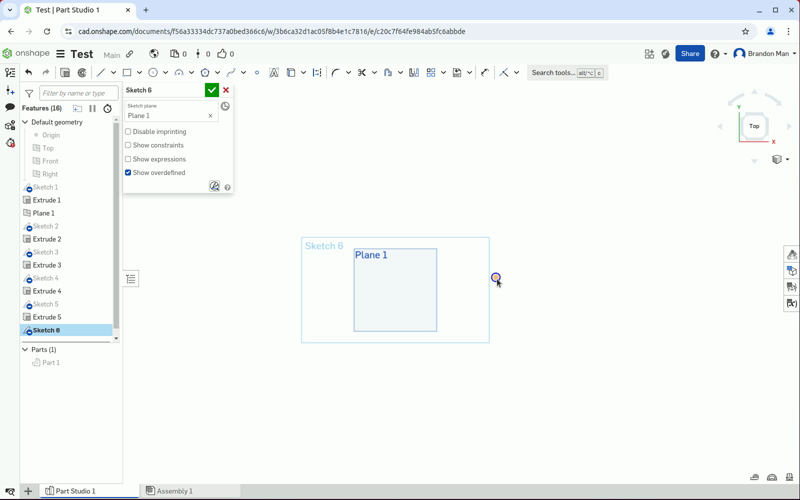
scroll(6)
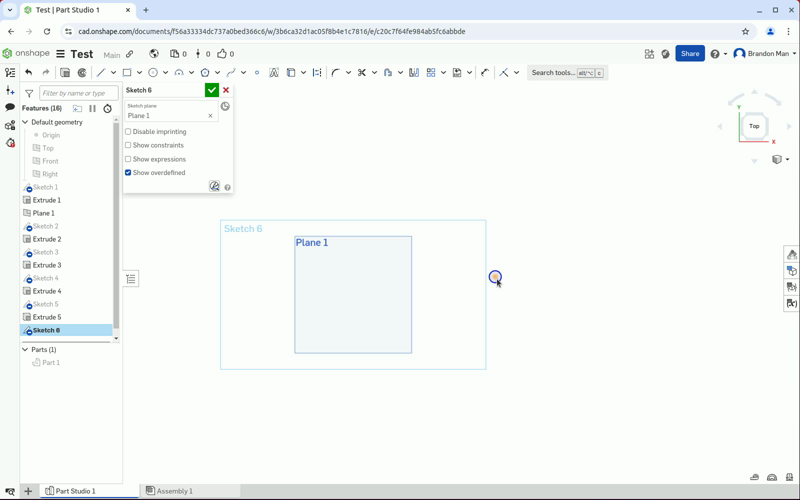
scroll(6)
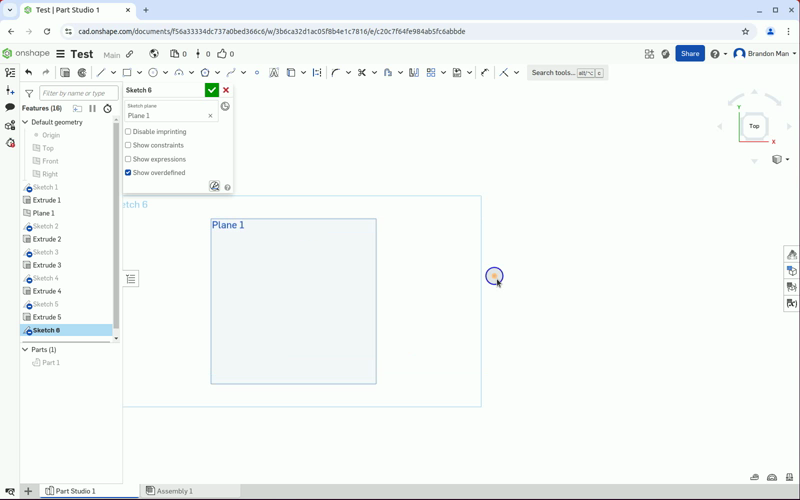
scroll(6)
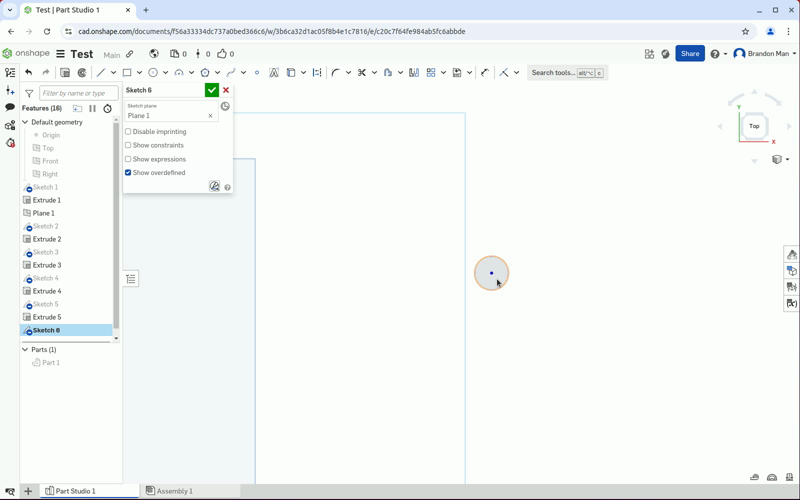
click(497, 278)
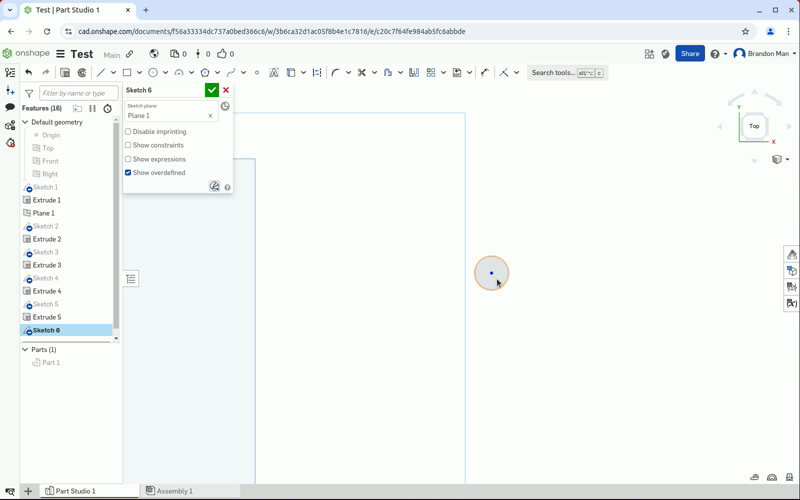
scroll(-6)
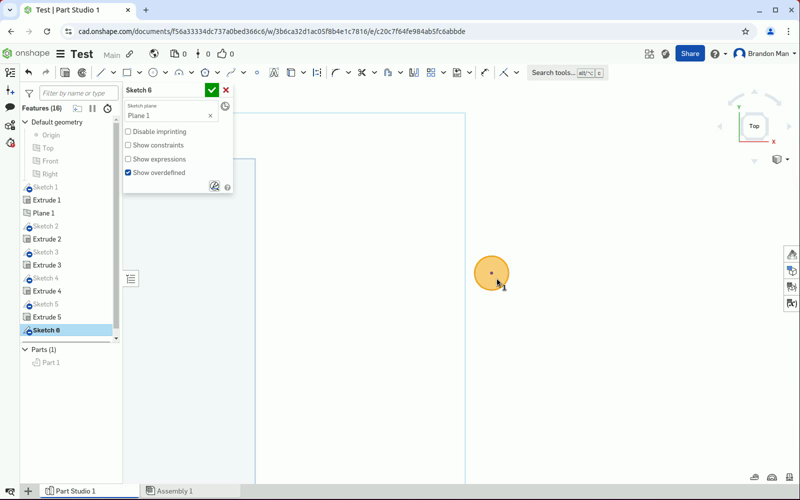
scroll(-6)
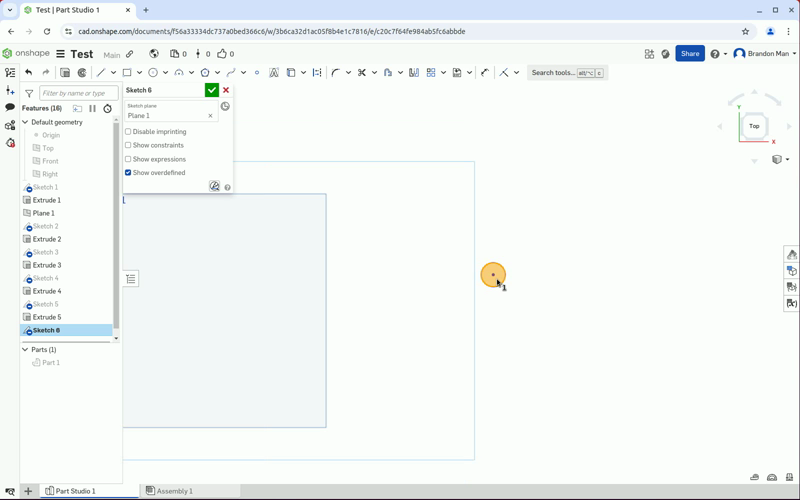
scroll(-6)
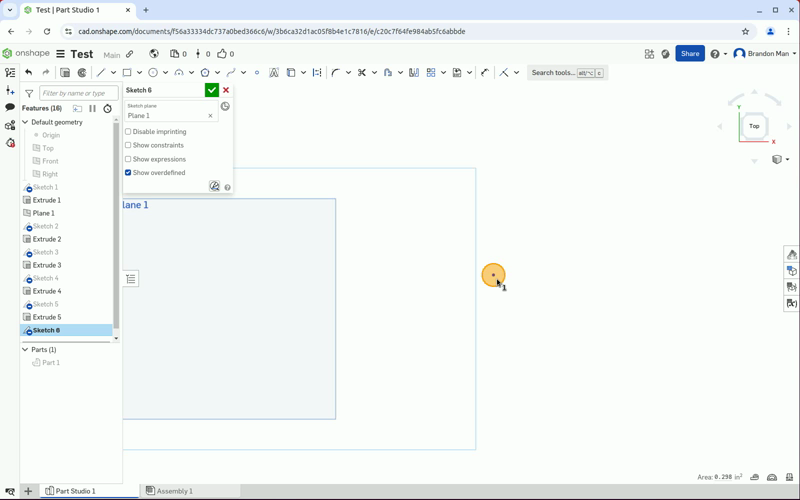
scroll(-6)
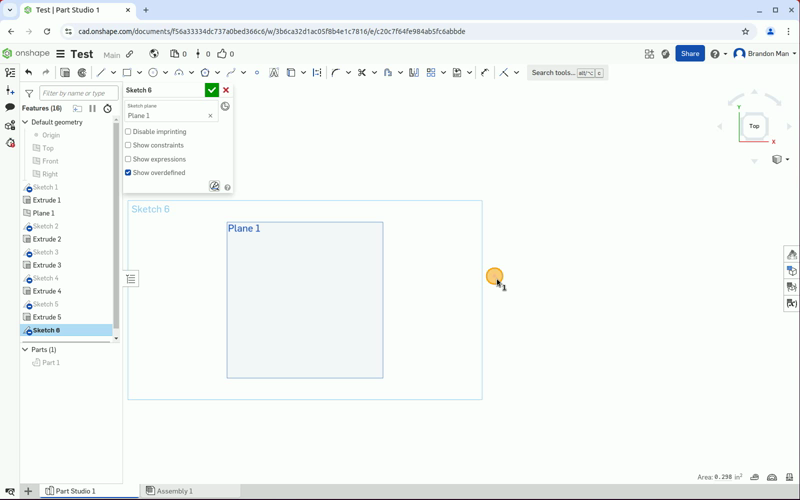
scroll(-6)
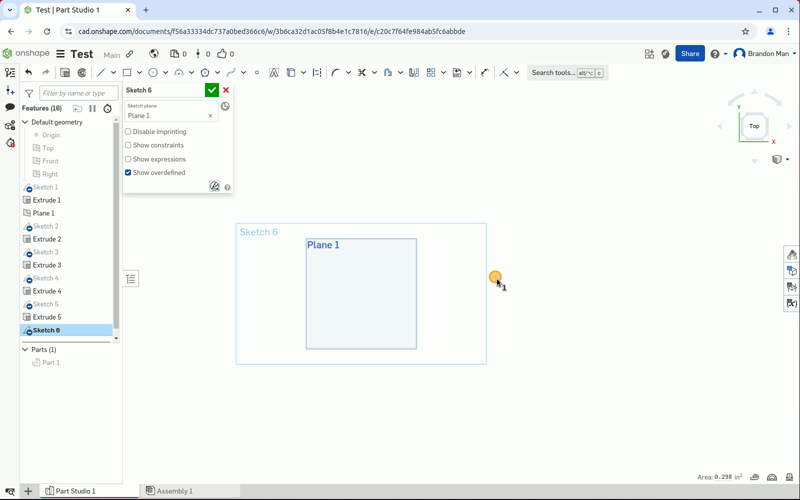
scroll(-6)
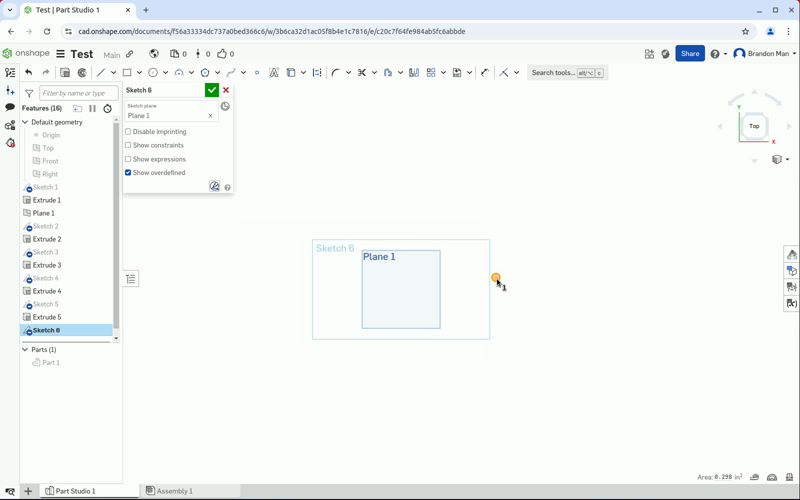
scroll(-6)
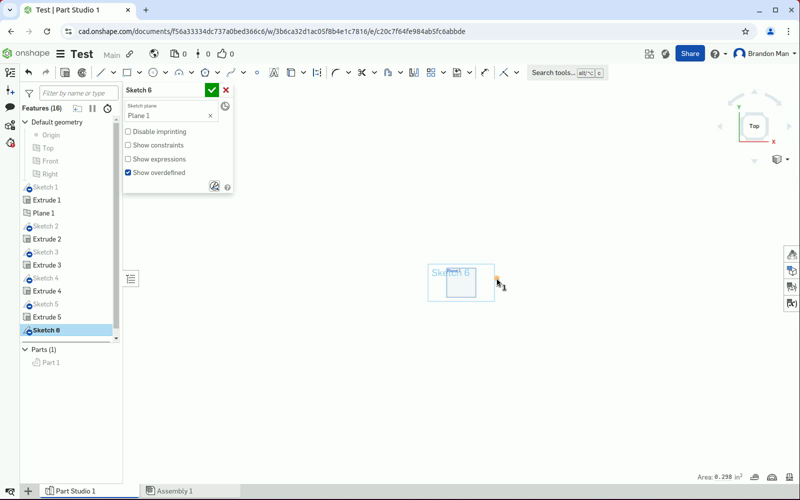
mouse_move(73, 352)
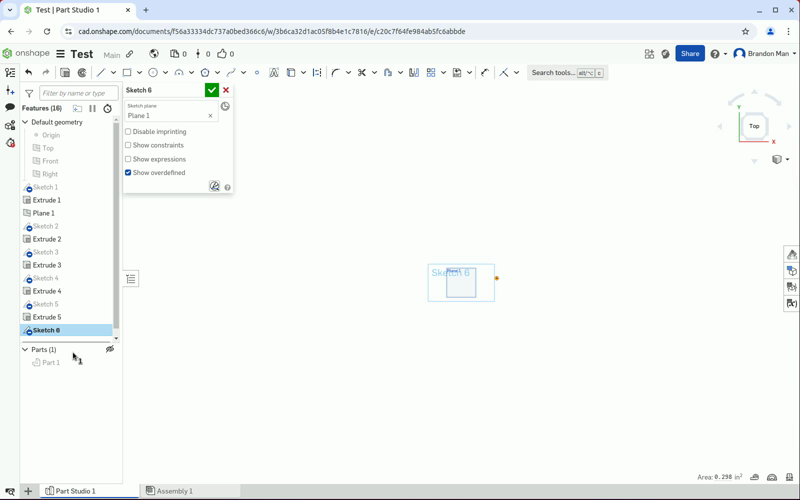
key(shift+y)
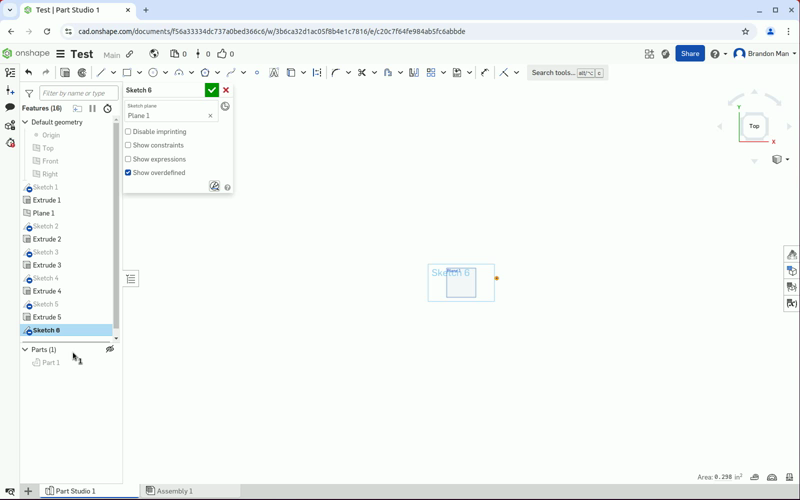
key(shift+e)
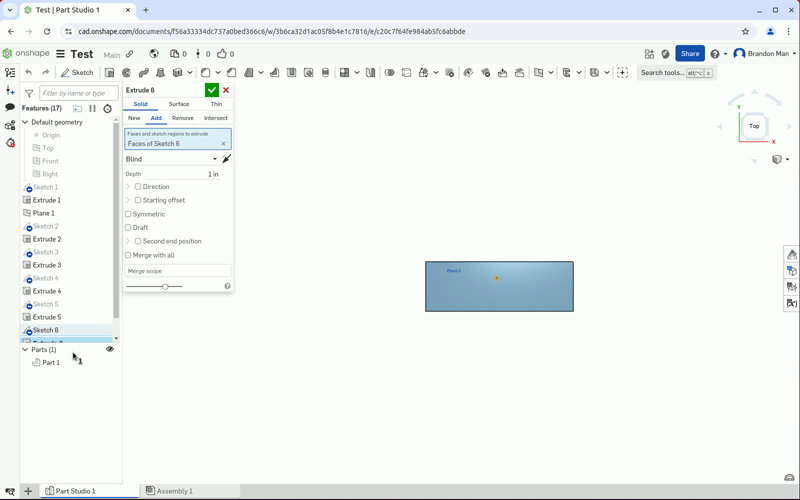
mouse_move(143, 106)
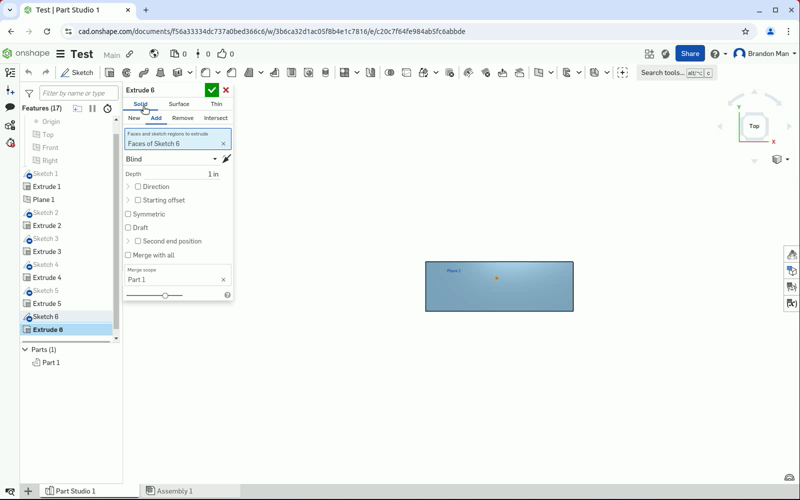
click(143, 106)
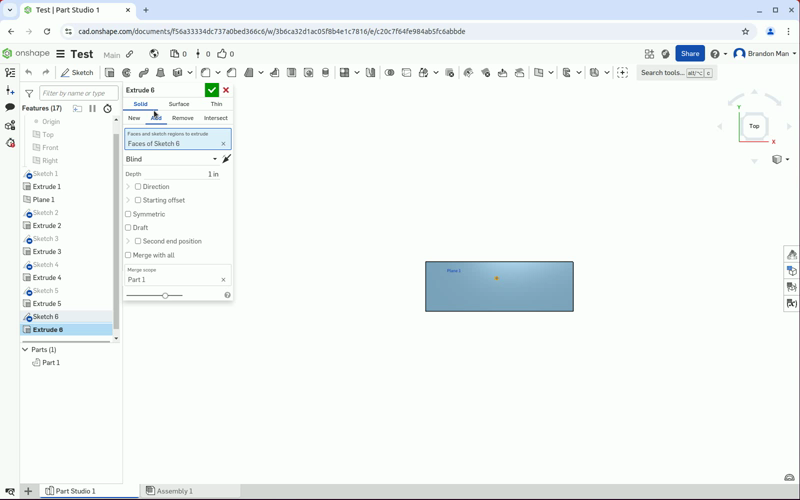
mouse_move(186, 120)
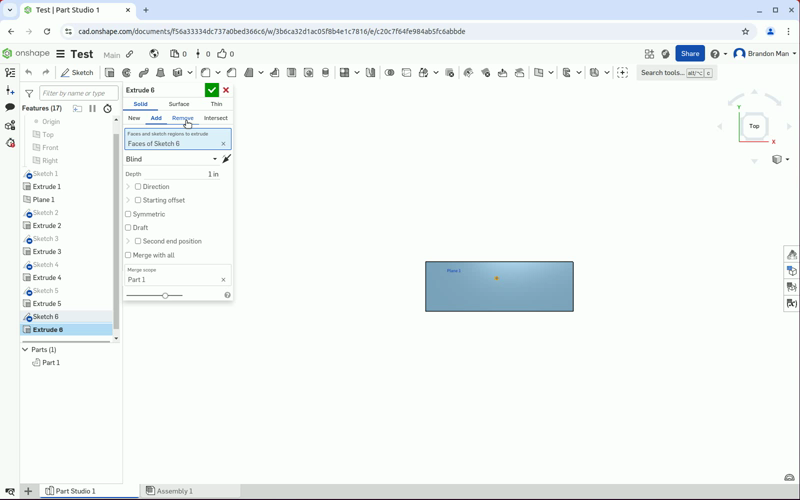
click(186, 120)
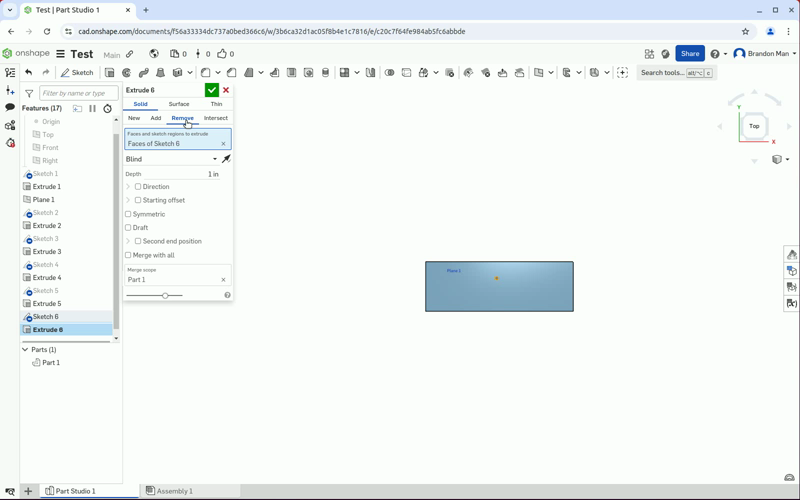
key(tab, 4)
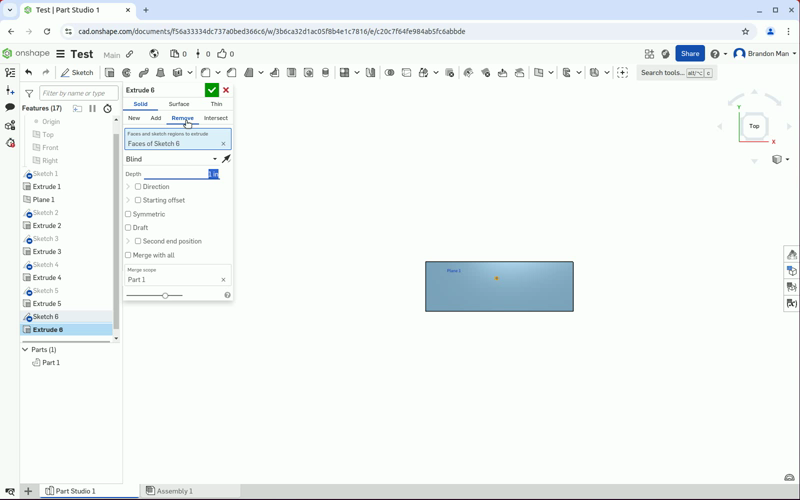
text(0.722)
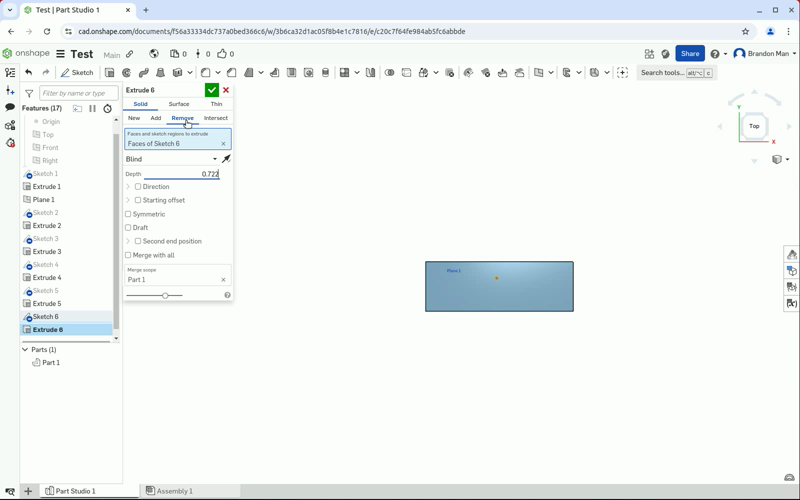
key(tab, 6)
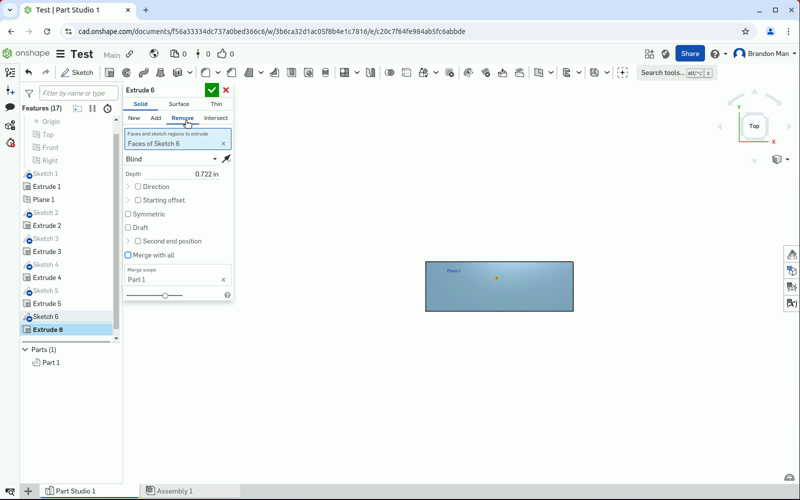
key(space)
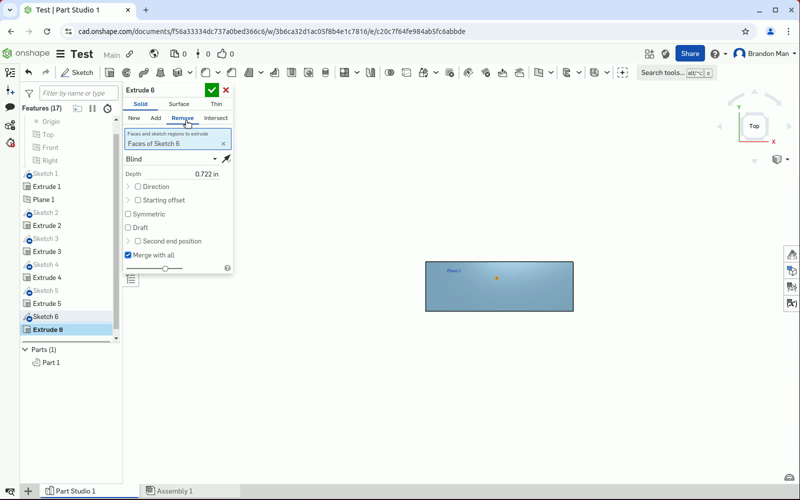
key(enter)
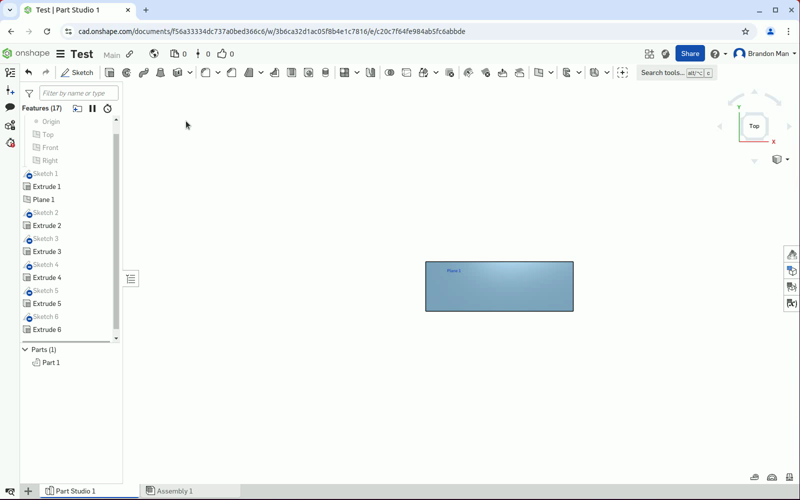
key(shift+h)
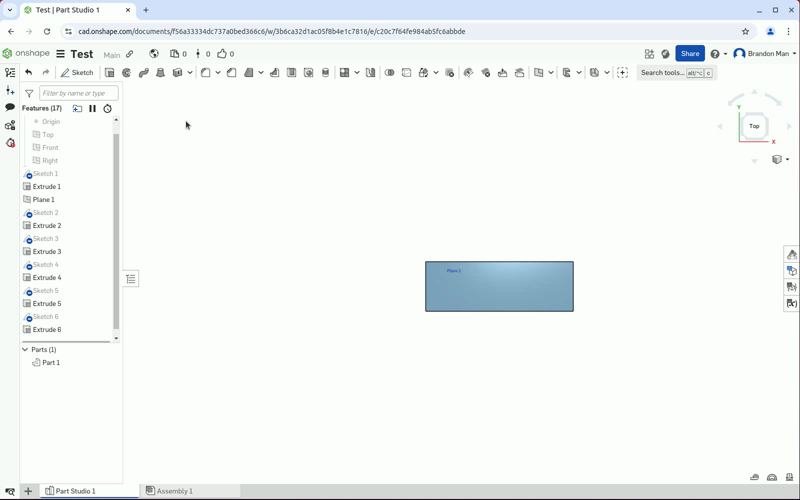
key(shift+h)
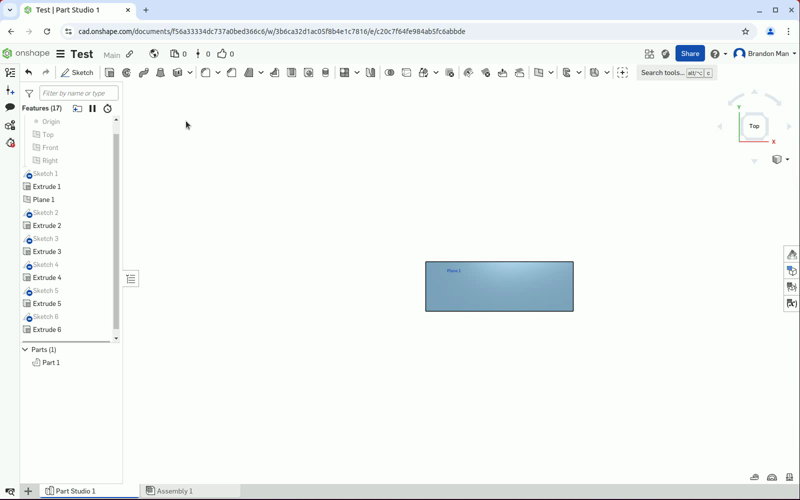
mouse_move(69, 176)
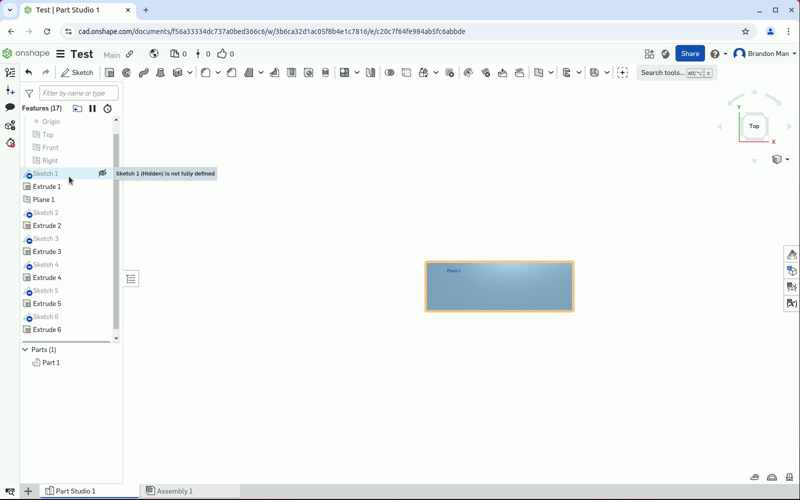
click(69, 176)
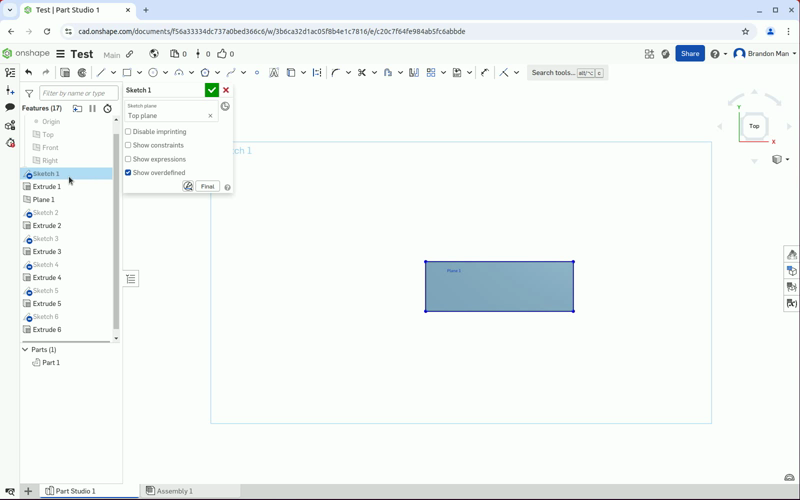
mouse_move(229, 92)
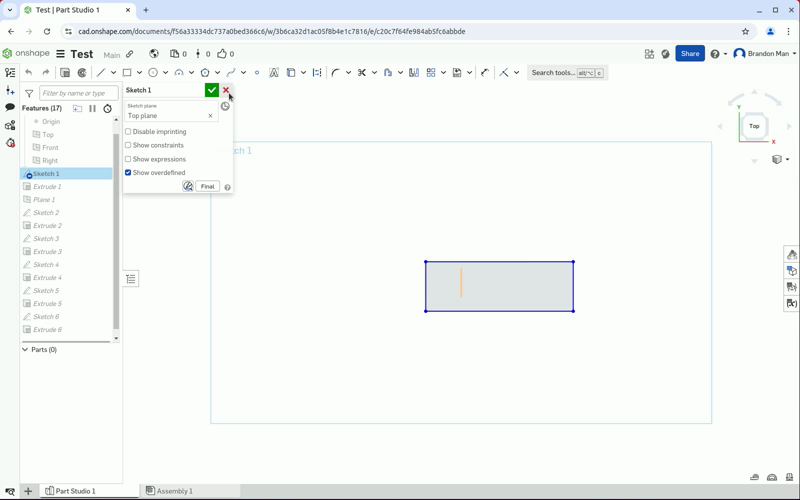
click(229, 92)
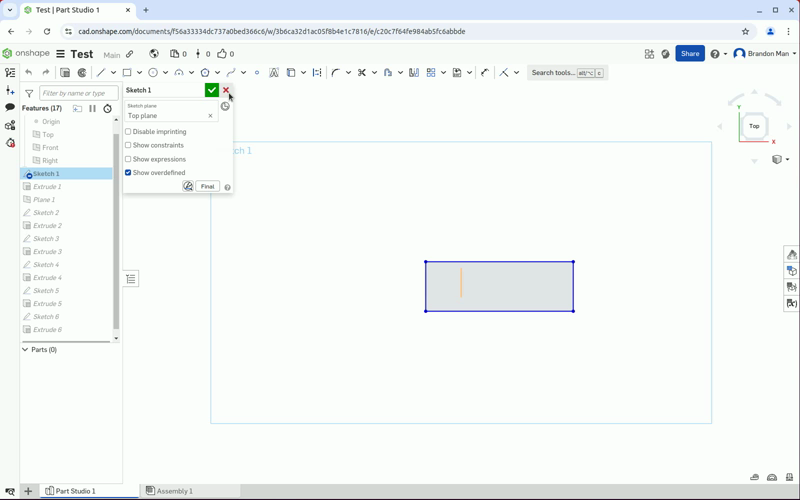
key(shift+s)
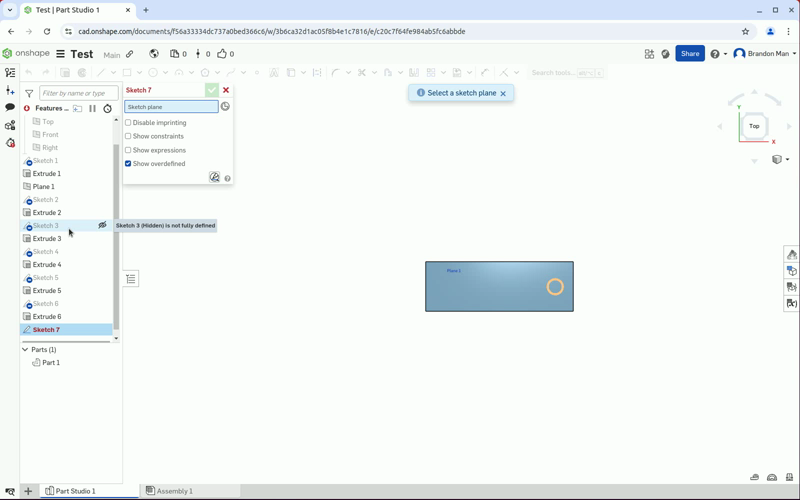
scroll(3)
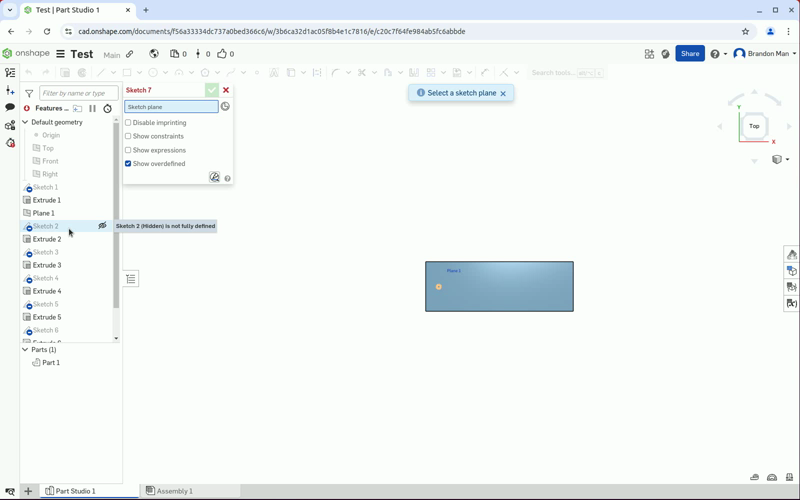
mouse_move(69, 150)
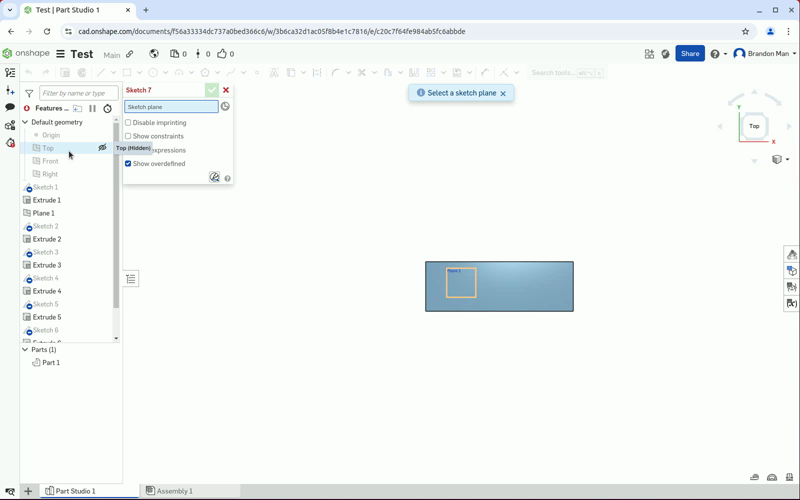
click(69, 150)
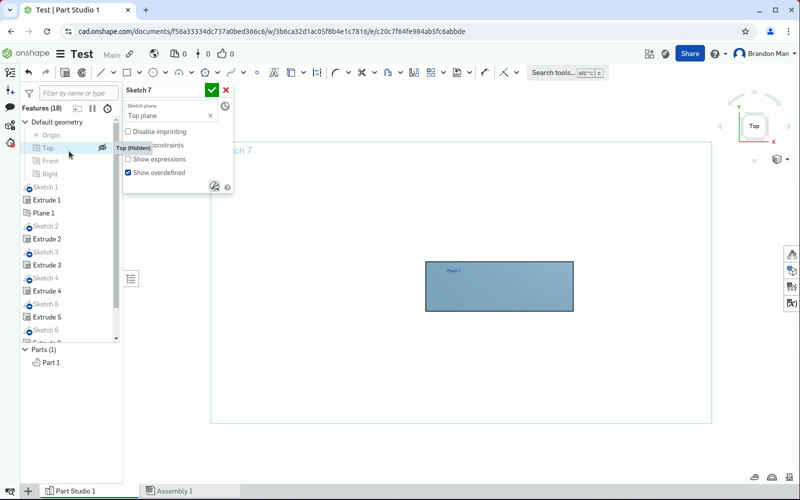
mouse_move(73, 352)
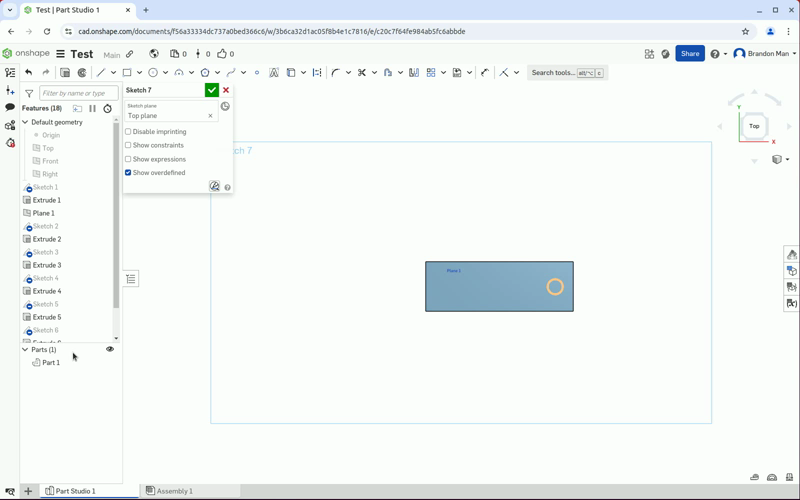
key(y)
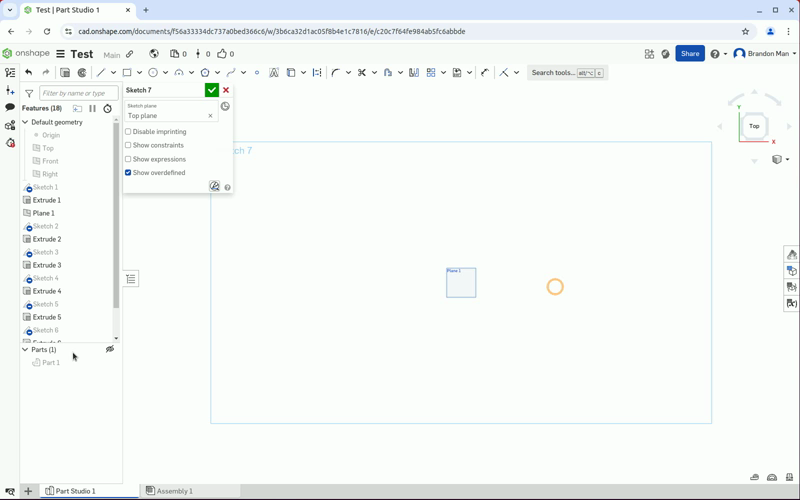
key(c)
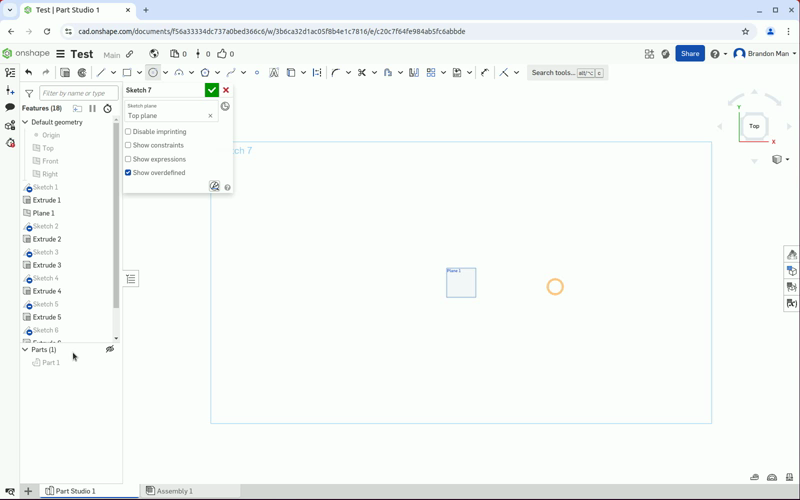
key_down(shift)
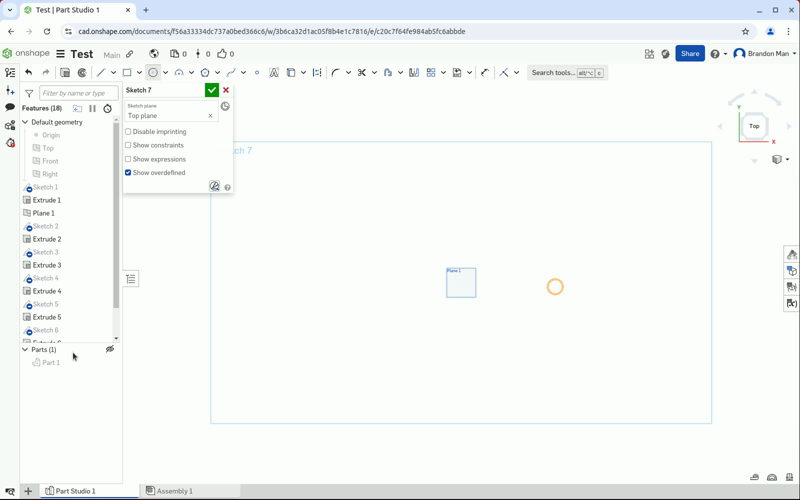
mouse_move(512, 286)
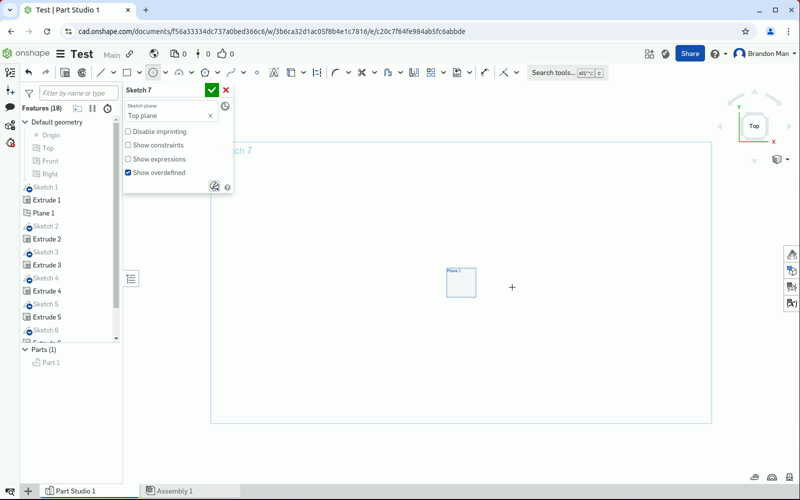
click(512, 286)
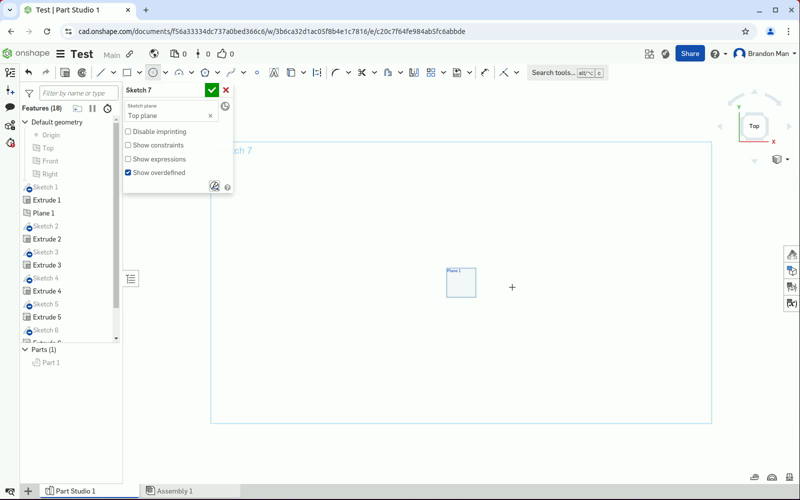
key_up(shift)
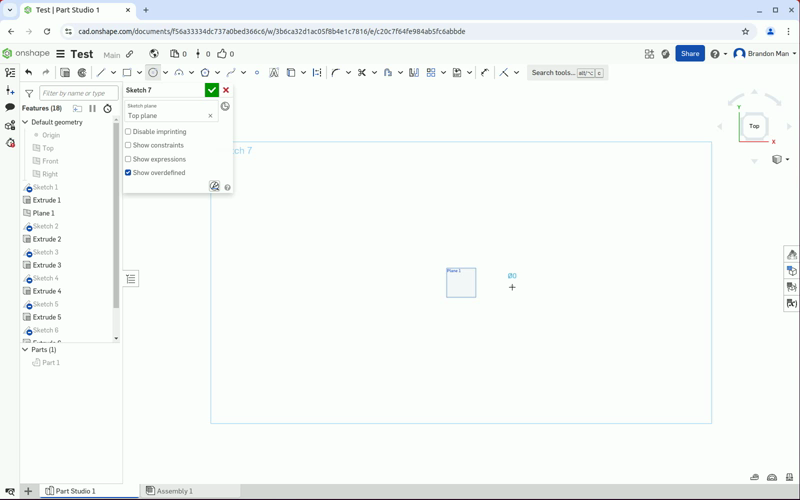
mouse_move(514, 286)
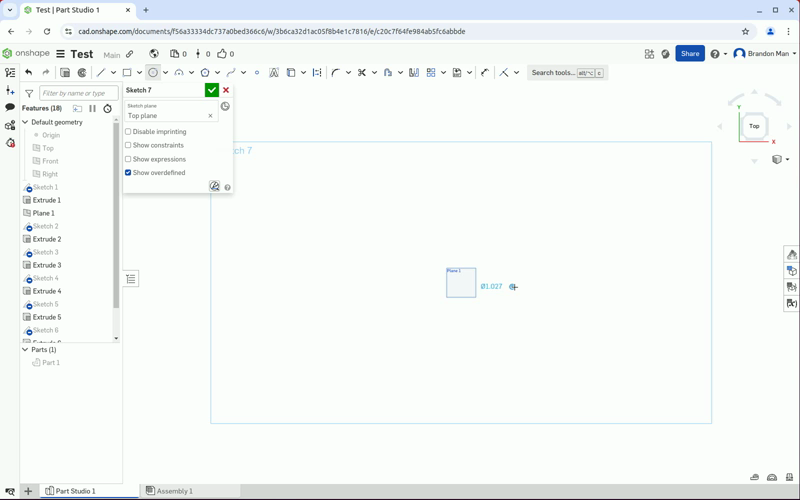
scroll(6)
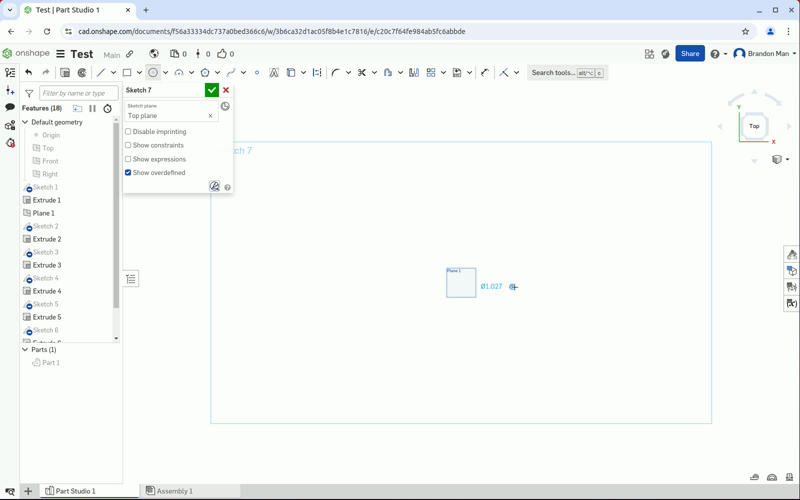
scroll(6)
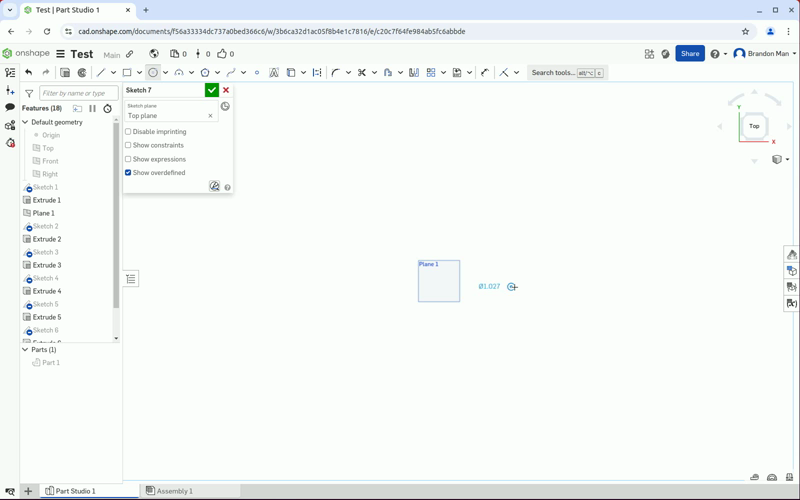
scroll(6)
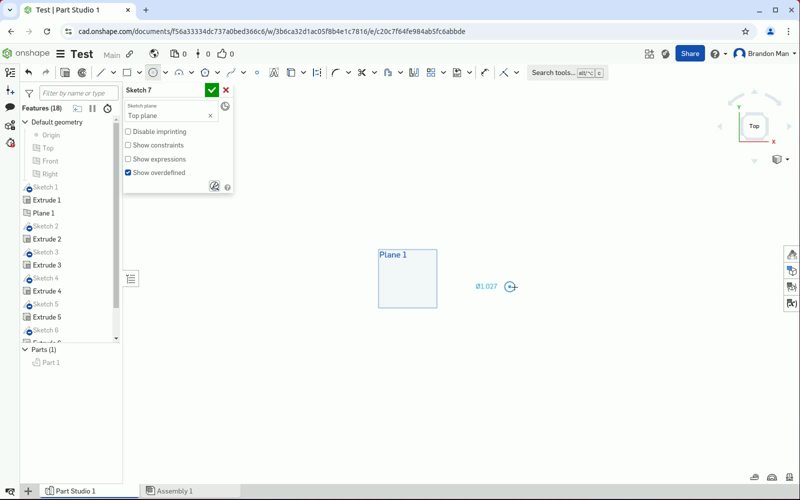
scroll(6)
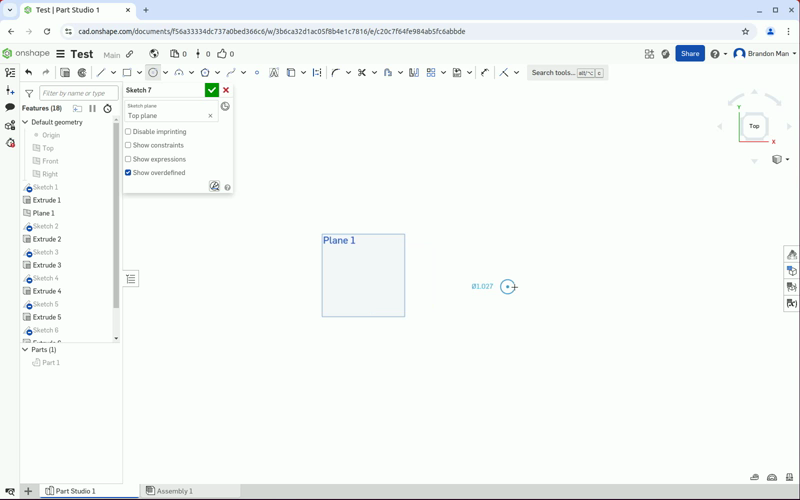
scroll(6)
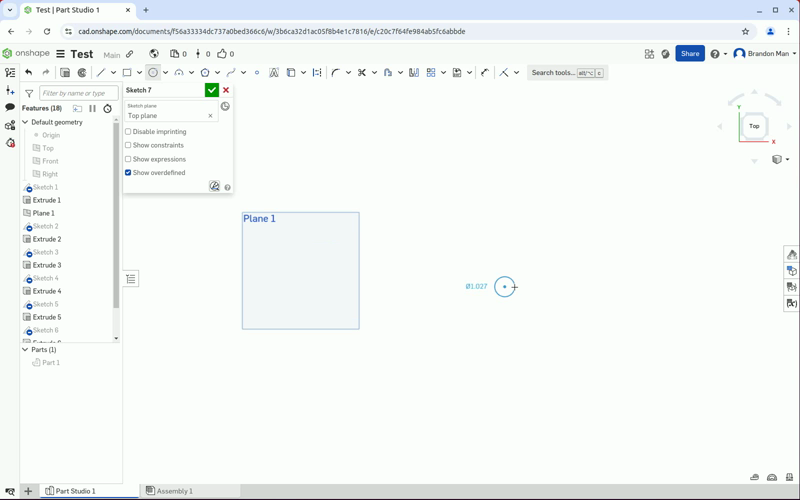
scroll(6)
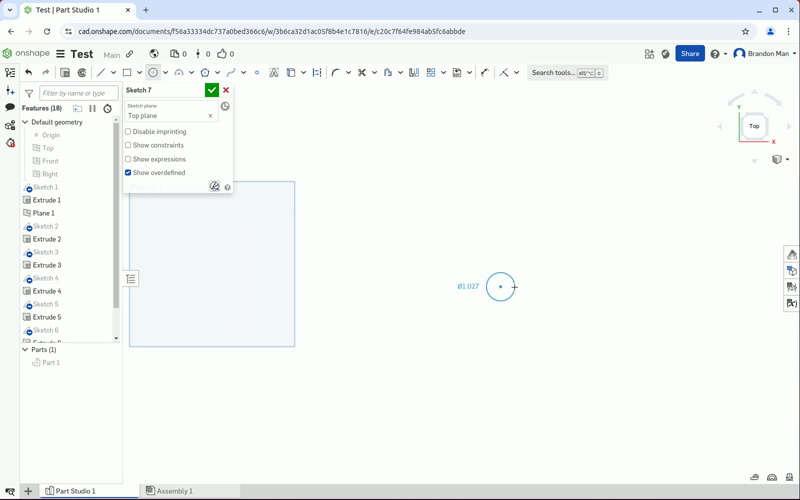
scroll(6)
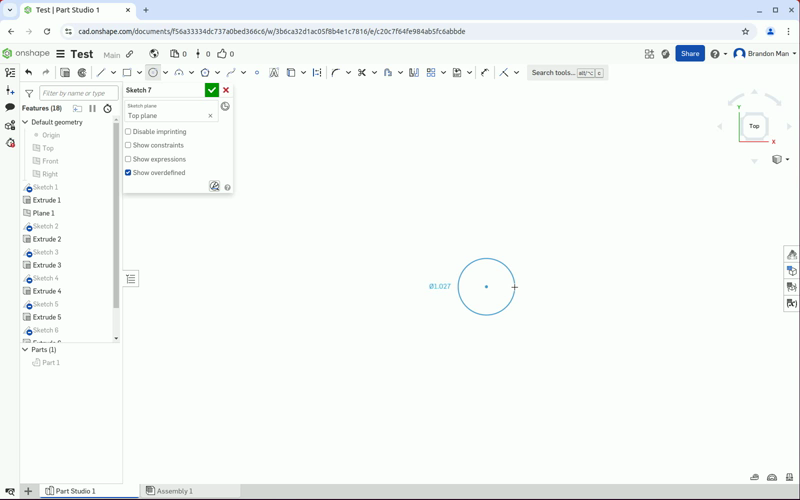
click(514, 286)
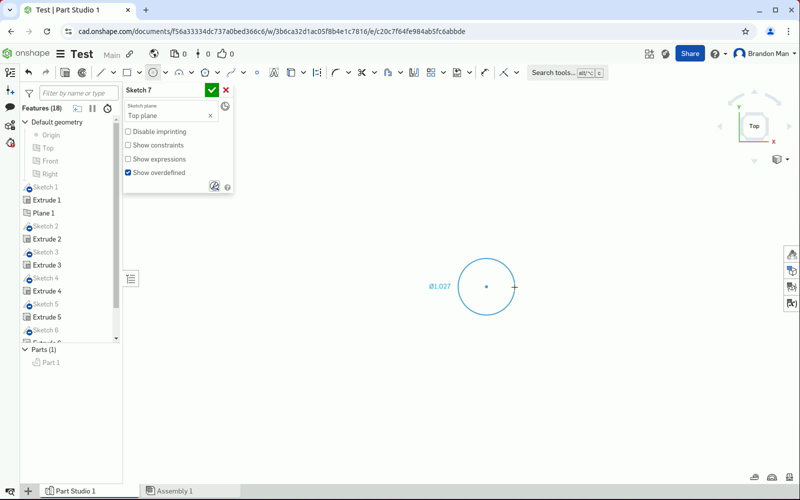
scroll(-6)
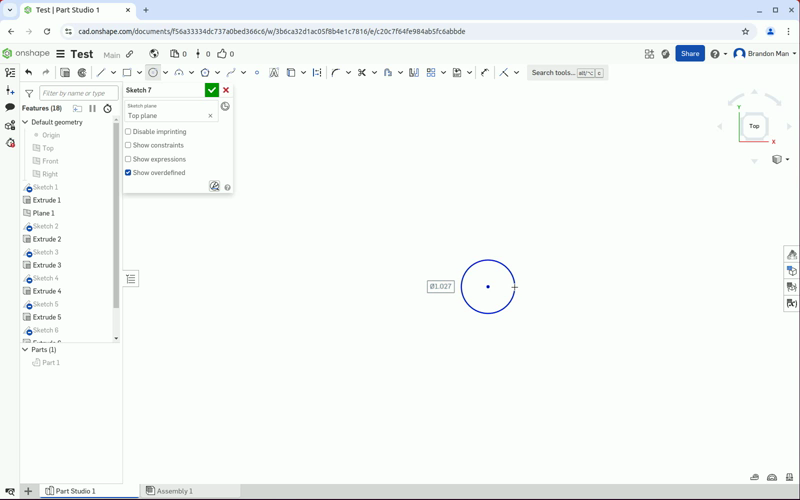
scroll(-6)
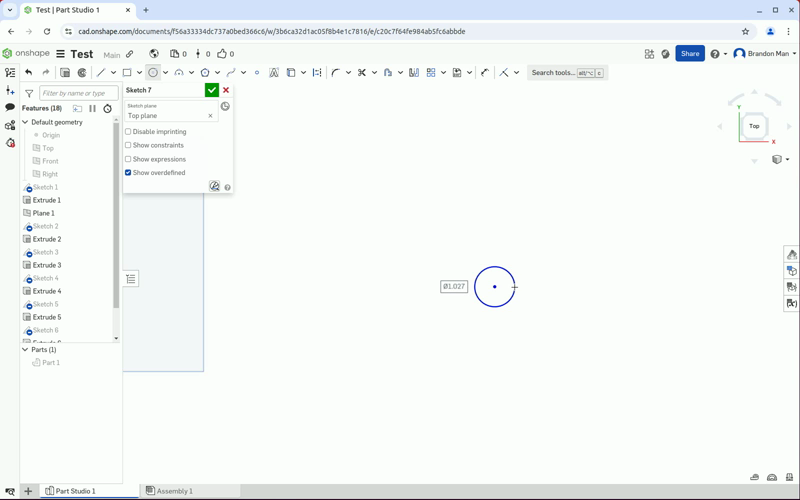
scroll(-6)
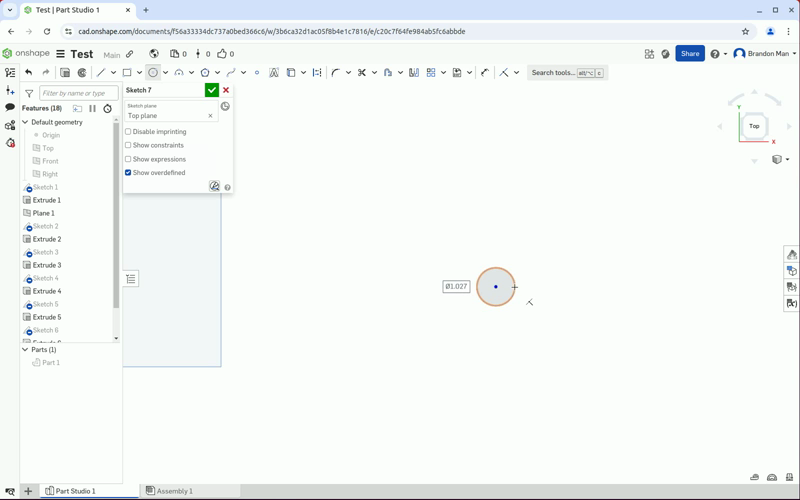
scroll(-6)
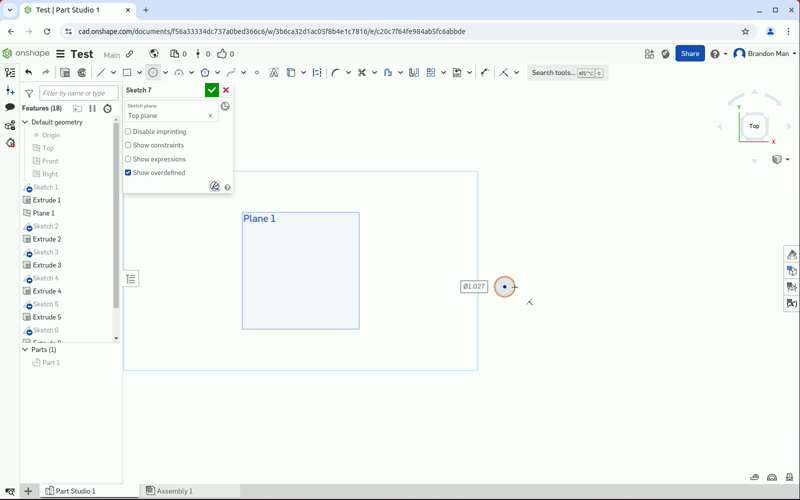
scroll(-6)
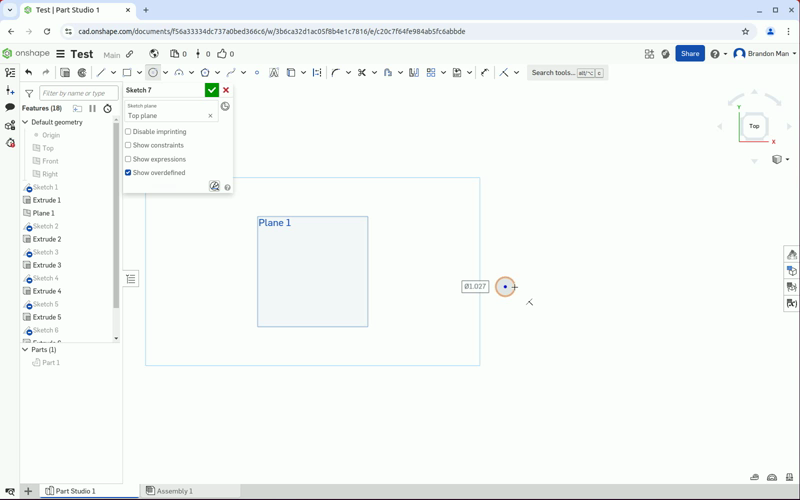
scroll(-6)
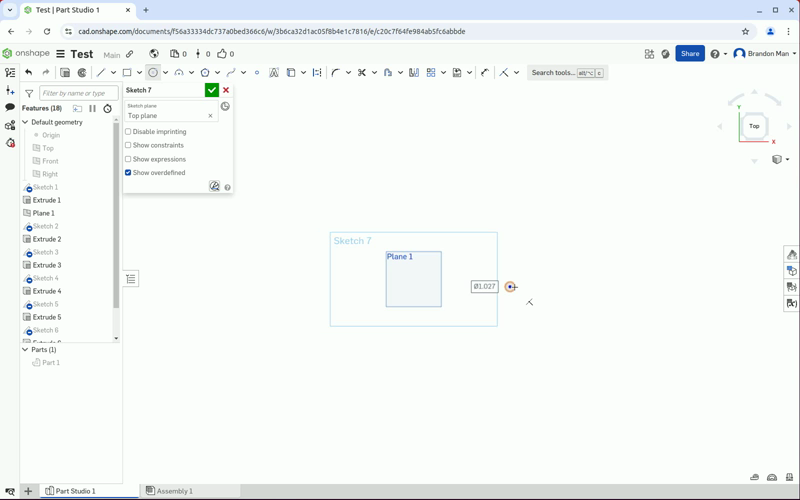
scroll(-6)
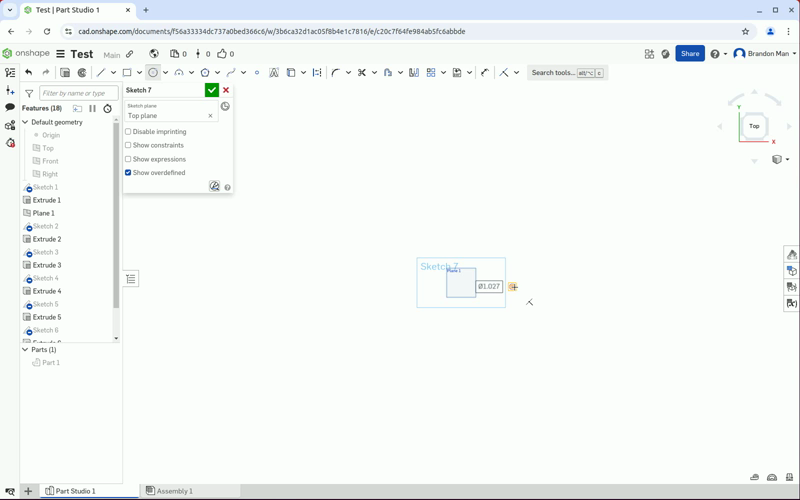
key(esc)
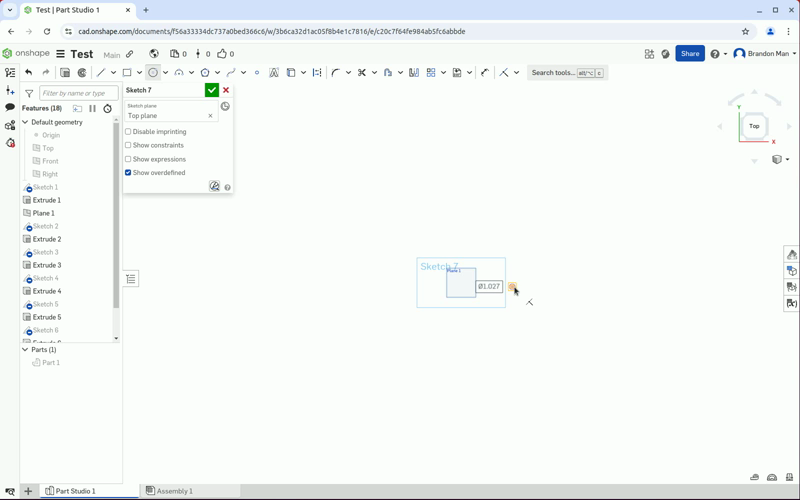
mouse_move(510, 285)
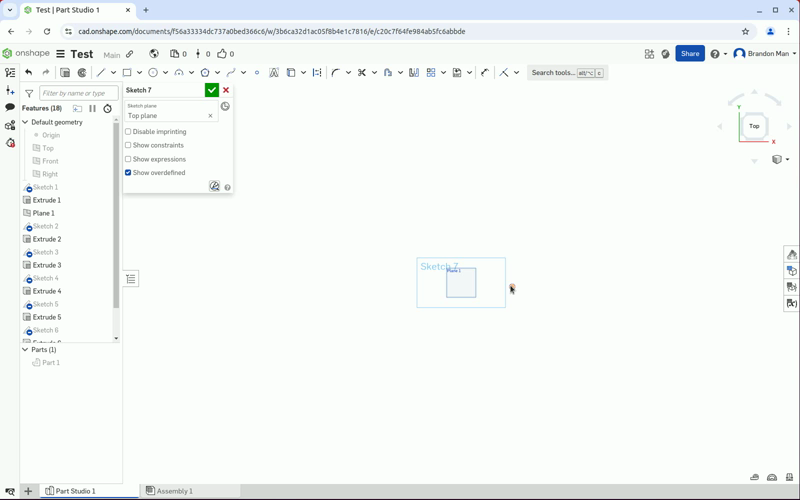
scroll(6)
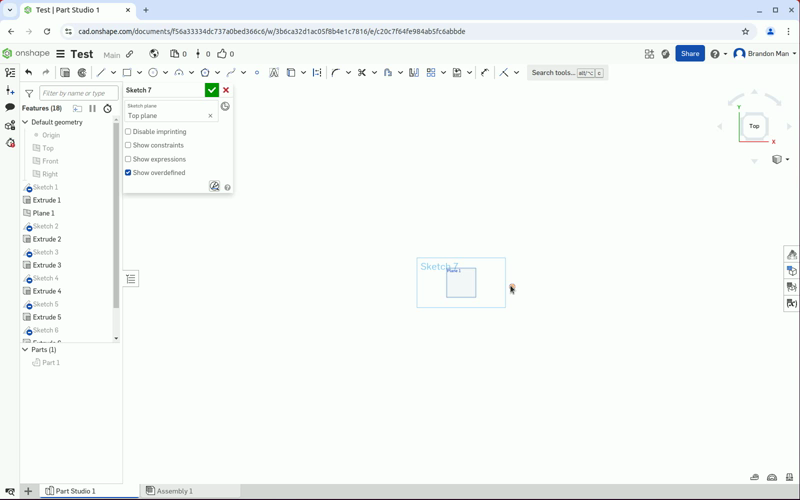
scroll(6)
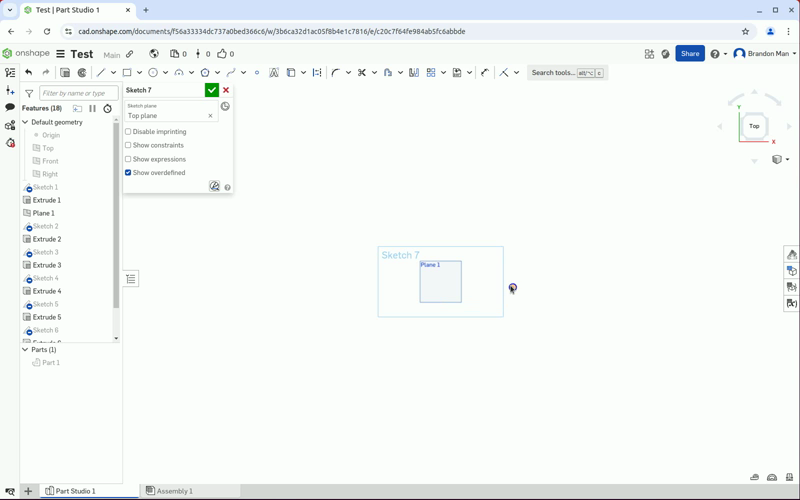
scroll(6)
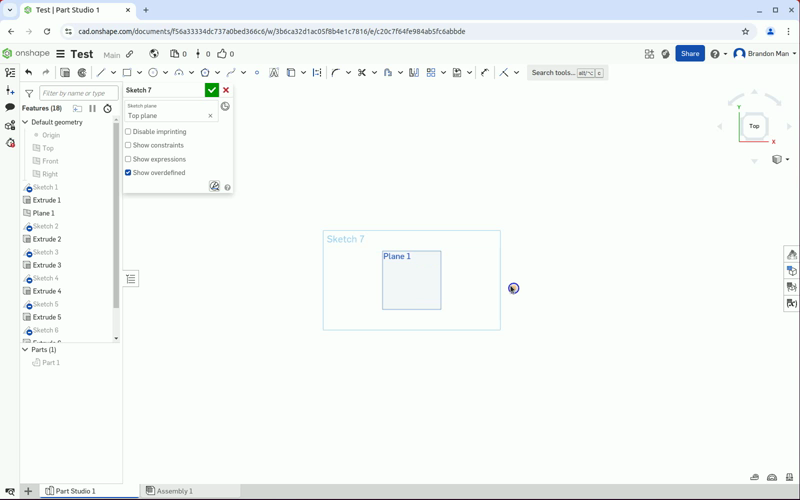
scroll(6)
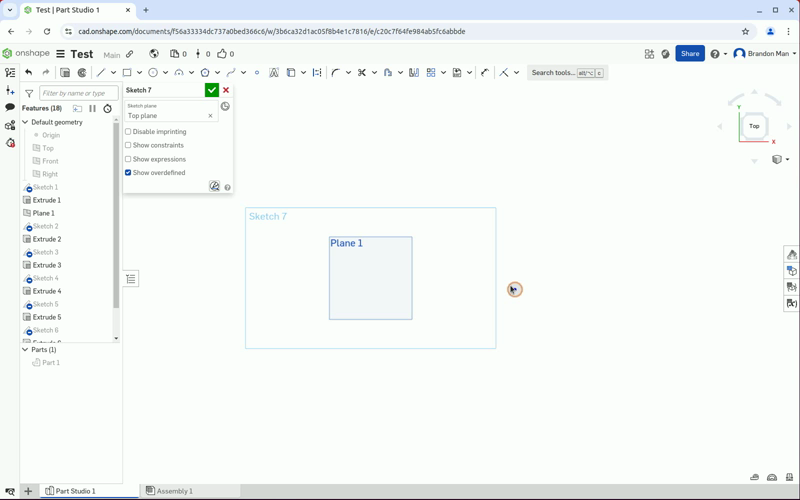
scroll(6)
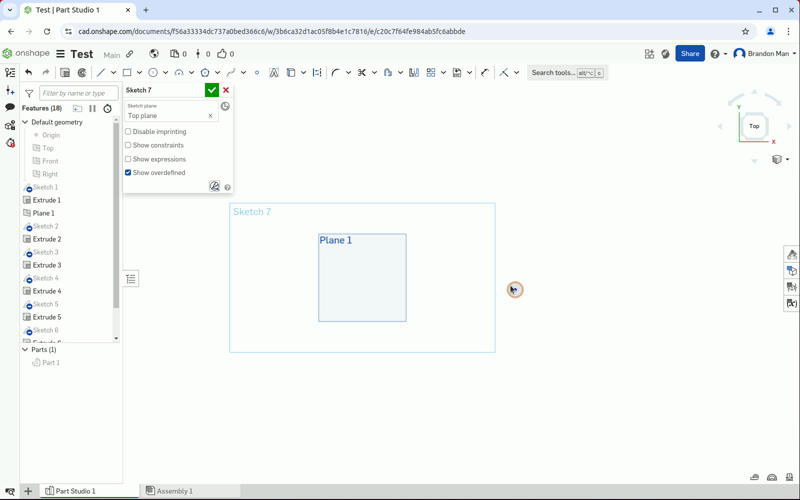
scroll(6)
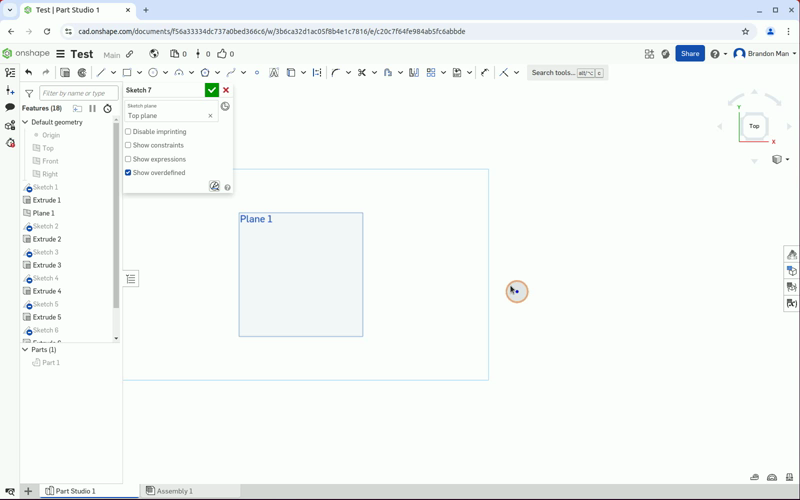
scroll(6)
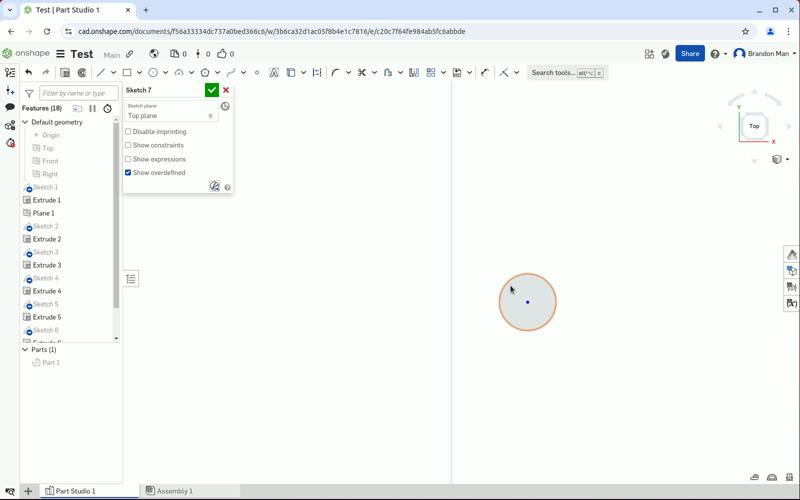
click(510, 285)
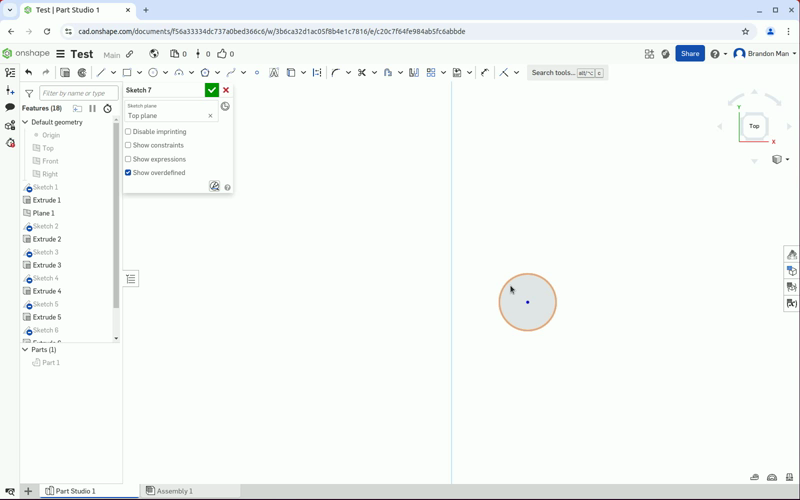
scroll(-6)
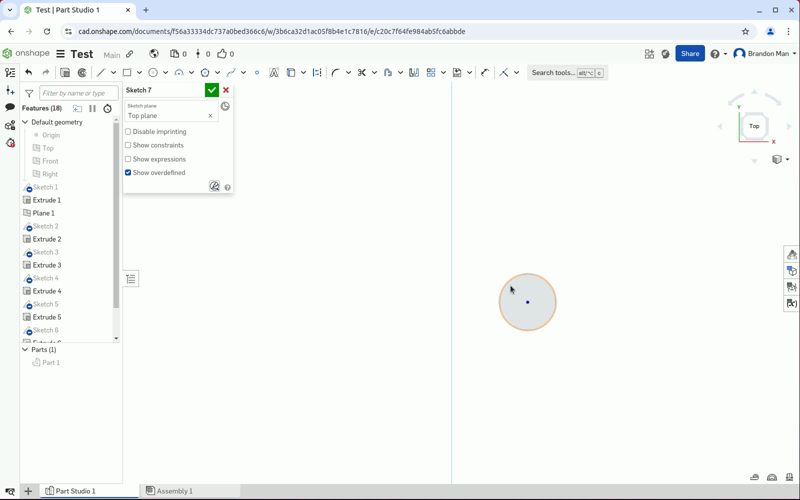
scroll(-6)
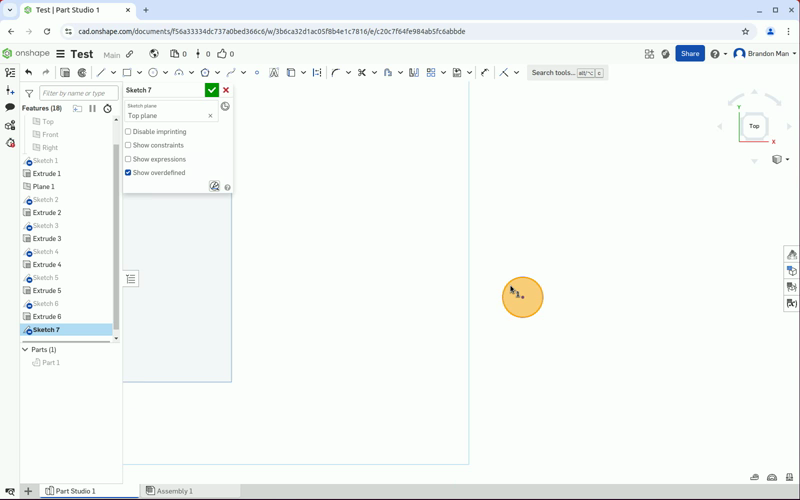
scroll(-6)
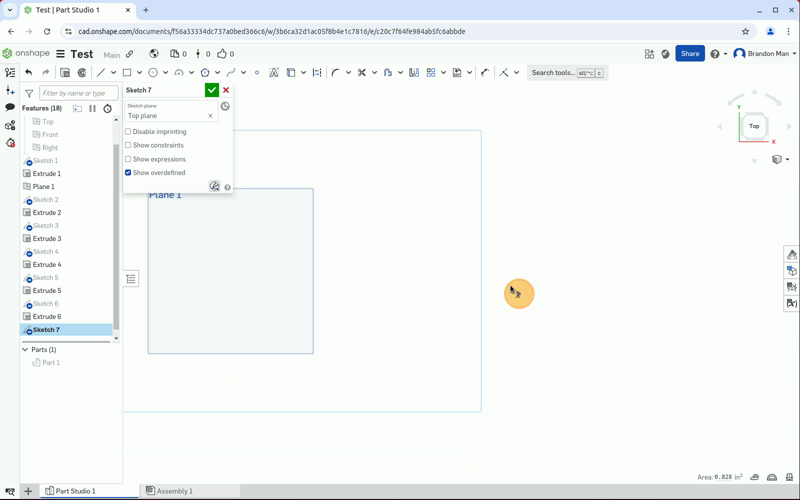
scroll(-6)
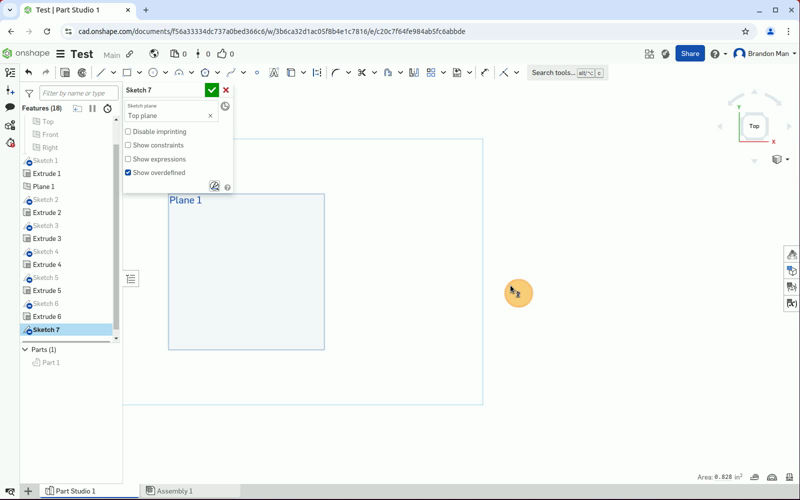
scroll(-6)
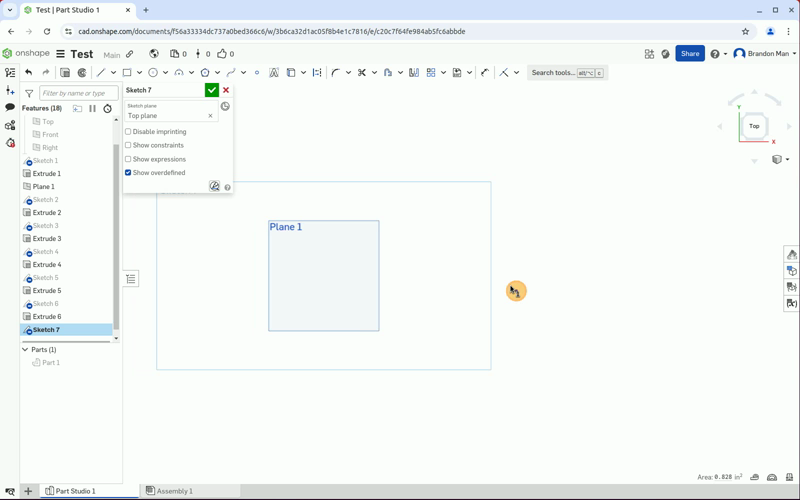
scroll(-6)
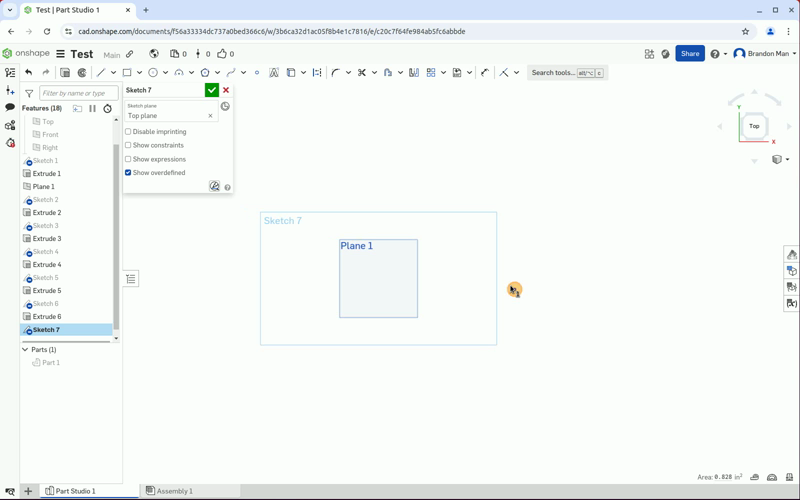
scroll(-6)
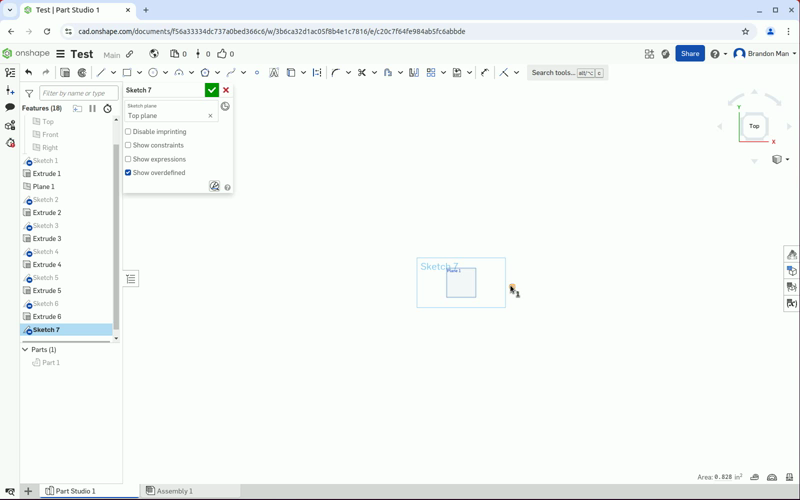
mouse_move(73, 352)
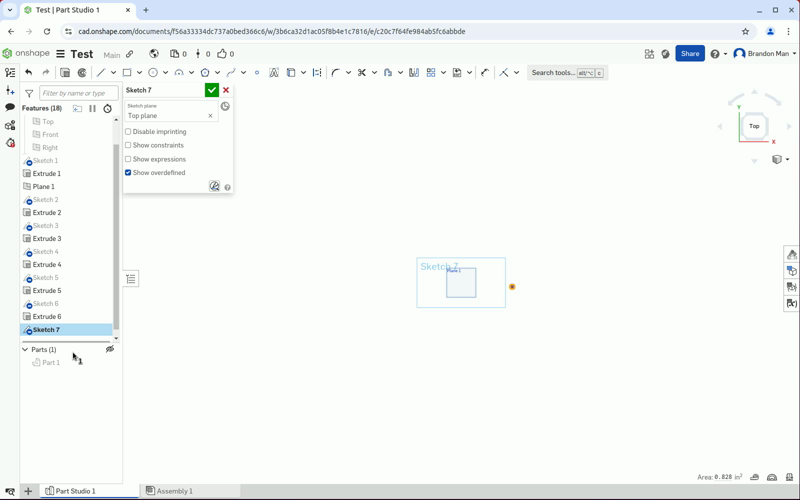
key(shift+y)
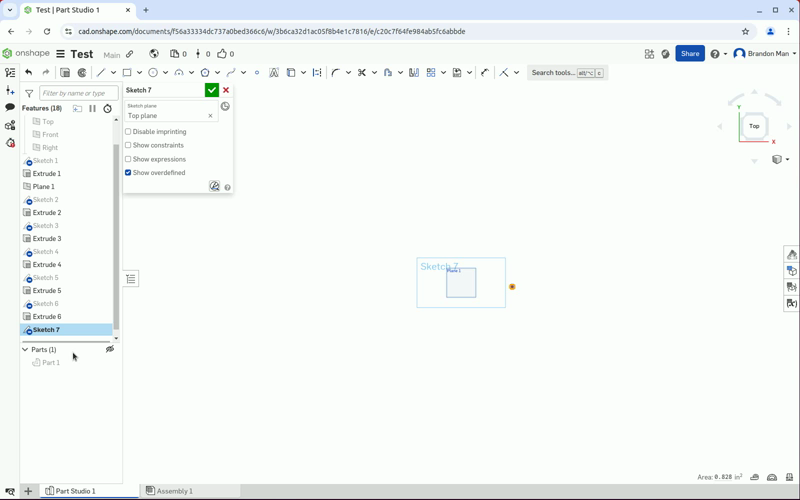
key(shift+e)
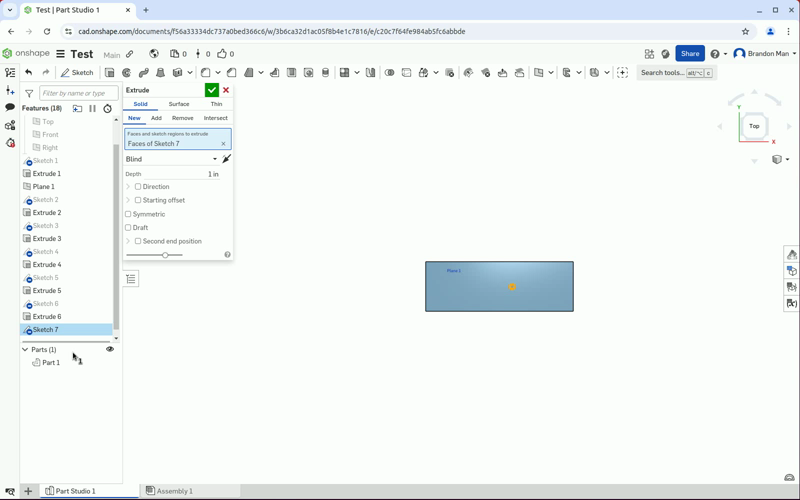
mouse_move(143, 106)
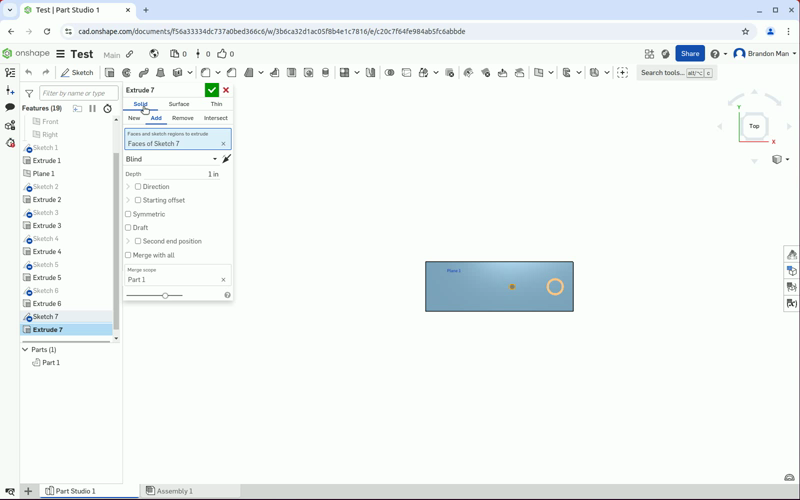
click(143, 106)
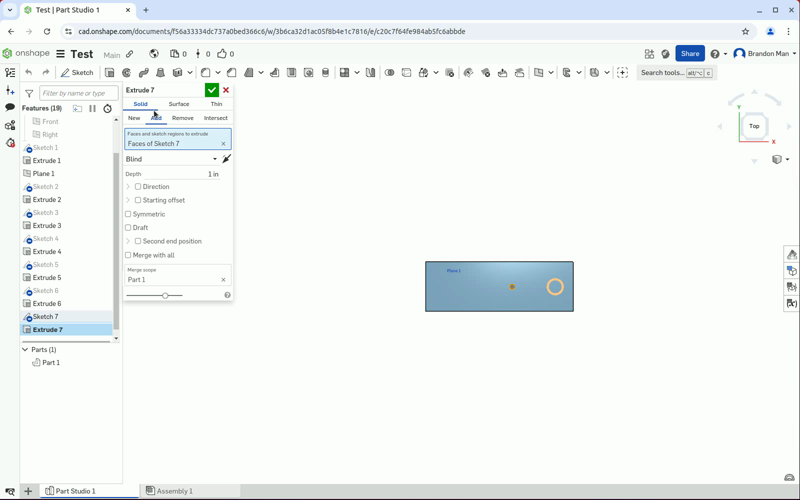
mouse_move(186, 120)
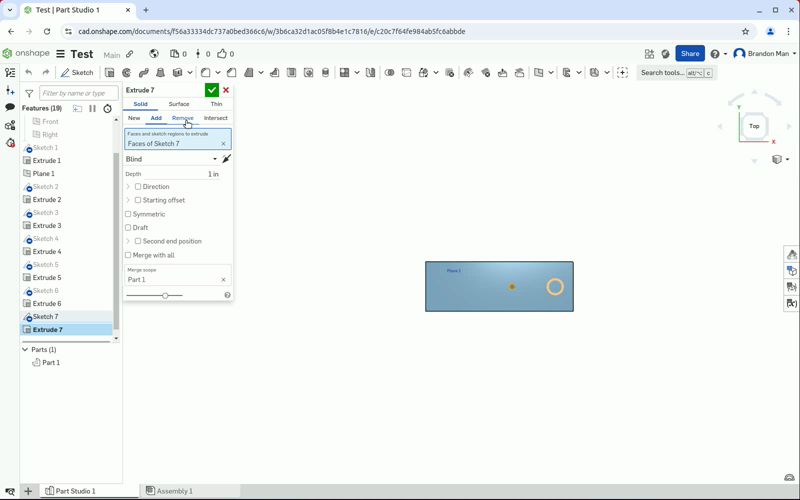
click(186, 120)
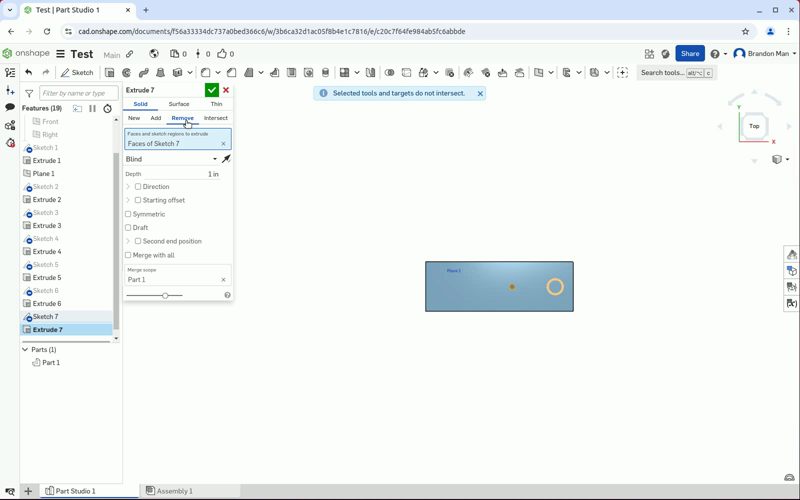
key(tab, 4)
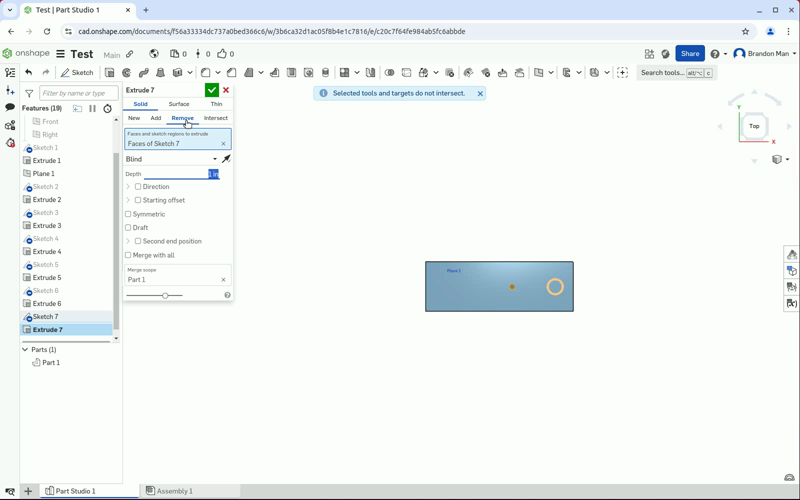
text(-0.722)
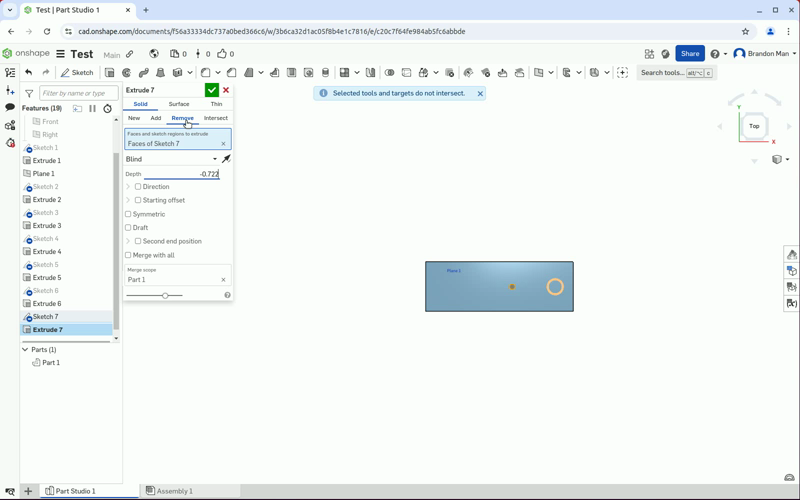
key(tab, 6)
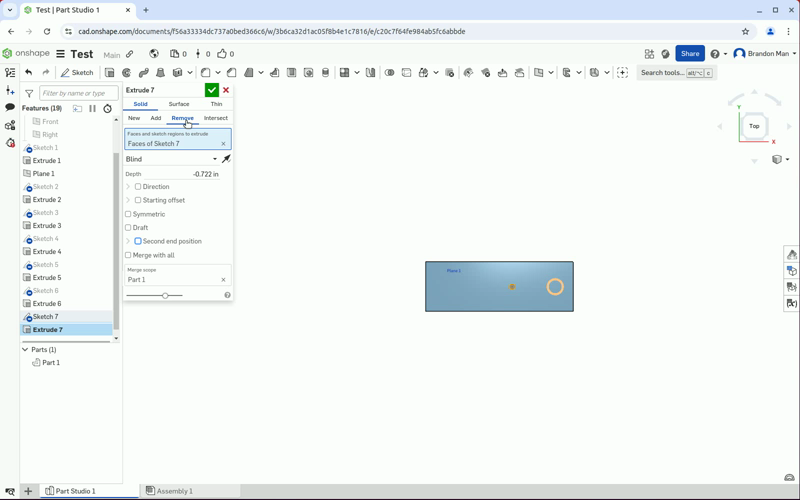
key(space)
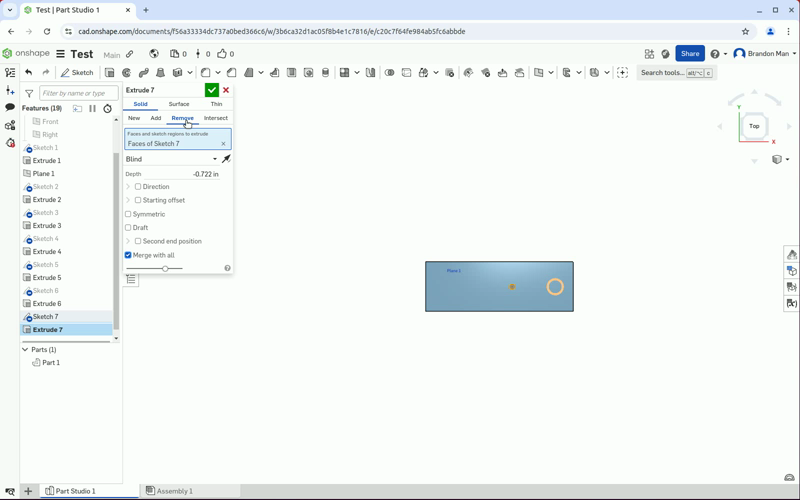
key(enter)
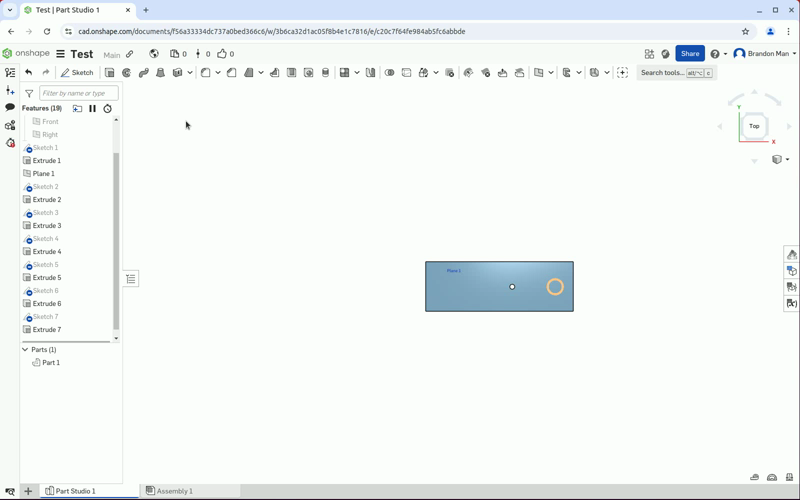
key(shift+h)
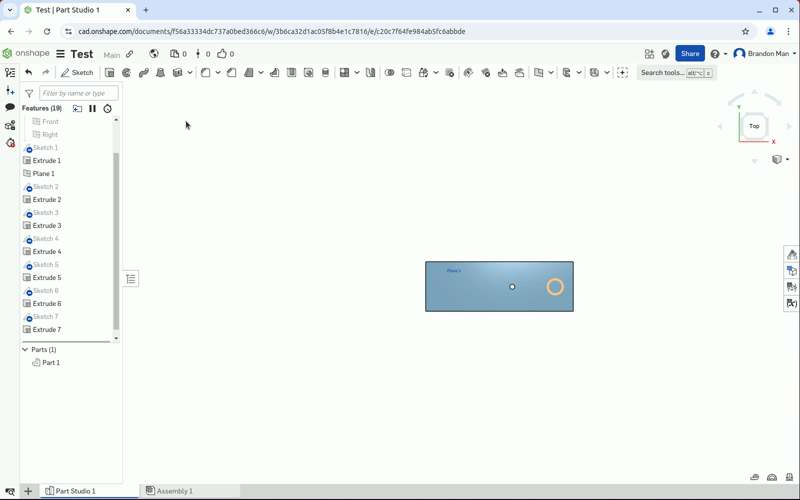
key(shift+h)
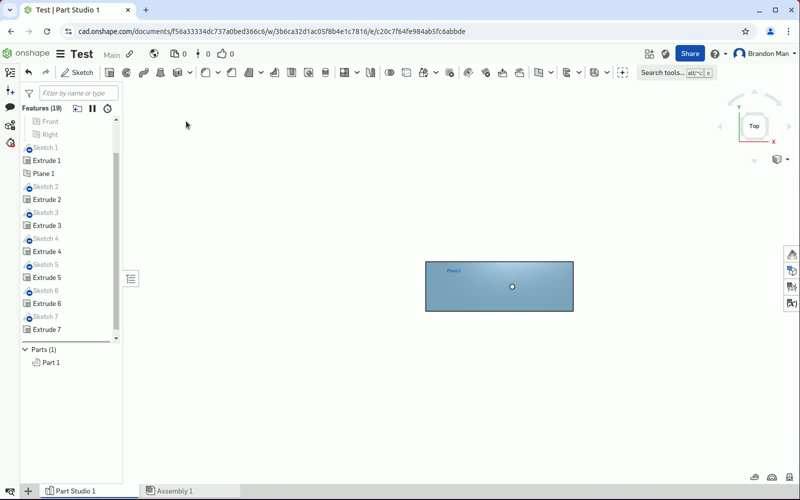
mouse_move(69, 150)
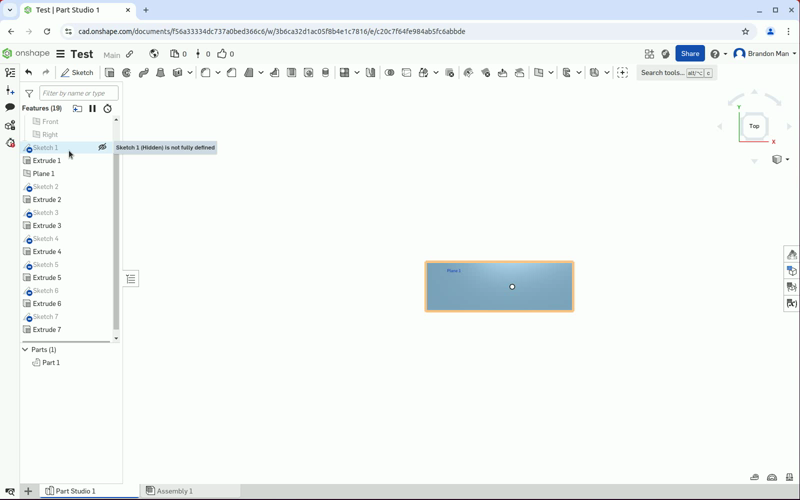
click(69, 150)
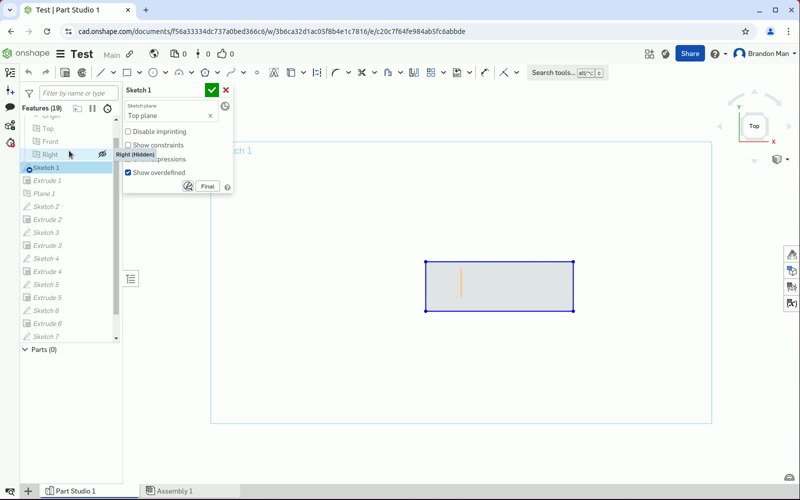
mouse_move(229, 92)
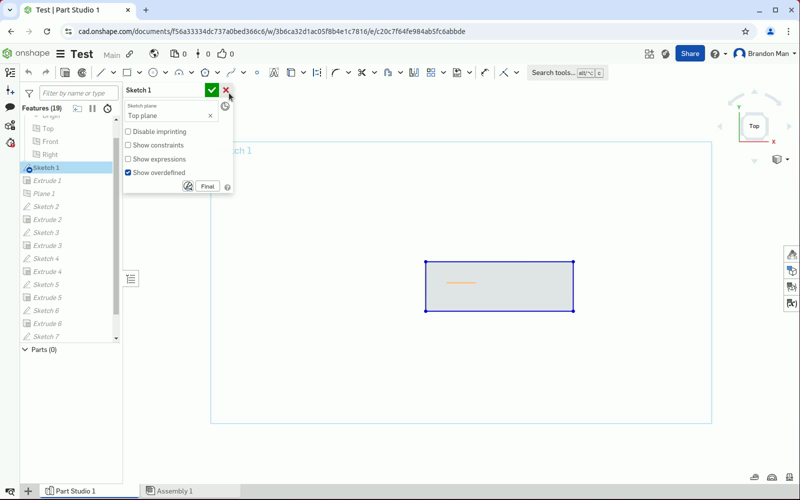
click(229, 92)
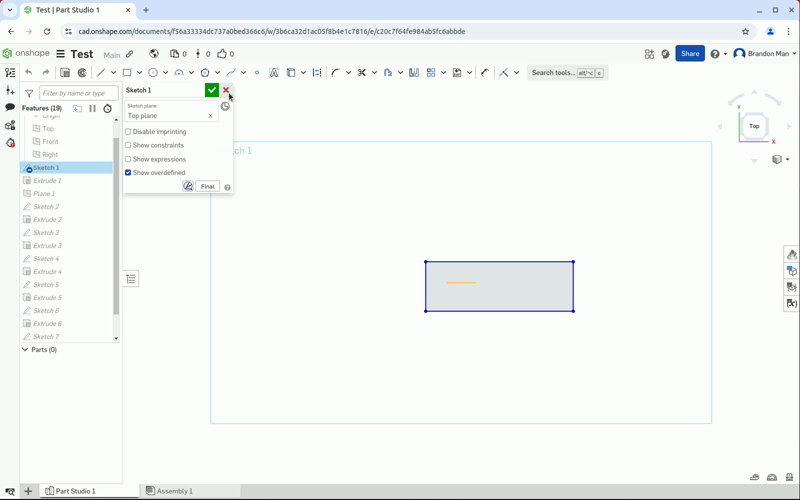
key(shift+s)
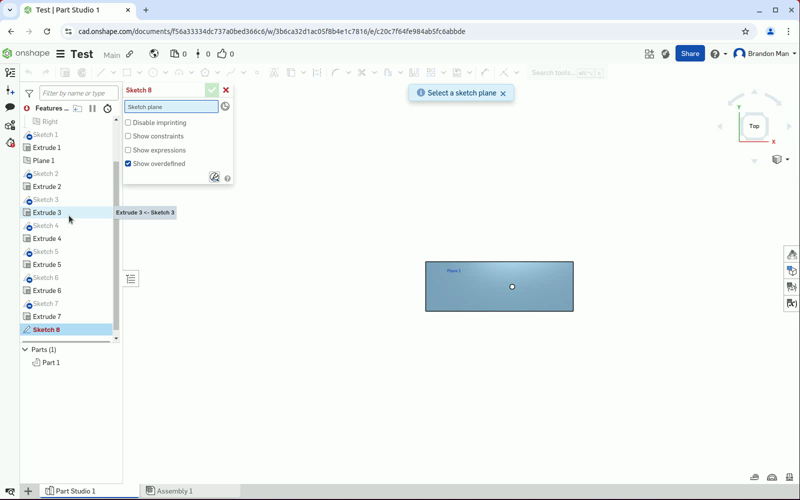
scroll(3)
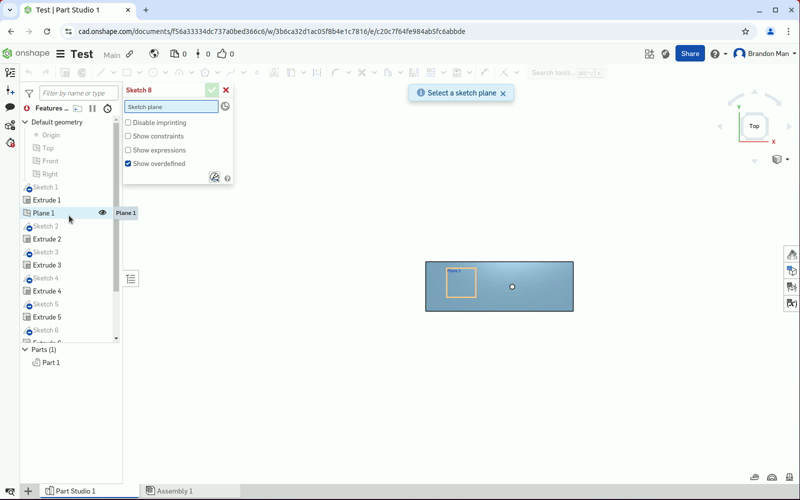
mouse_move(69, 150)
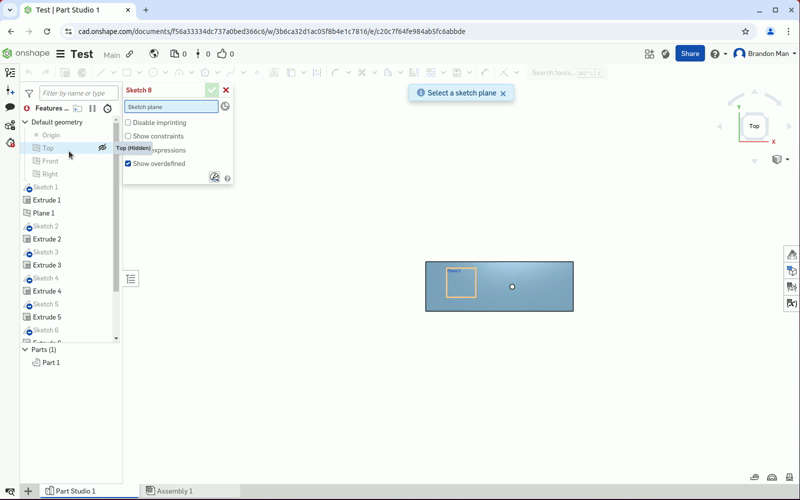
click(69, 150)
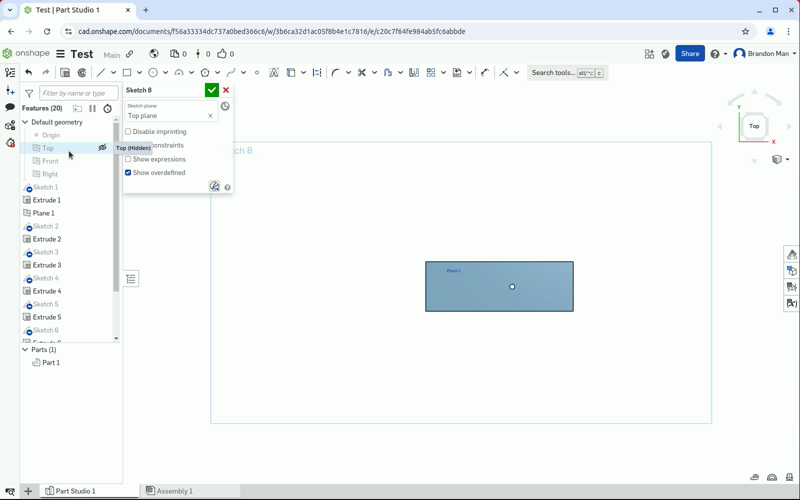
mouse_move(73, 352)
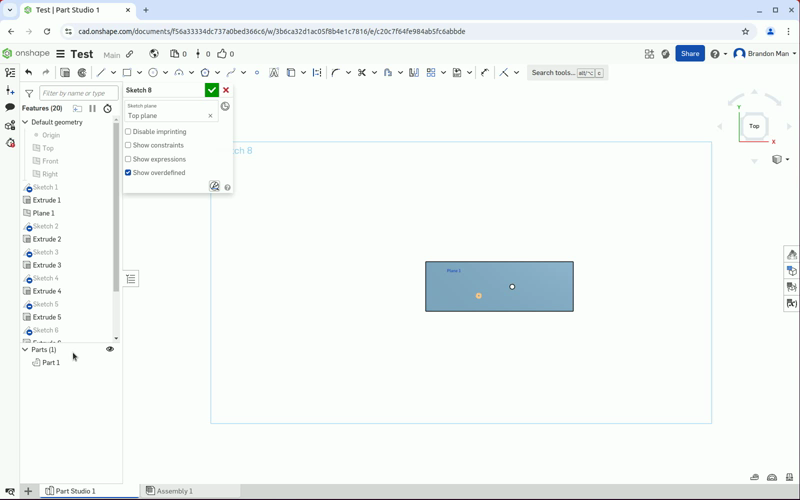
key(y)
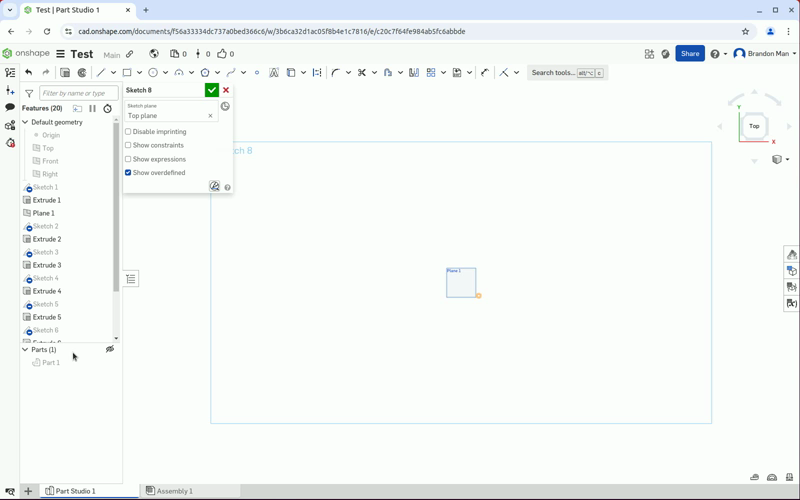
key(c)
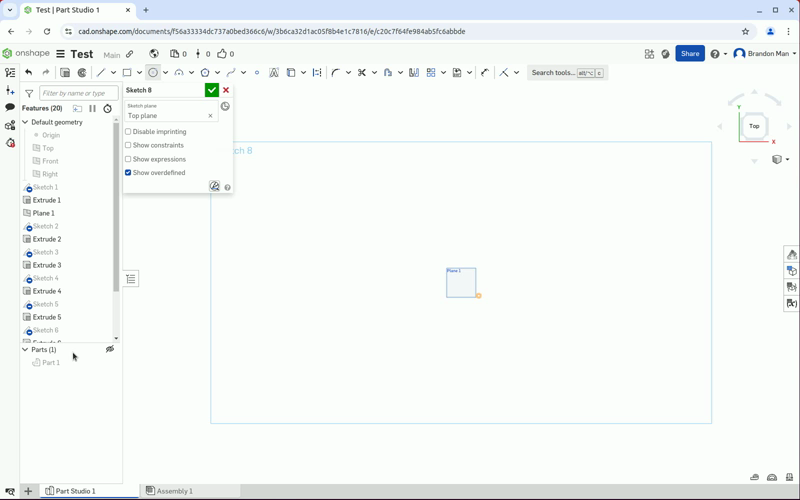
key_down(shift)
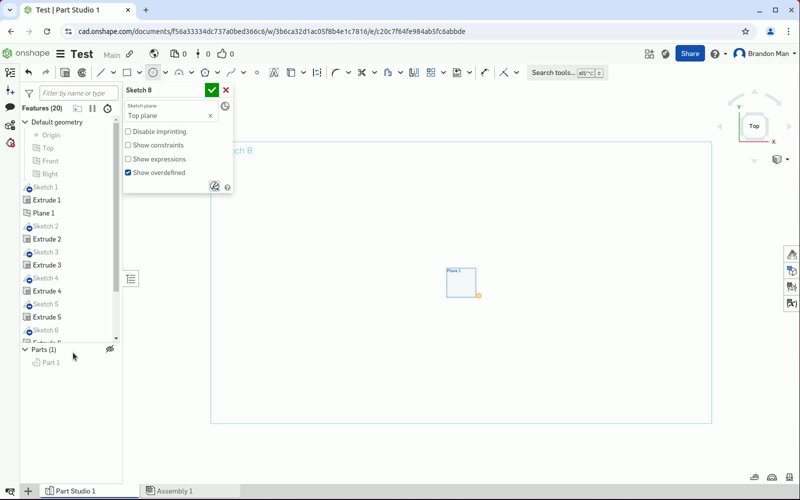
mouse_move(474, 268)
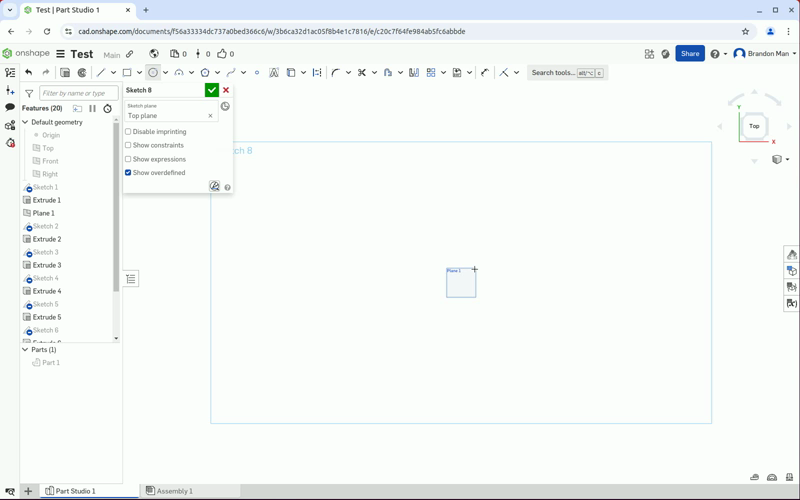
click(474, 268)
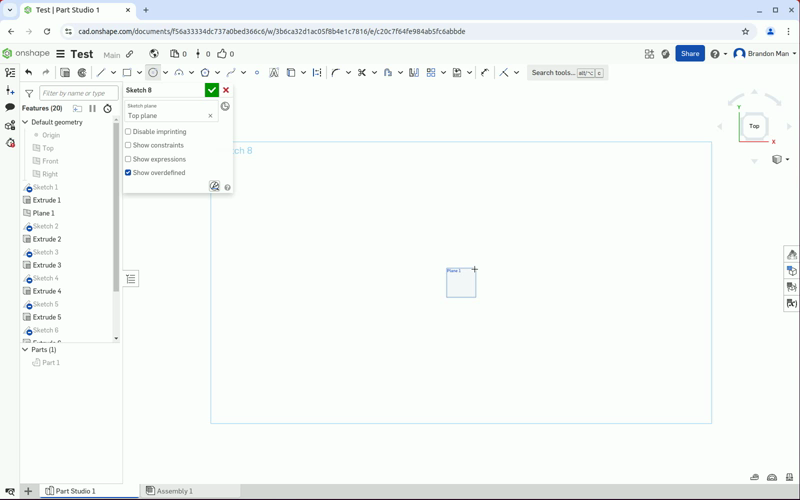
key_up(shift)
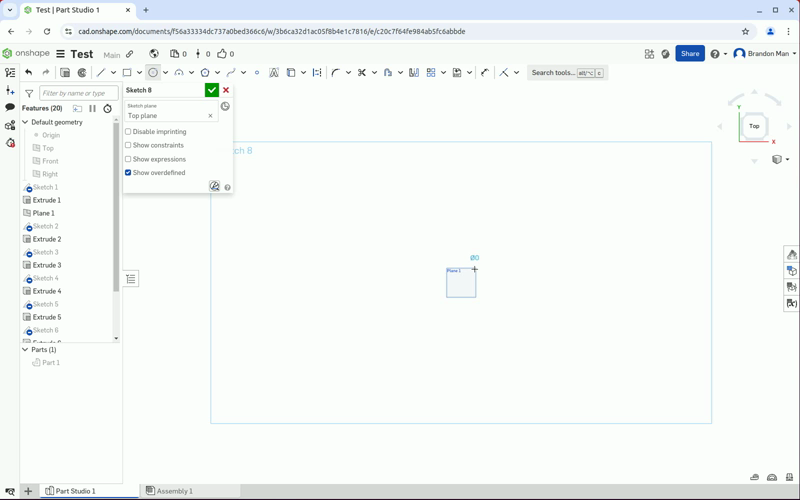
mouse_move(477, 268)
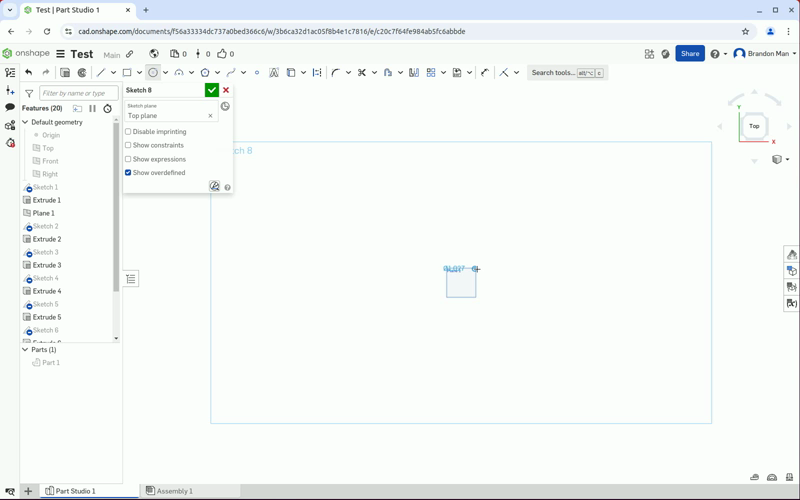
scroll(6)
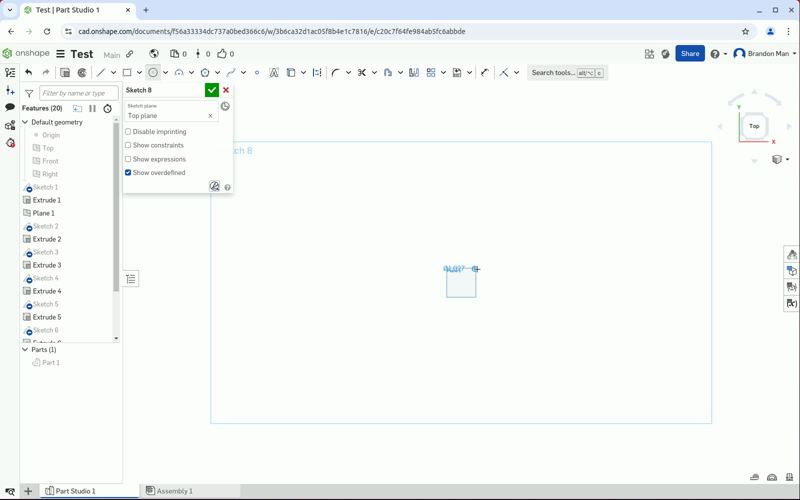
scroll(6)
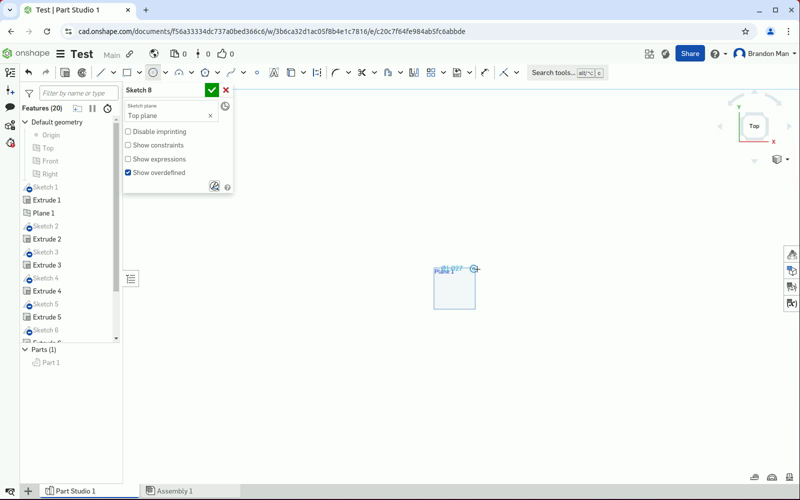
scroll(6)
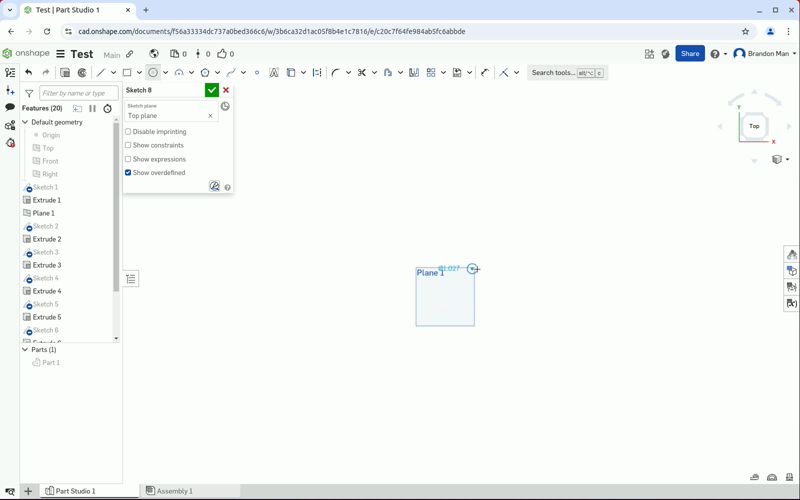
scroll(6)
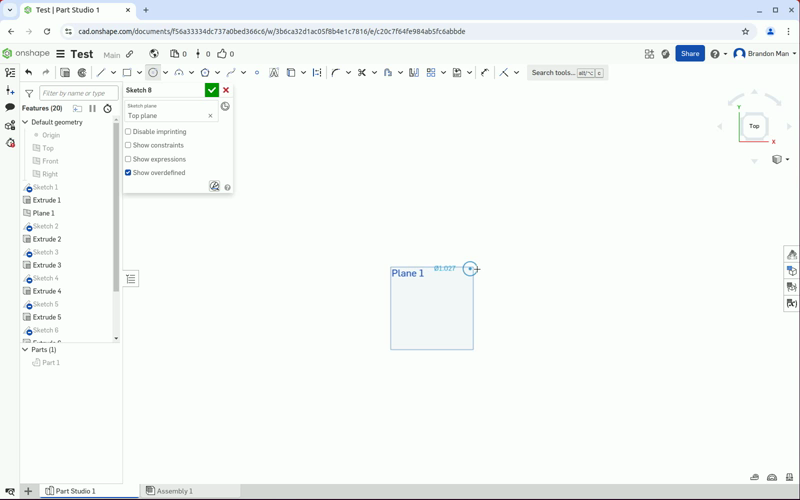
scroll(6)
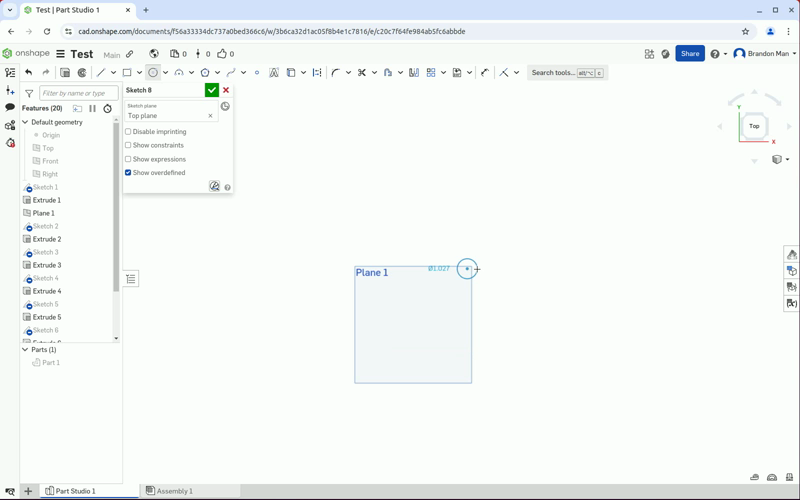
scroll(6)
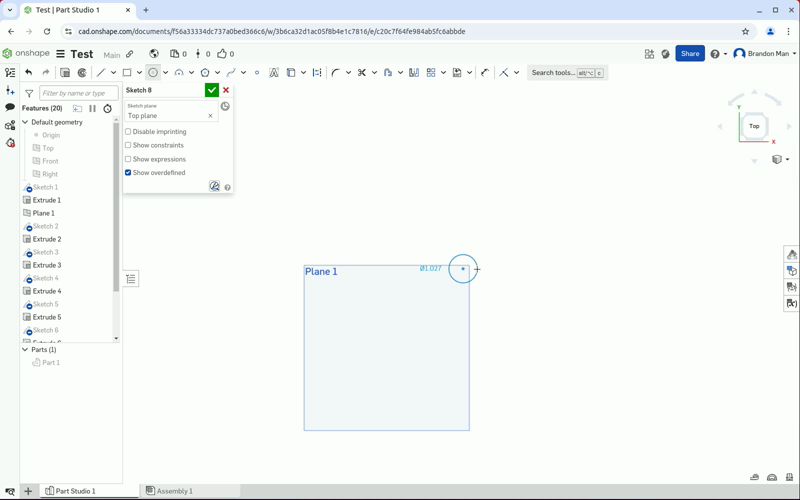
scroll(6)
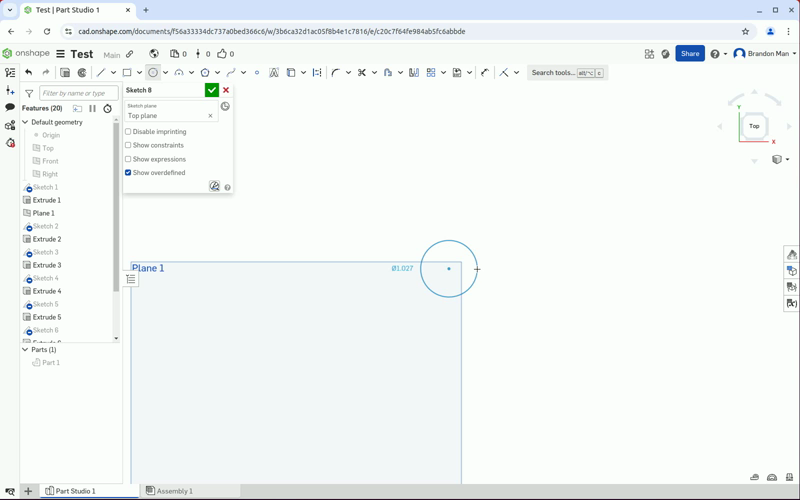
click(477, 268)
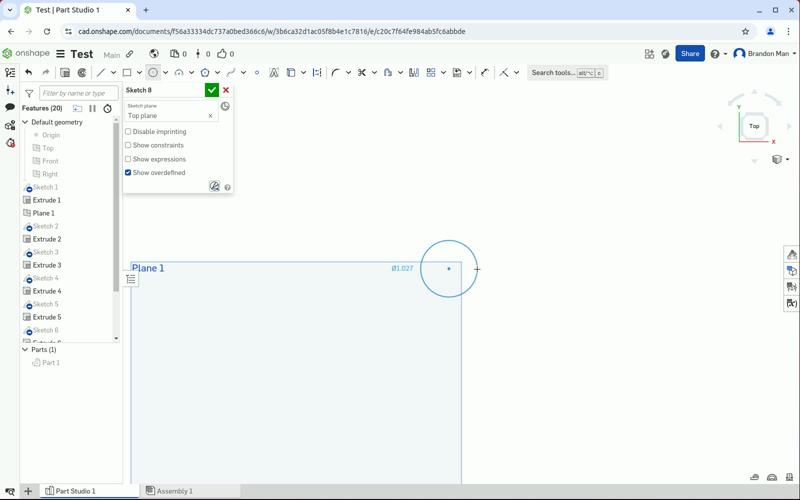
scroll(-6)
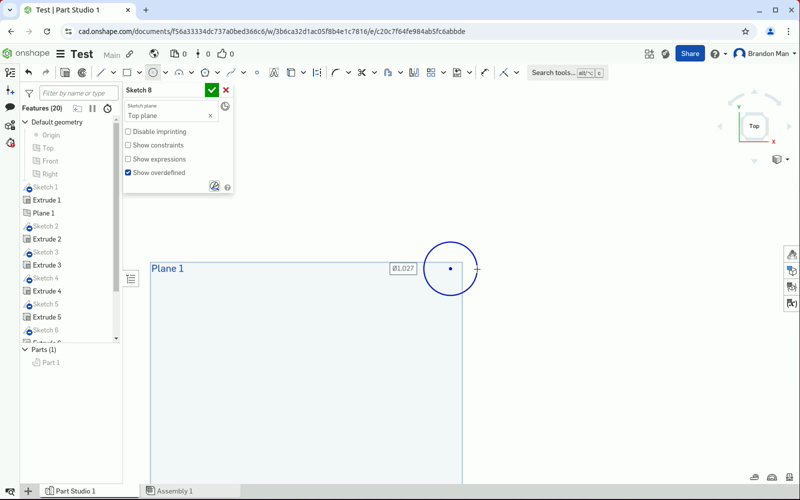
scroll(-6)
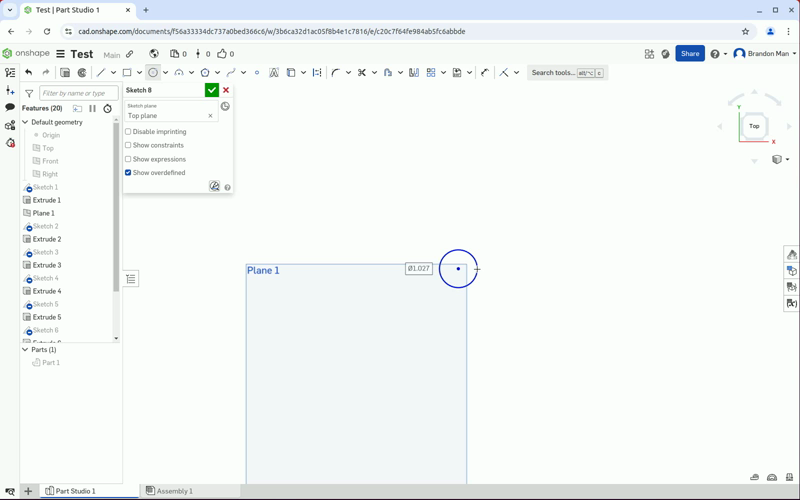
scroll(-6)
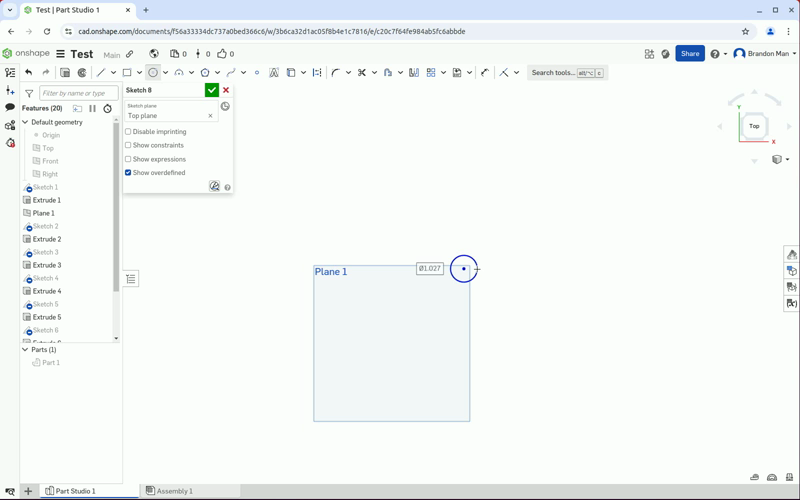
scroll(-6)
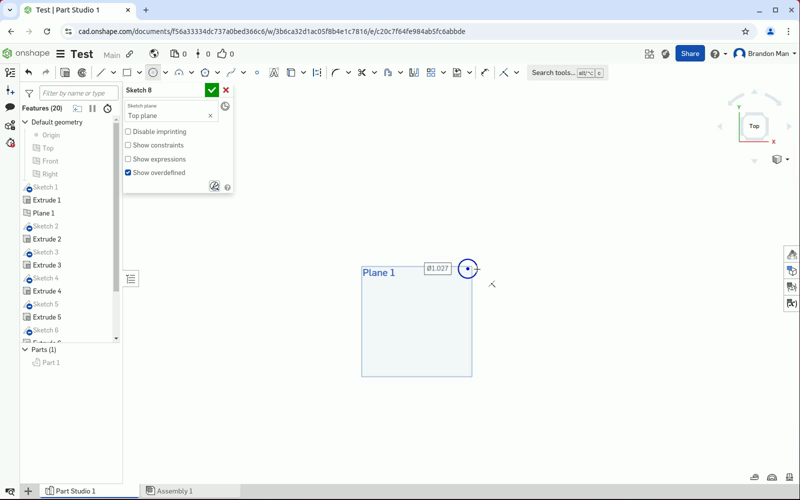
scroll(-6)
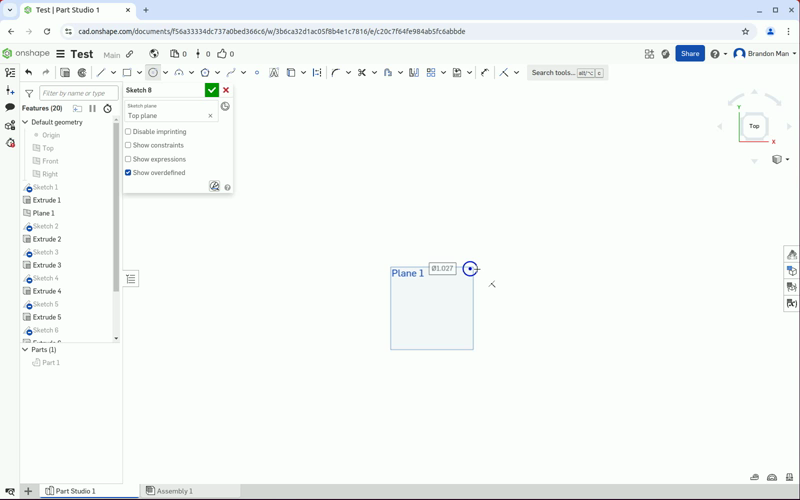
scroll(-6)
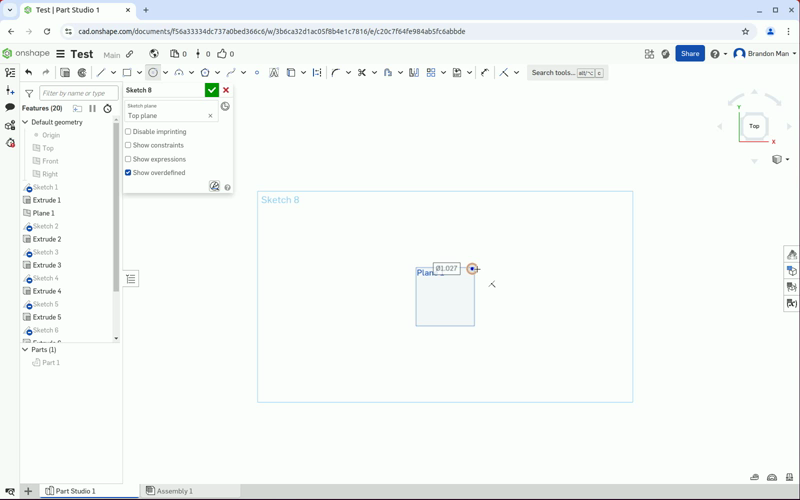
scroll(-6)
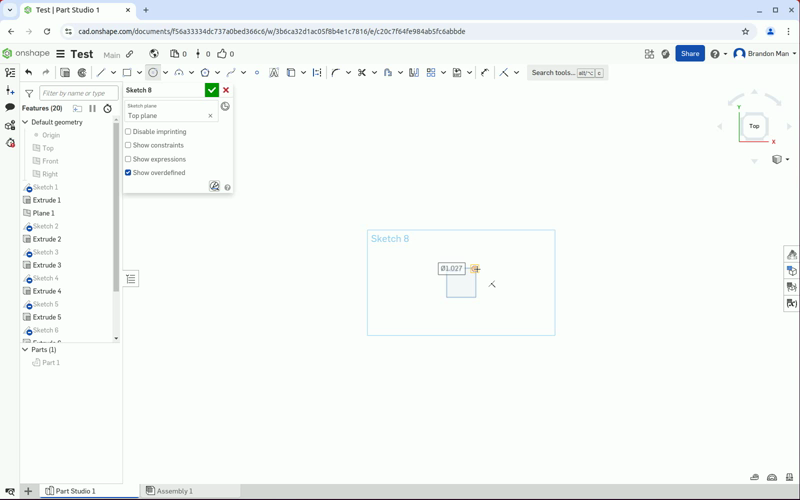
key(esc)
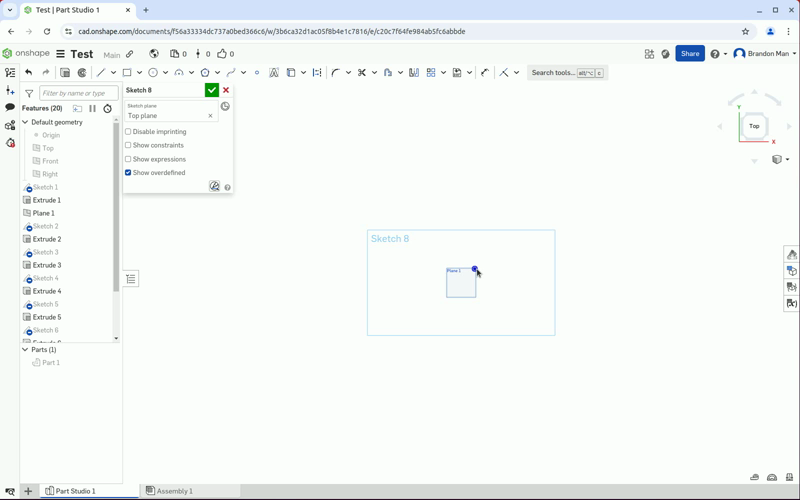
mouse_move(475, 269)
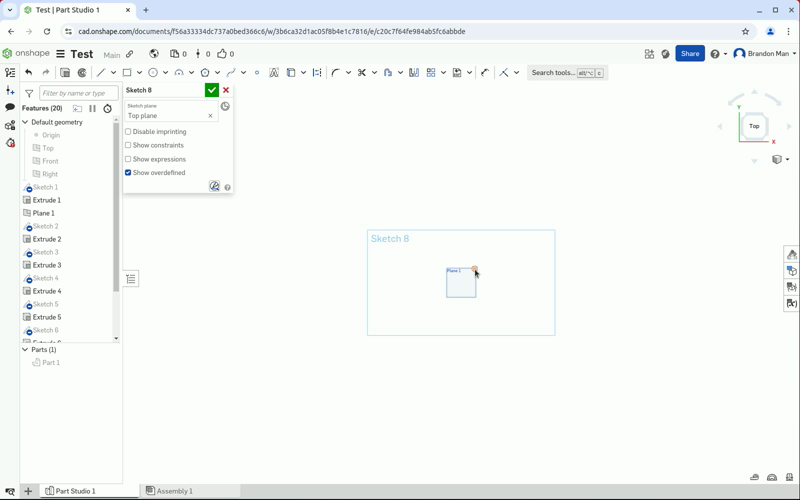
scroll(6)
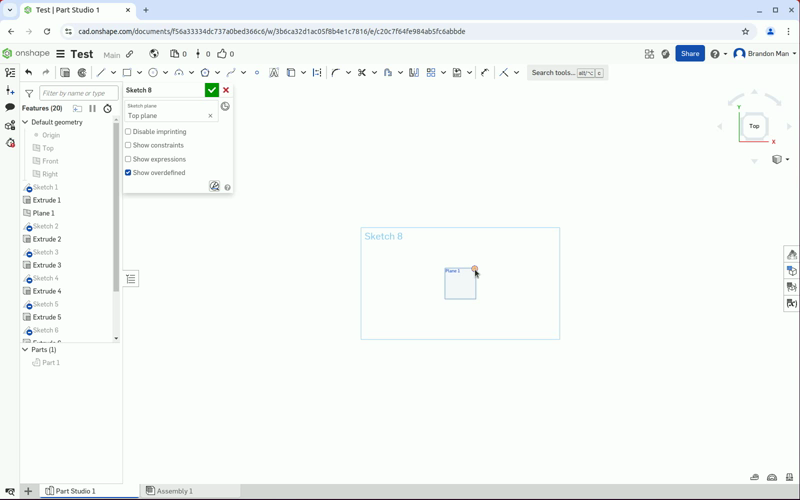
scroll(6)
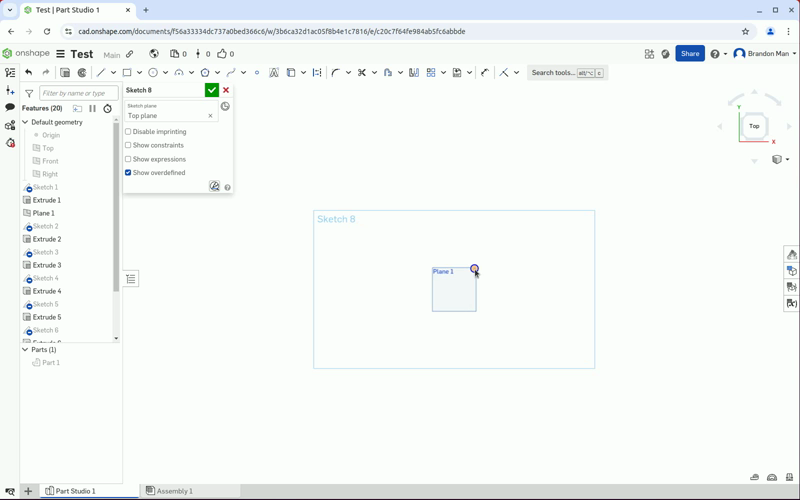
scroll(6)
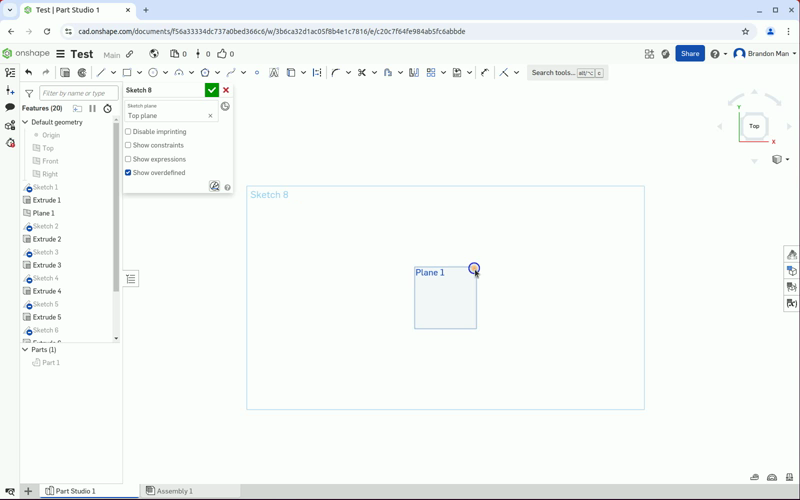
scroll(6)
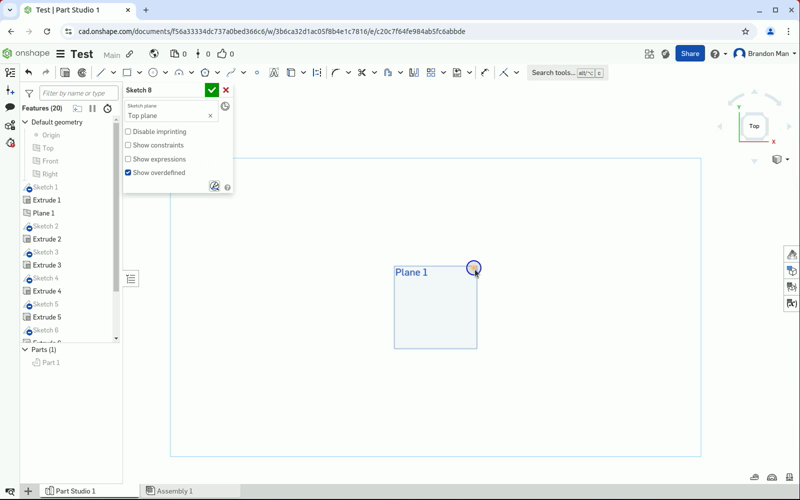
scroll(6)
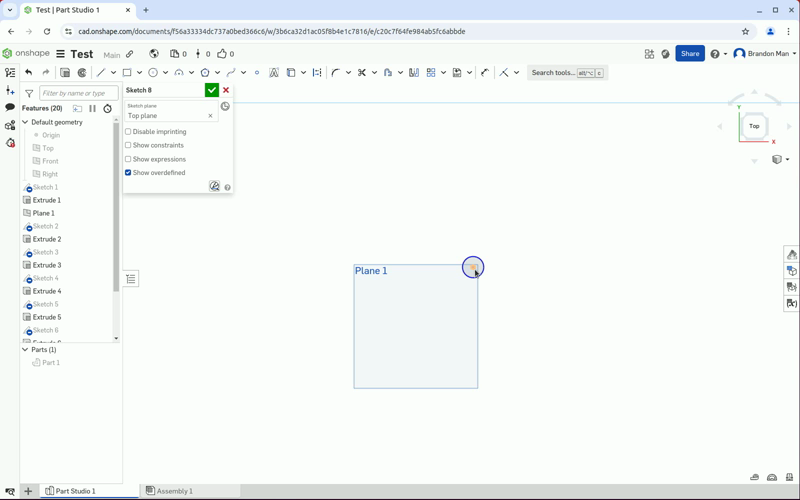
scroll(6)
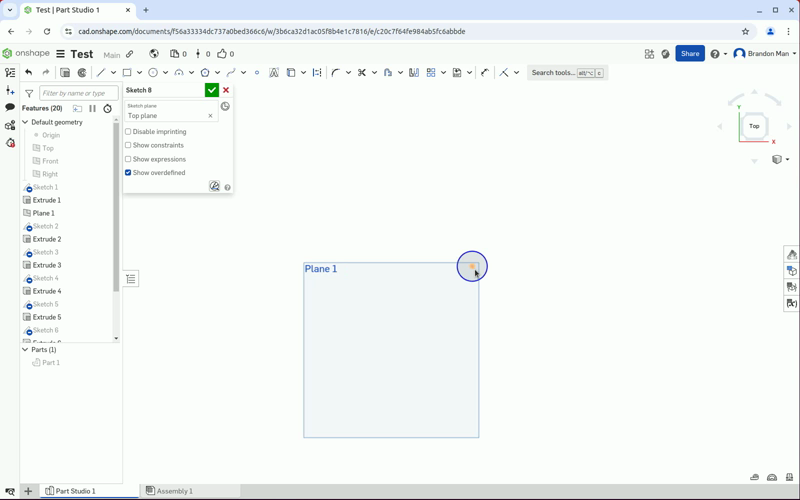
scroll(6)
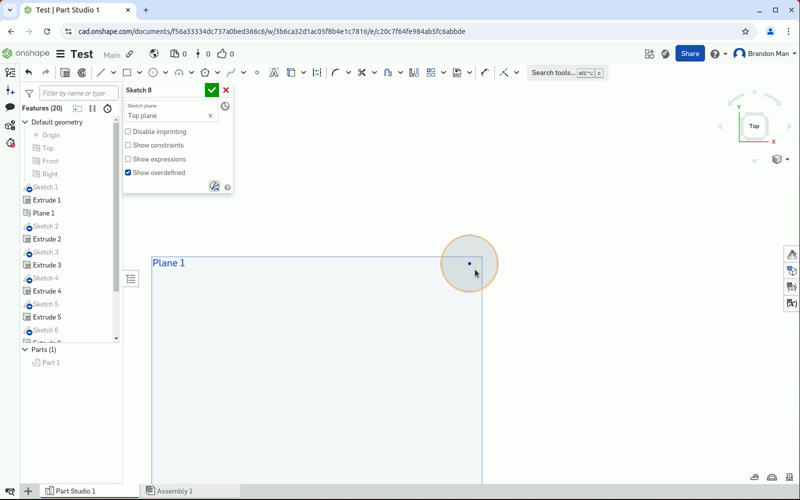
click(475, 269)
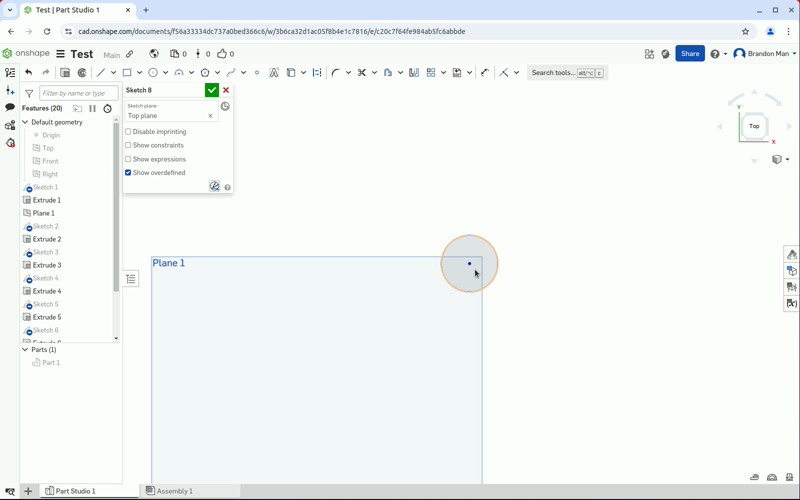
scroll(-6)
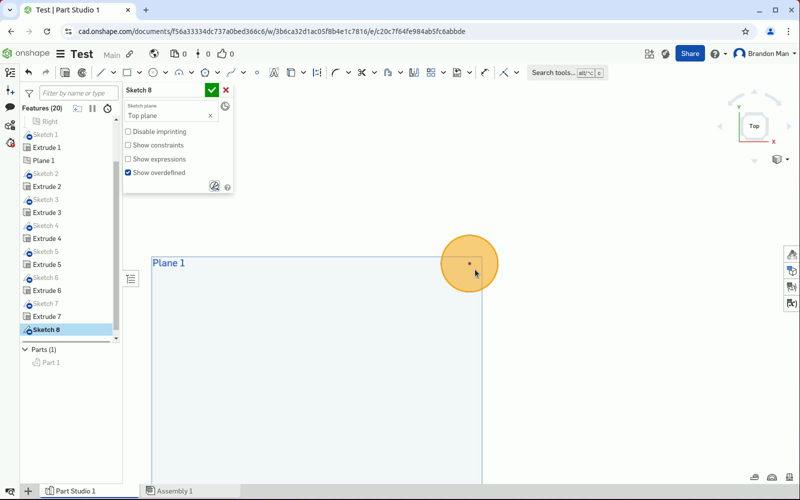
scroll(-6)
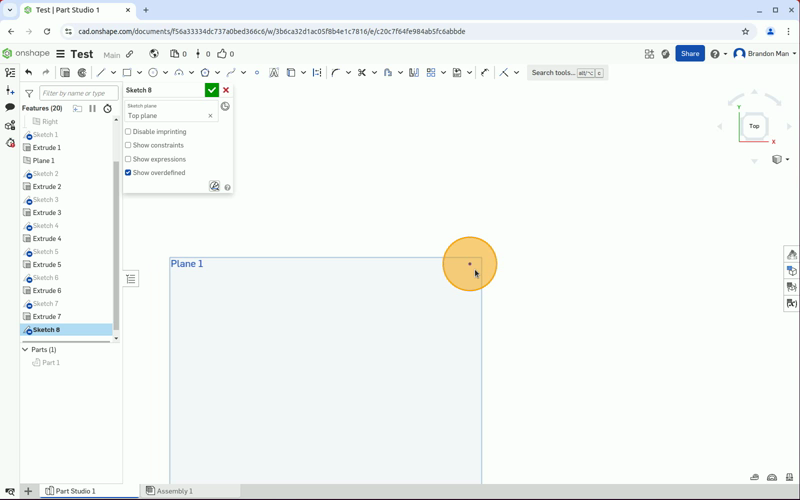
scroll(-6)
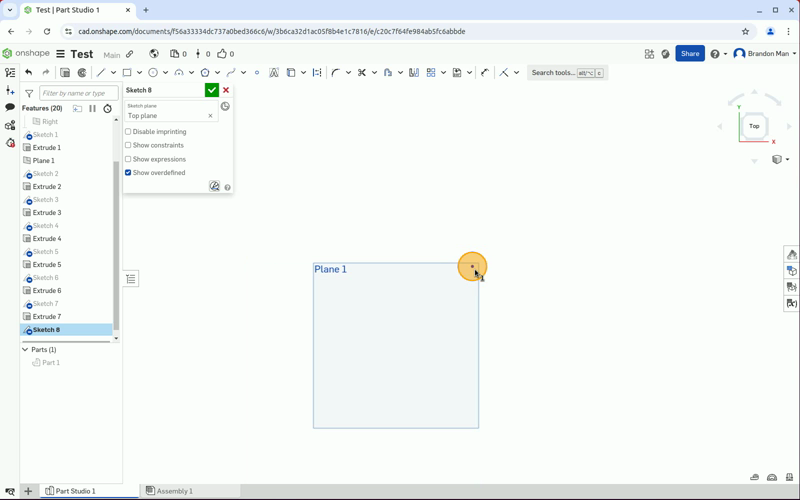
scroll(-6)
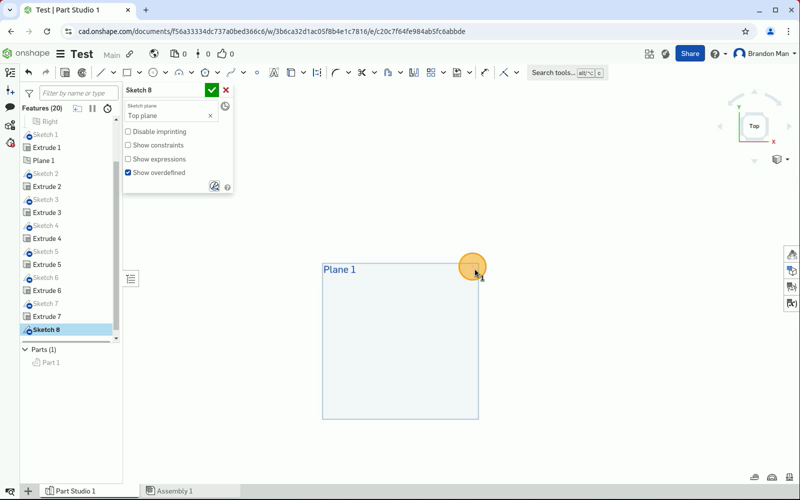
scroll(-6)
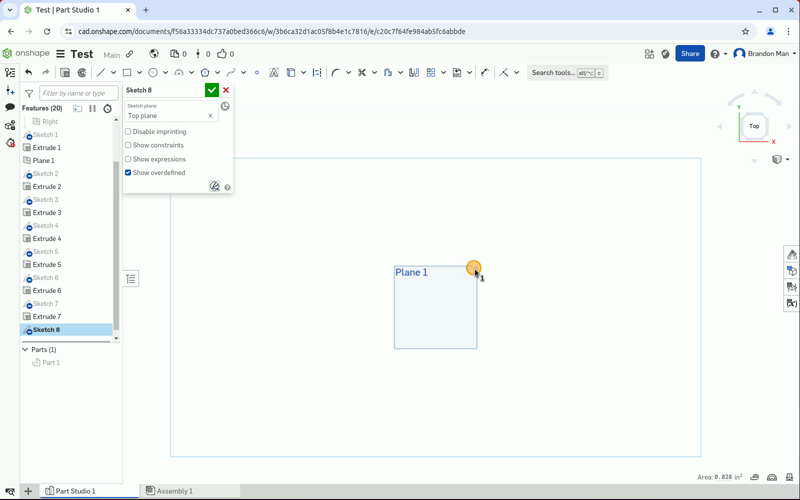
scroll(-6)
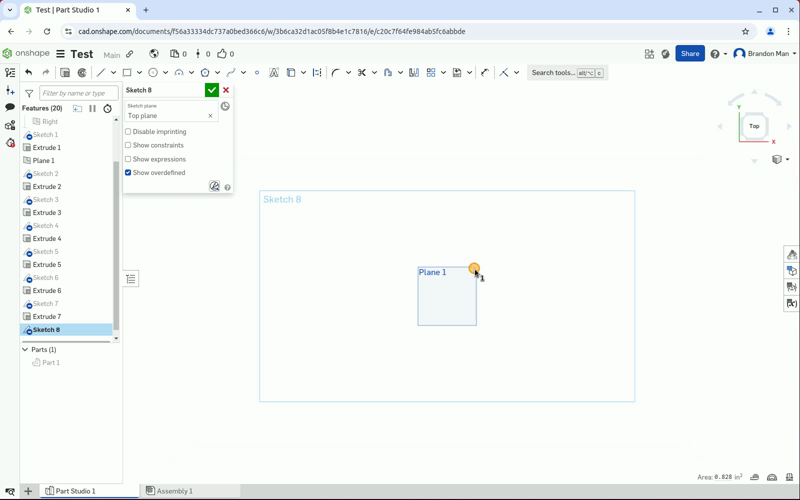
scroll(-6)
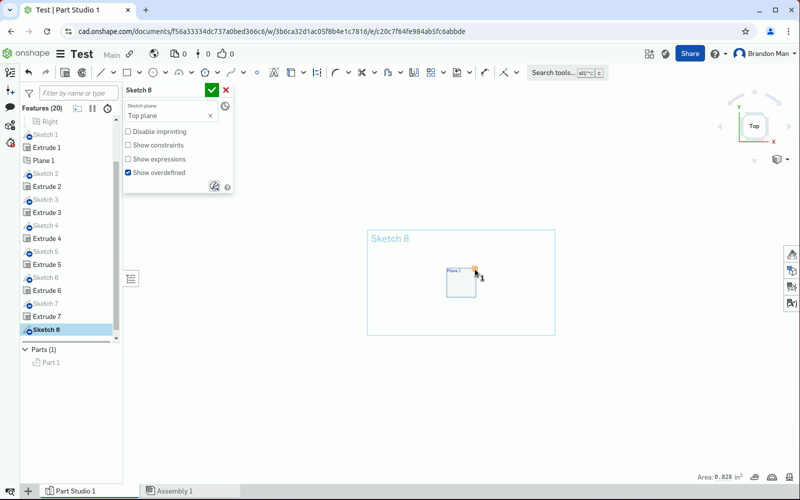
mouse_move(73, 352)
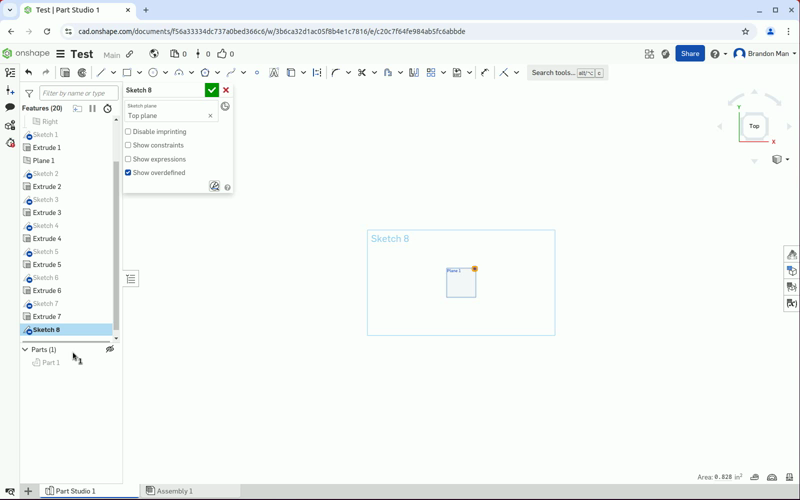
key(shift+y)
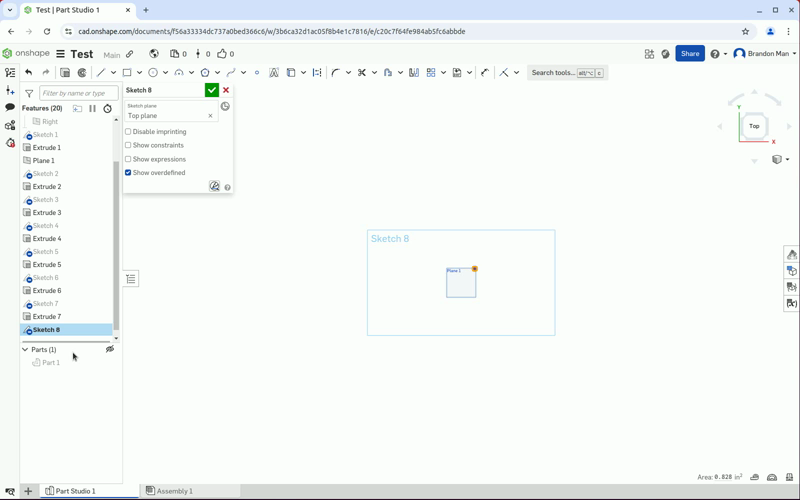
key(shift+e)
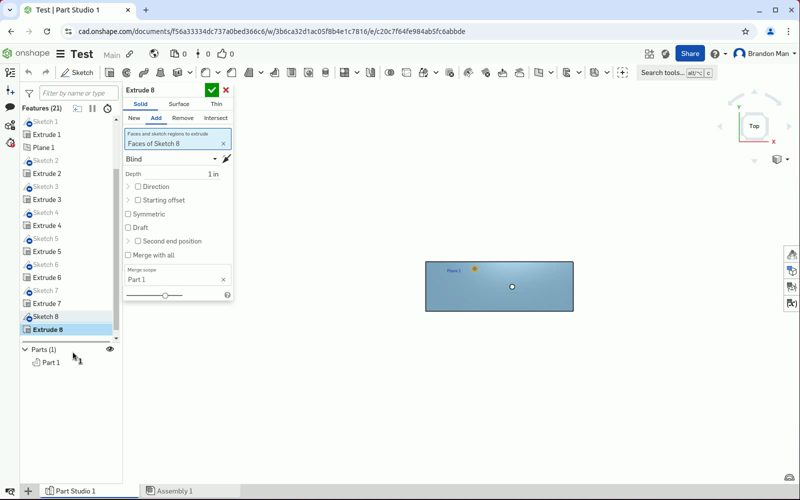
mouse_move(143, 106)
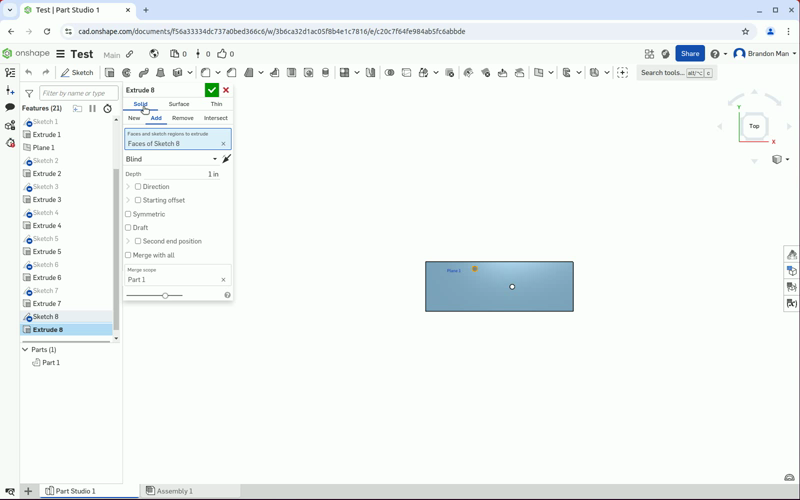
click(143, 106)
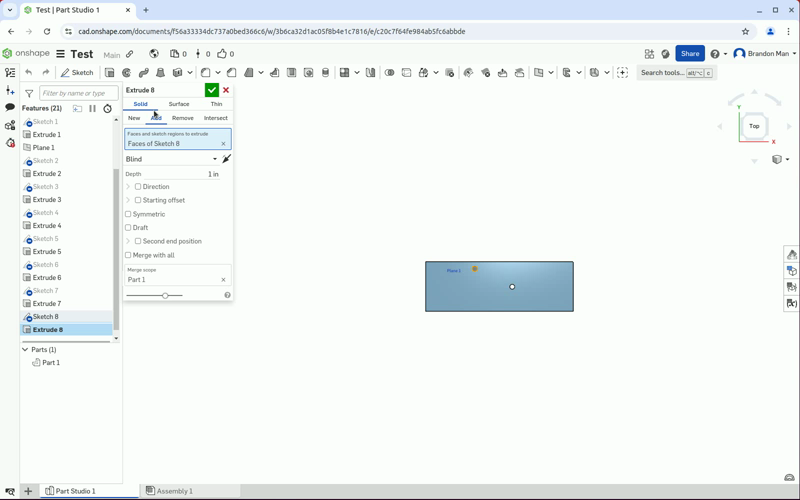
mouse_move(186, 120)
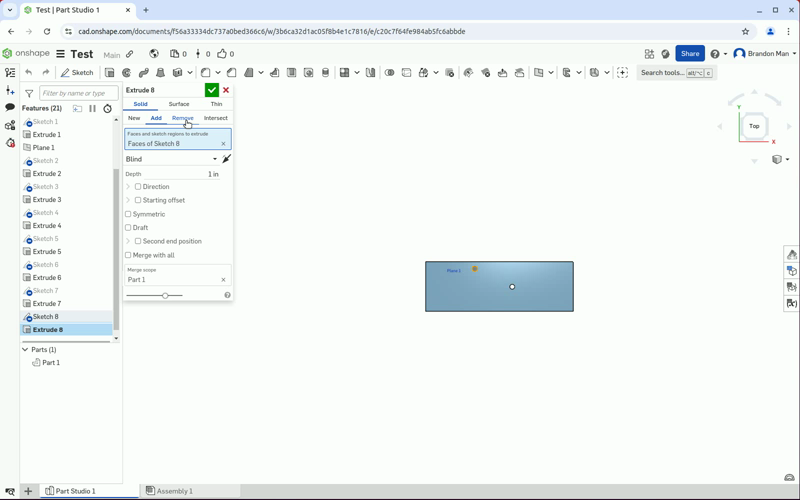
click(186, 120)
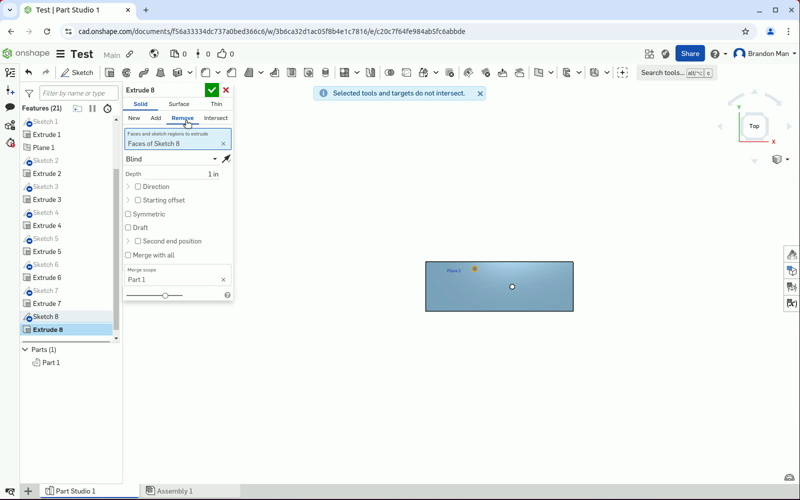
key(tab, 4)
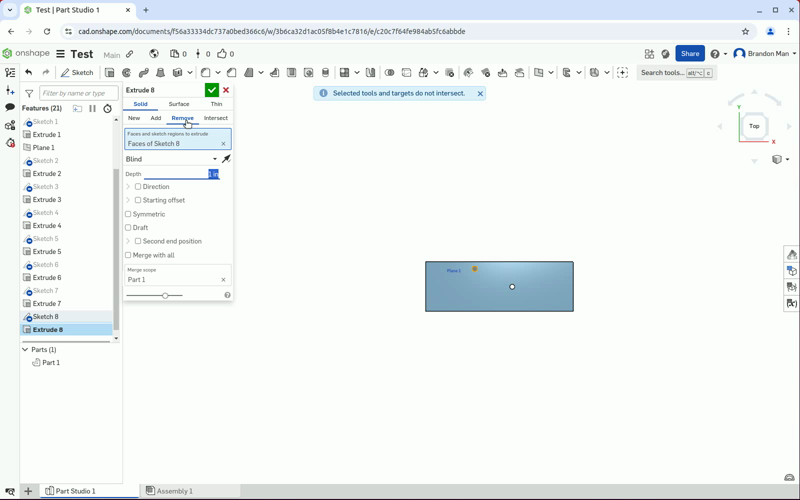
text(-0.722)
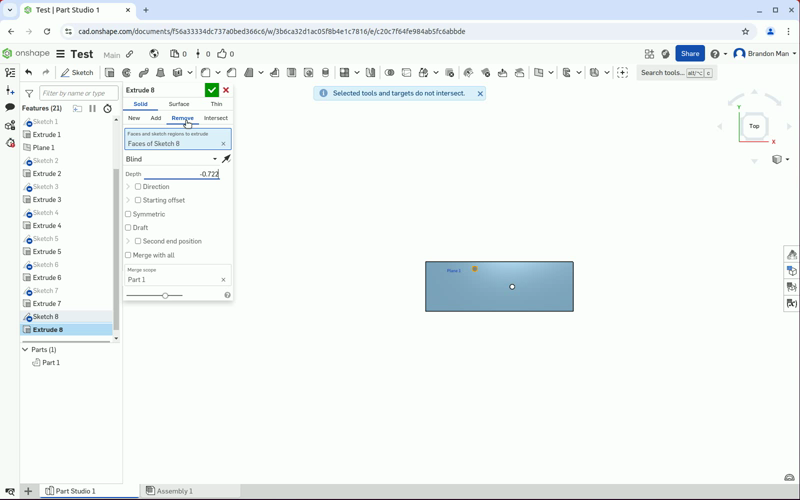
key(tab, 6)
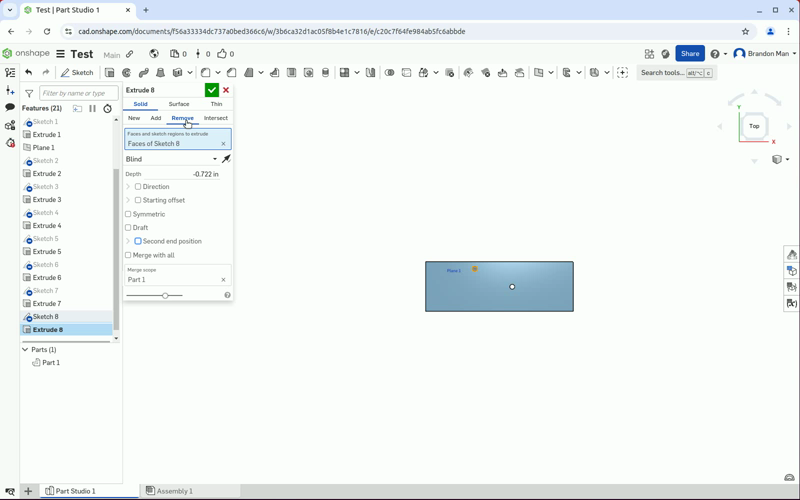
key(space)
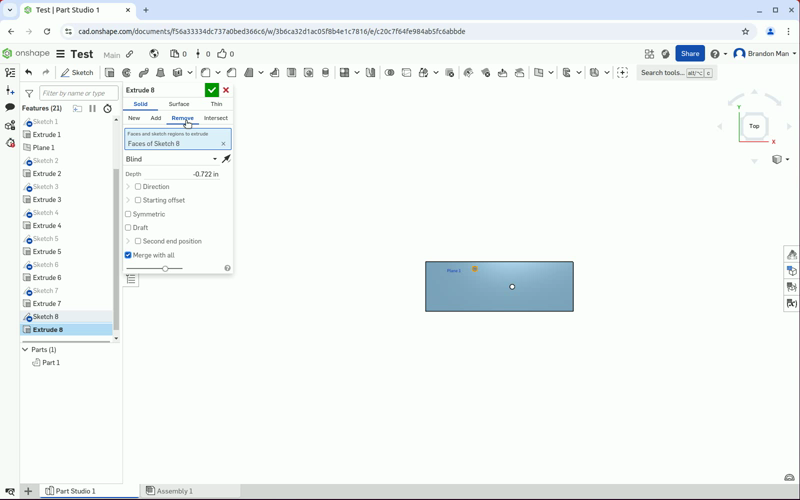
key(enter)
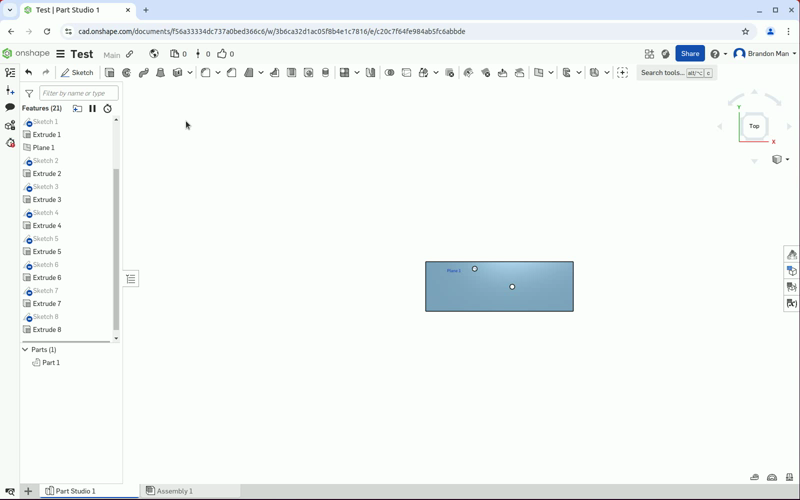
key(shift+h)
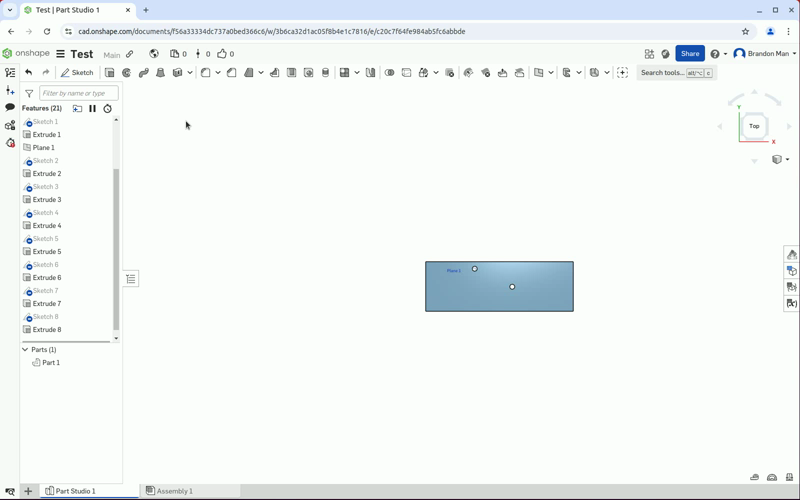
key(shift+h)
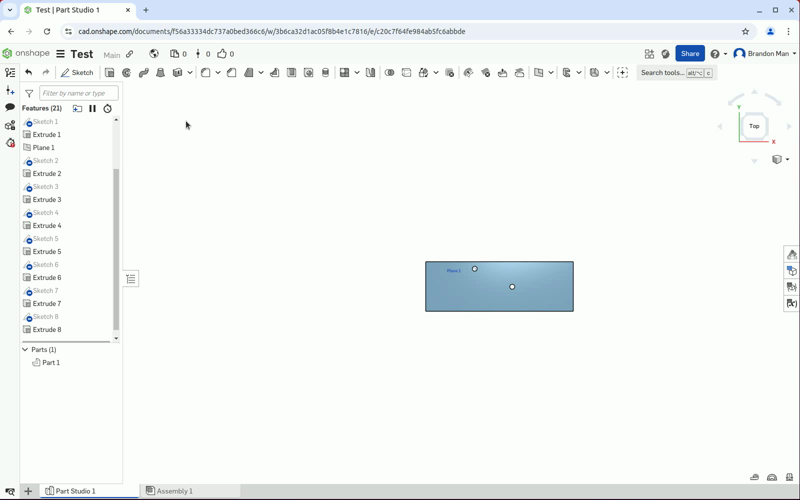
mouse_move(69, 124)
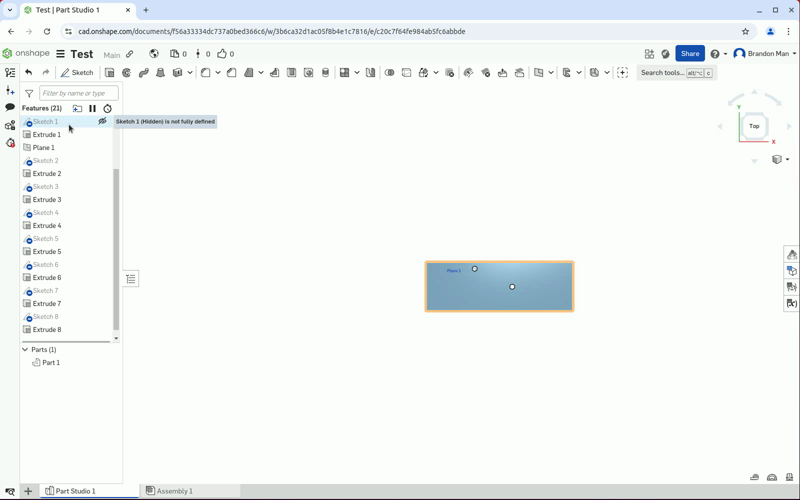
click(69, 124)
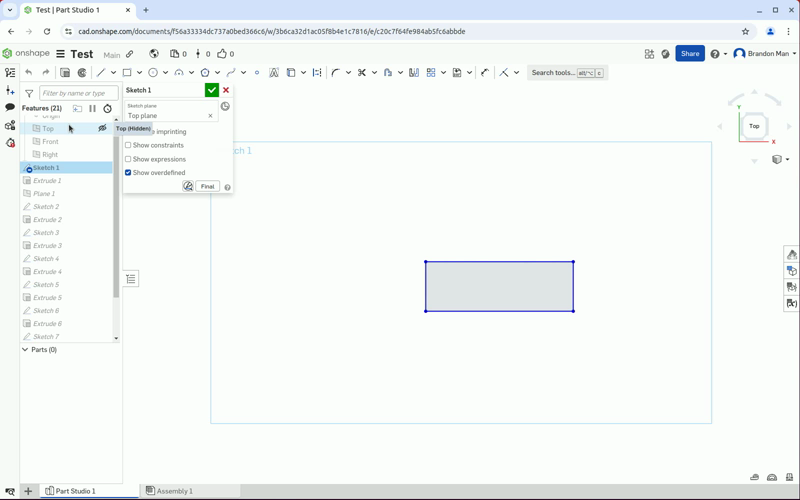
mouse_move(229, 92)
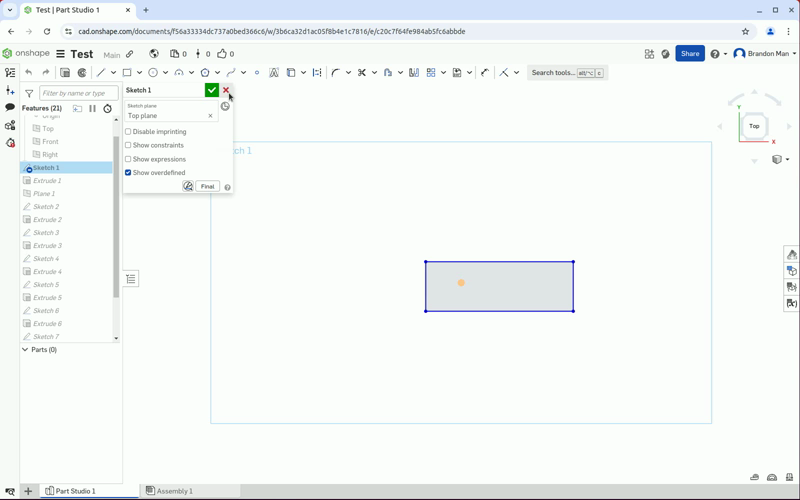
click(229, 92)
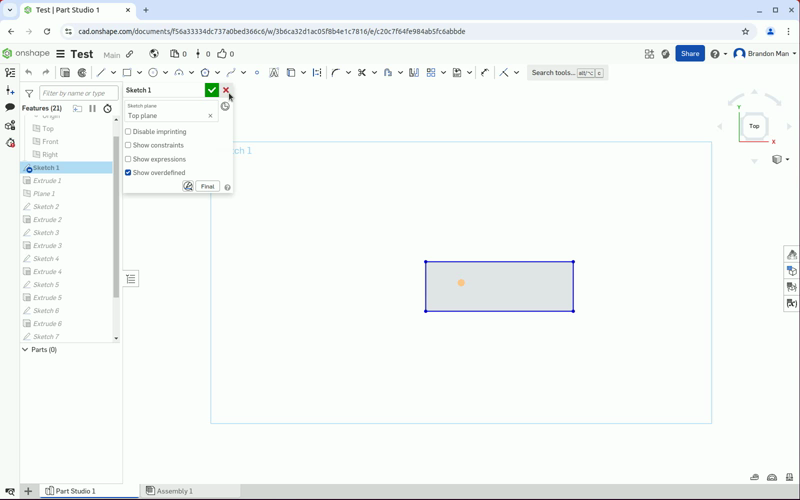
key(shift+s)
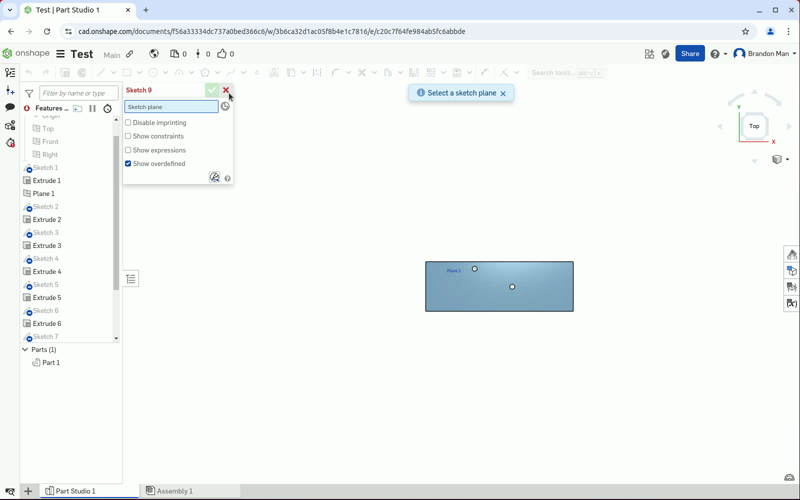
mouse_move(69, 137)
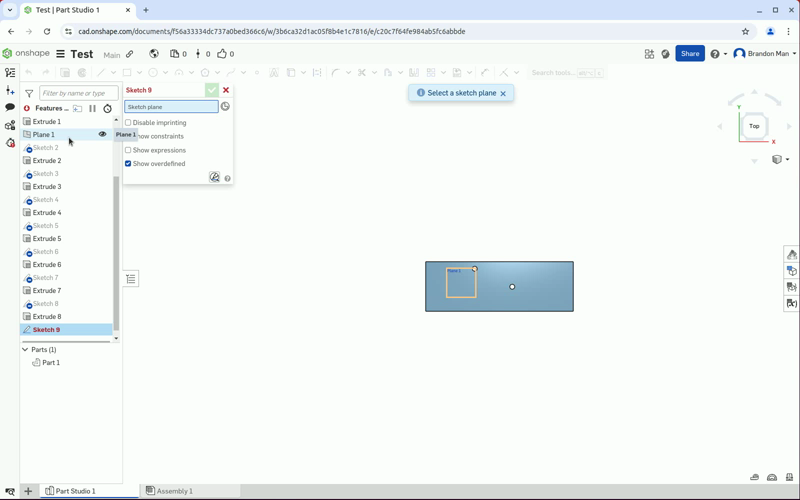
click(69, 137)
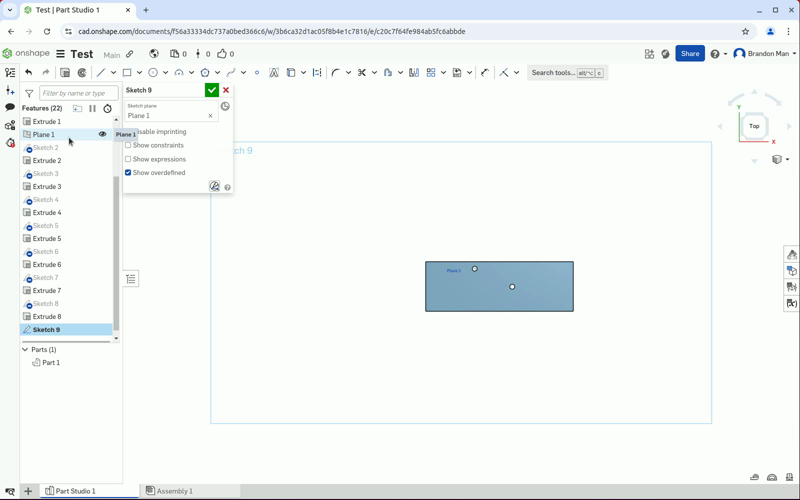
mouse_move(73, 352)
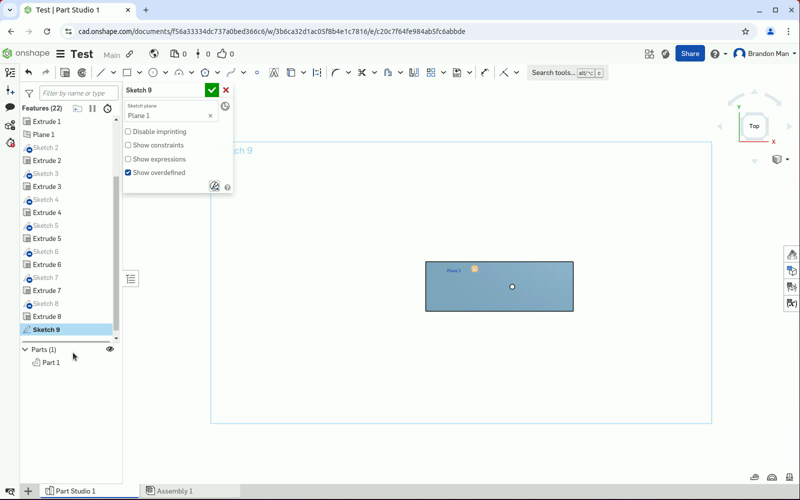
key(y)
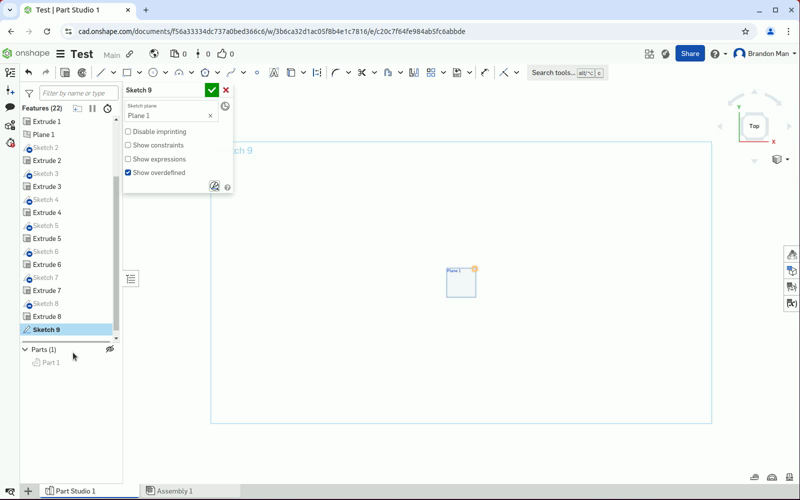
key(c)
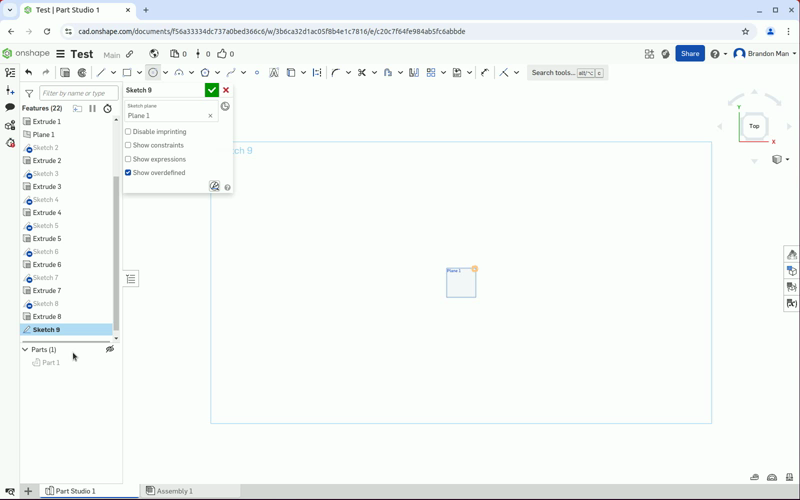
key_down(shift)
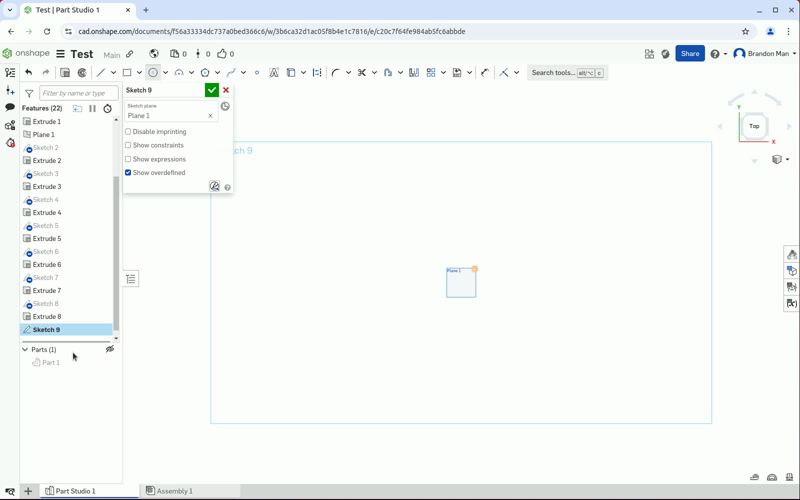
mouse_move(567, 268)
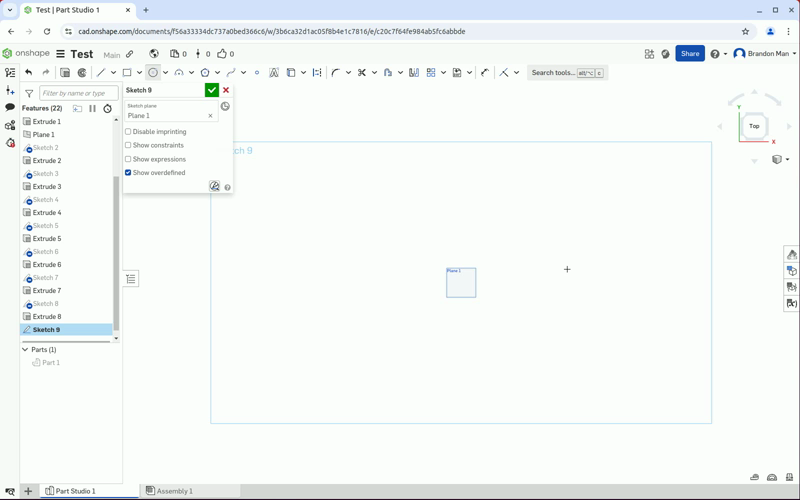
click(567, 268)
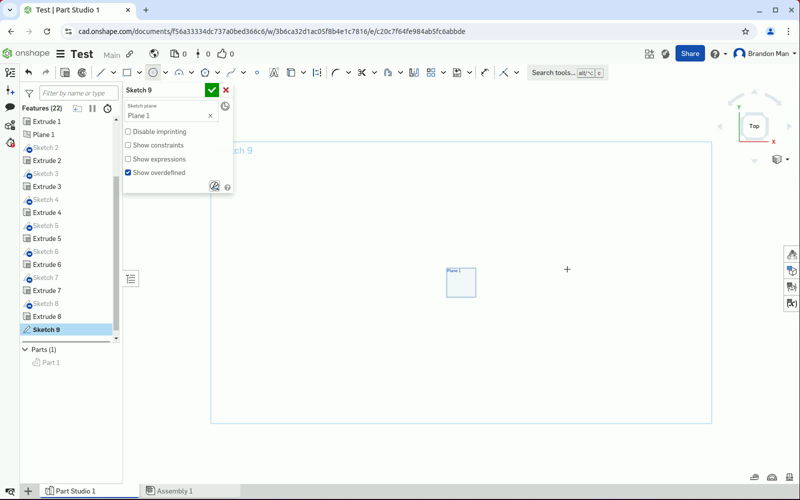
key_up(shift)
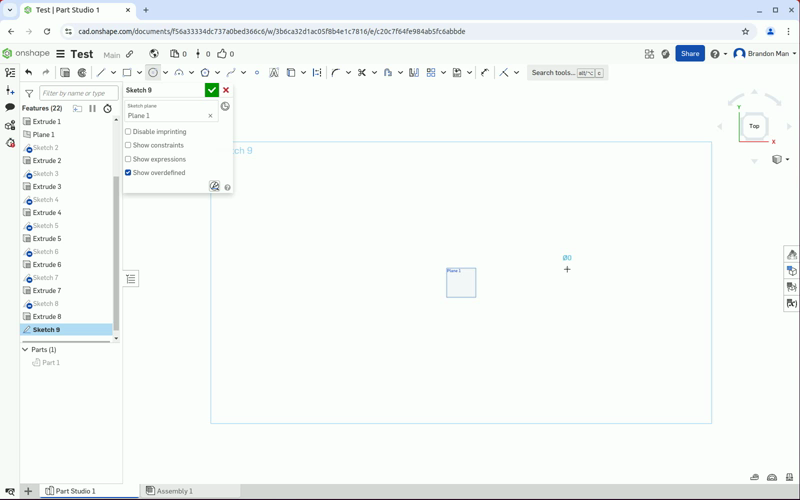
mouse_move(569, 268)
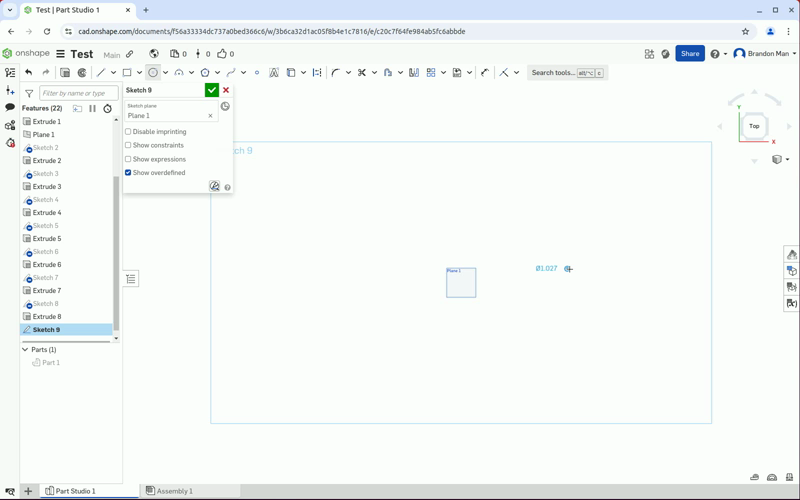
scroll(6)
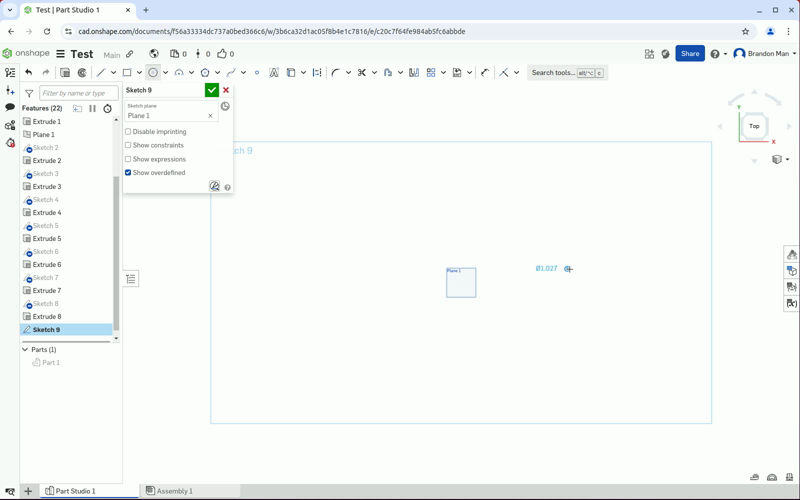
scroll(6)
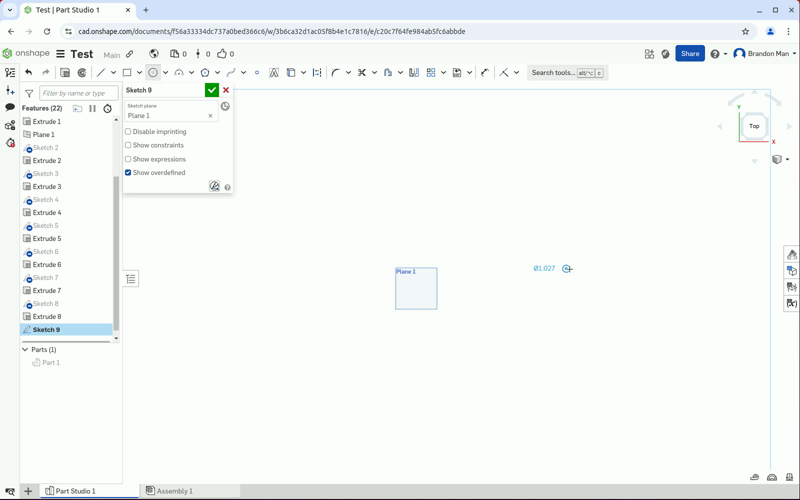
scroll(6)
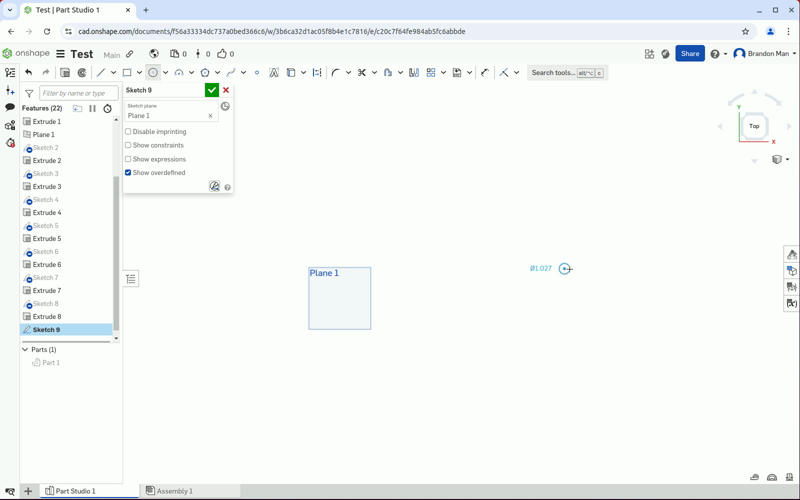
scroll(6)
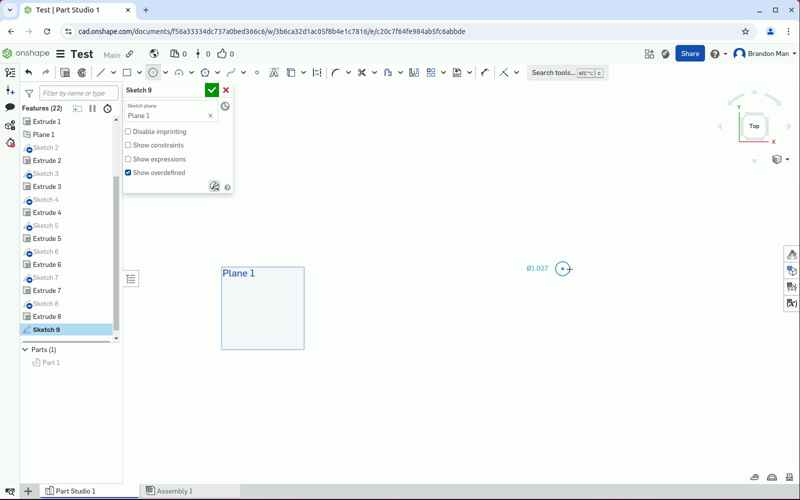
scroll(6)
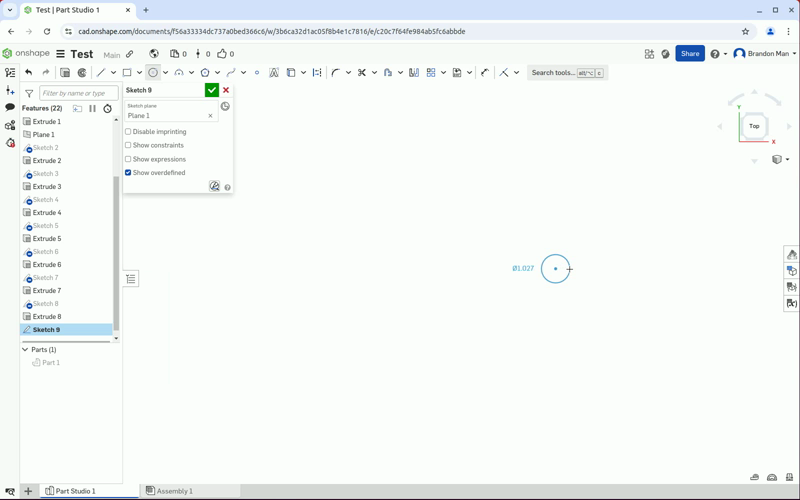
scroll(6)
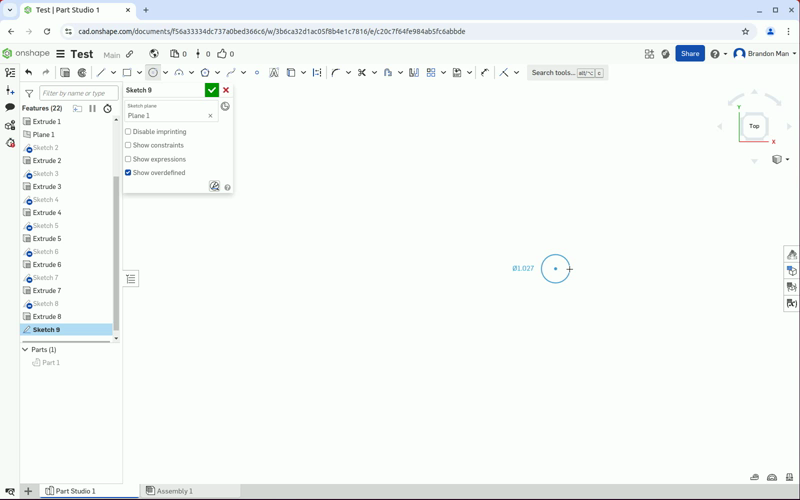
scroll(6)
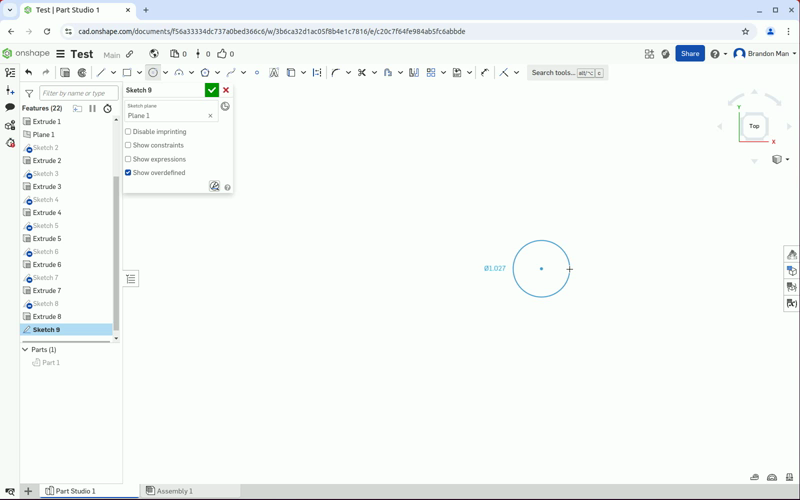
click(569, 268)
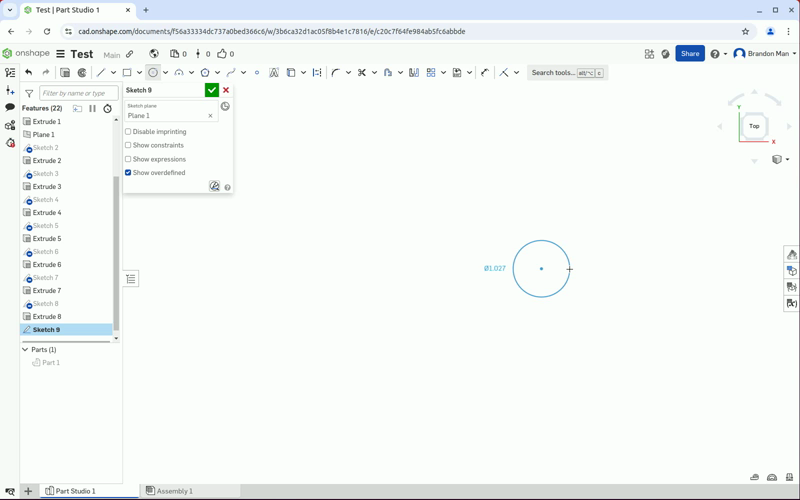
scroll(-6)
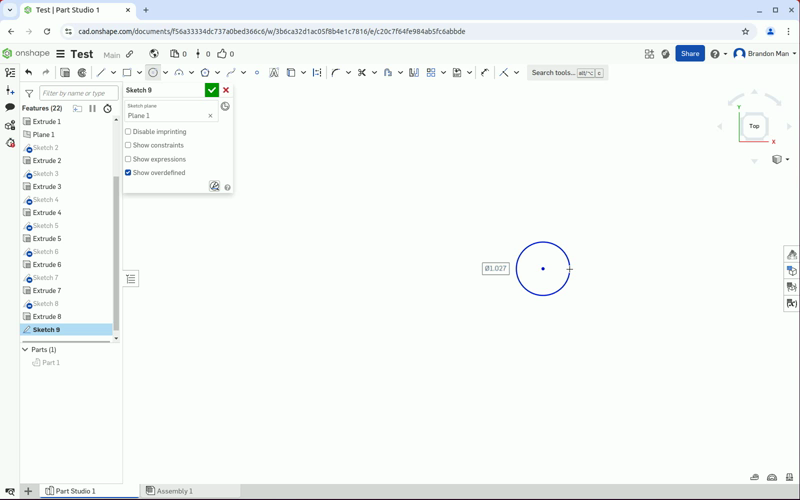
scroll(-6)
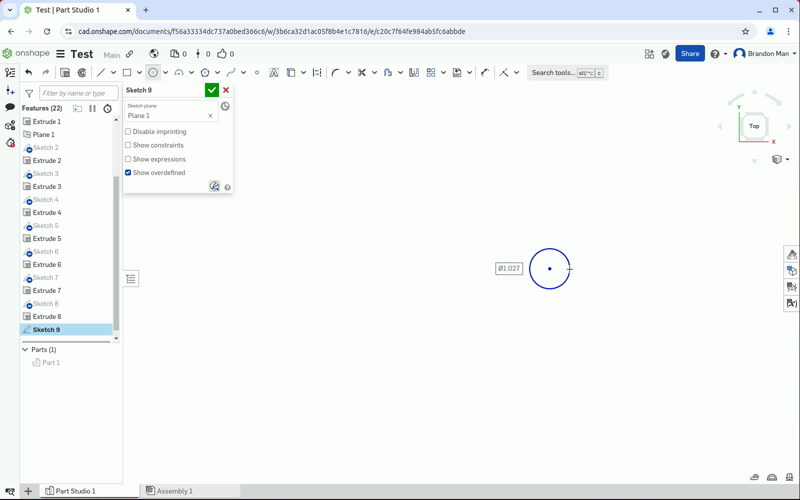
scroll(-6)
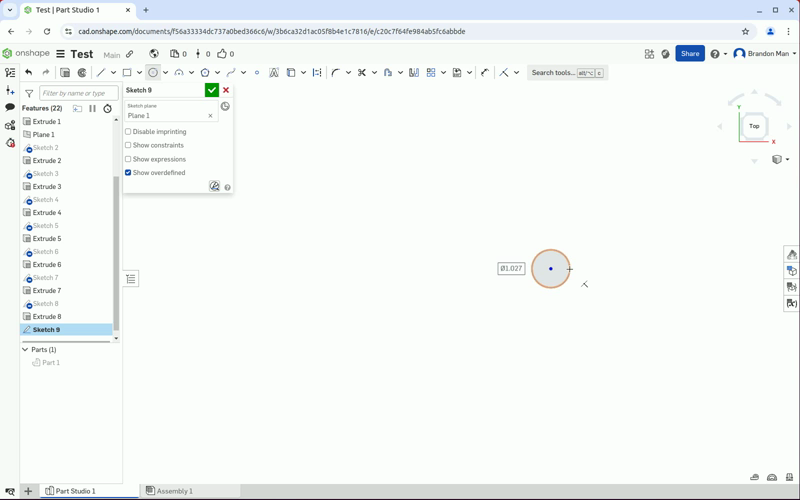
scroll(-6)
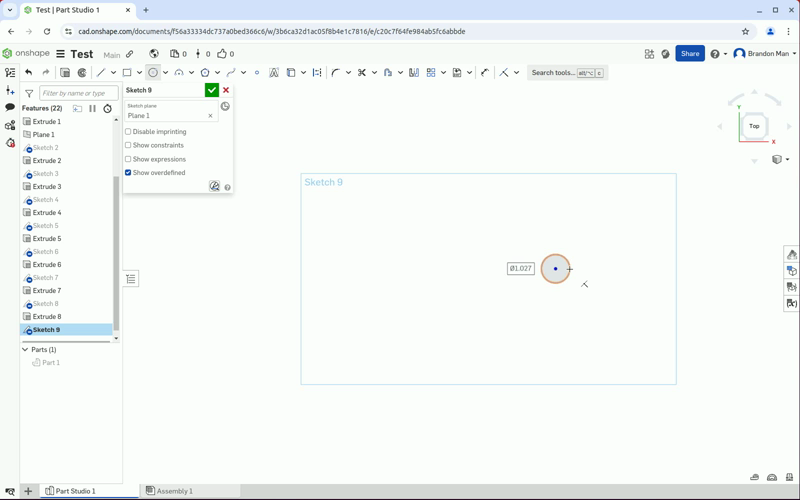
scroll(-6)
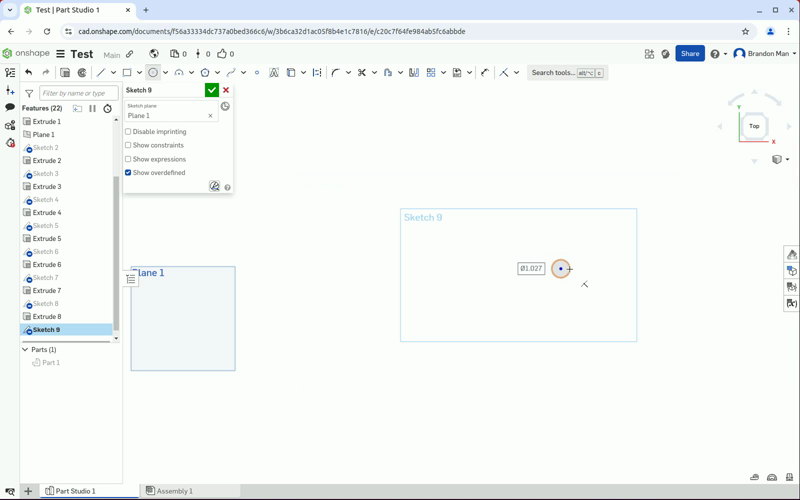
scroll(-6)
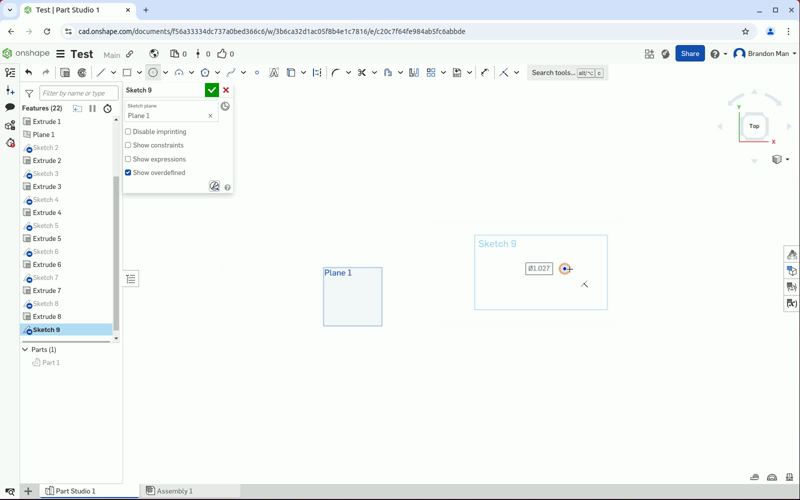
scroll(-6)
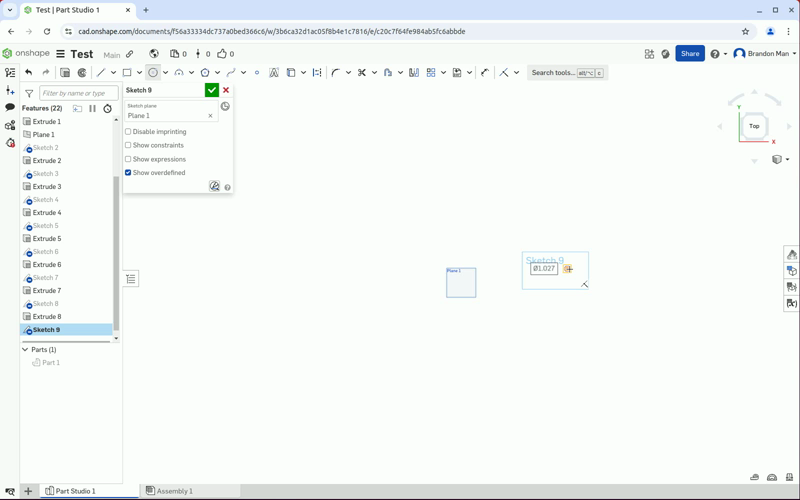
key(esc)
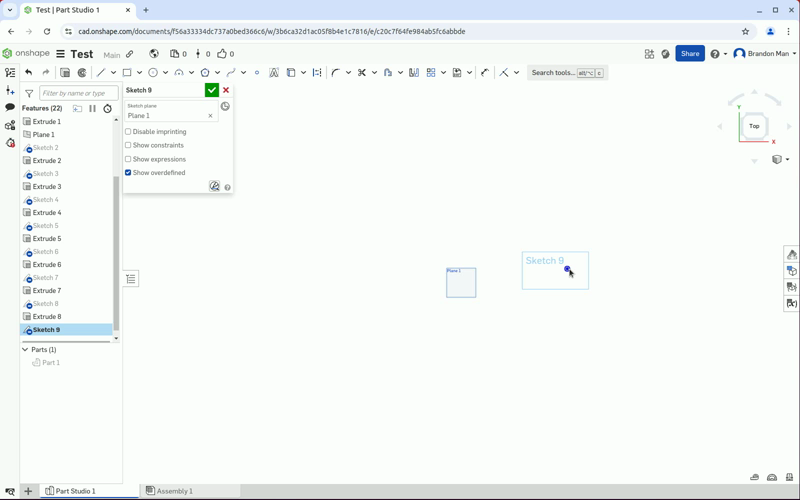
mouse_move(566, 268)
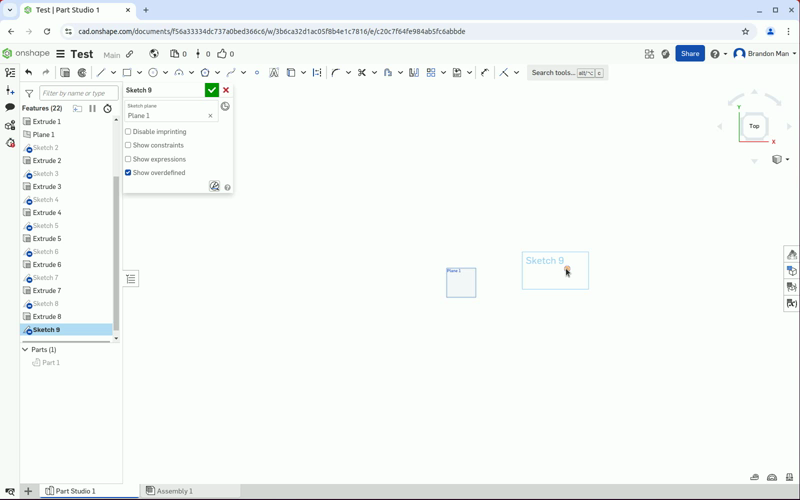
scroll(6)
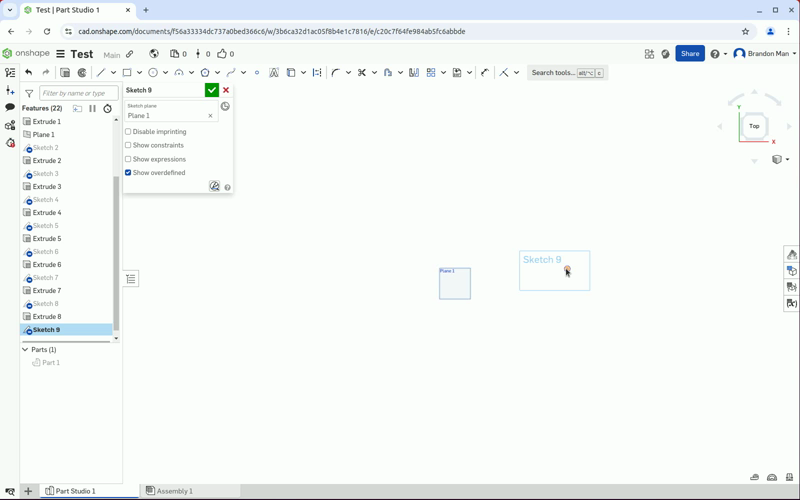
scroll(6)
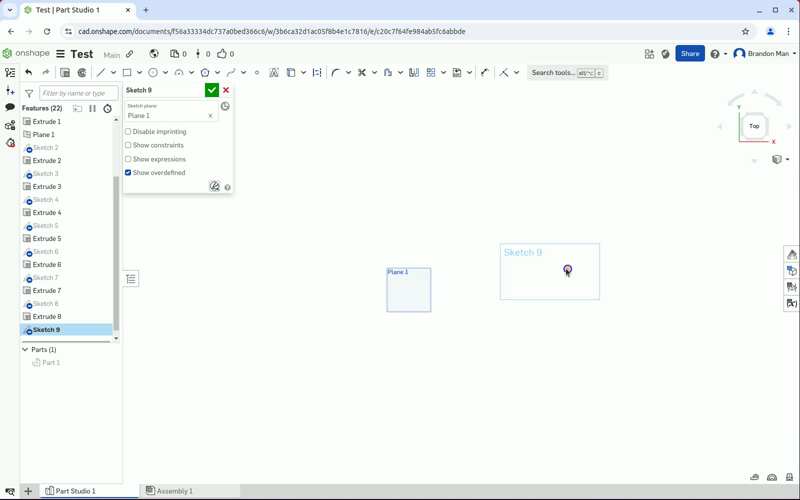
scroll(6)
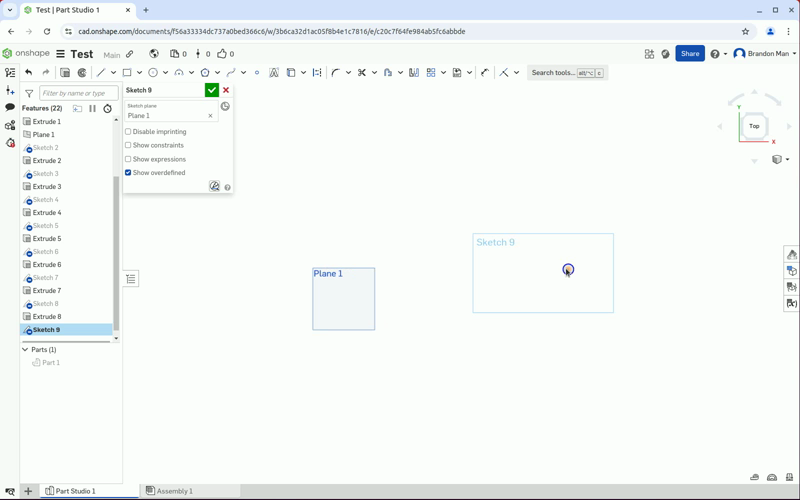
scroll(6)
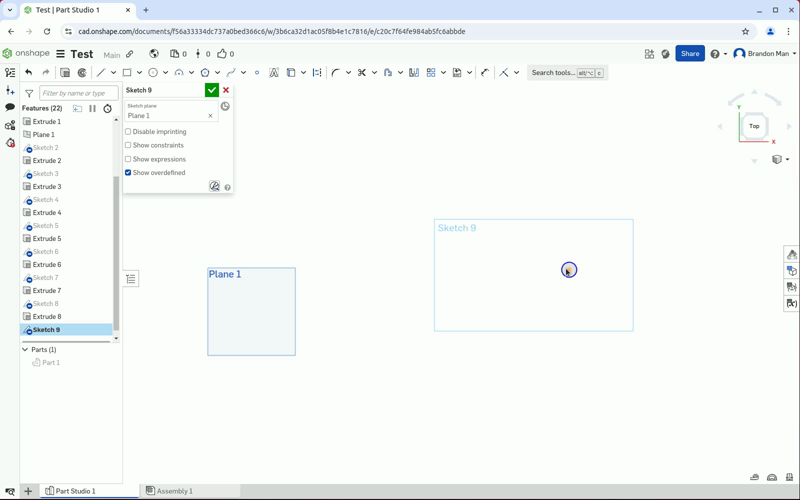
scroll(6)
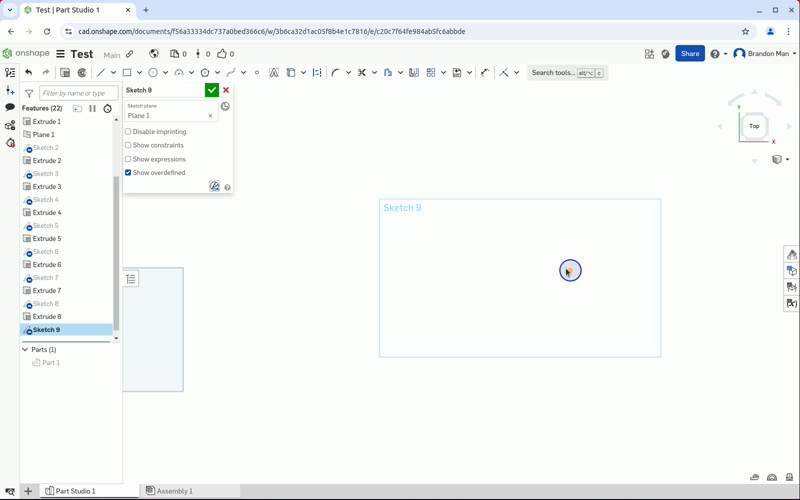
scroll(6)
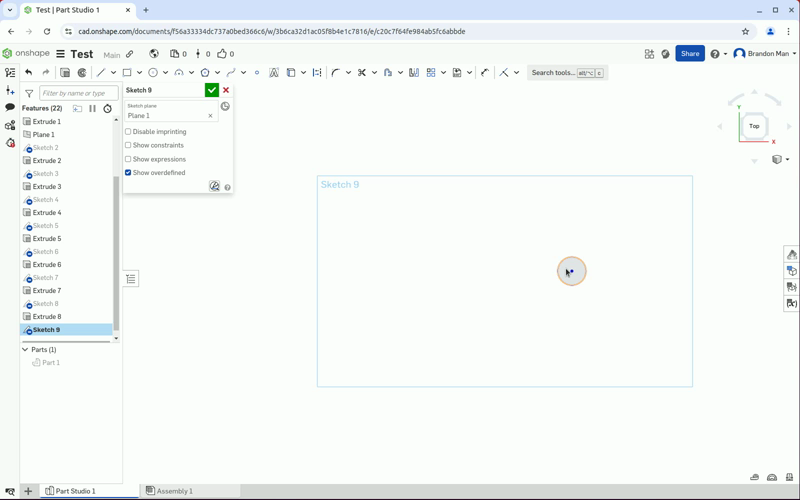
scroll(6)
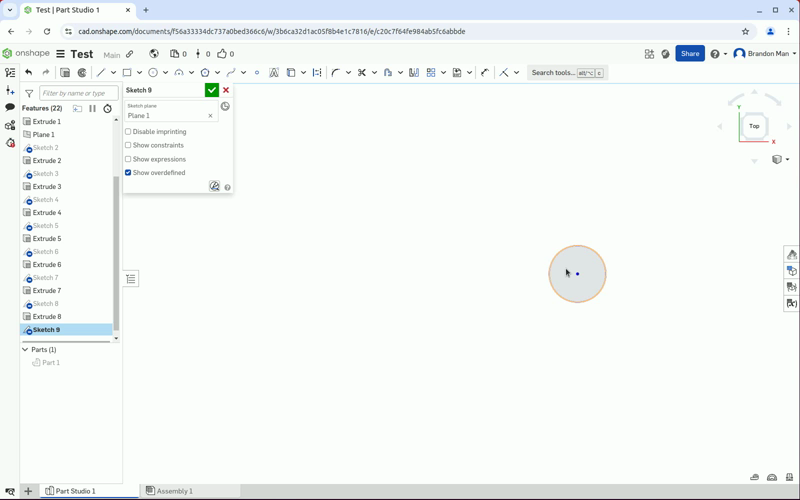
click(566, 268)
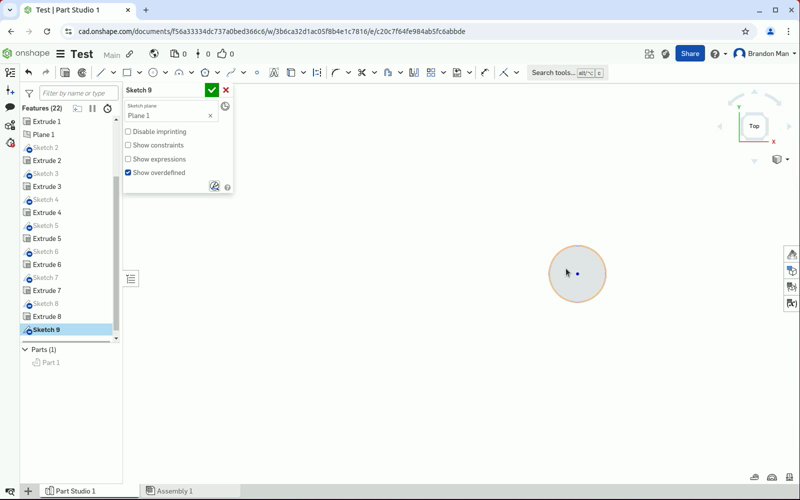
scroll(-6)
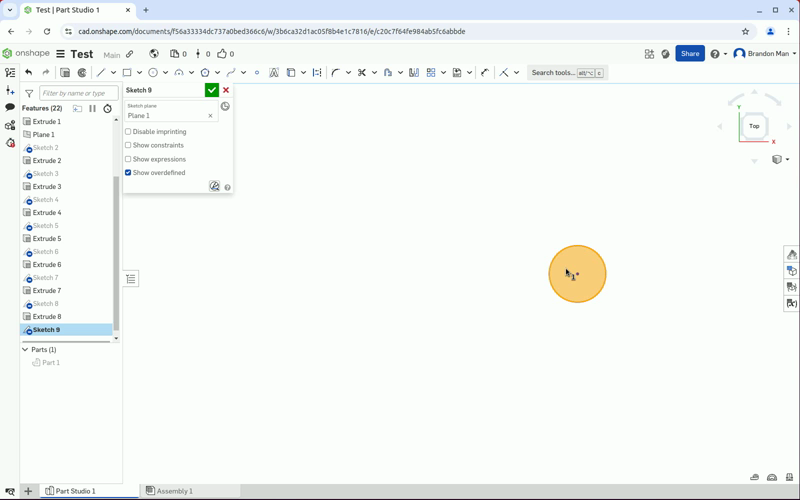
scroll(-6)
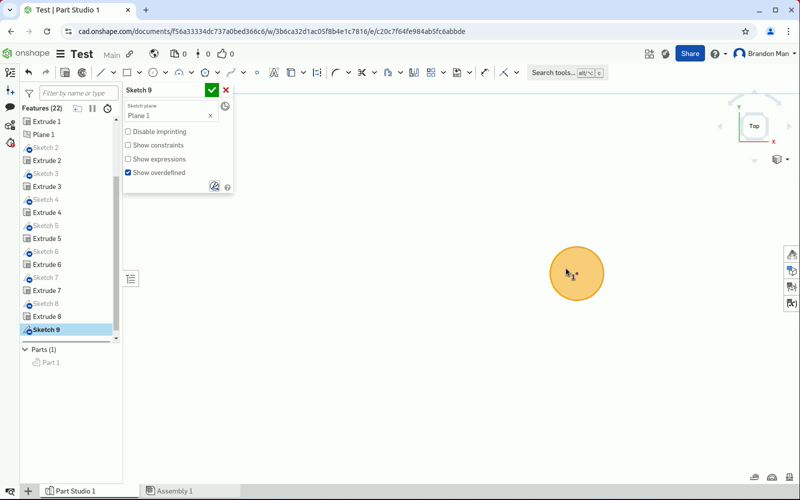
scroll(-6)
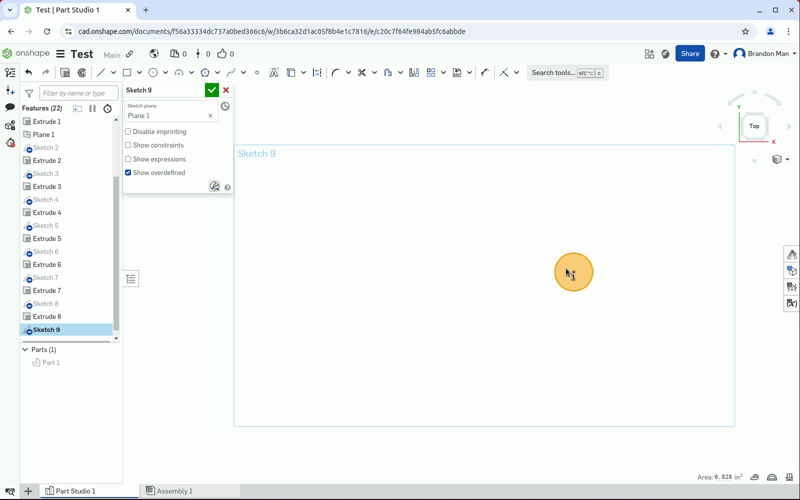
scroll(-6)
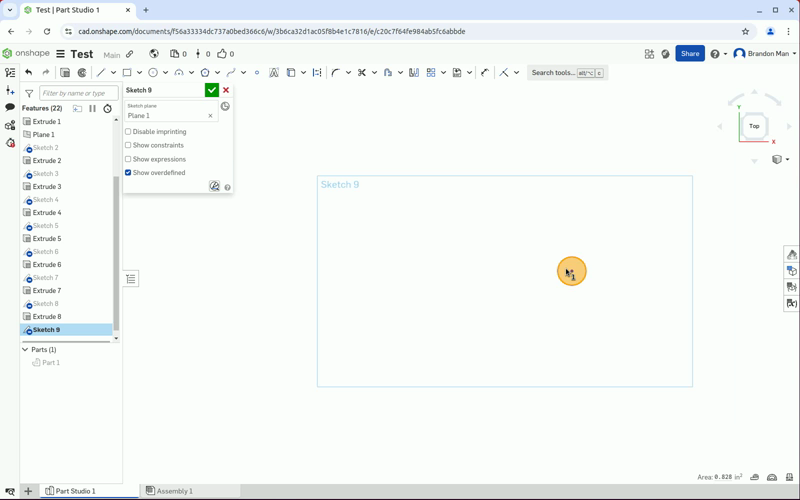
scroll(-6)
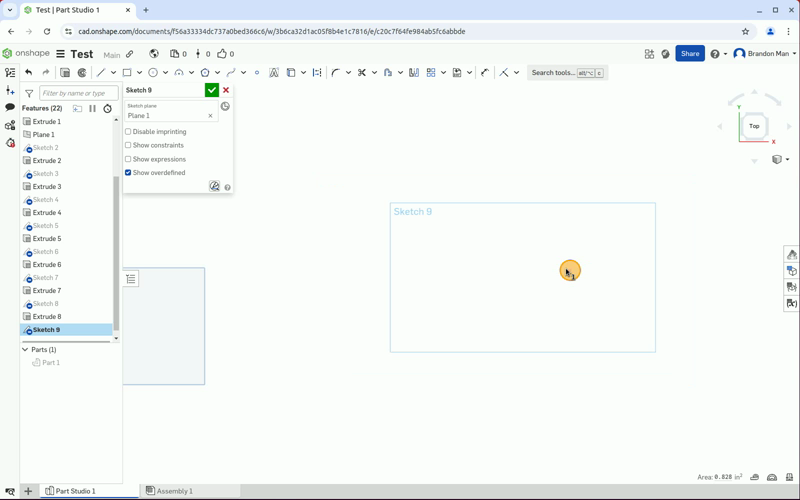
scroll(-6)
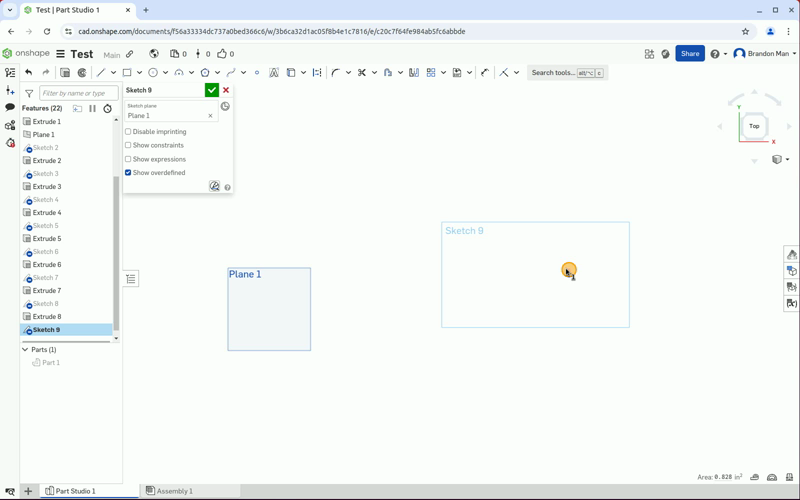
scroll(-6)
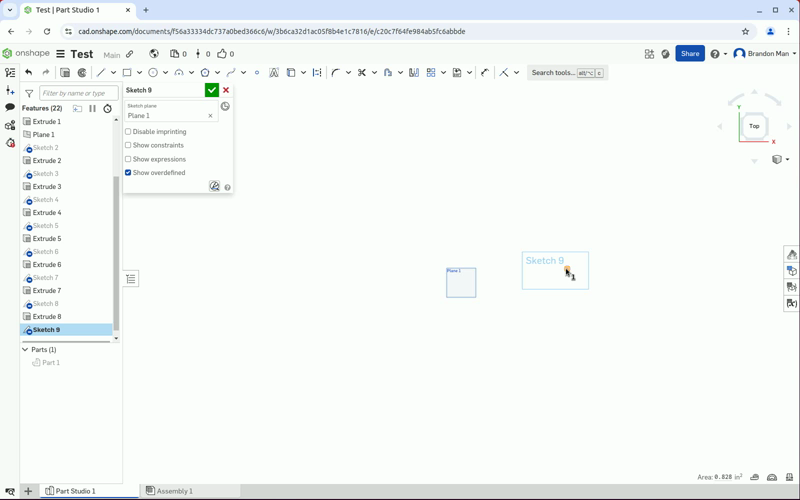
mouse_move(73, 352)
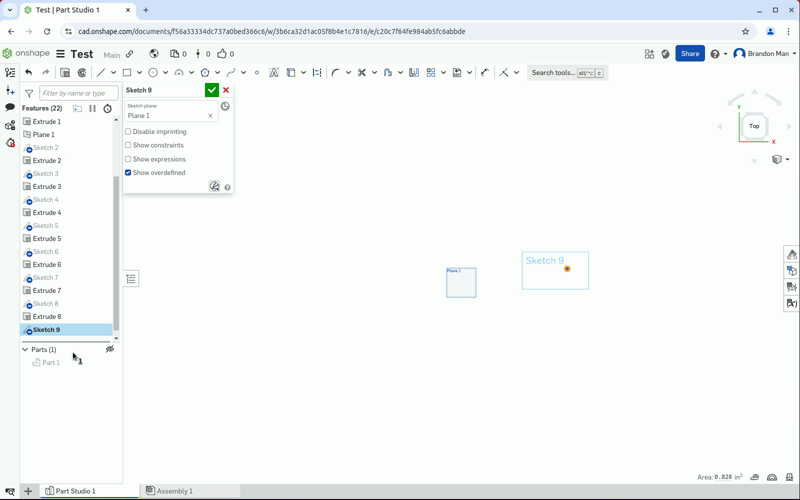
key(shift+y)
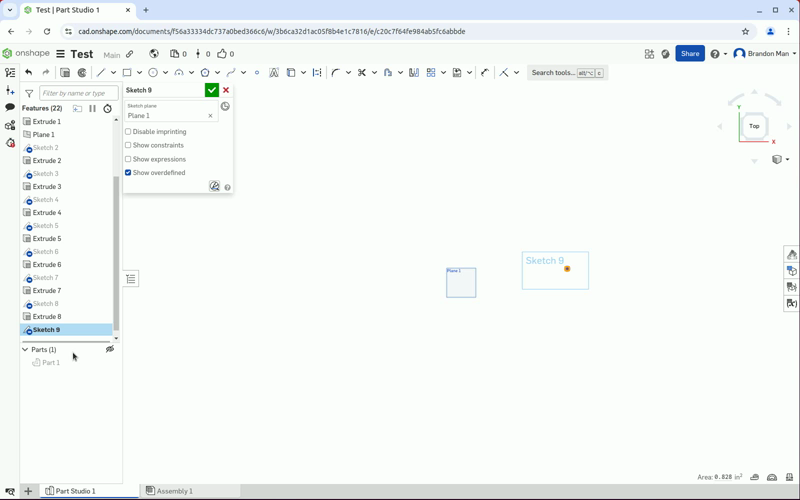
key(shift+e)
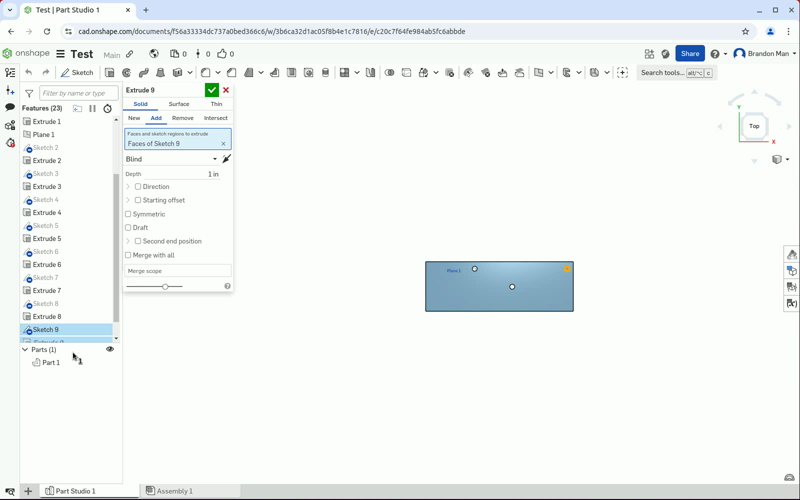
mouse_move(143, 106)
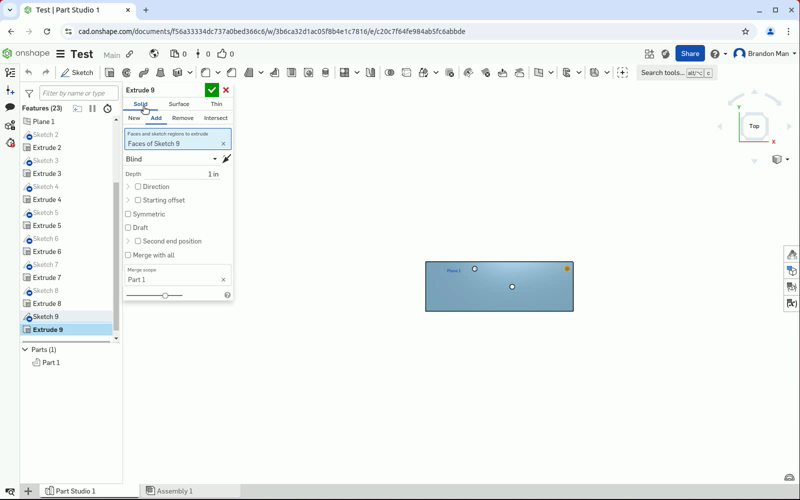
click(143, 106)
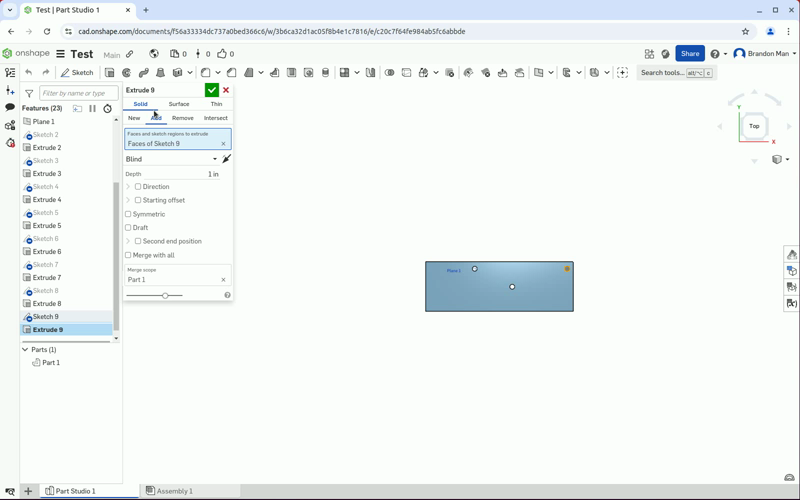
mouse_move(186, 120)
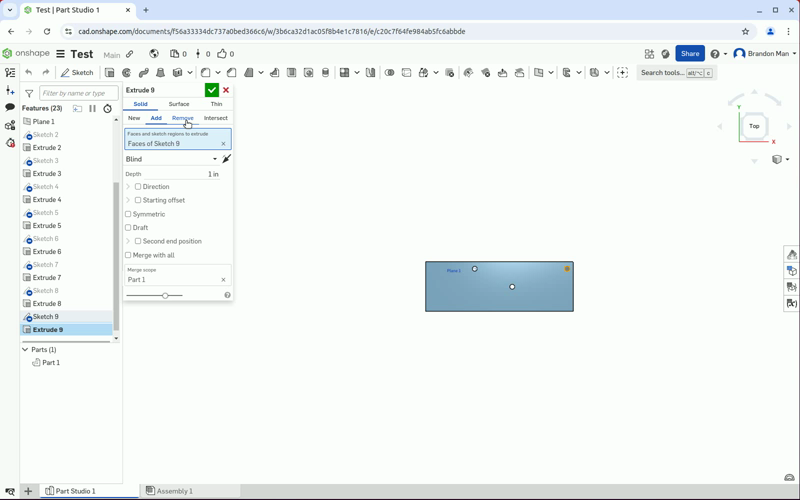
click(186, 120)
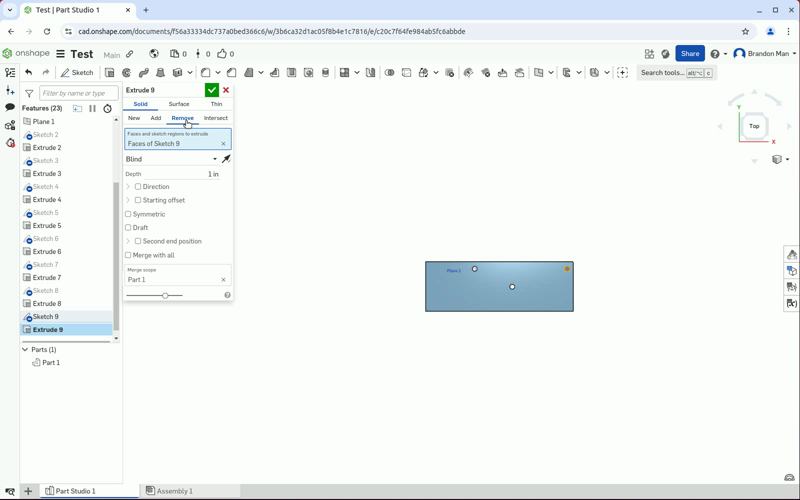
key(tab, 4)
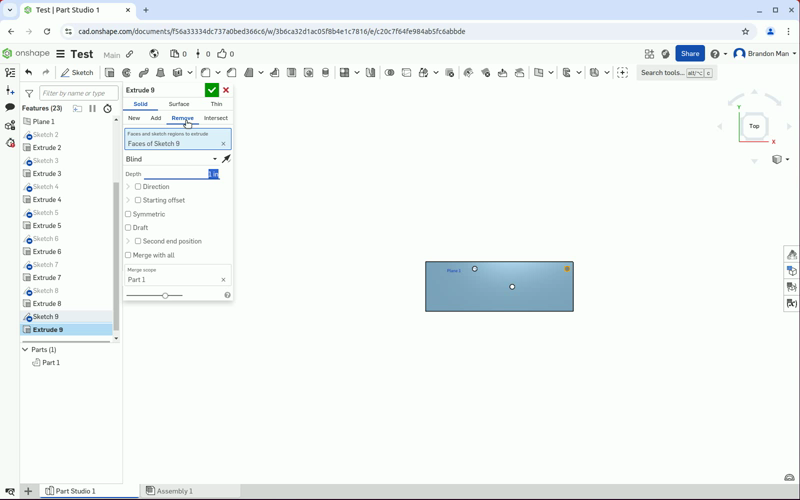
text(0.722)
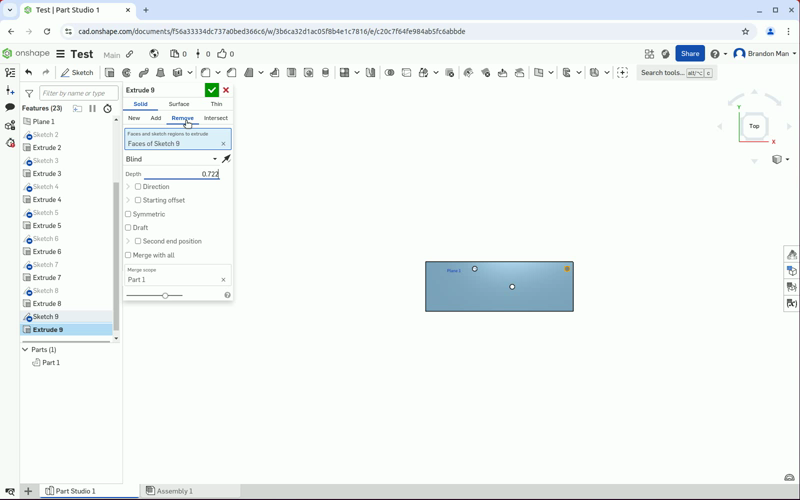
key(tab, 6)
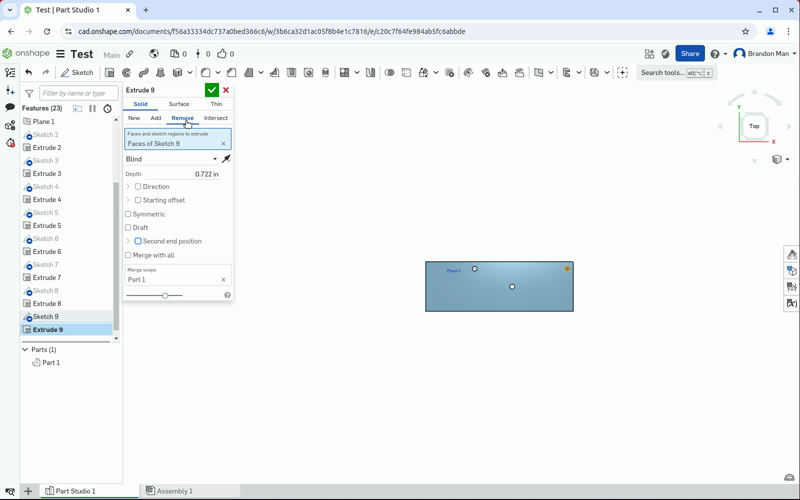
key(space)
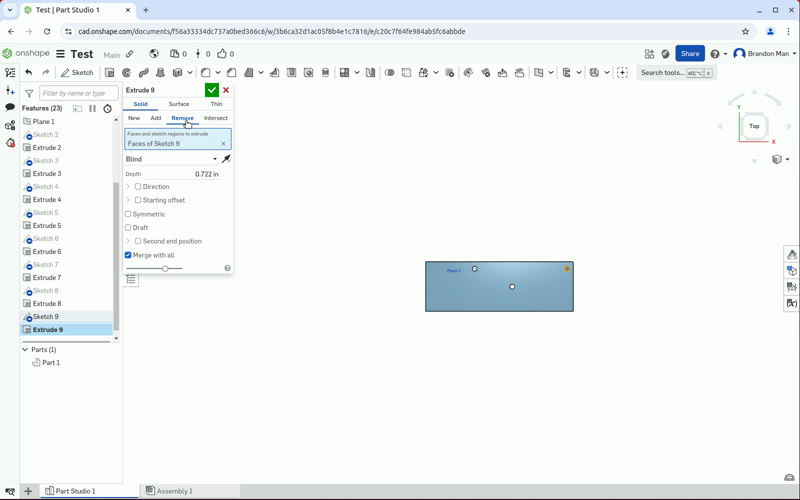
key(enter)
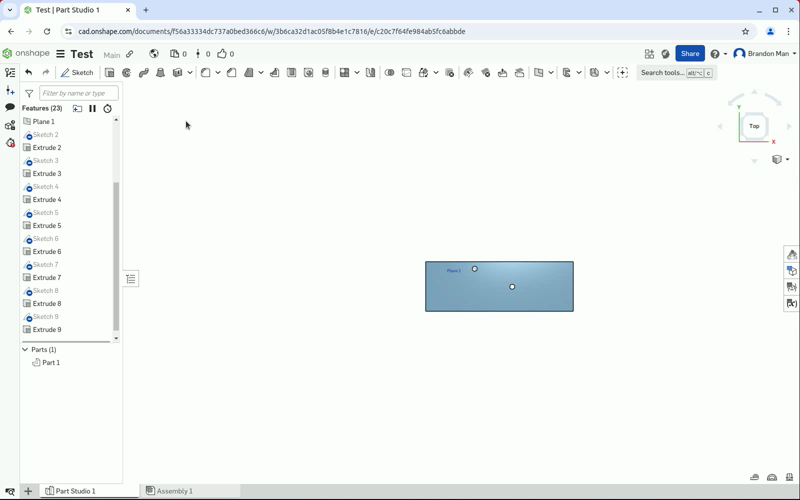
key(shift+h)
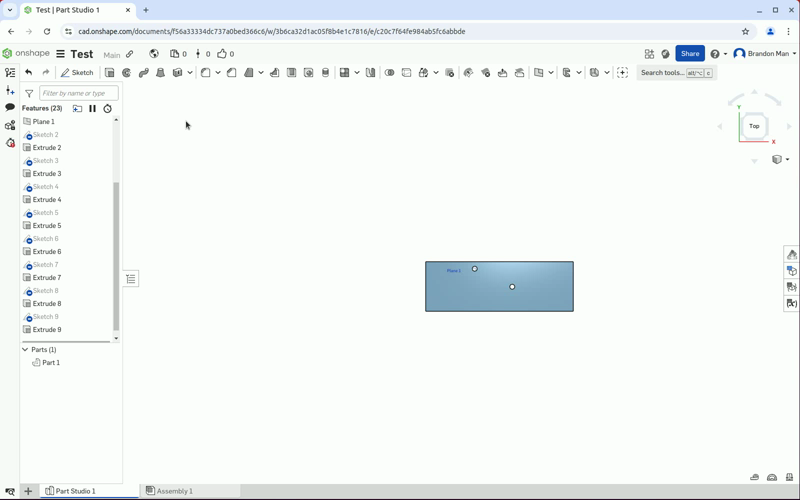
key(shift+h)
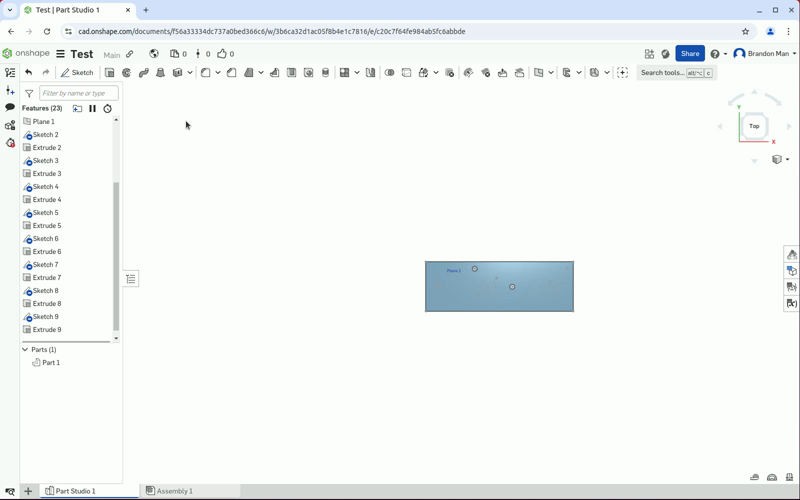
key(shift+7)
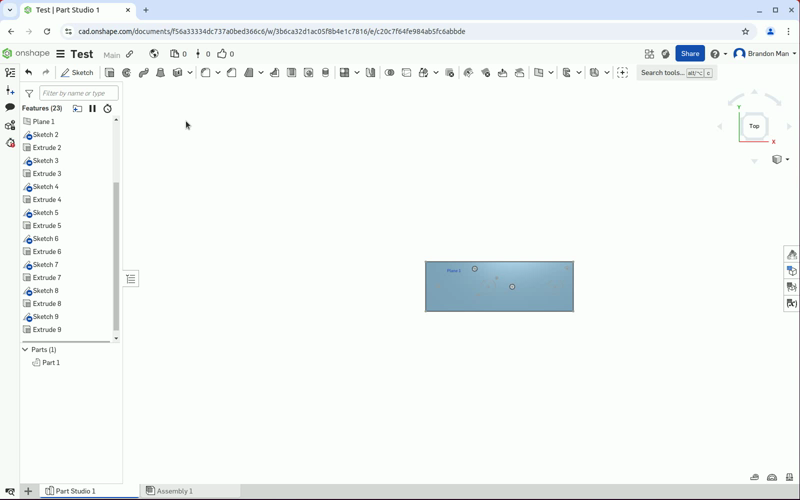
key(up, 3)
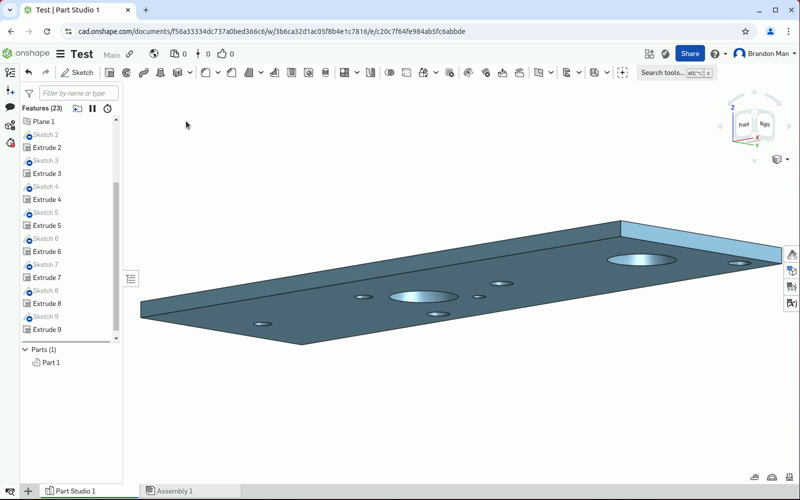
key(left, 3)
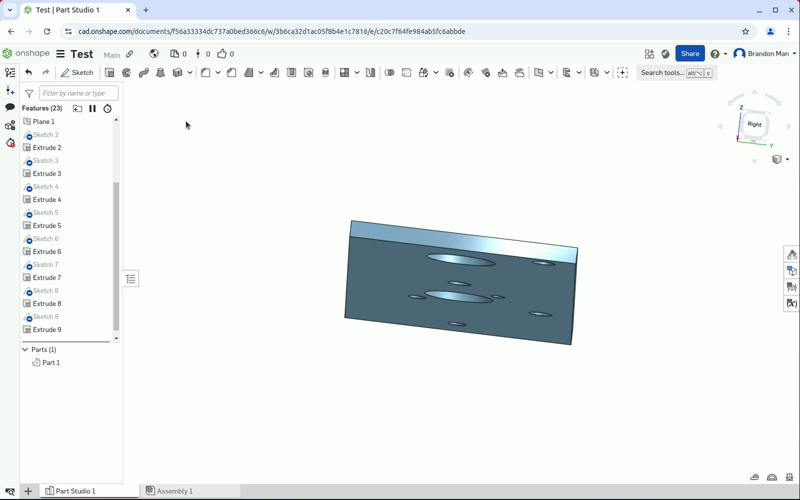
key(right, 3)
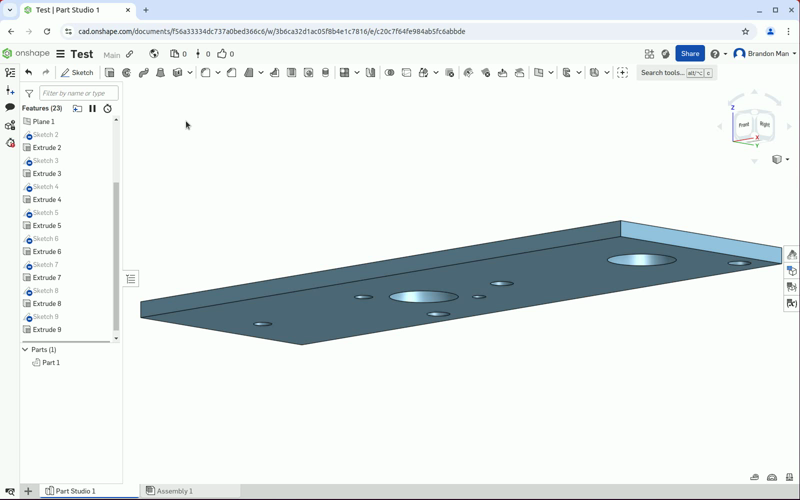
key(down, 3)
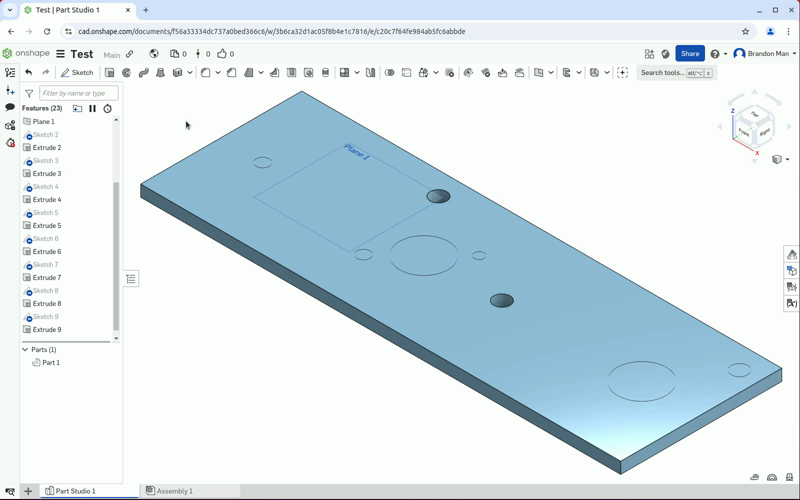
mouse_move(69, 98)
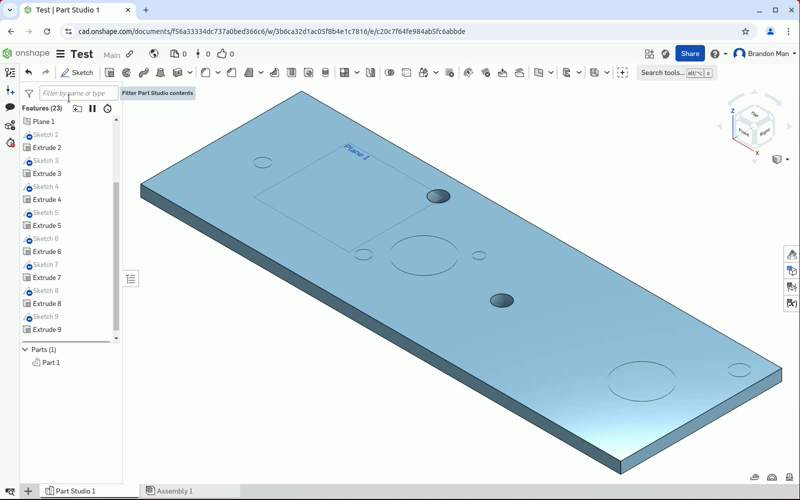
click(69, 98)